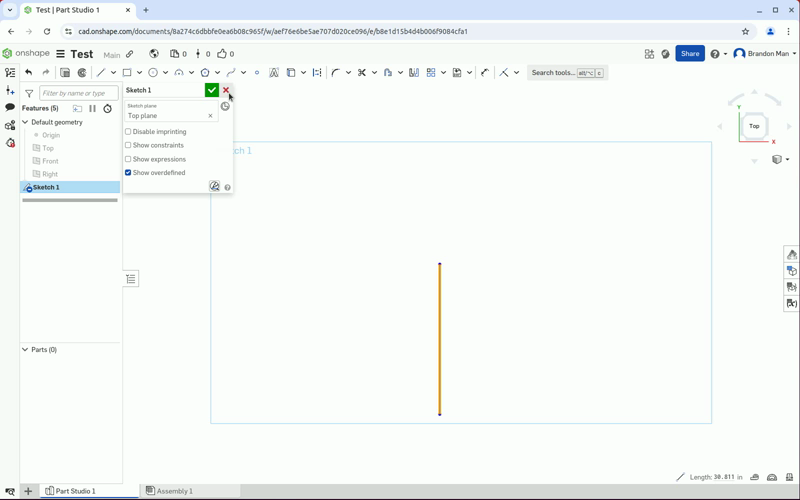
key(shift+h)
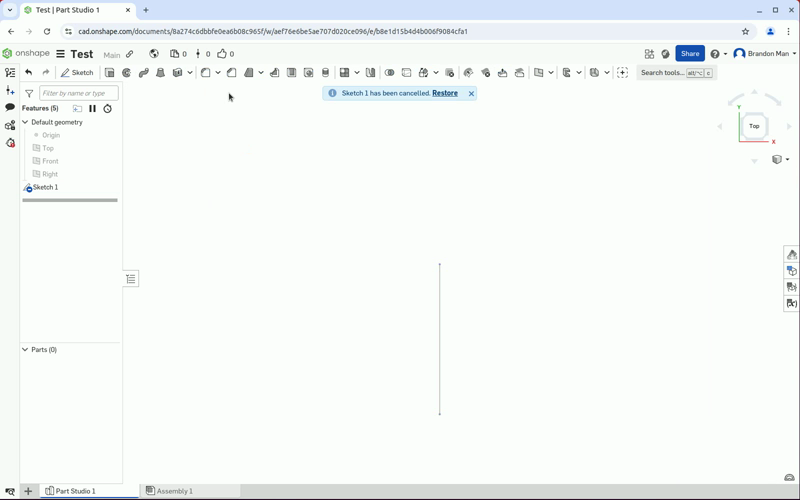
key(shift+s)
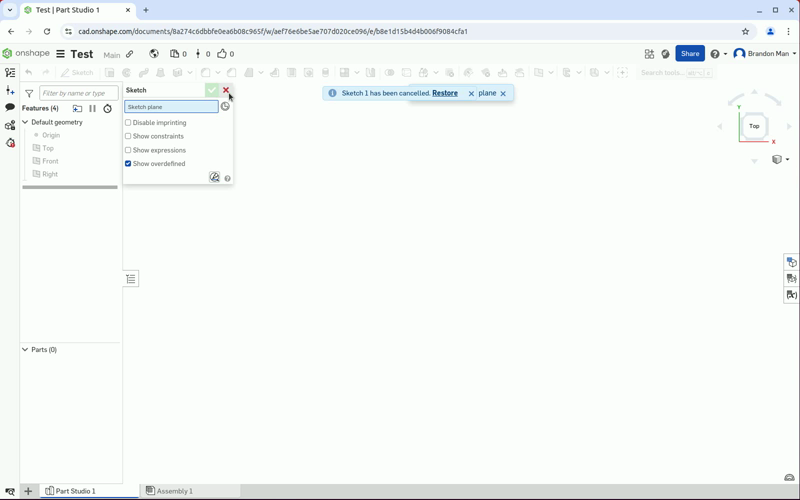
mouse_move(73, 150)
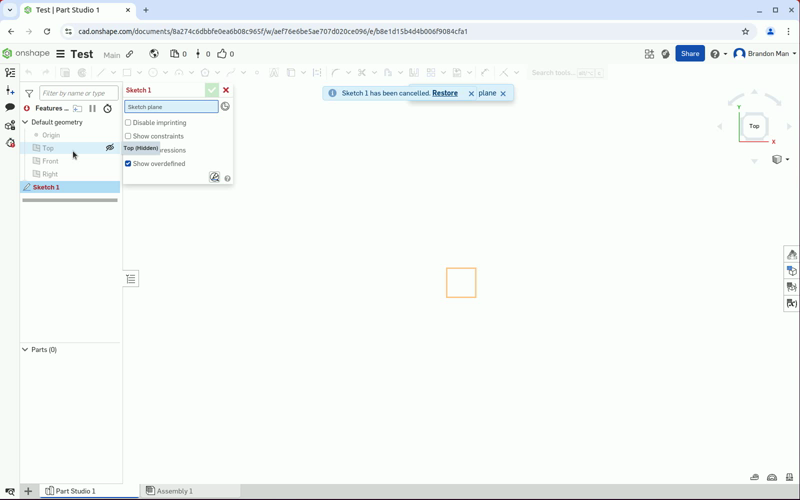
click(73, 150)
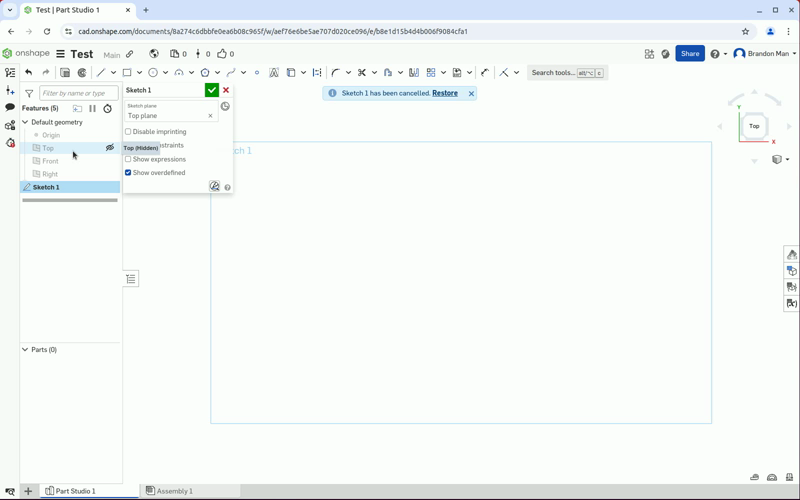
mouse_move(73, 352)
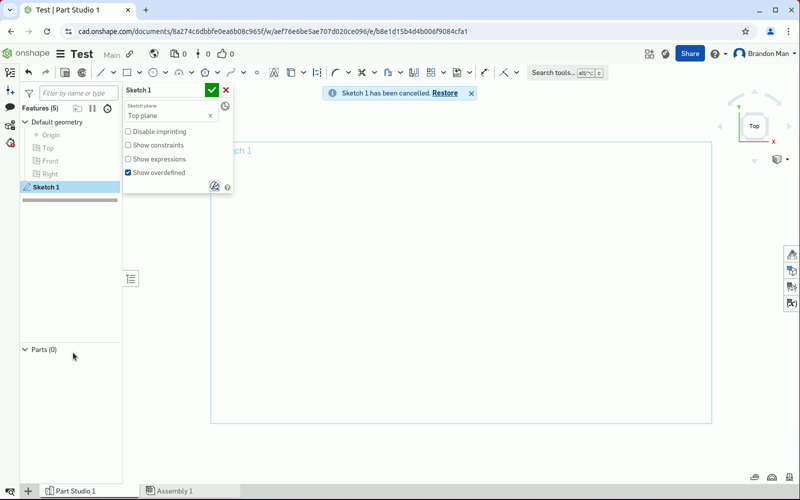
key(y)
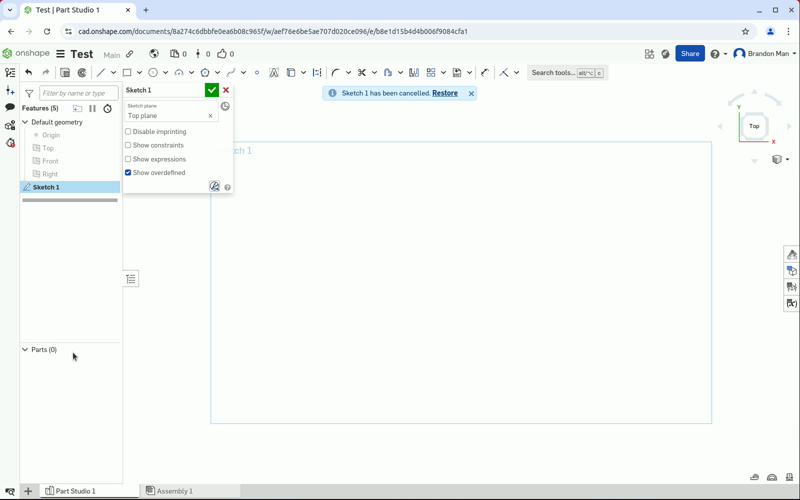
key(l)
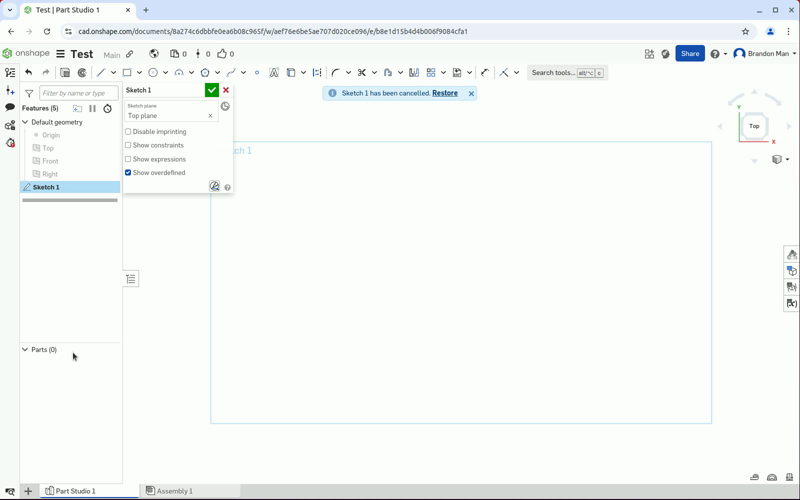
key_down(shift)
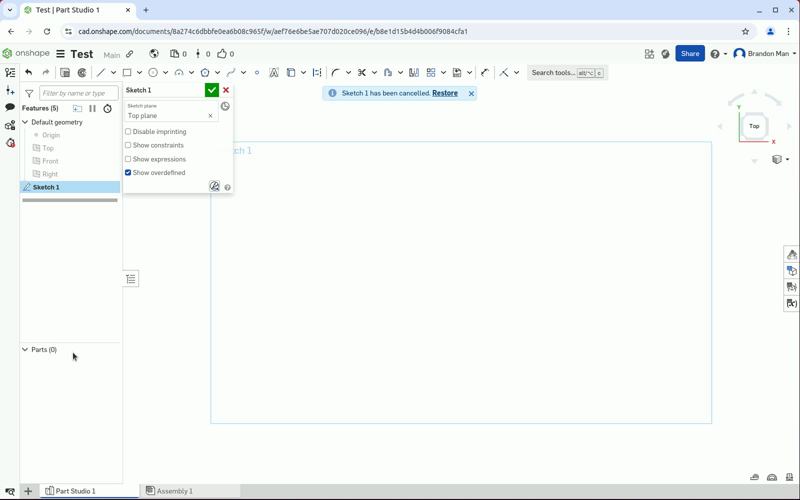
mouse_move(348, 209)
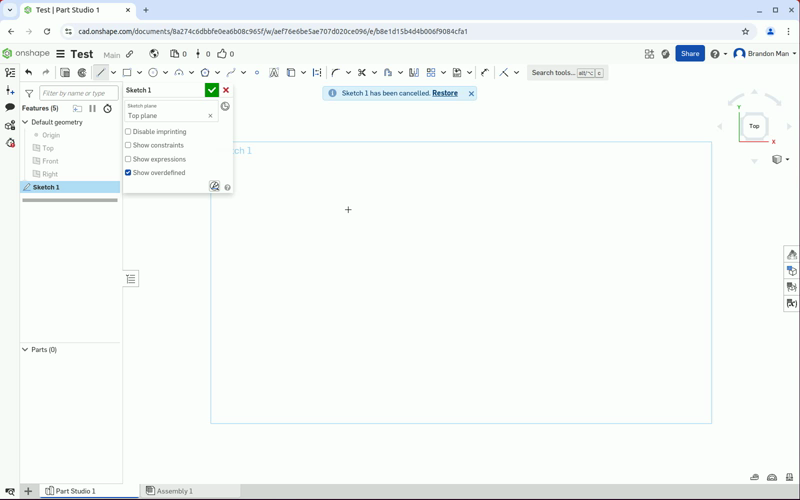
click(348, 209)
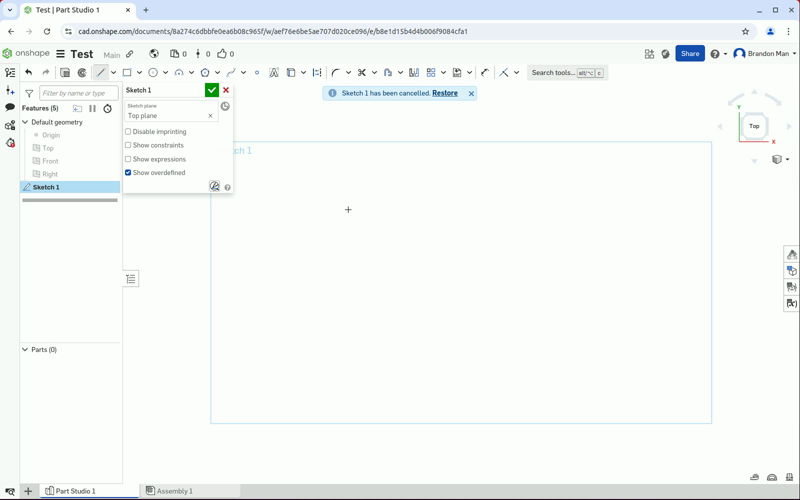
key_up(shift)
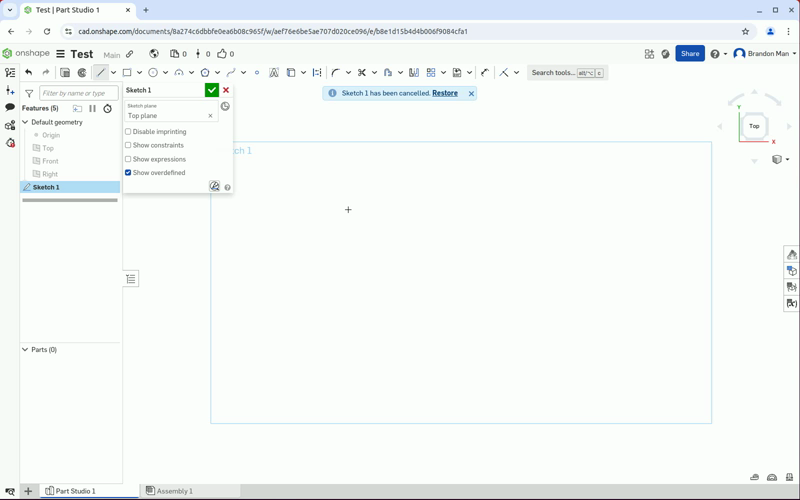
key_down(shift)
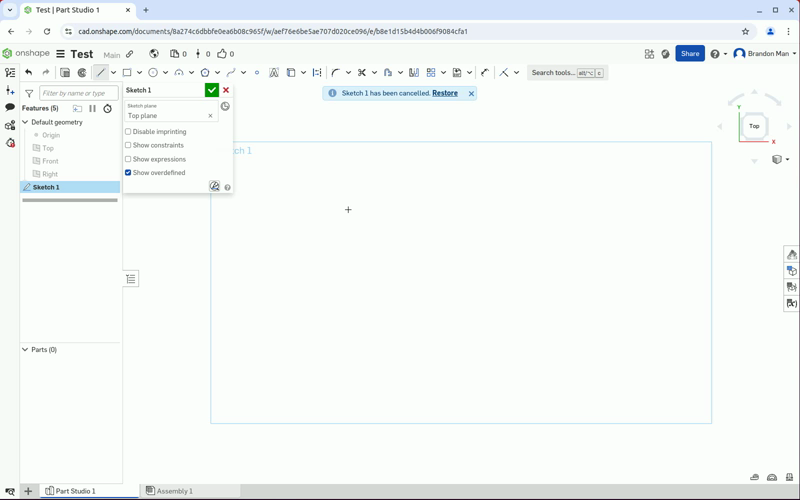
mouse_move(378, 209)
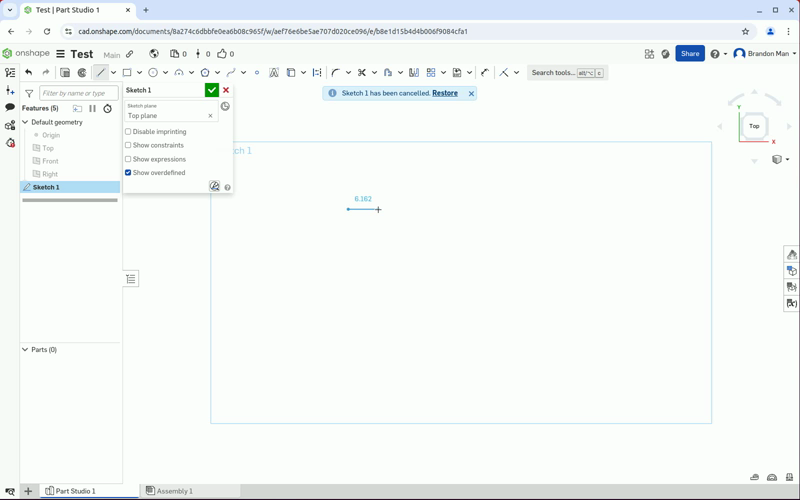
mouse_move(396, 209)
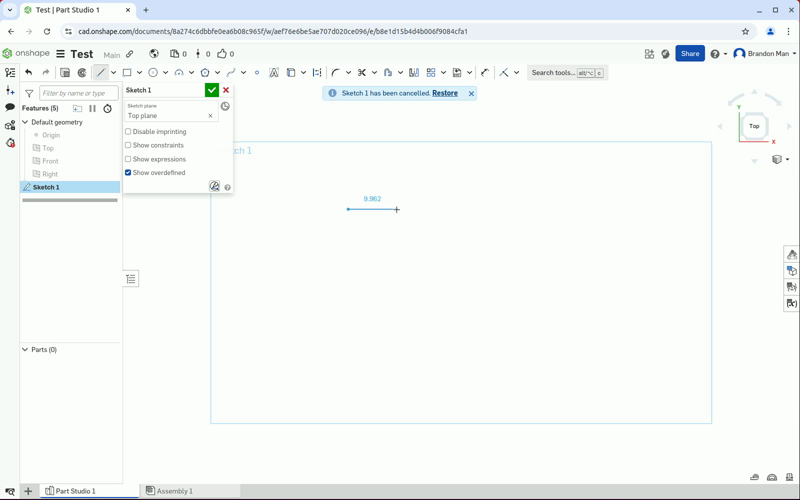
click(396, 209)
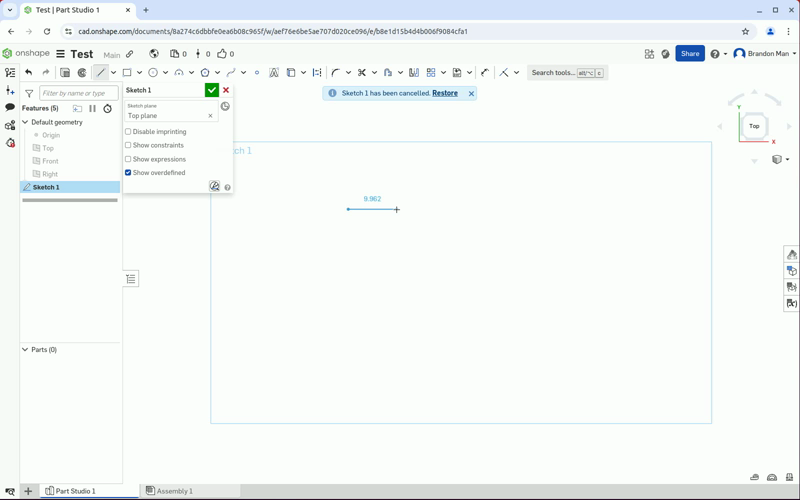
key_up(shift)
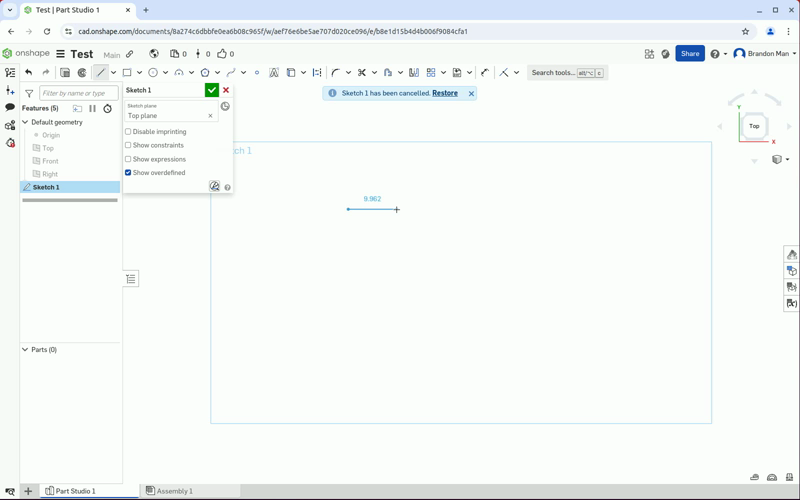
key_down(shift)
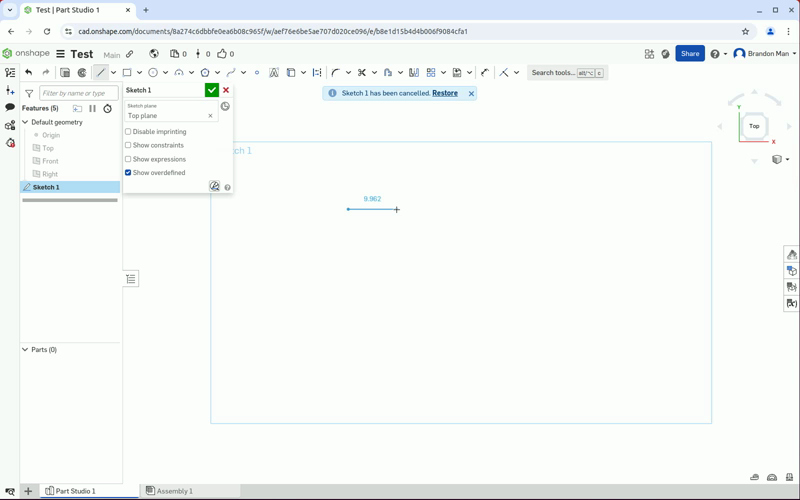
mouse_move(426, 209)
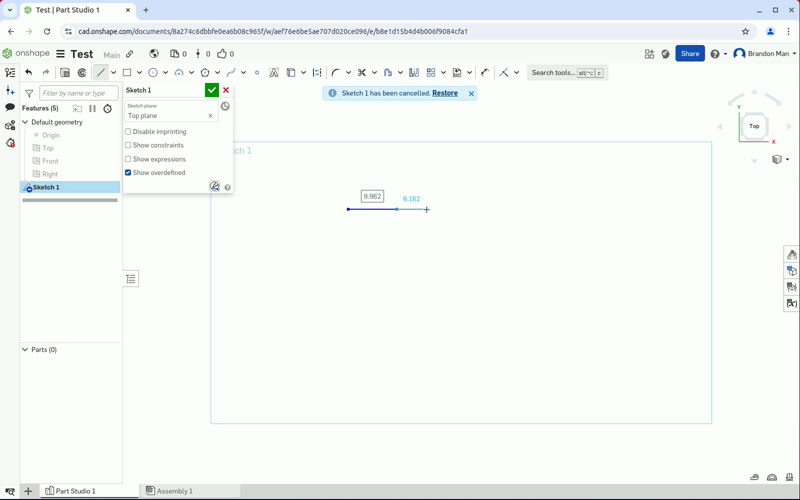
mouse_move(396, 183)
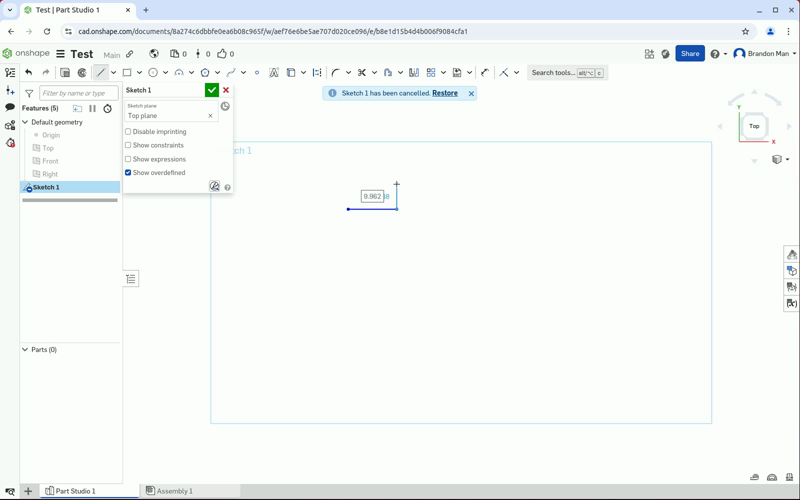
click(396, 183)
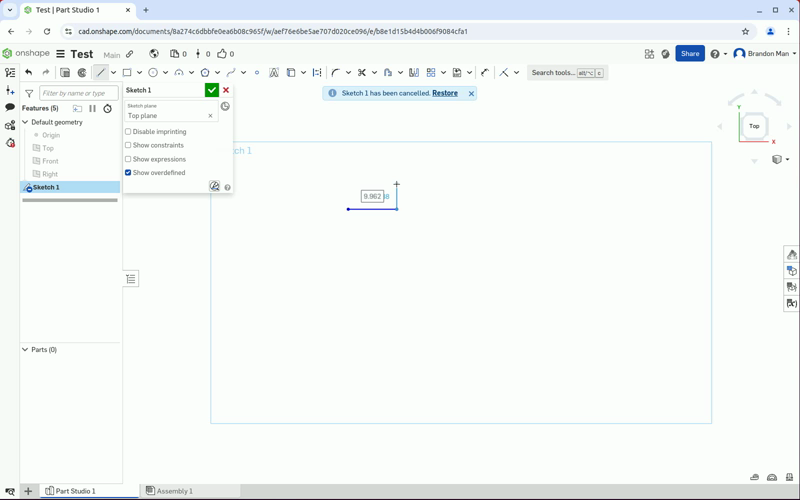
key_up(shift)
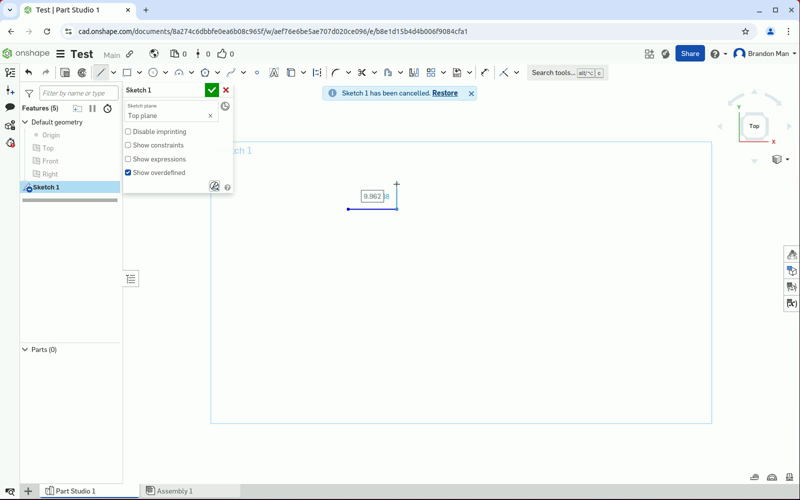
key_down(shift)
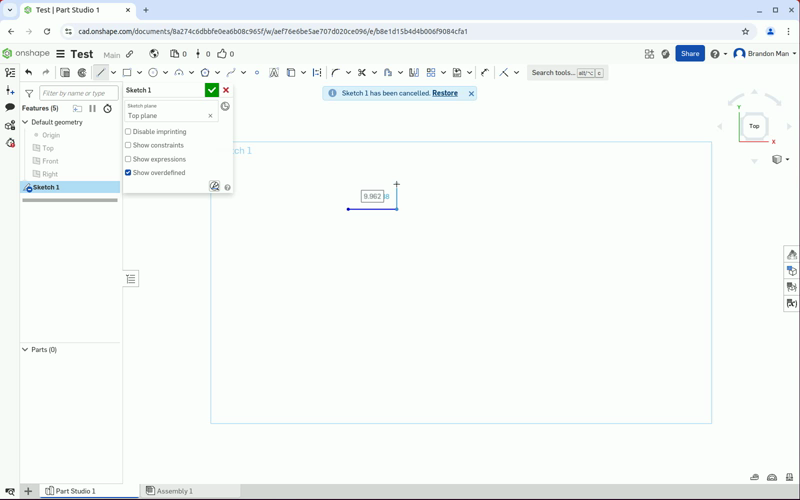
mouse_move(426, 183)
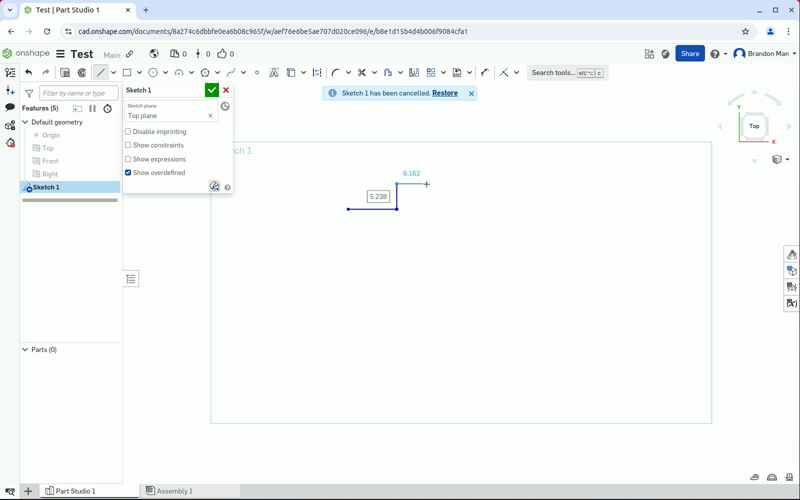
mouse_move(348, 183)
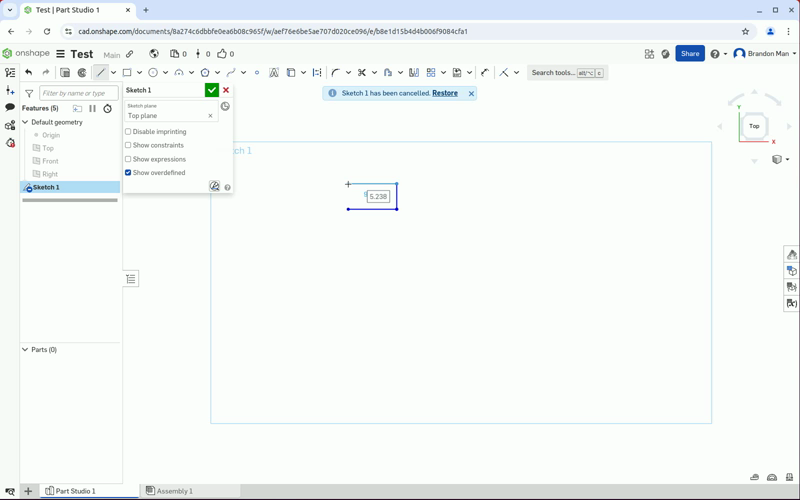
click(348, 183)
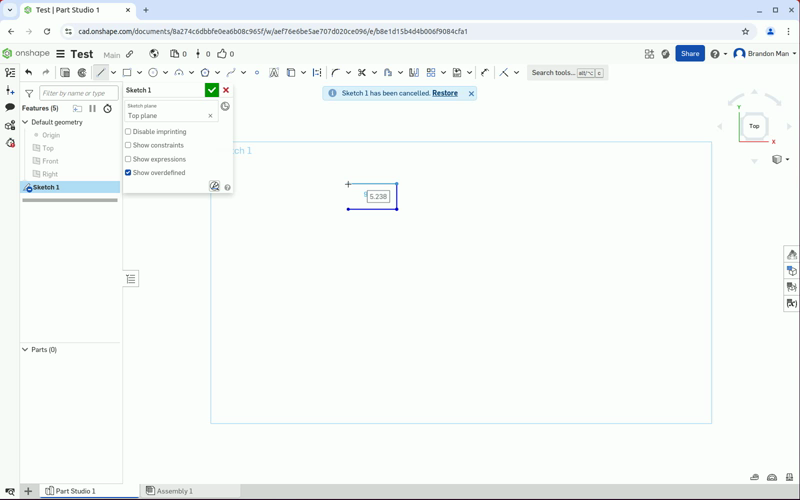
key_up(shift)
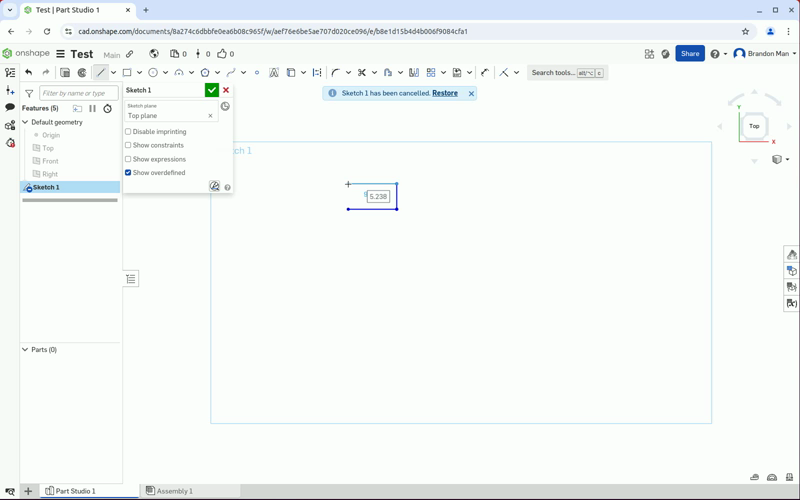
mouse_move(378, 183)
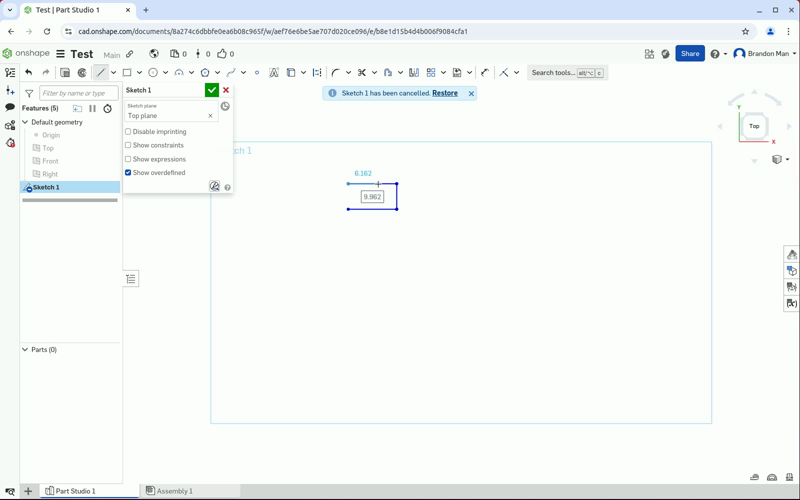
key_down(shift)
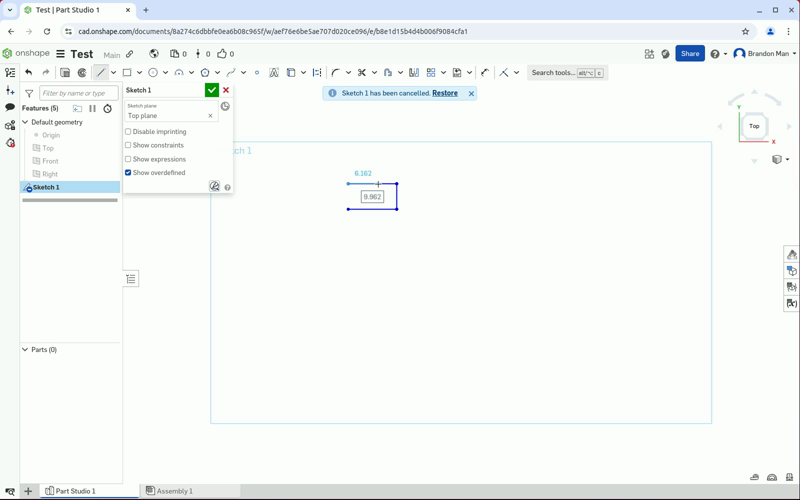
mouse_move(348, 209)
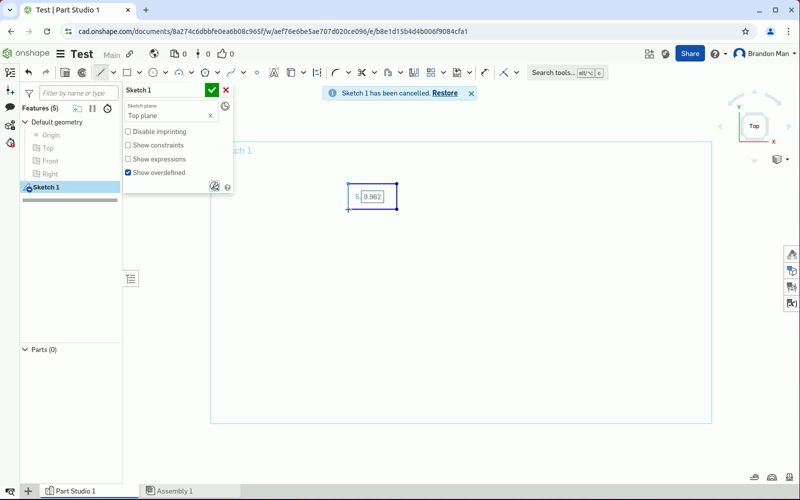
key_up(shift)
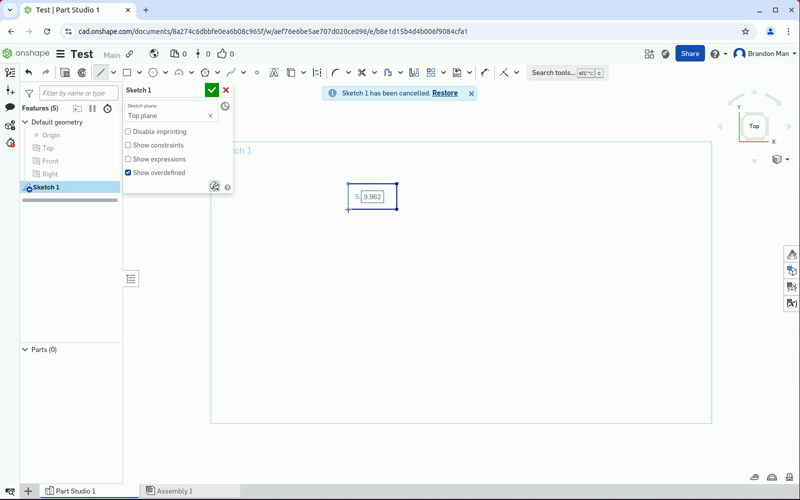
click(348, 209)
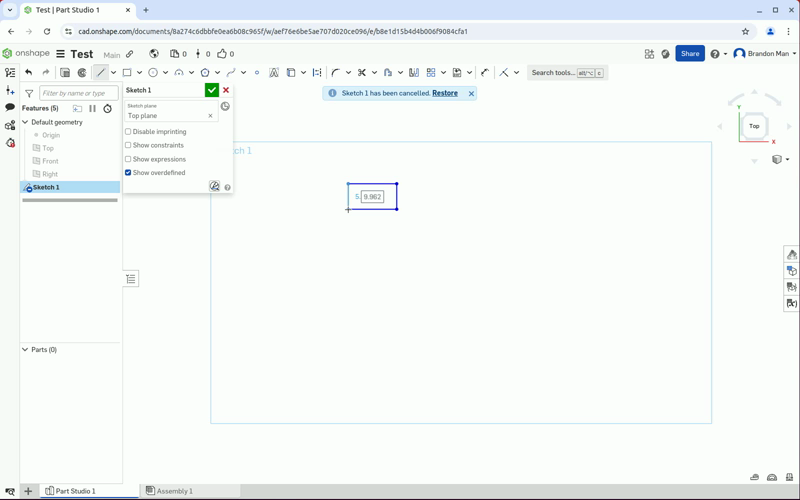
key(esc)
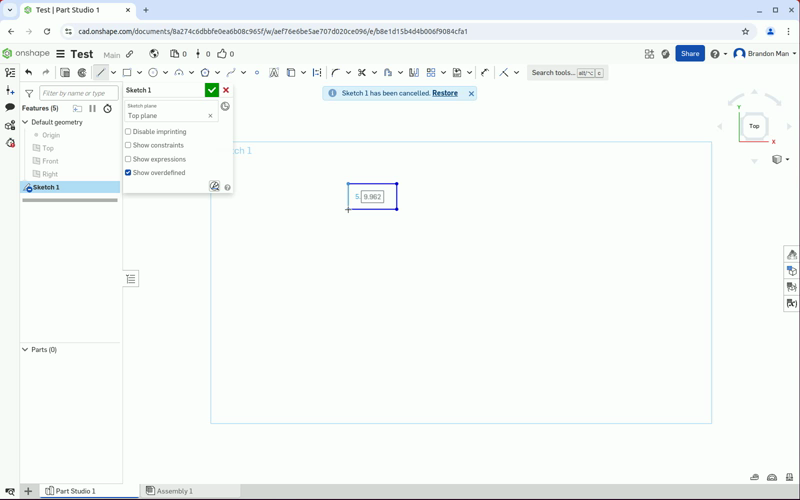
mouse_move(373, 192)
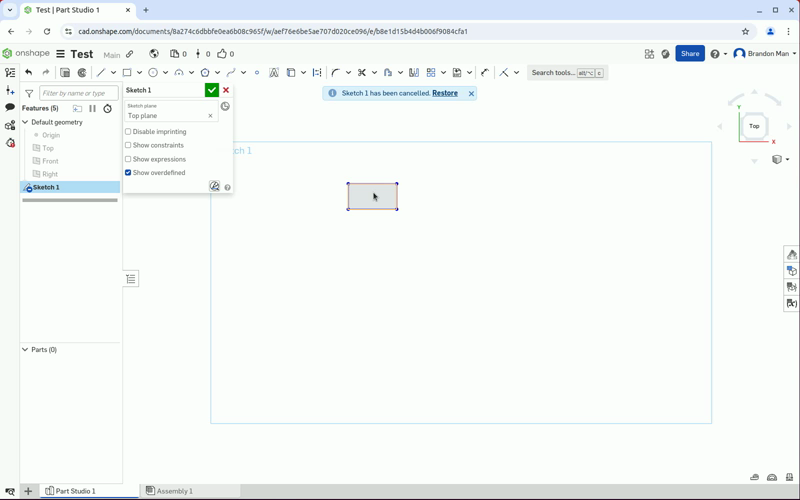
scroll(6)
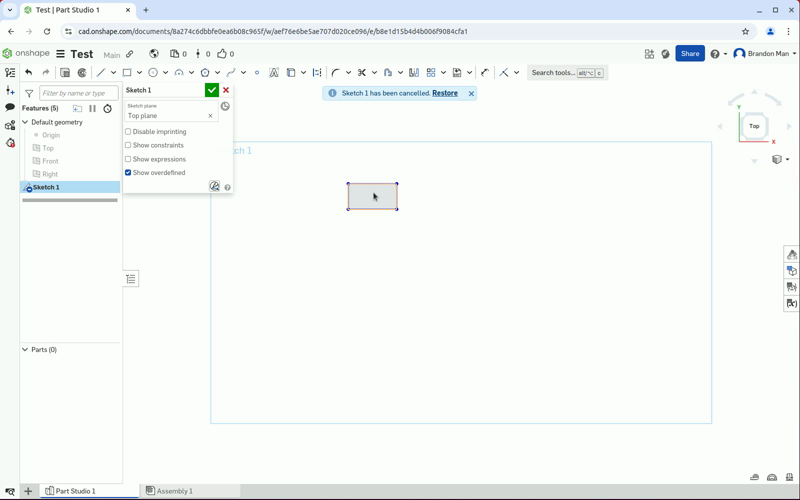
scroll(6)
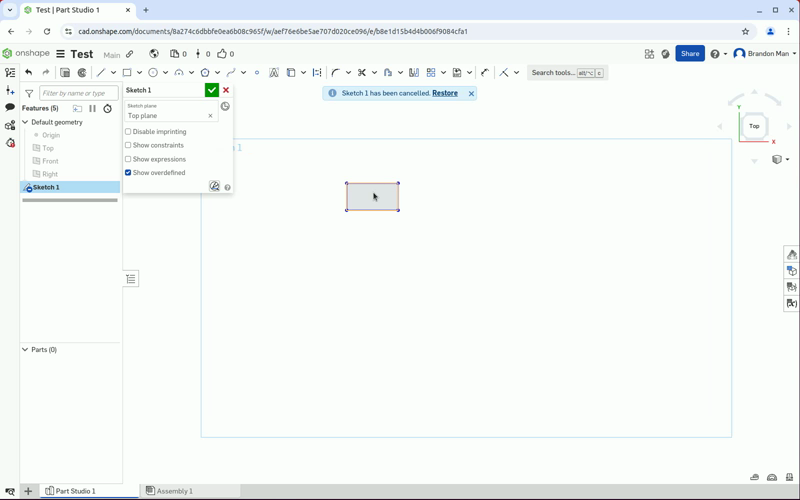
scroll(6)
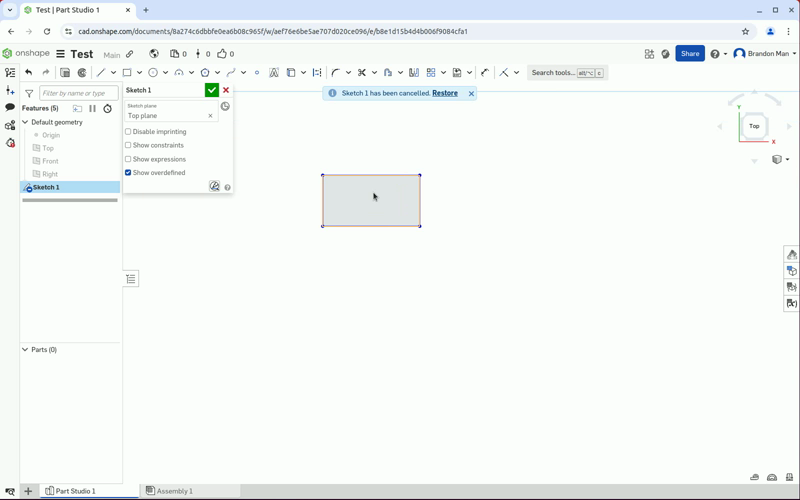
scroll(6)
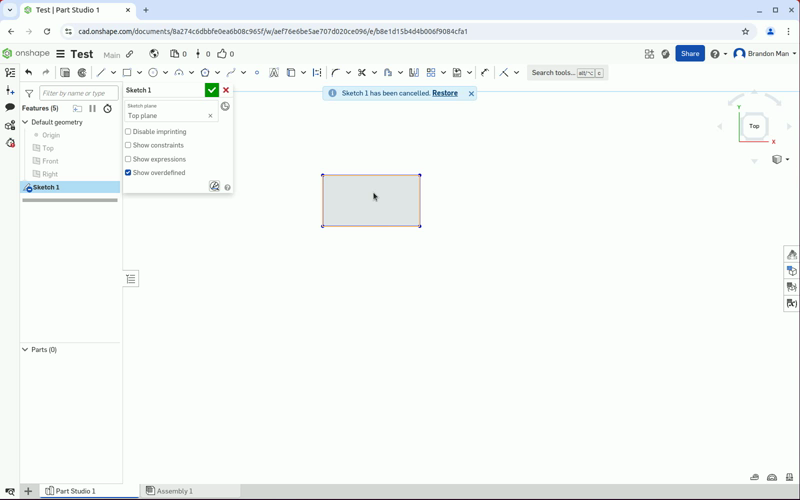
scroll(6)
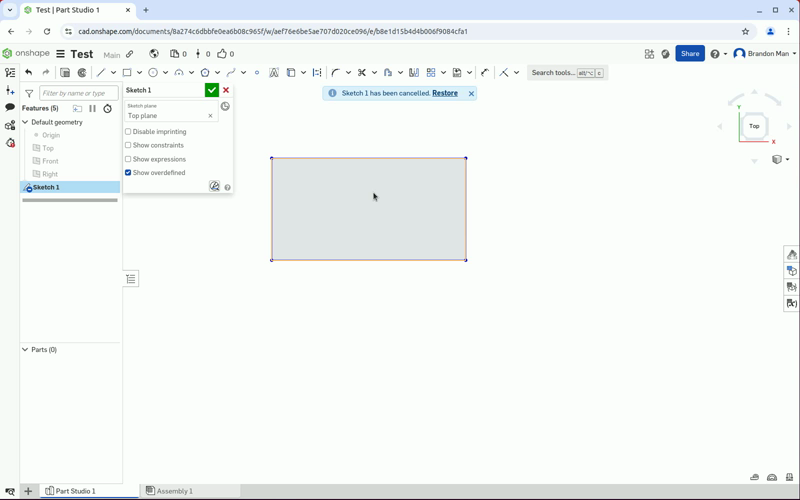
scroll(6)
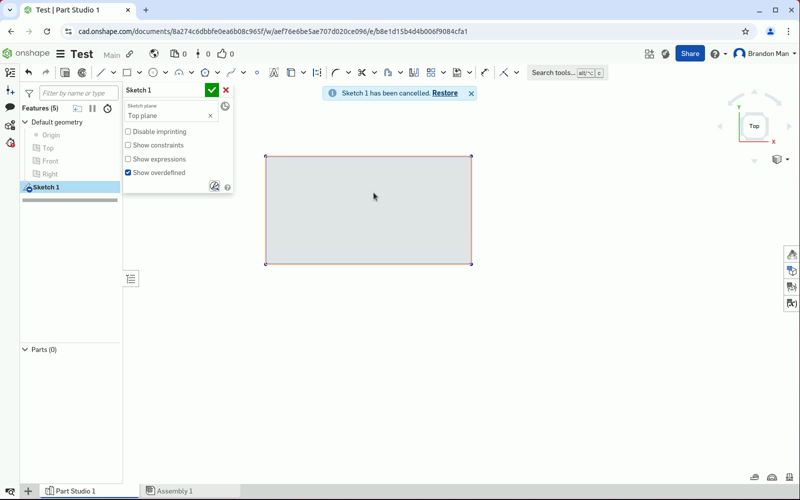
scroll(6)
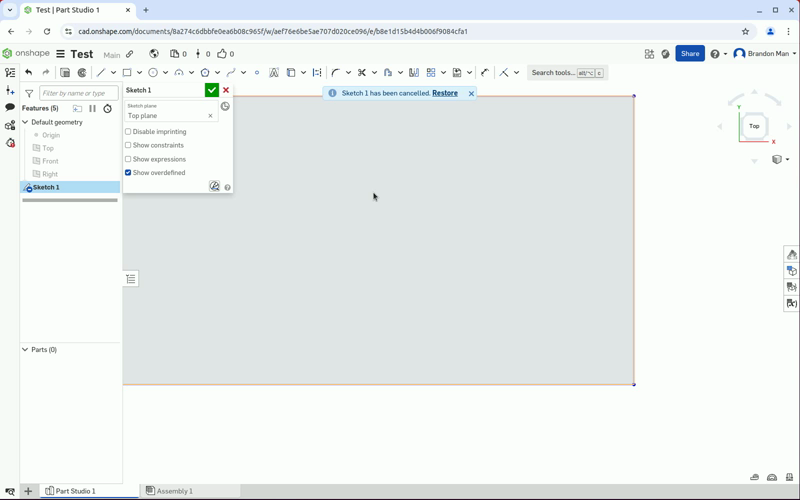
click(373, 192)
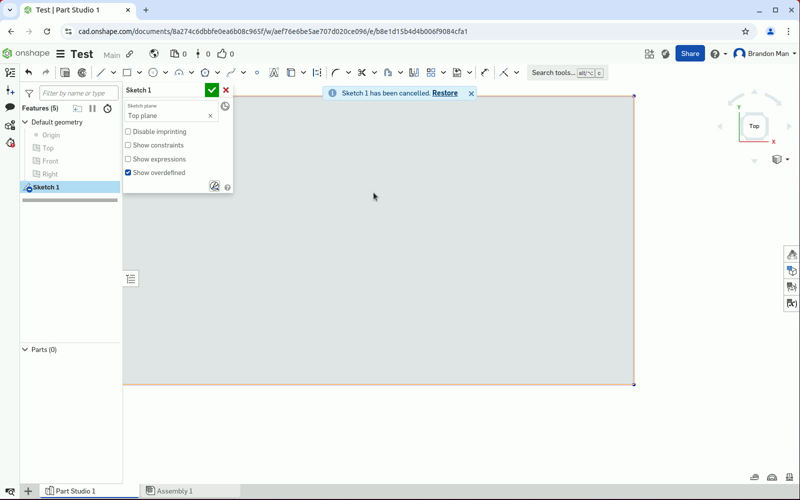
scroll(-6)
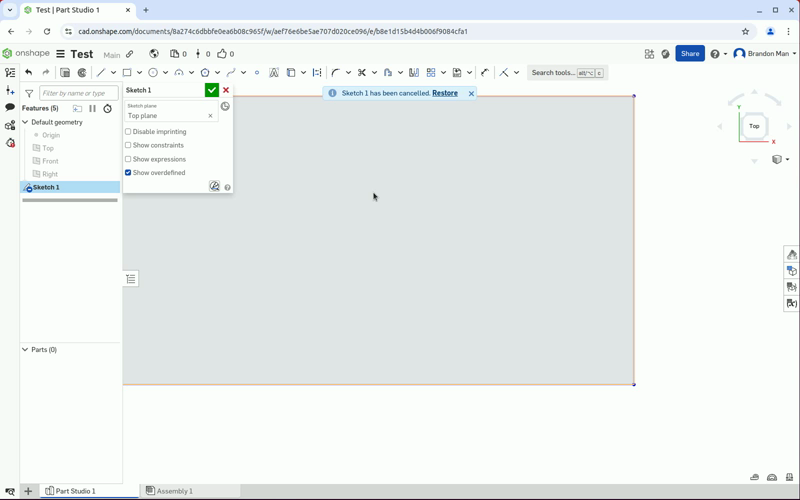
scroll(-6)
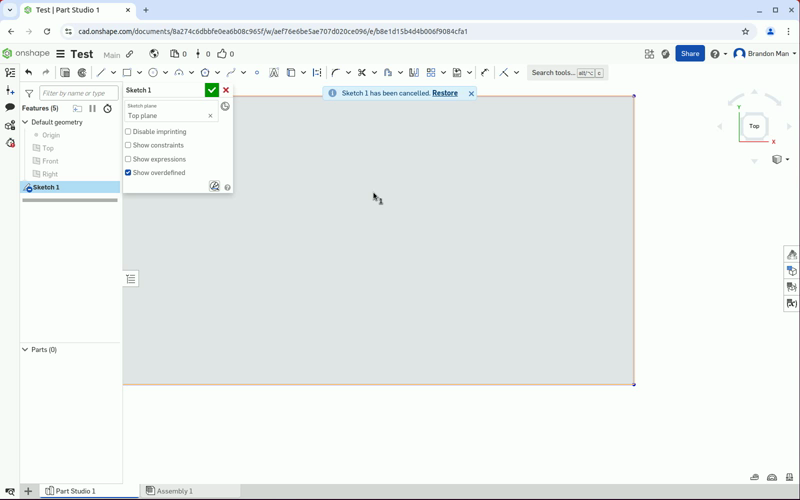
scroll(-6)
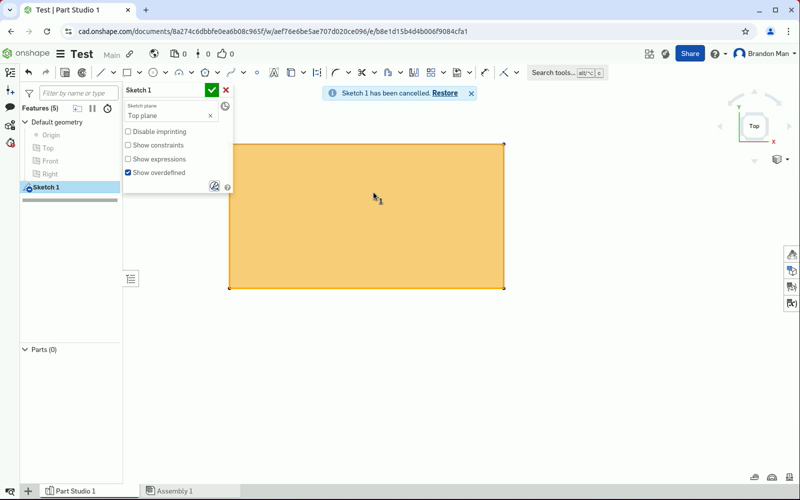
scroll(-6)
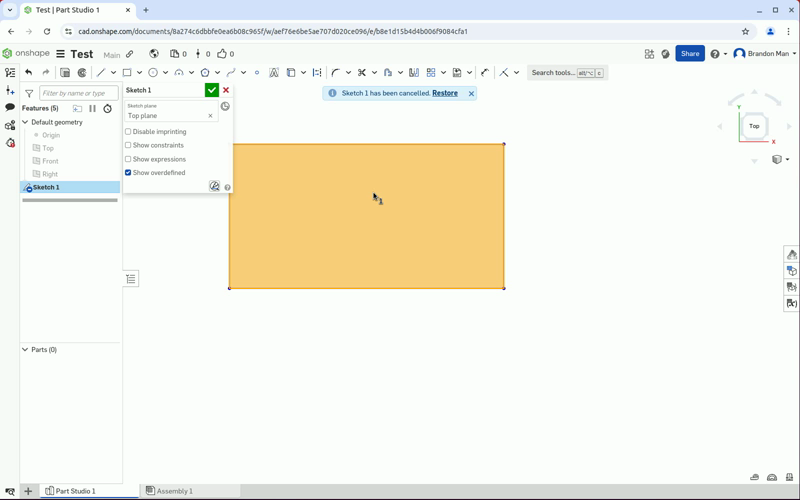
scroll(-6)
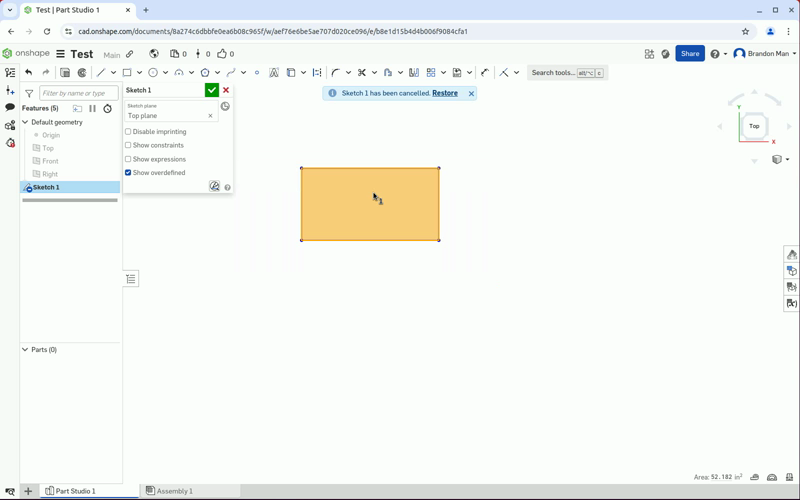
scroll(-6)
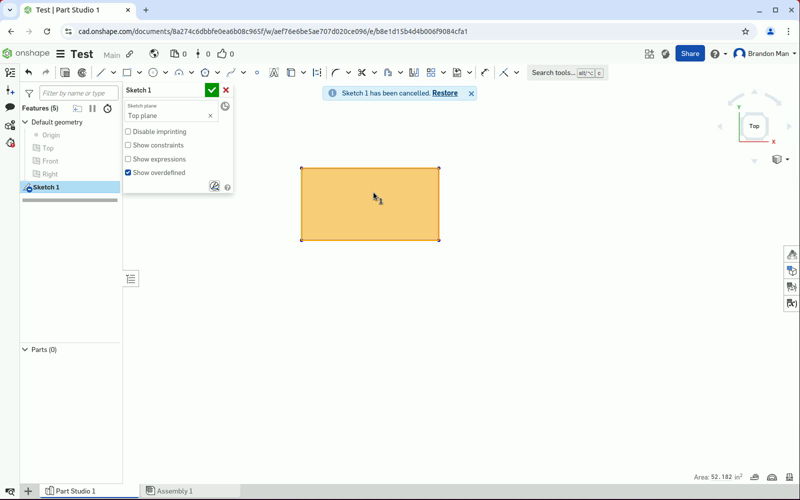
scroll(-6)
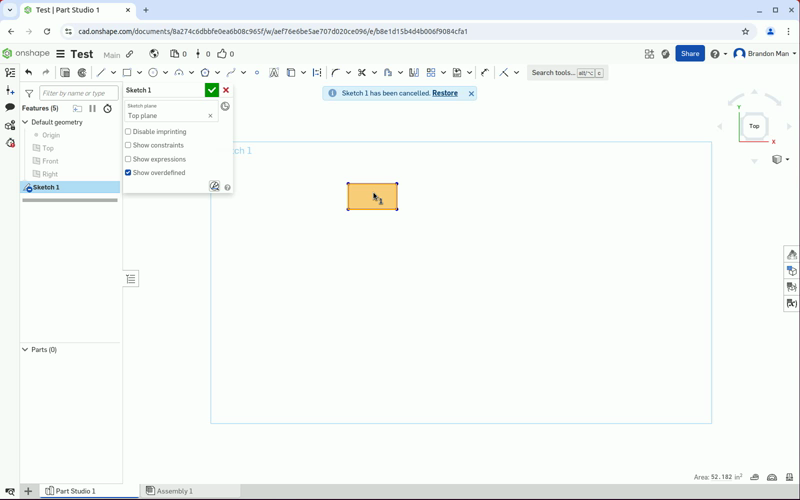
mouse_move(73, 352)
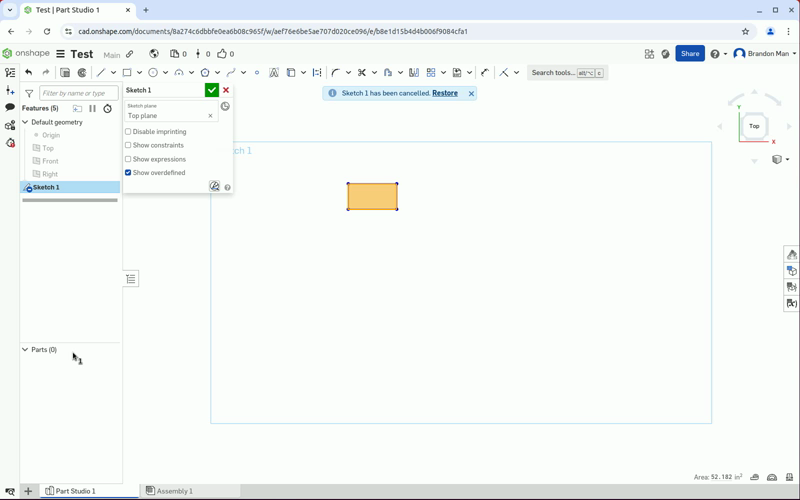
key(shift+y)
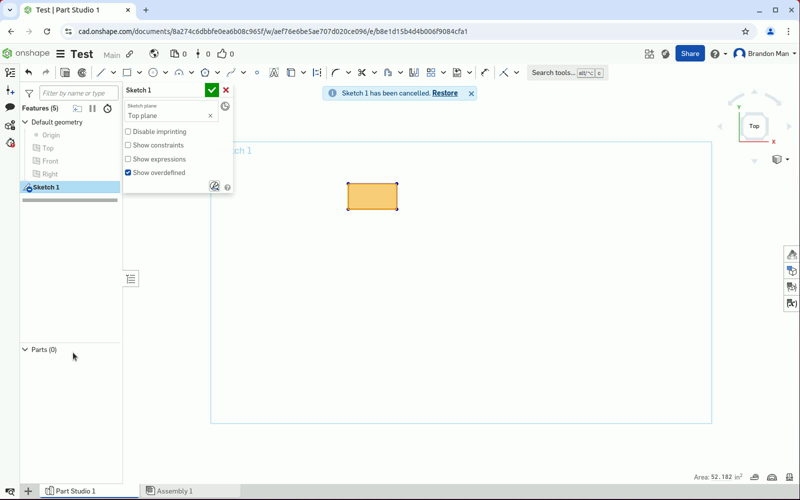
key(shift+e)
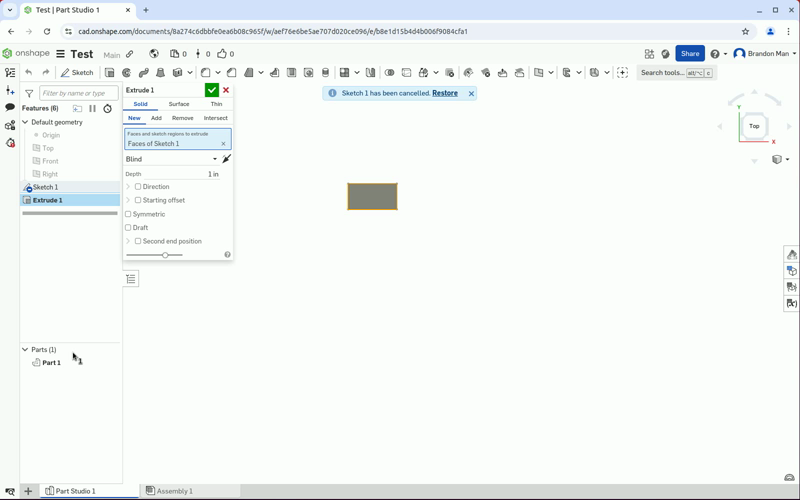
mouse_move(143, 106)
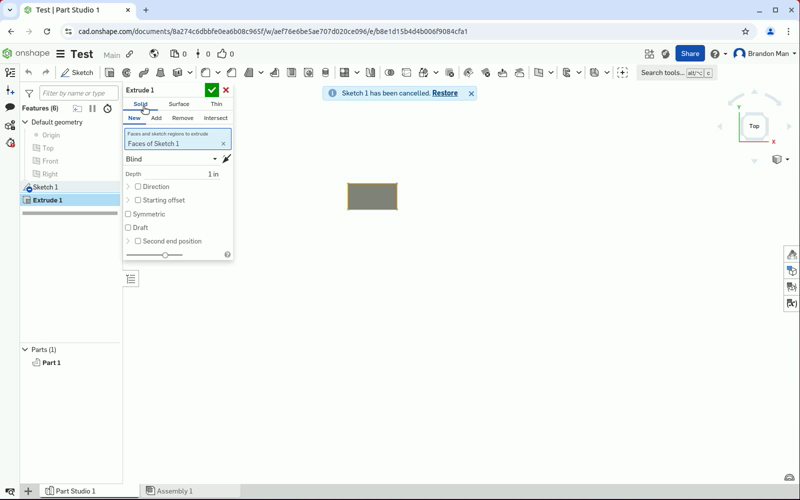
click(143, 106)
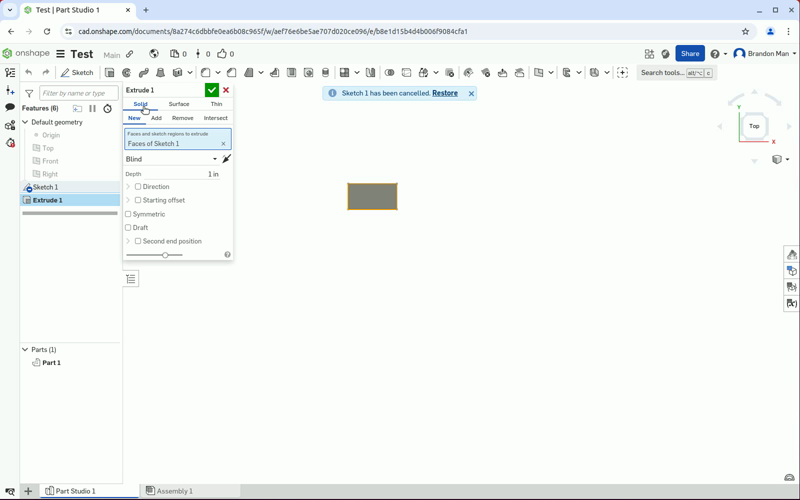
mouse_move(137, 120)
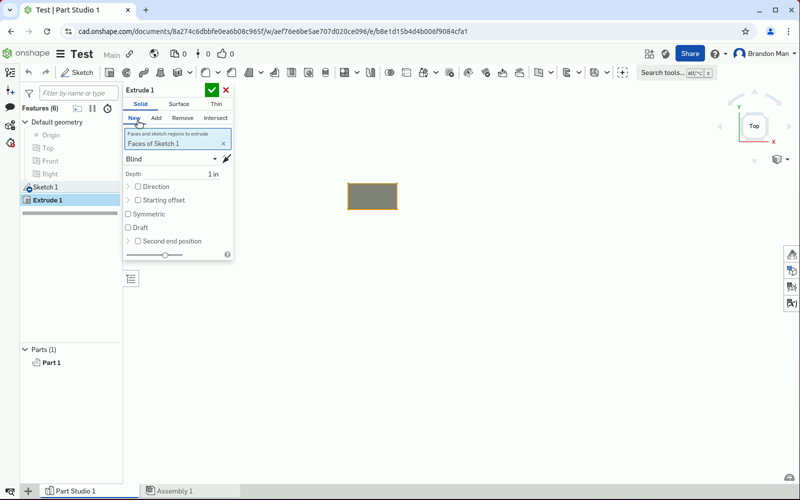
click(137, 120)
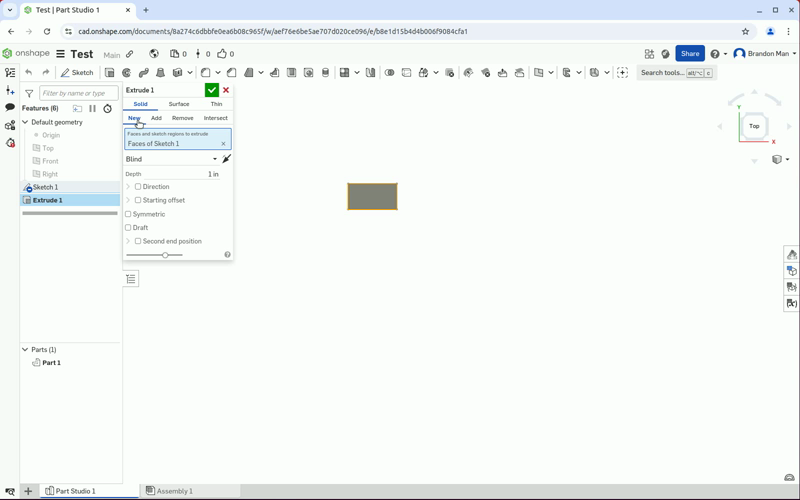
key(tab, 4)
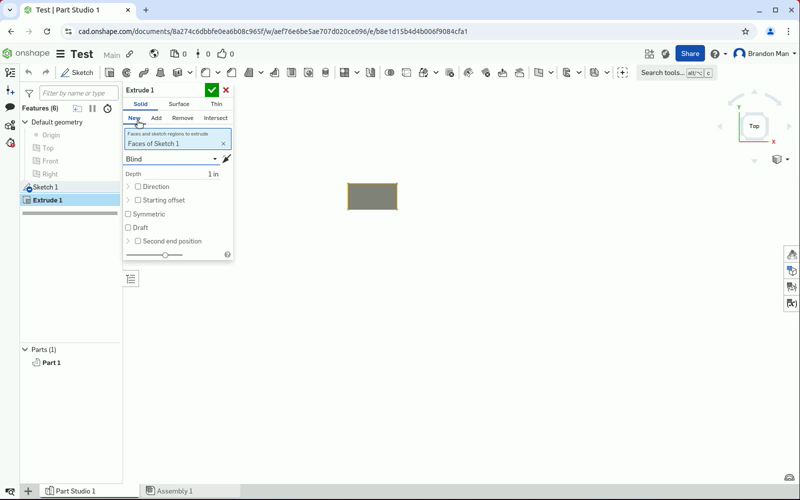
text(5.055)
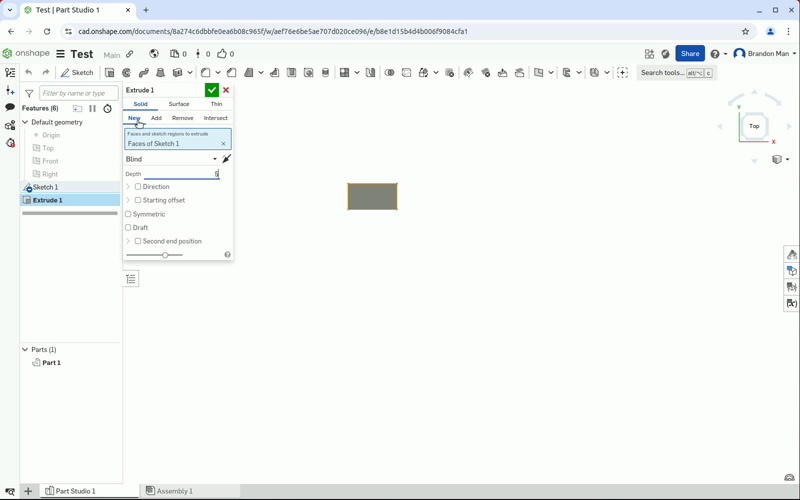
key(enter)
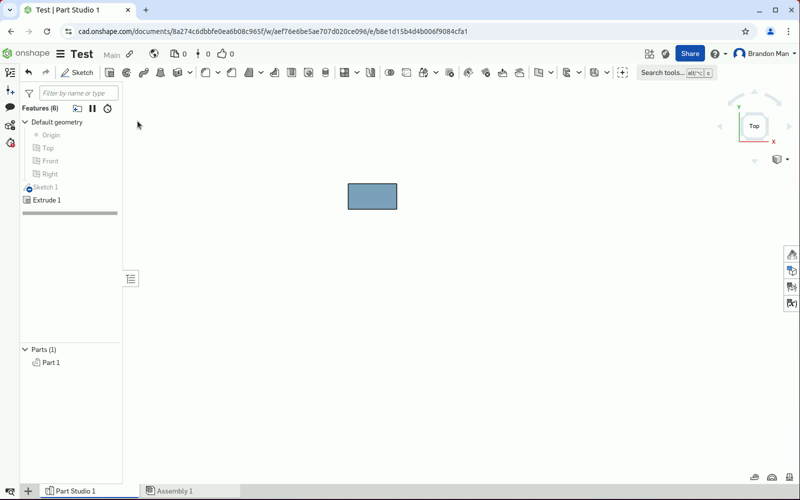
key(shift+h)
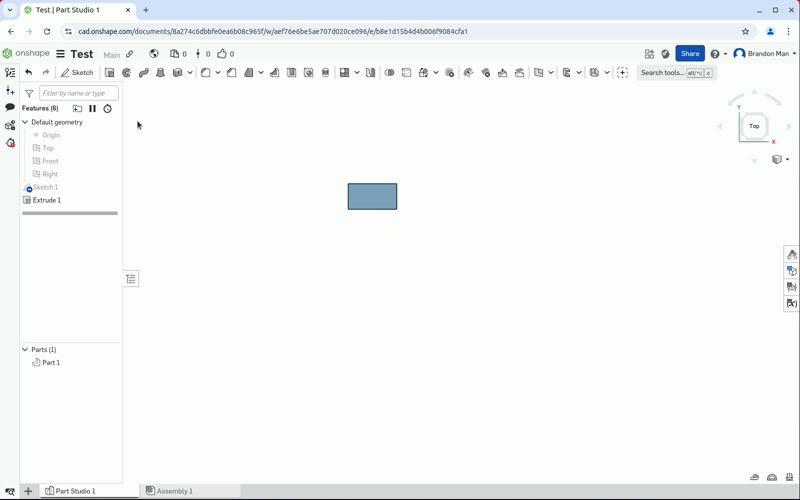
key(shift+h)
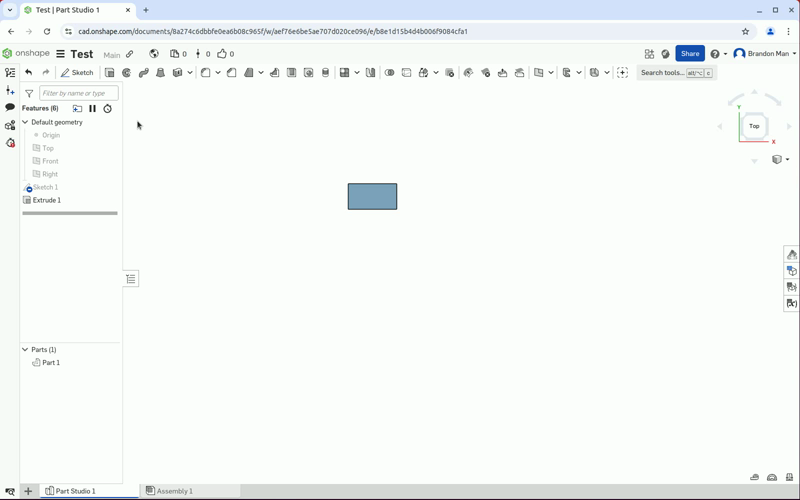
mouse_move(73, 189)
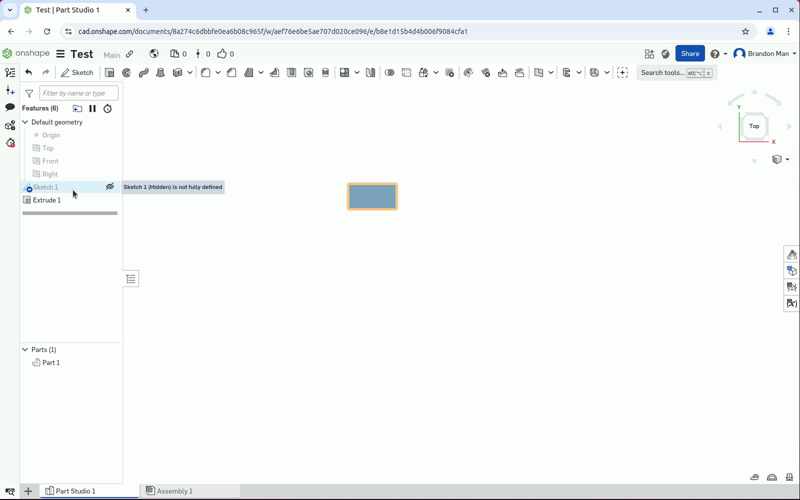
click(73, 189)
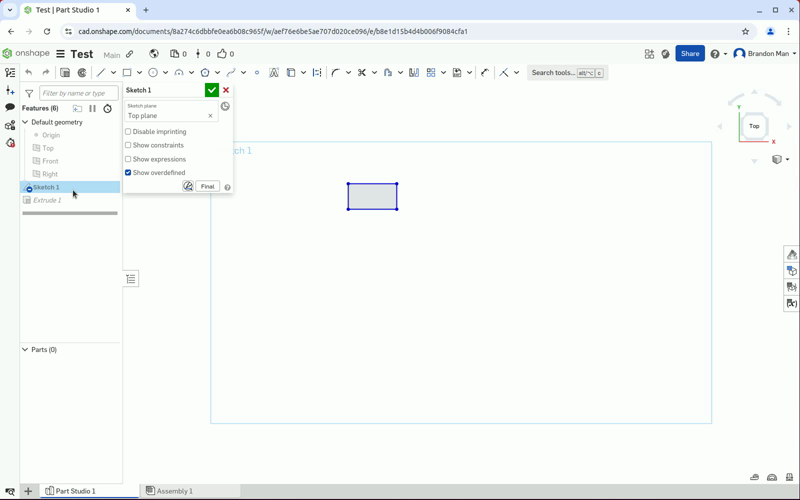
mouse_move(229, 92)
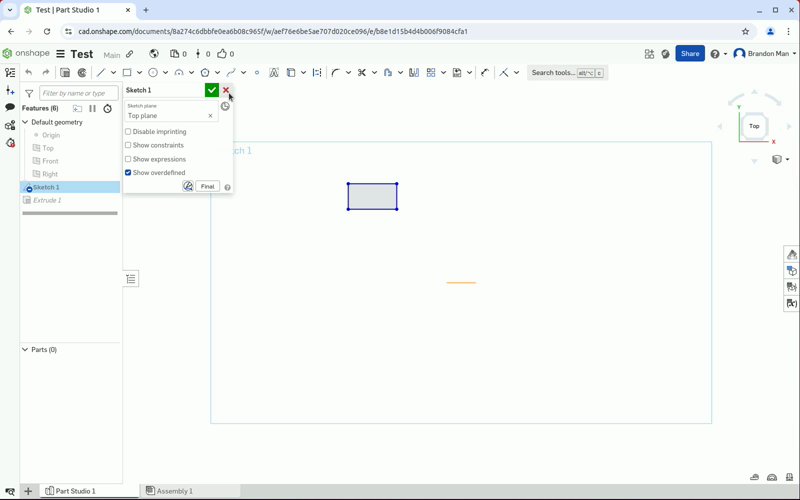
click(229, 92)
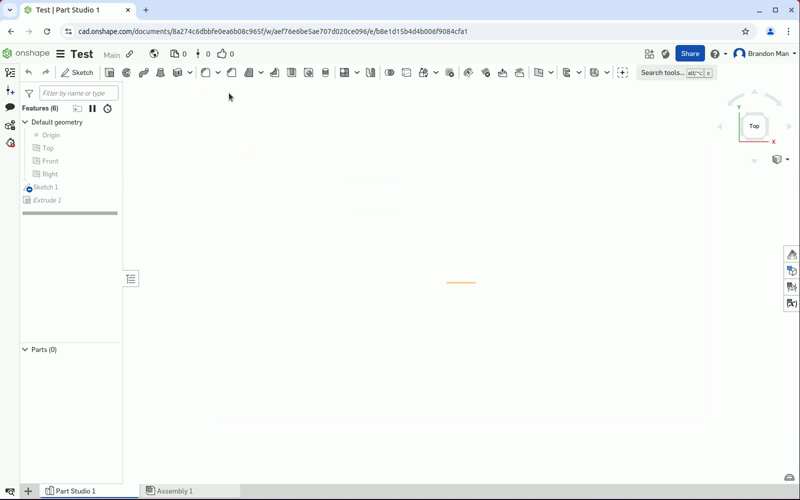
mouse_move(541, 75)
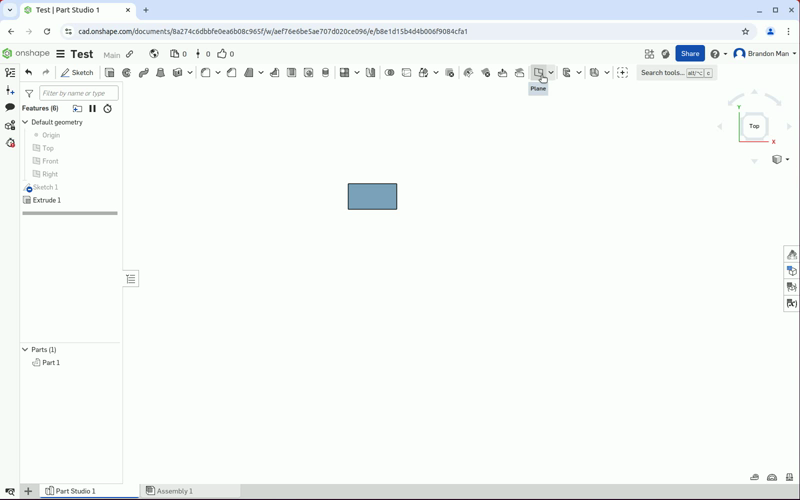
click(541, 75)
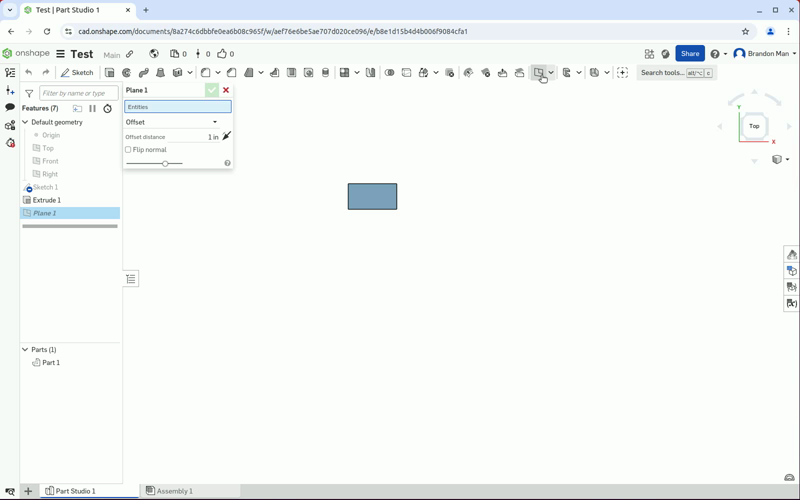
mouse_move(73, 150)
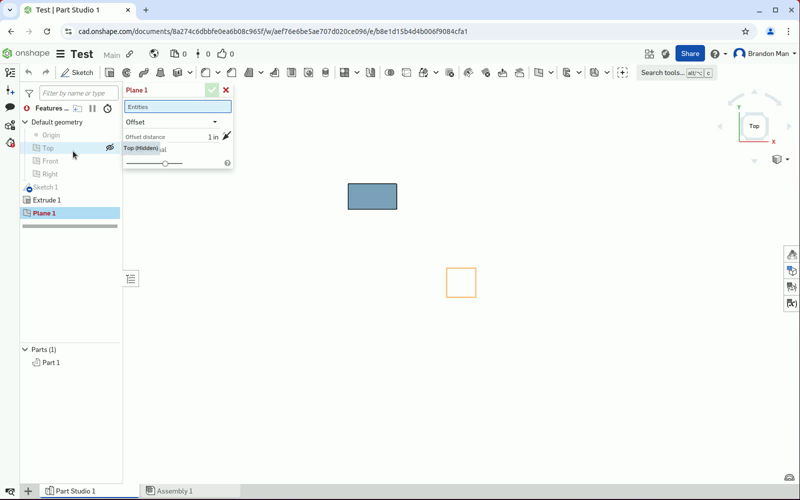
click(73, 150)
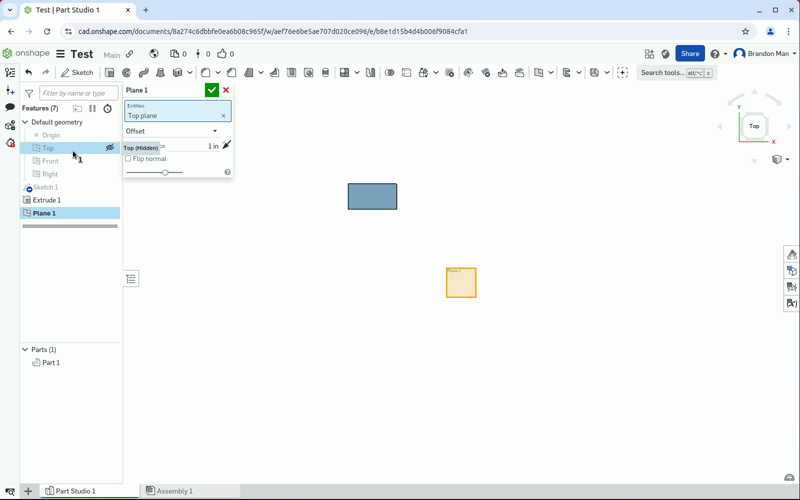
key(tab, 2)
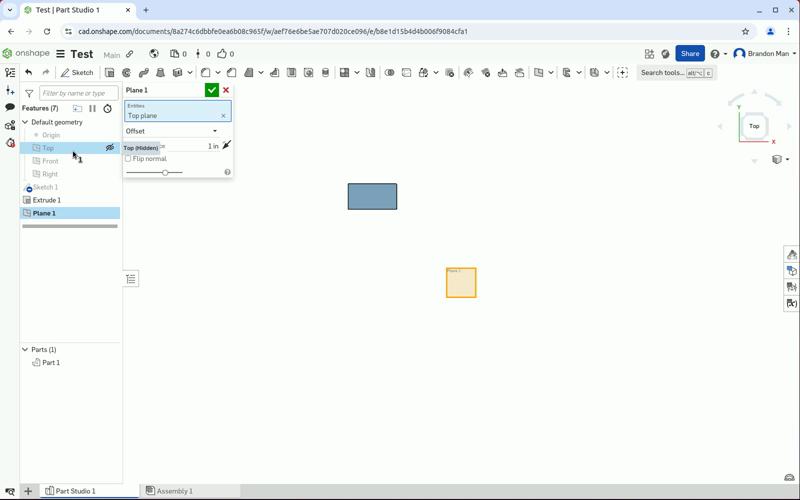
text(5.053)
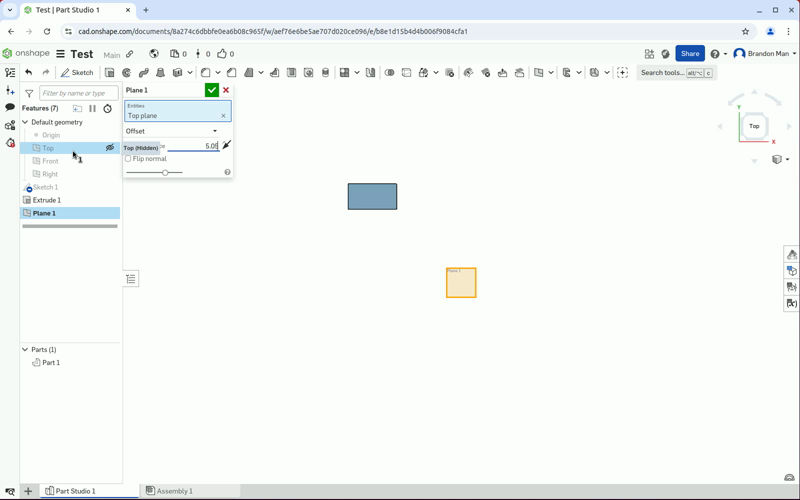
key(enter, 2)
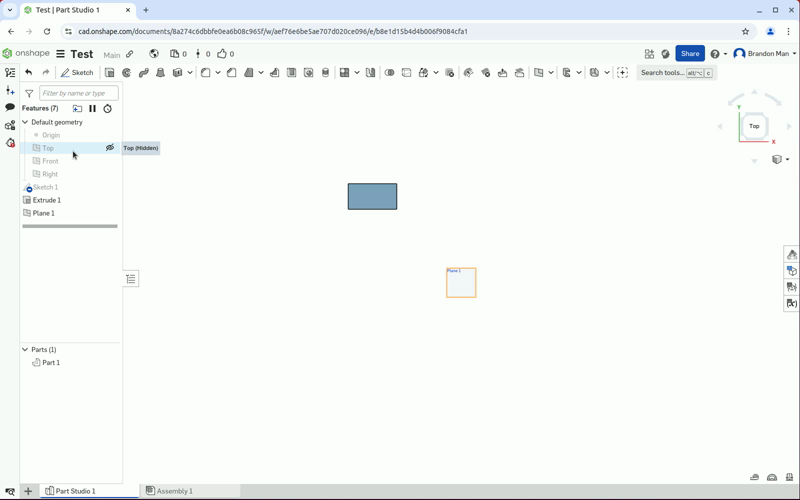
key(shift+s)
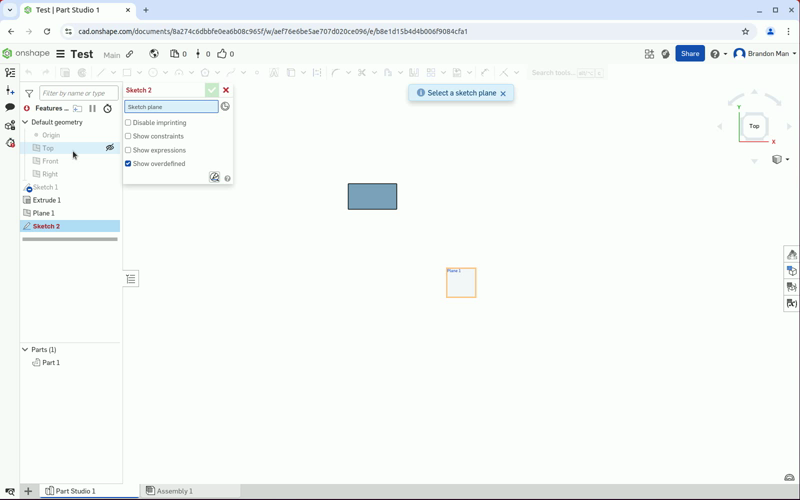
mouse_move(73, 215)
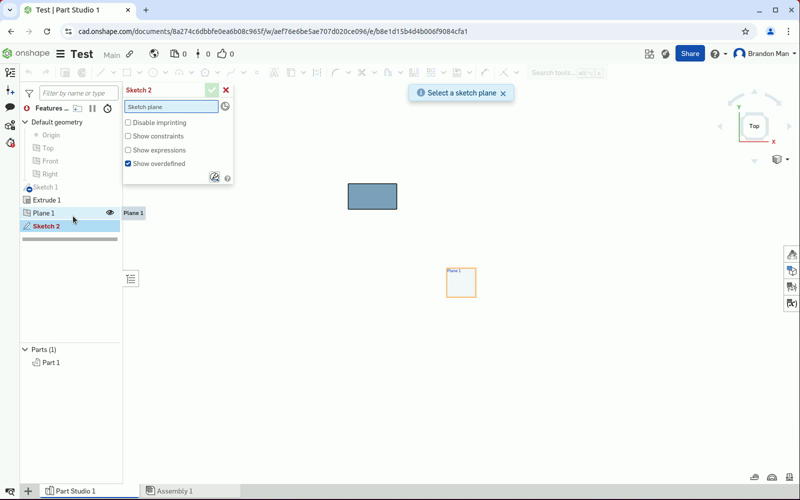
click(73, 215)
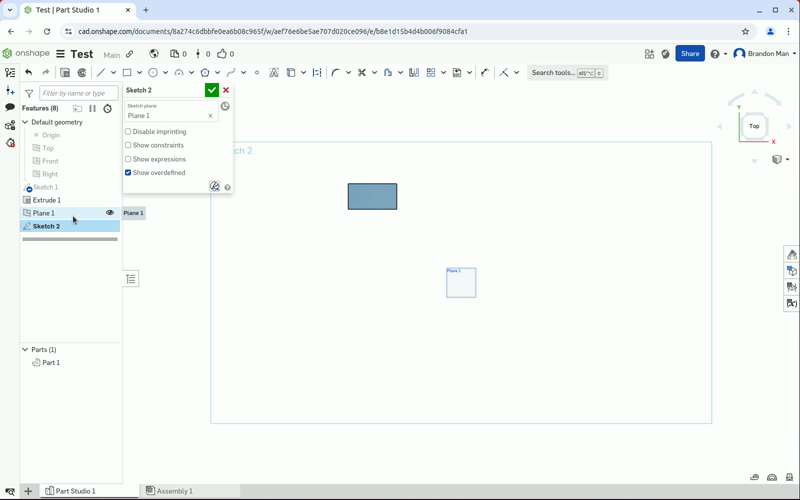
mouse_move(73, 352)
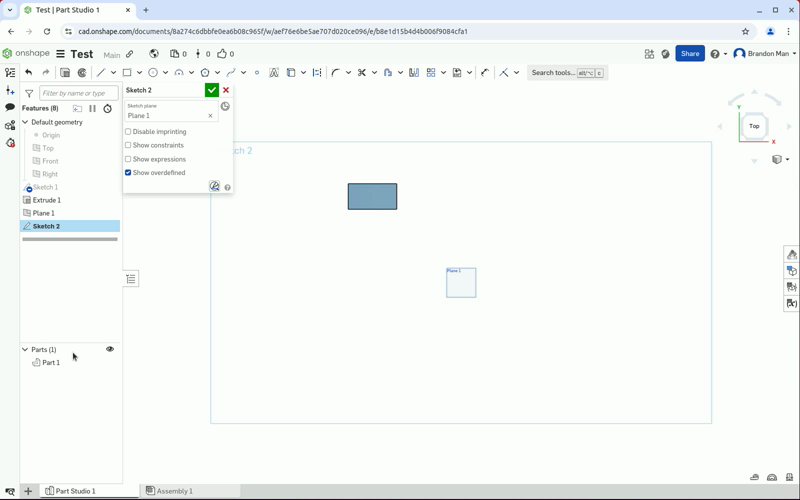
key(y)
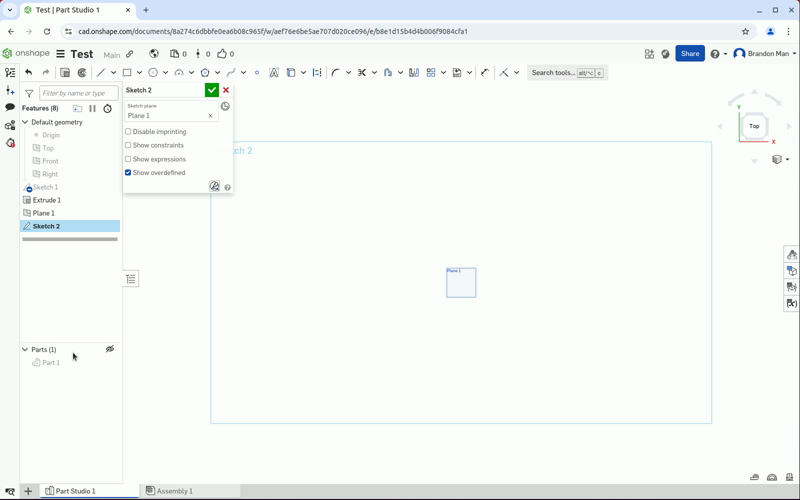
key(c)
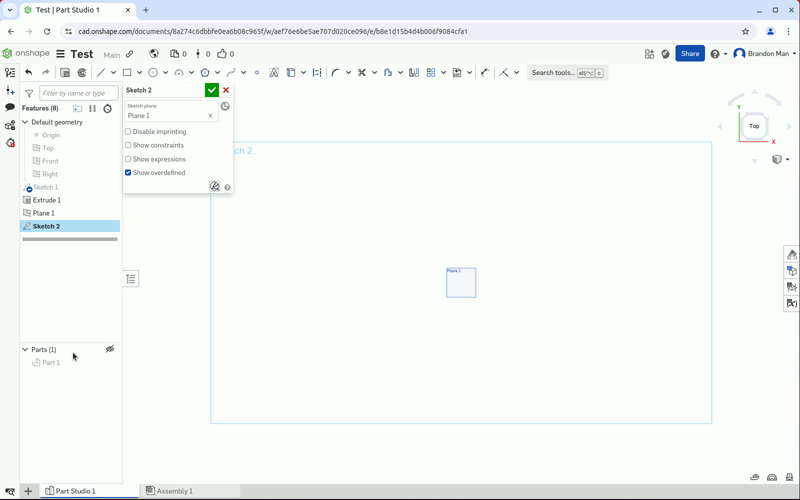
key_down(shift)
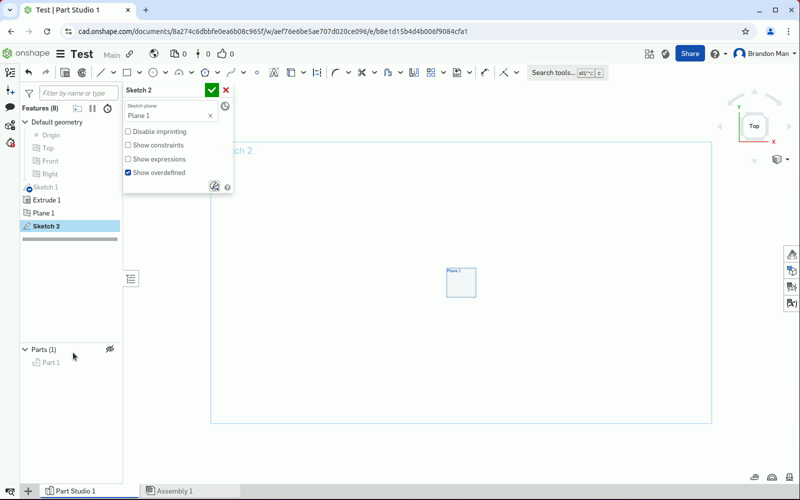
mouse_move(357, 191)
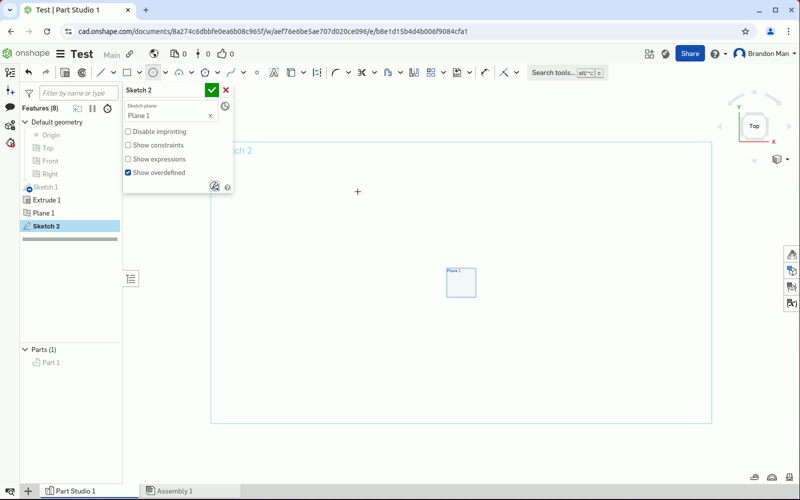
click(357, 191)
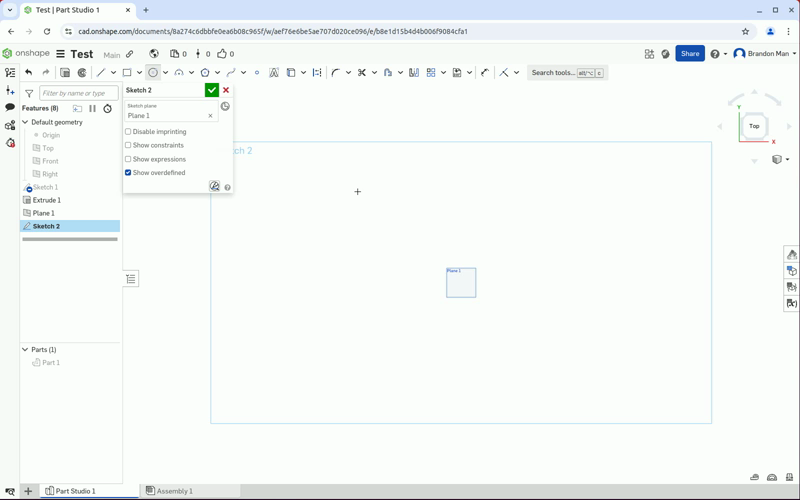
key_up(shift)
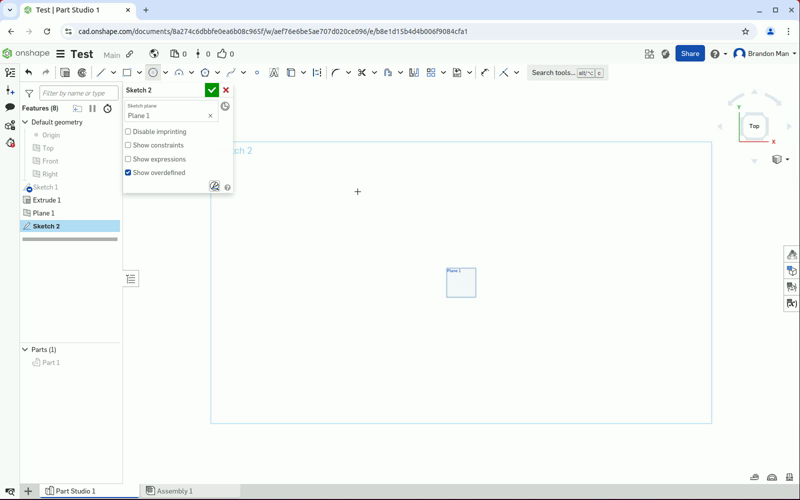
mouse_move(362, 191)
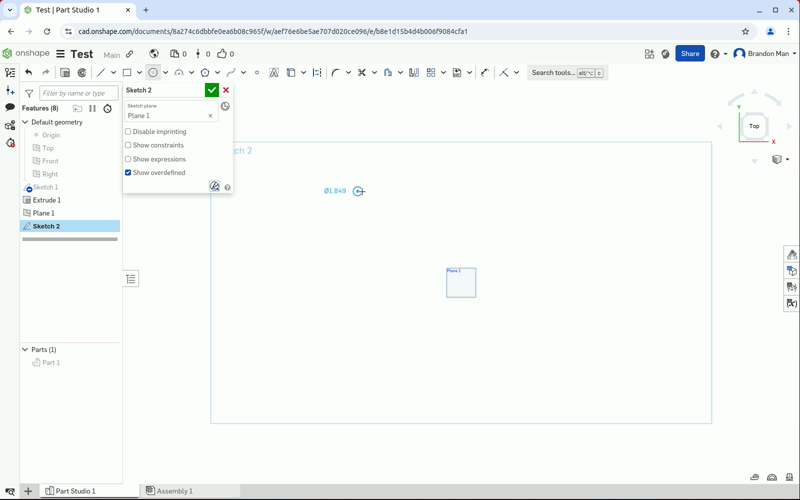
click(362, 191)
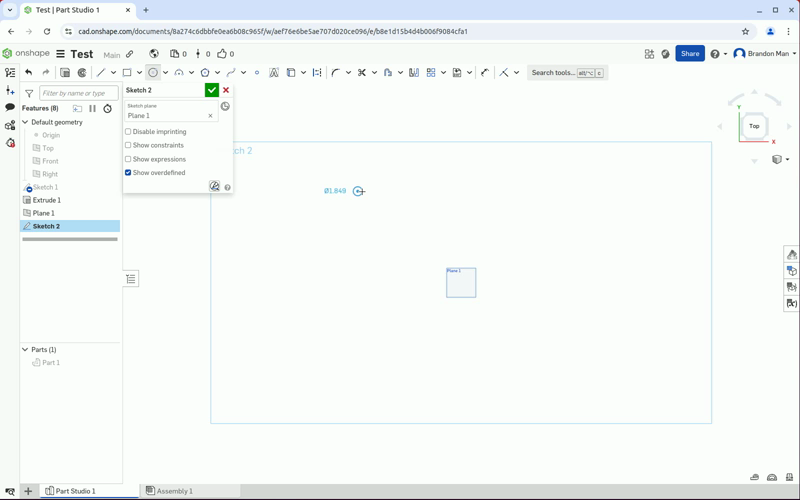
key(esc)
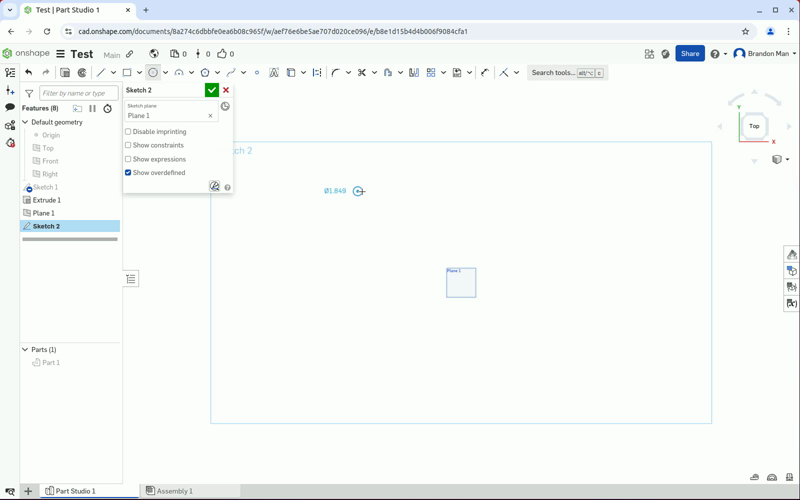
mouse_move(355, 193)
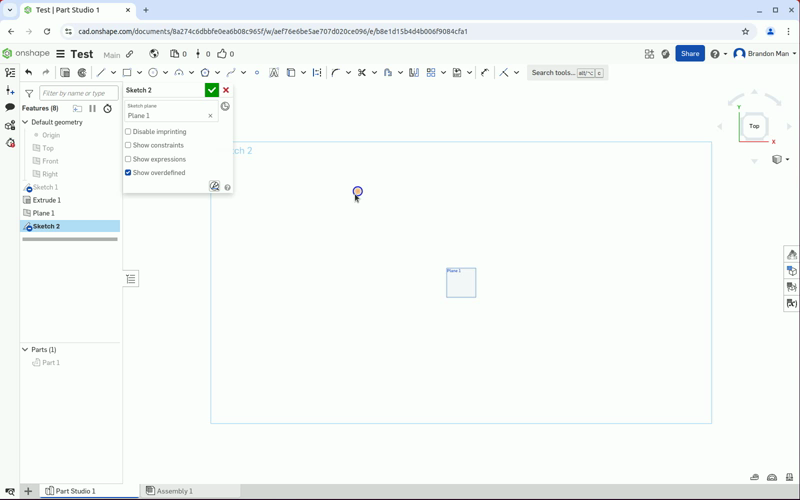
scroll(6)
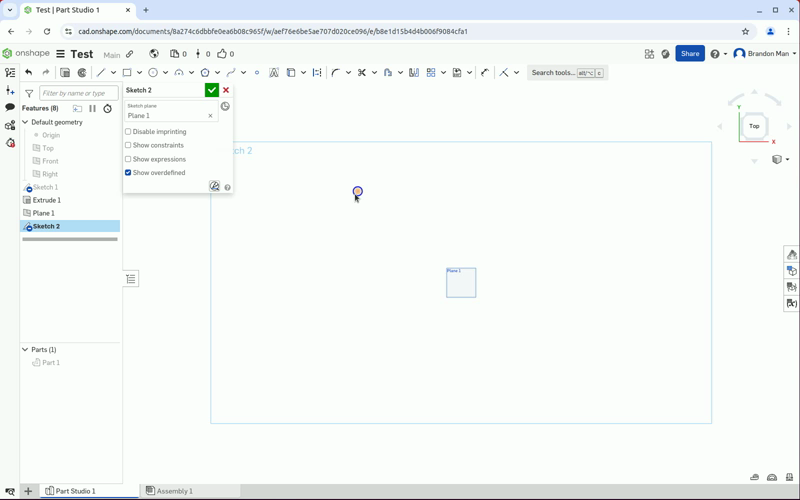
scroll(6)
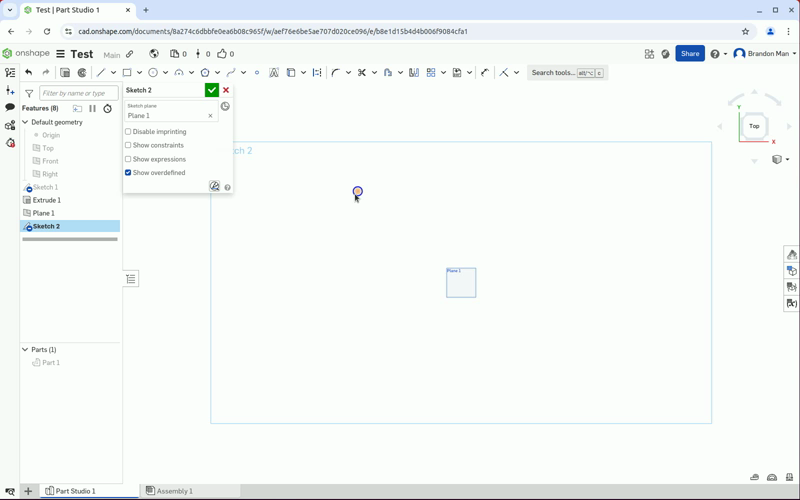
scroll(6)
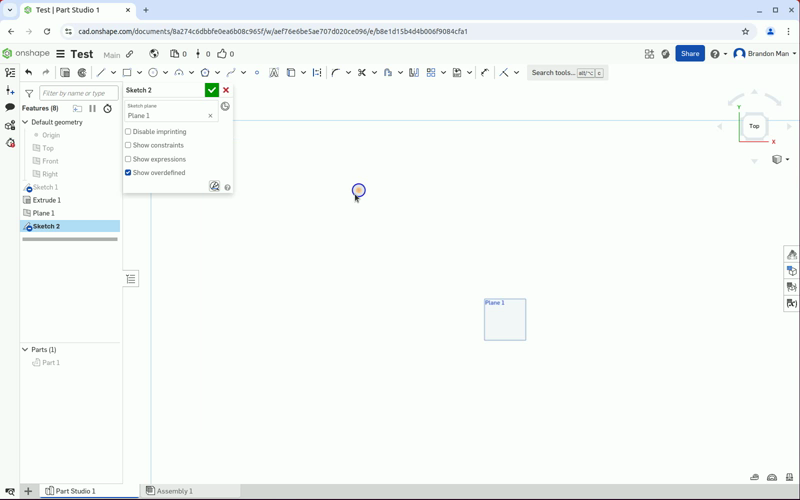
scroll(6)
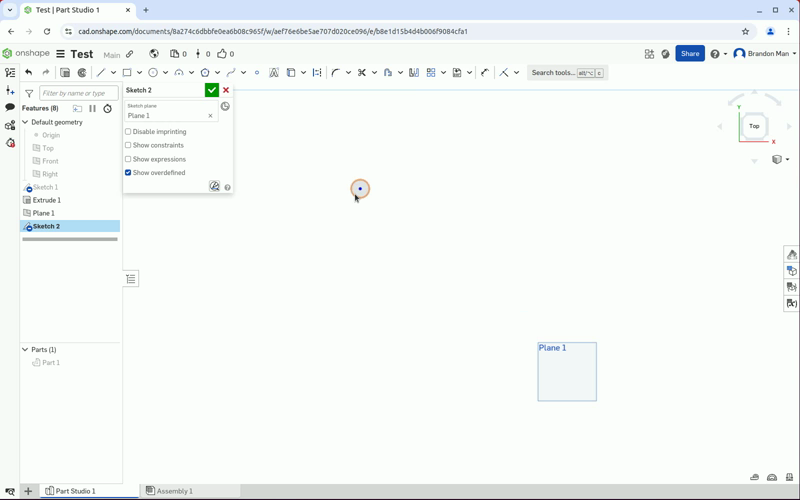
scroll(6)
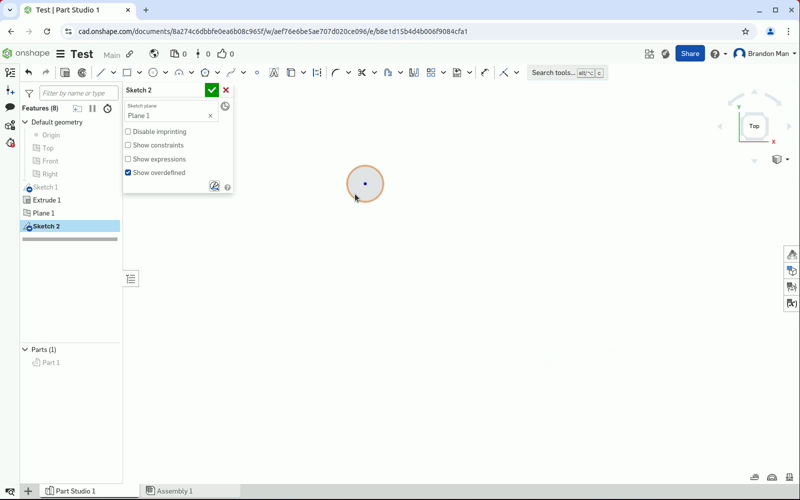
scroll(6)
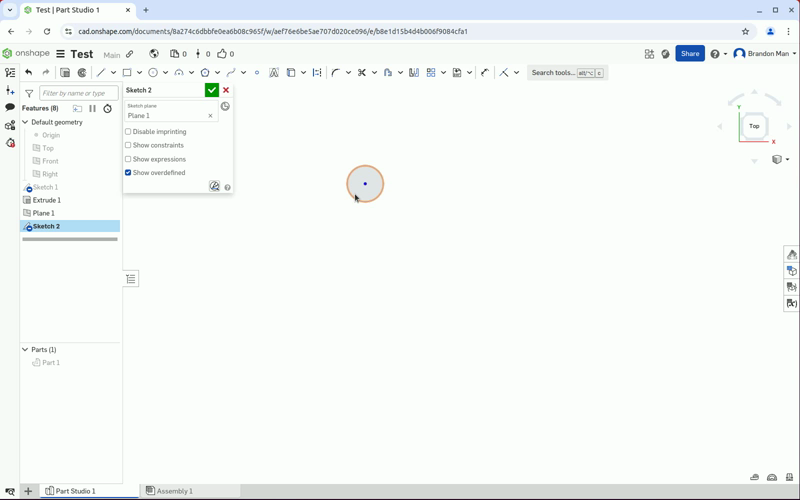
scroll(6)
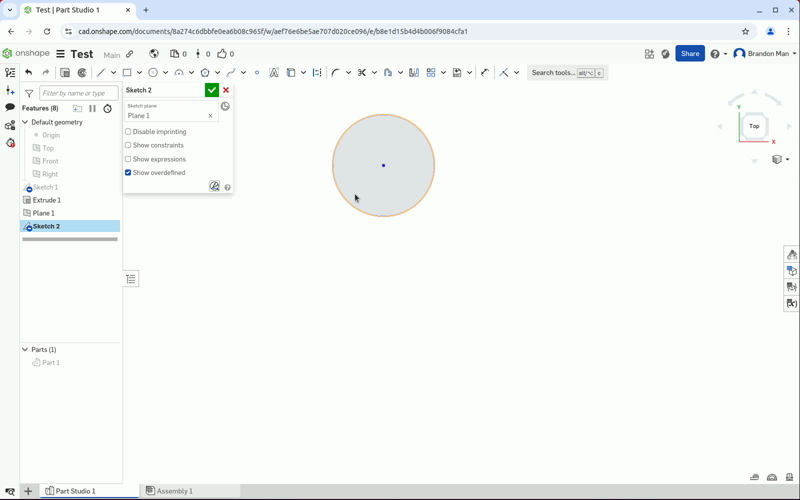
click(355, 193)
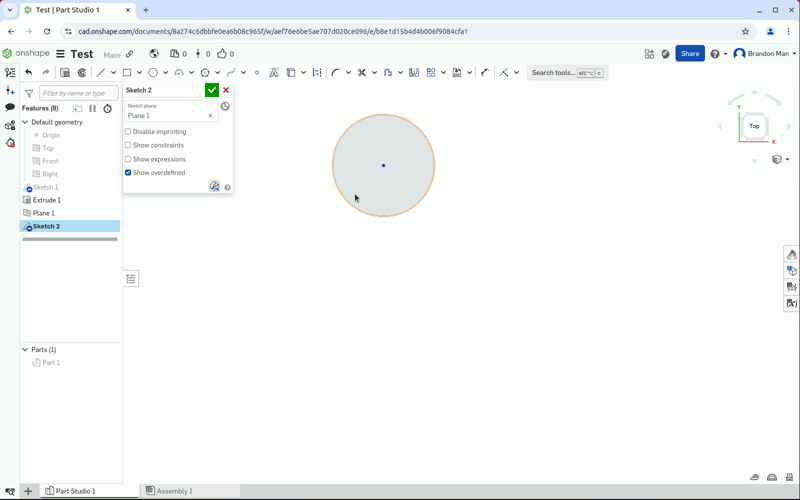
scroll(-6)
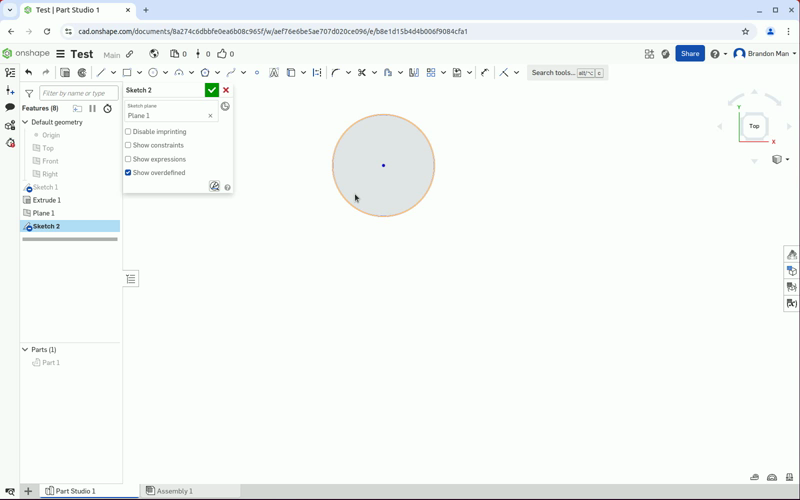
scroll(-6)
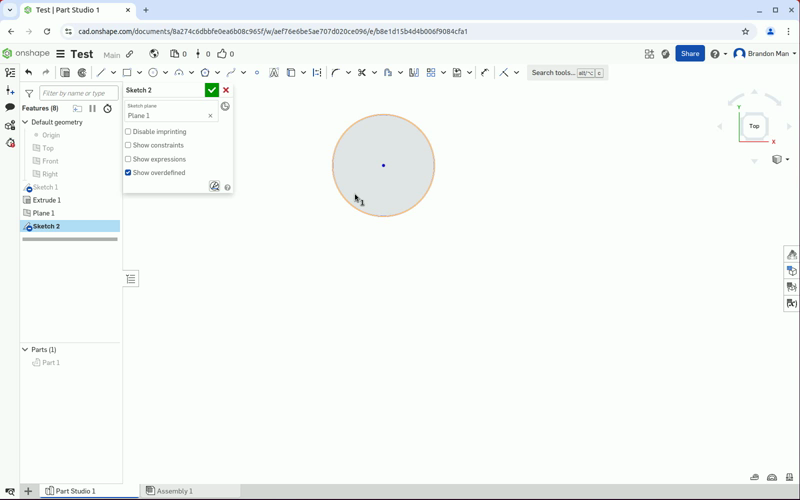
scroll(-6)
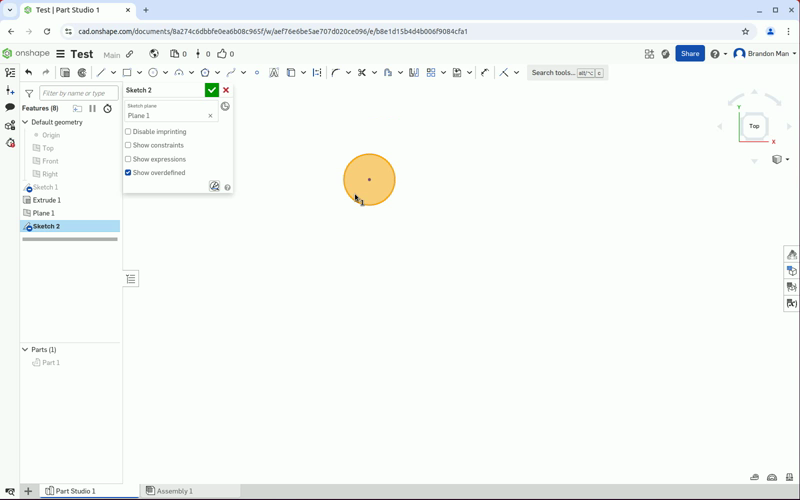
scroll(-6)
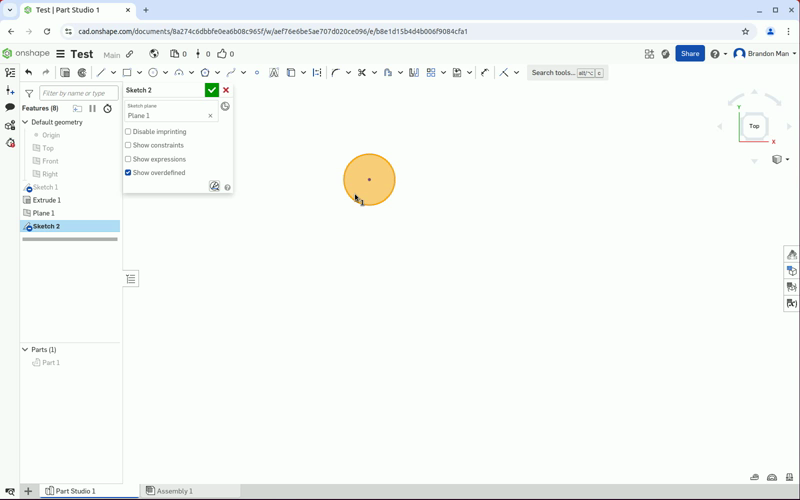
scroll(-6)
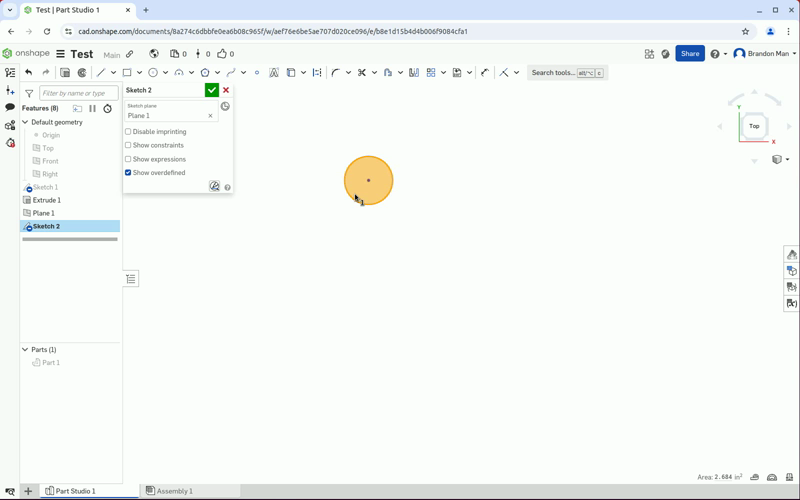
scroll(-6)
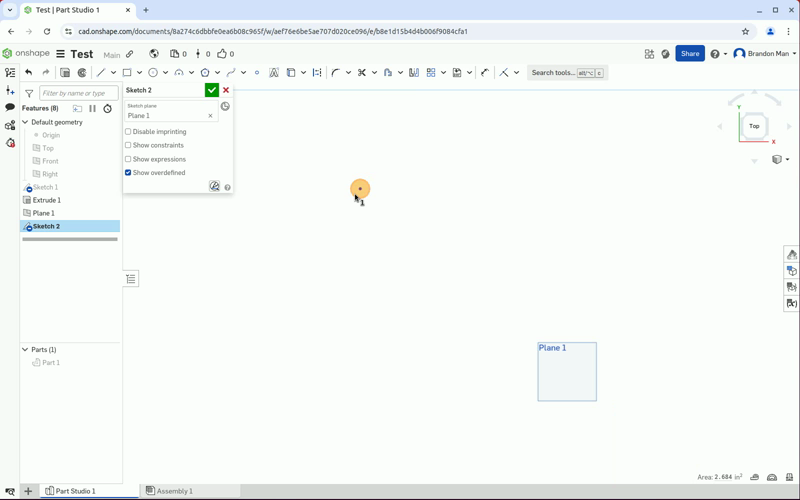
scroll(-6)
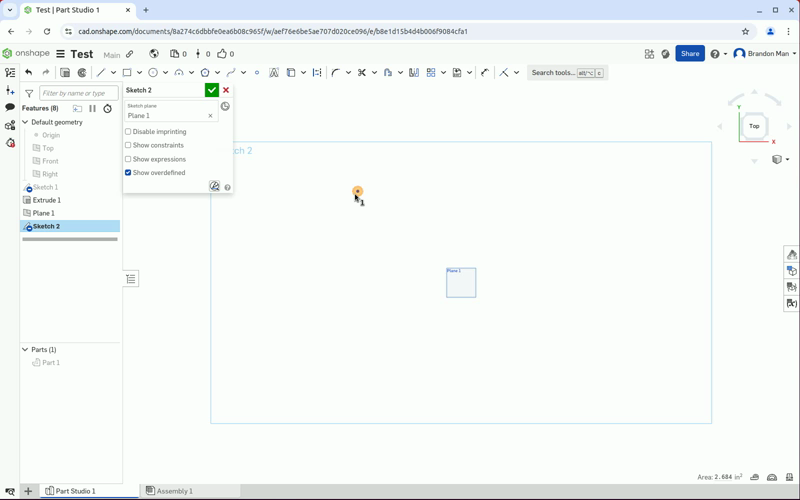
mouse_move(73, 352)
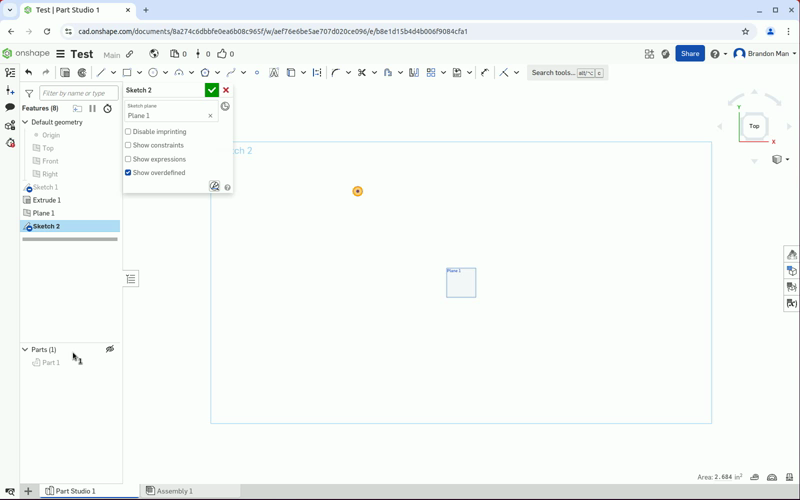
key(shift+y)
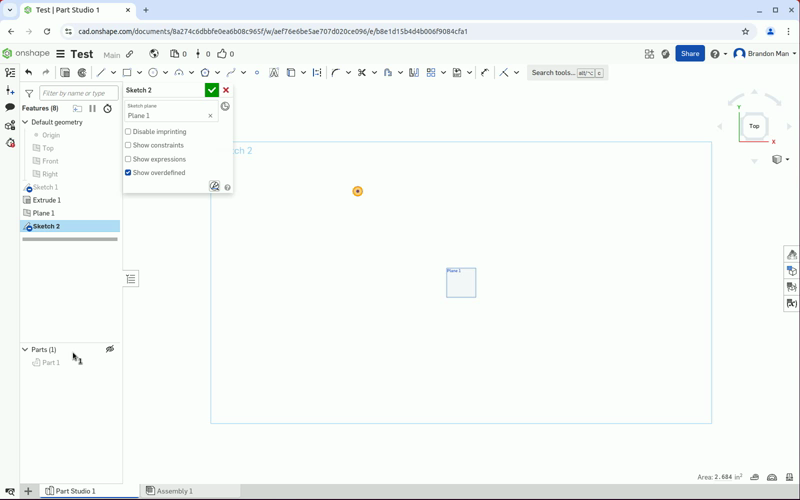
key(shift+e)
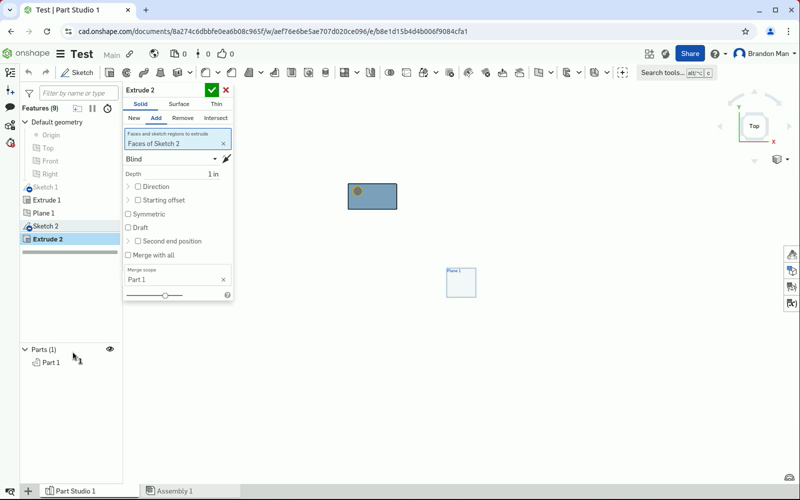
mouse_move(143, 106)
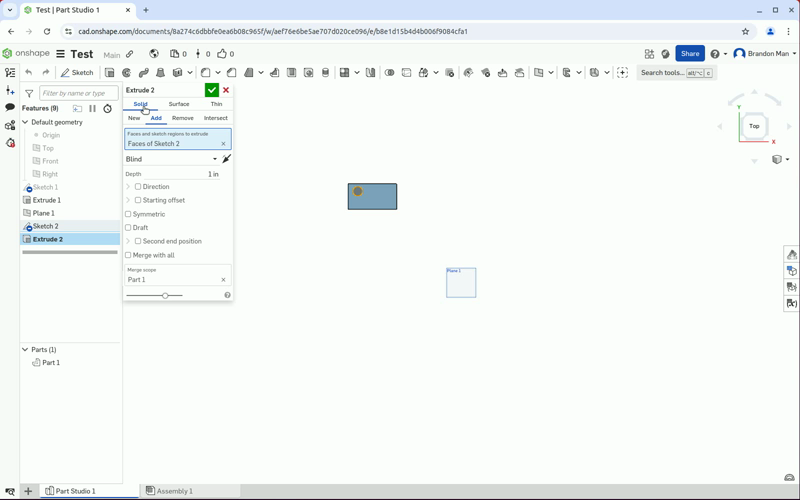
click(143, 106)
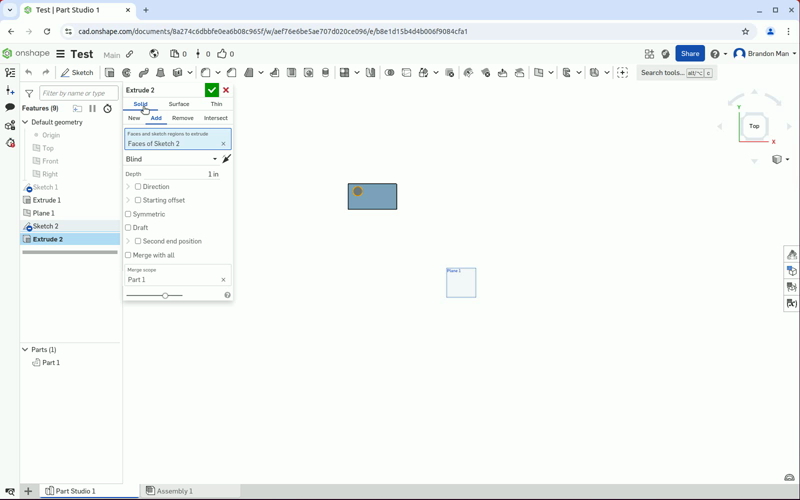
mouse_move(137, 120)
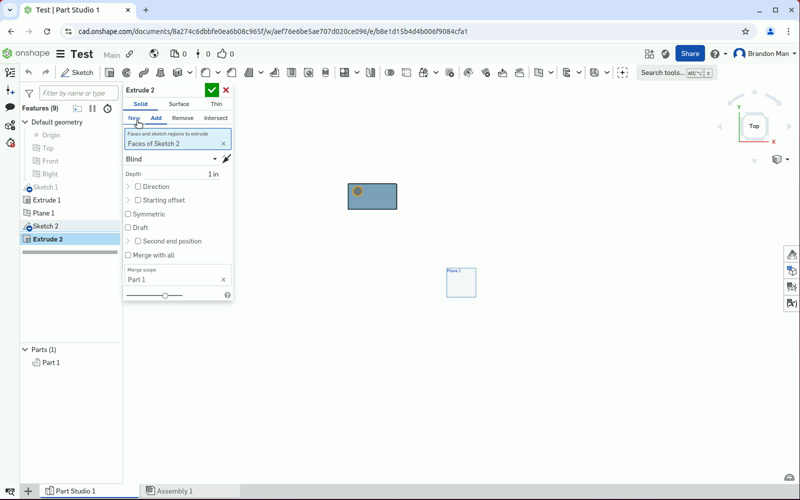
click(137, 120)
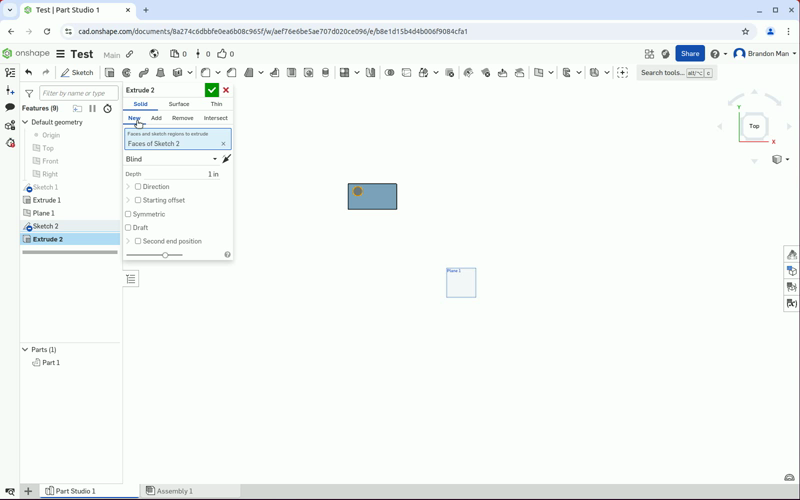
key(tab, 4)
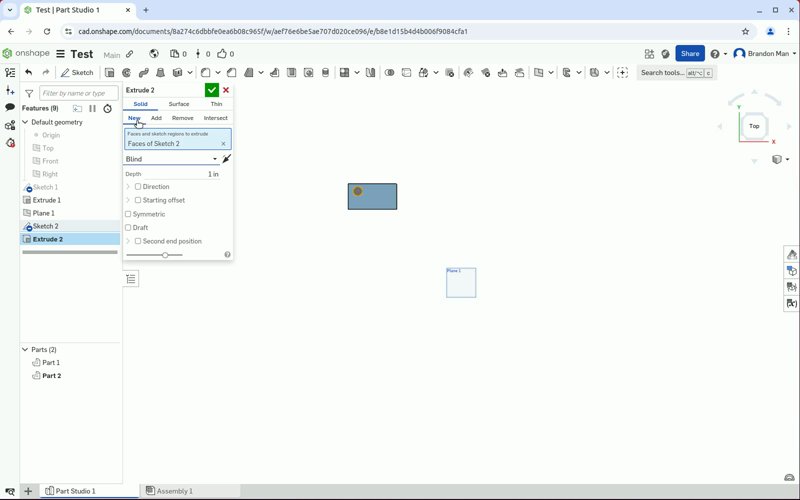
text(2.166)
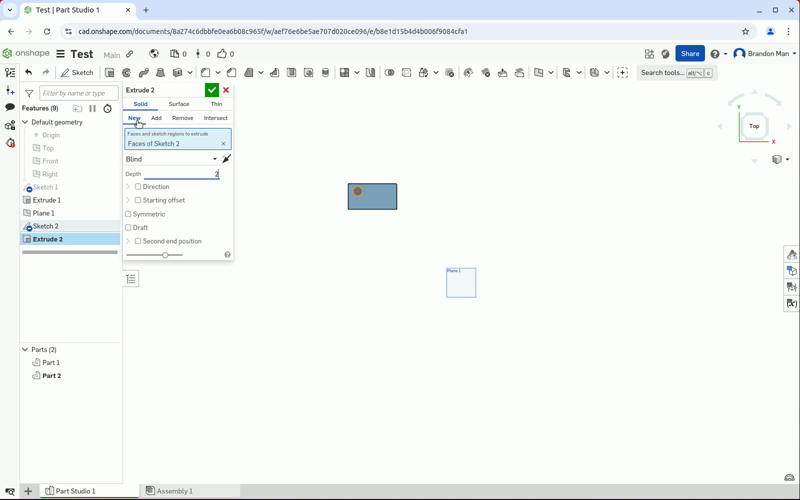
key(enter)
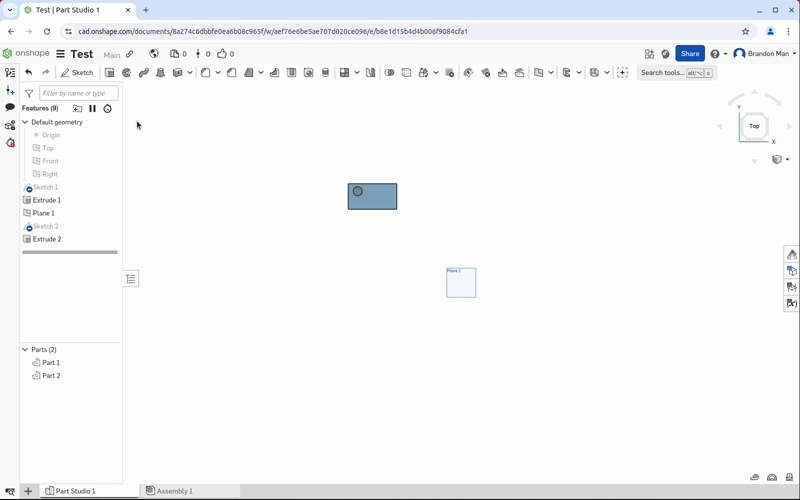
key(shift+h)
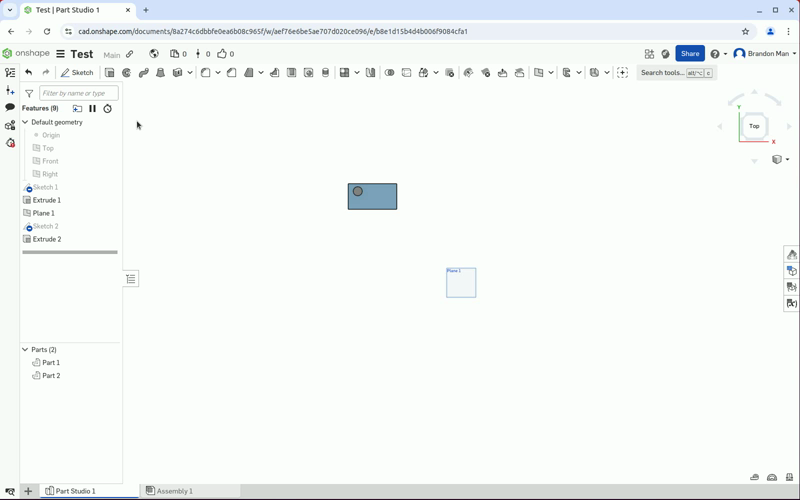
key(shift+h)
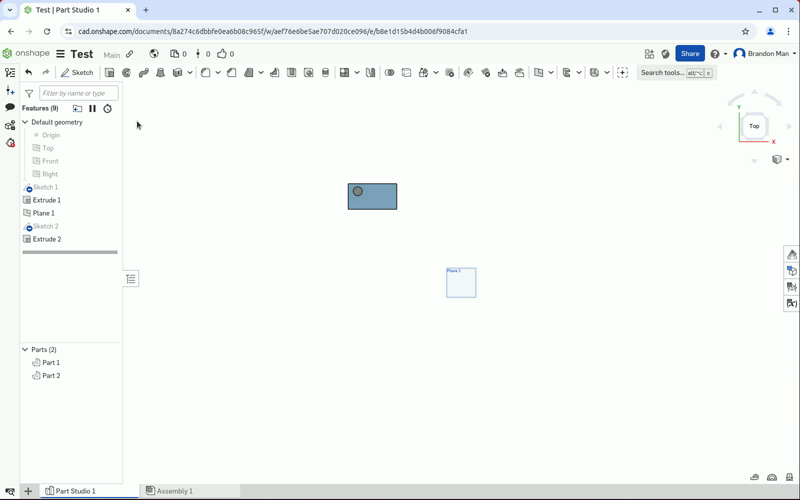
mouse_move(73, 189)
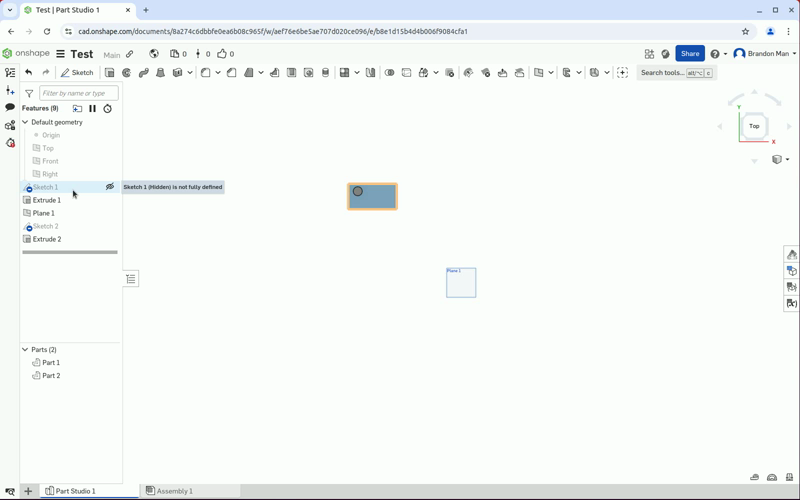
click(73, 189)
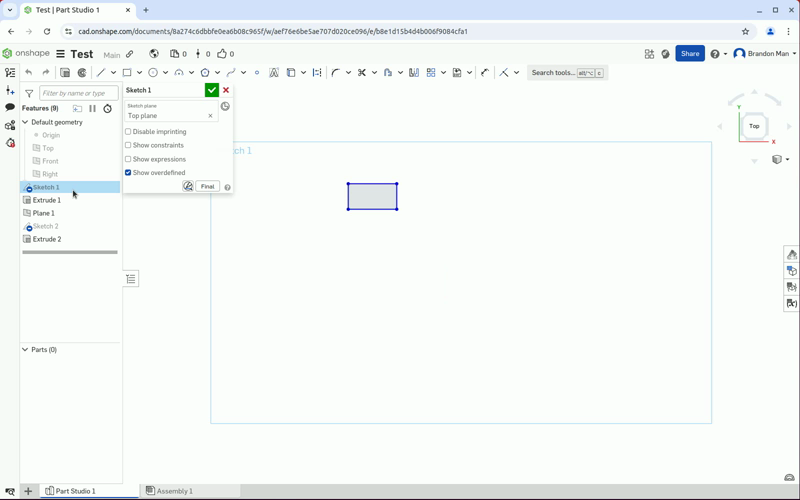
mouse_move(229, 92)
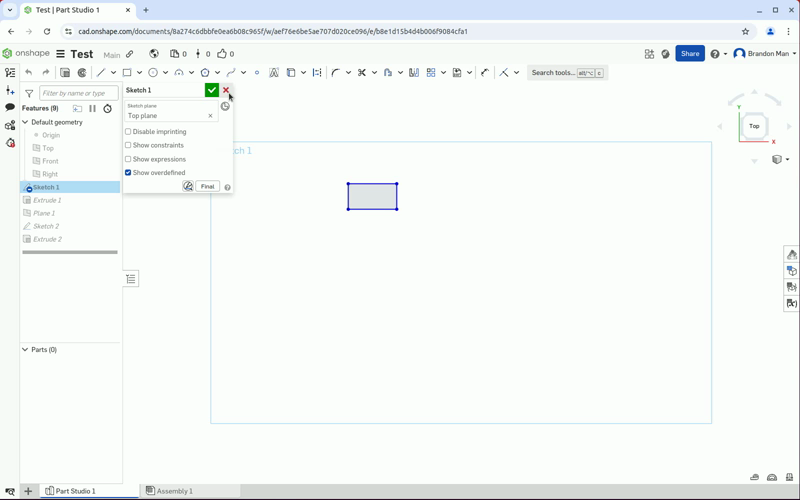
click(229, 92)
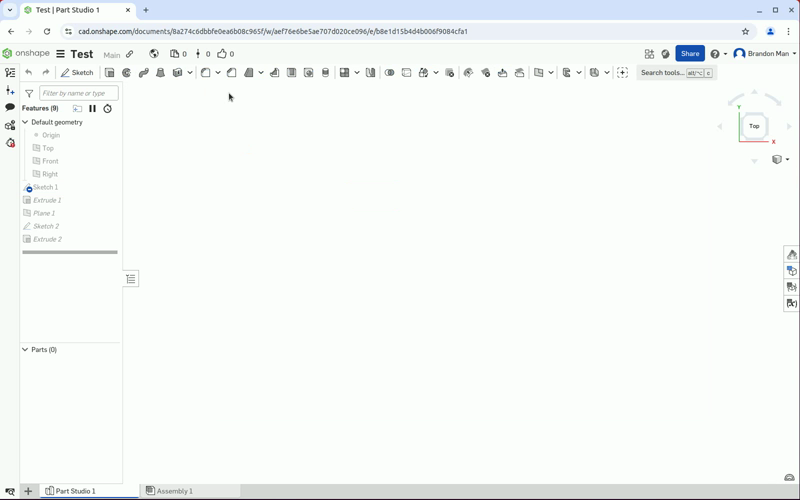
key(shift+s)
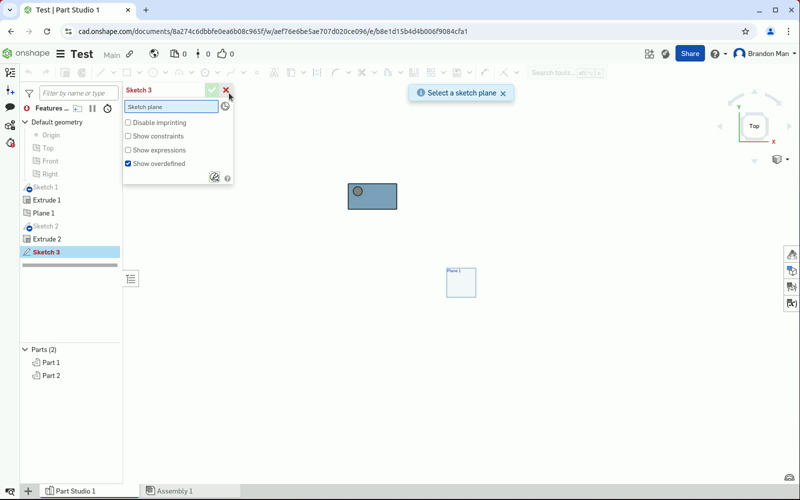
mouse_move(73, 215)
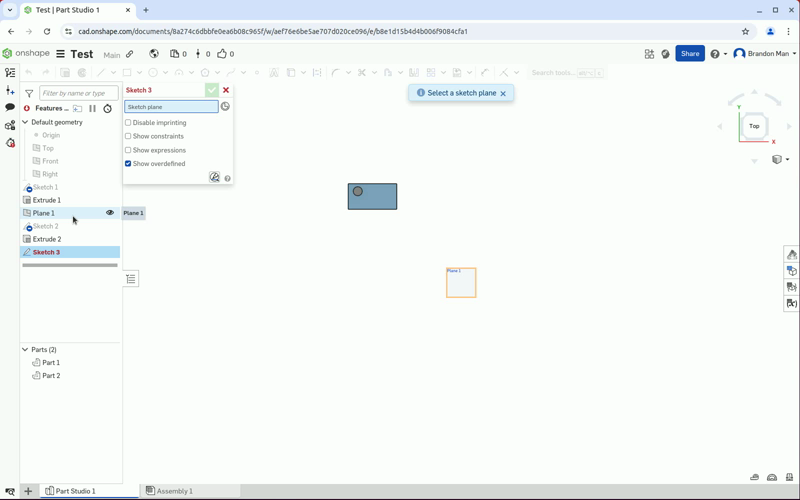
click(73, 215)
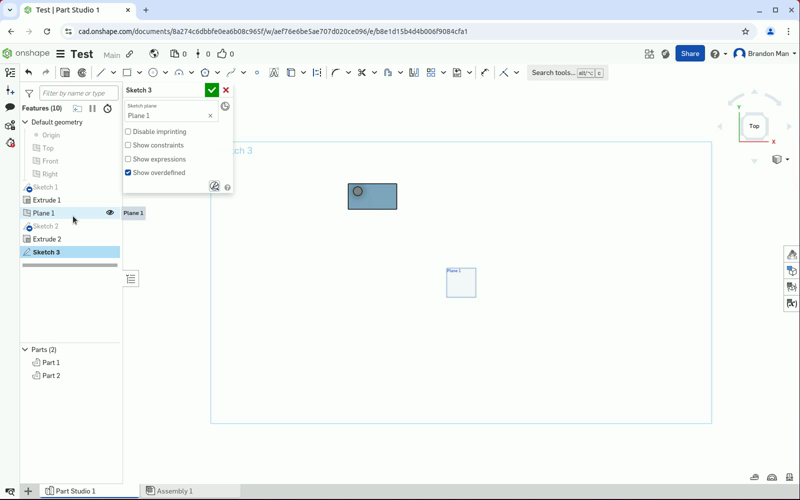
mouse_move(73, 352)
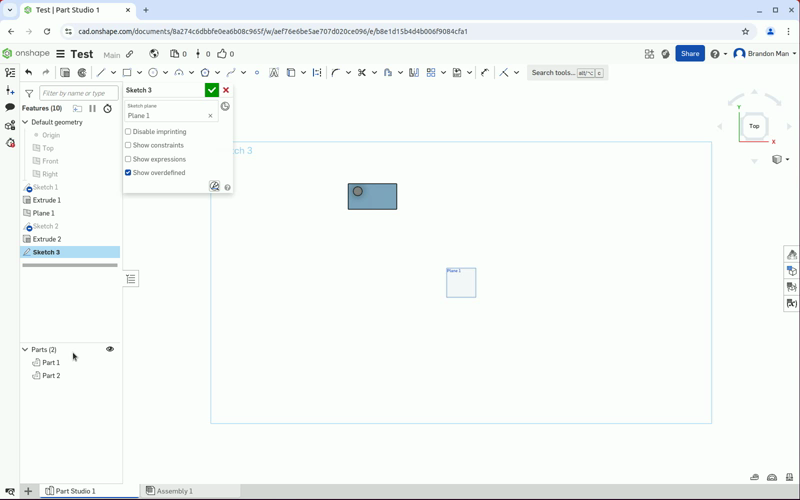
key(y)
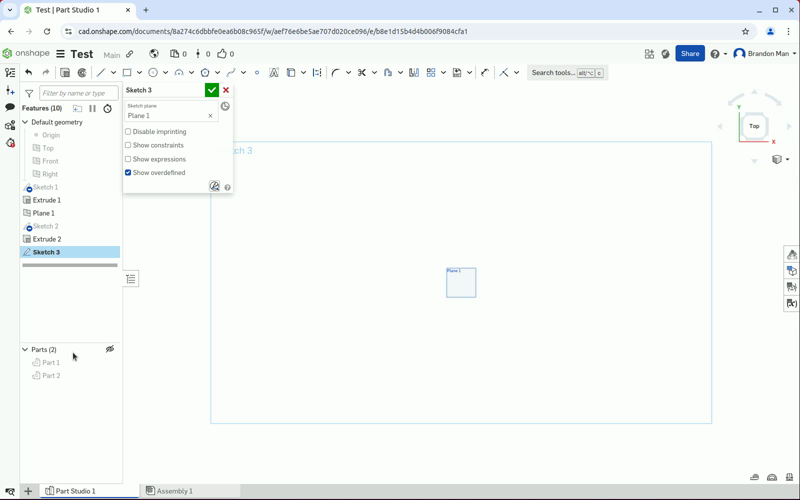
key(c)
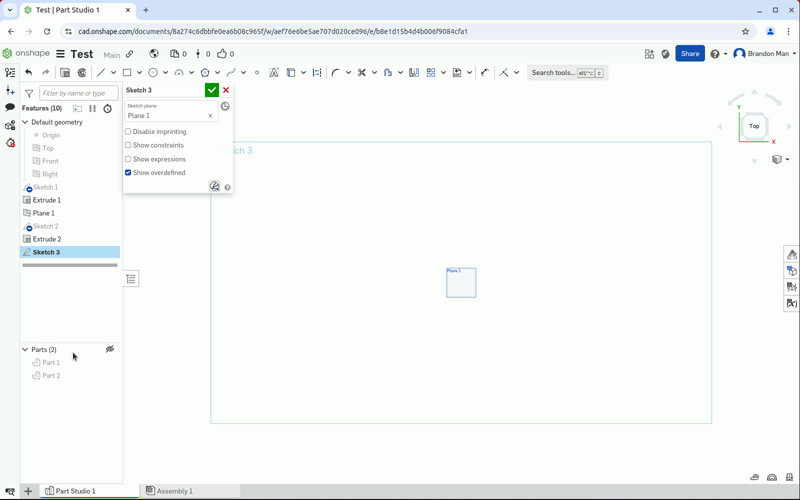
key_down(shift)
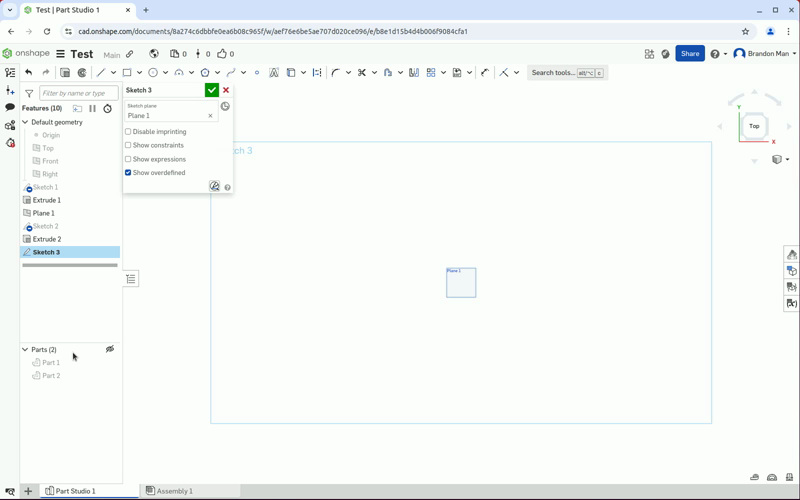
mouse_move(357, 203)
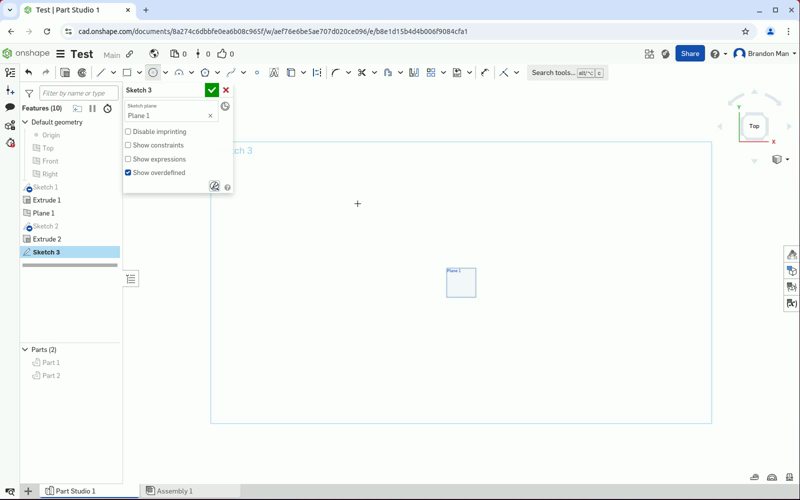
click(357, 203)
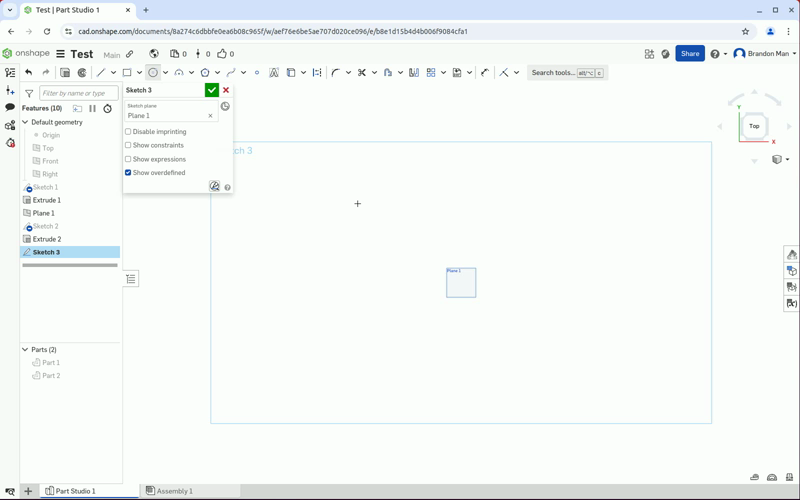
key_up(shift)
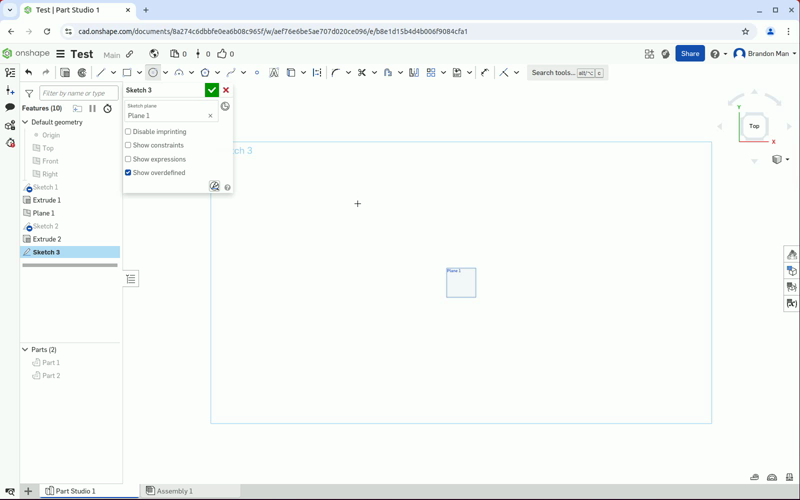
mouse_move(362, 203)
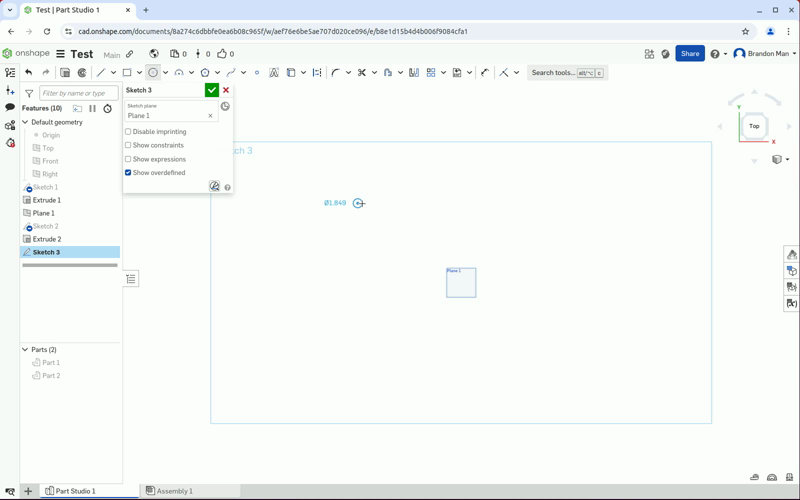
click(362, 203)
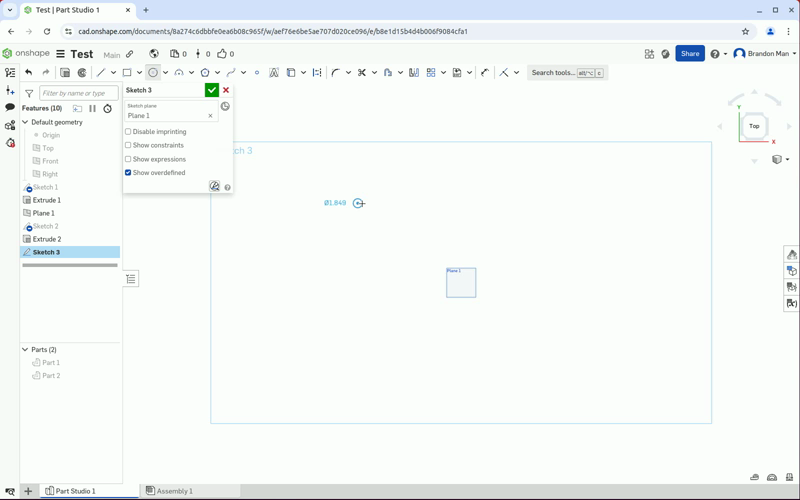
key(esc)
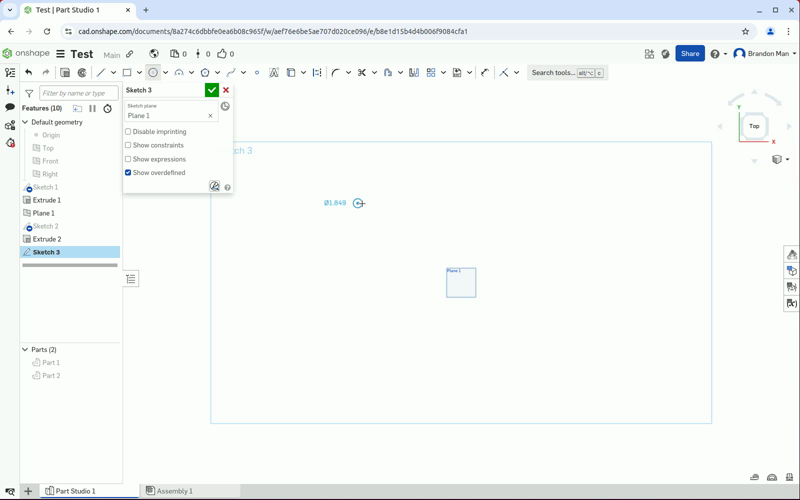
mouse_move(359, 203)
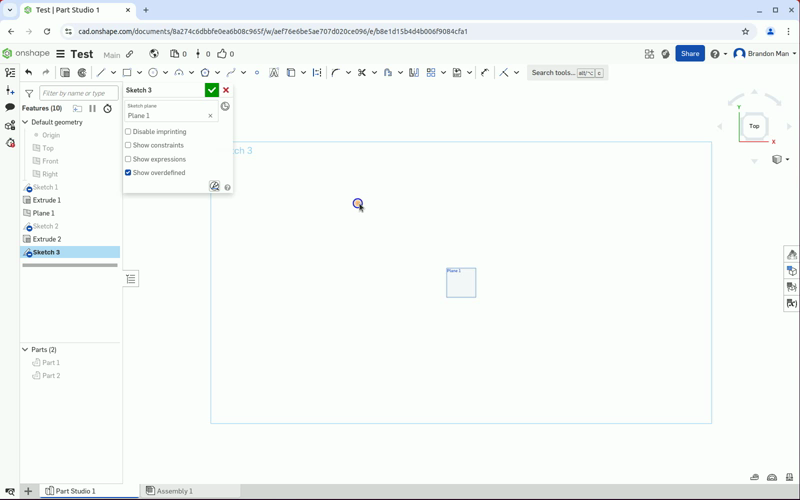
scroll(6)
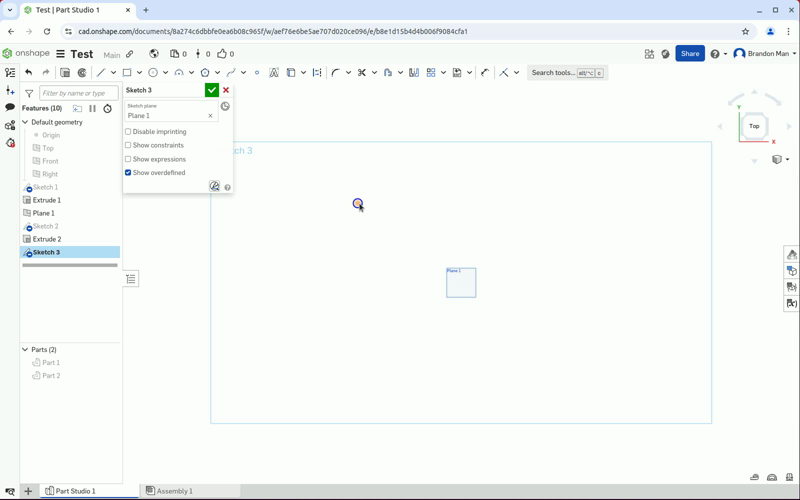
scroll(6)
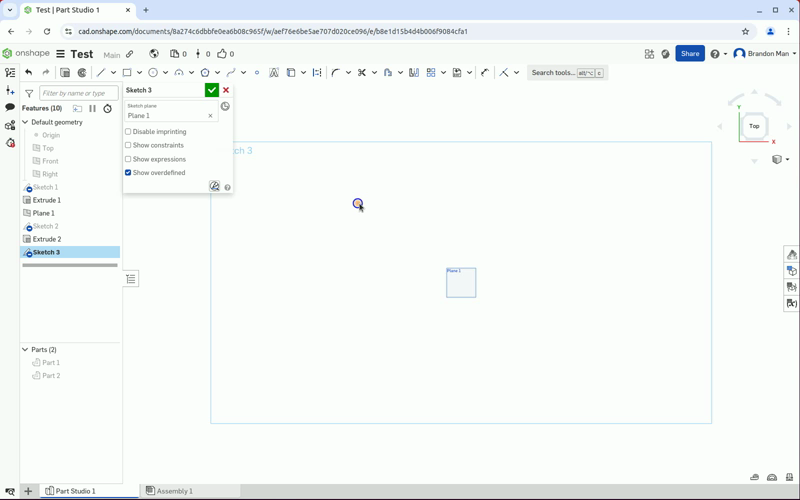
scroll(6)
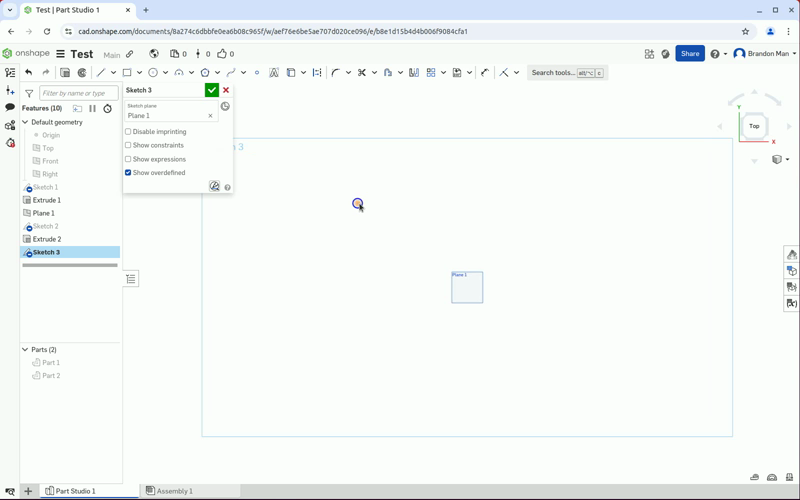
scroll(6)
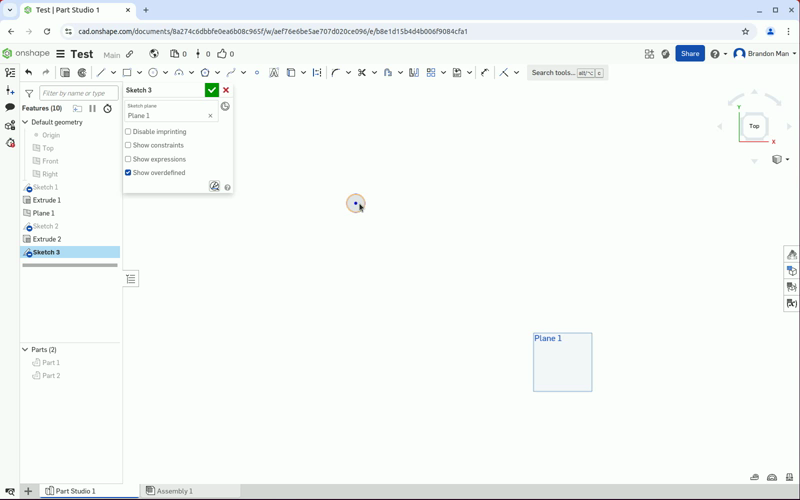
scroll(6)
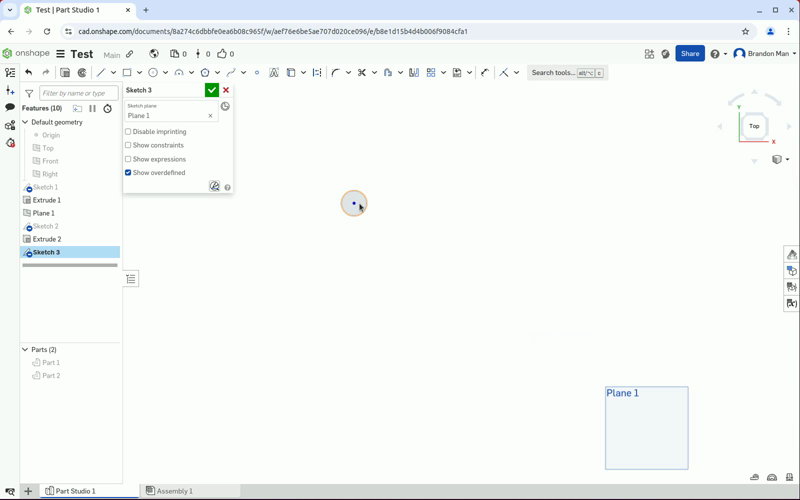
scroll(6)
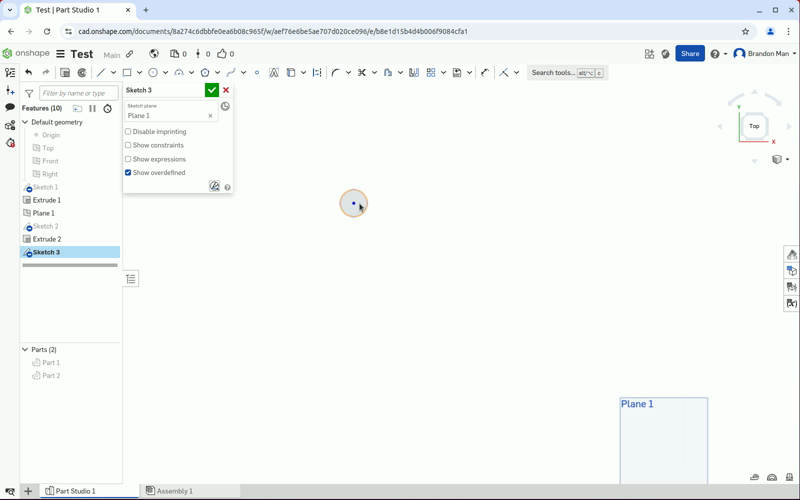
scroll(6)
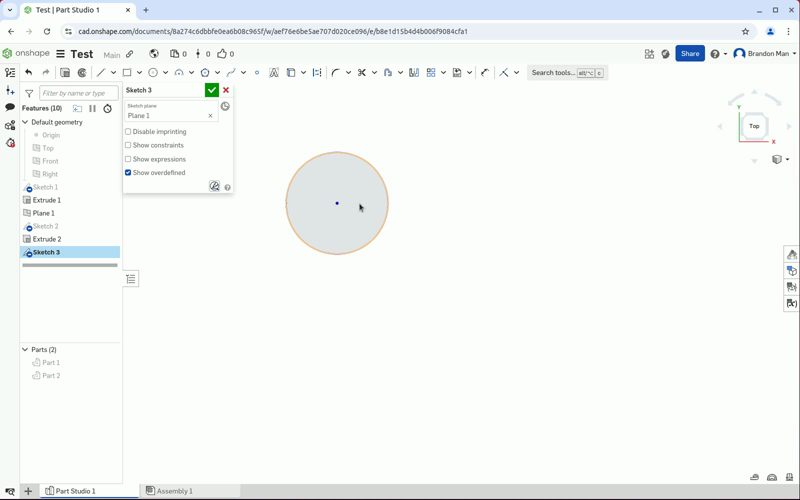
click(359, 203)
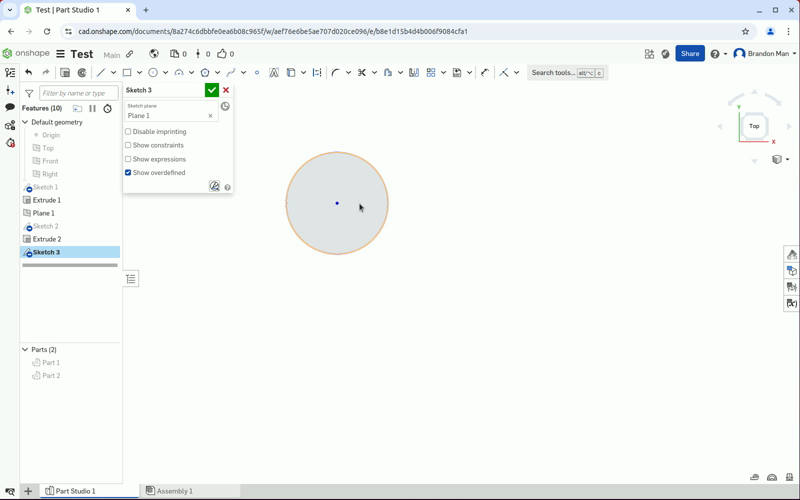
scroll(-6)
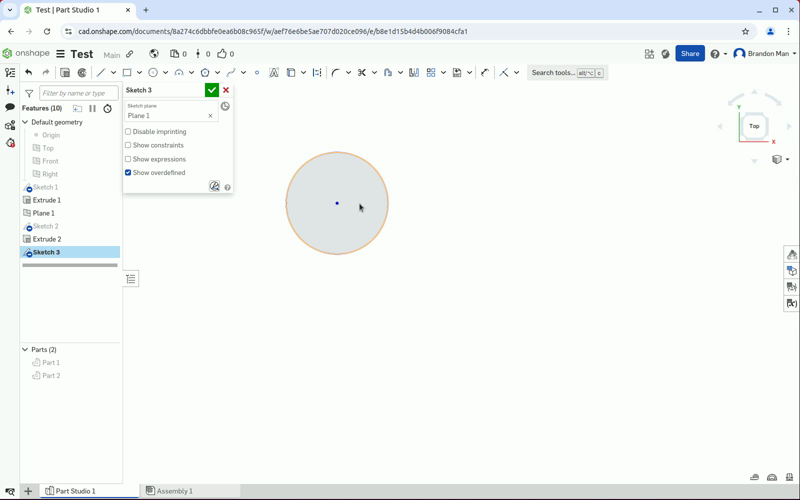
scroll(-6)
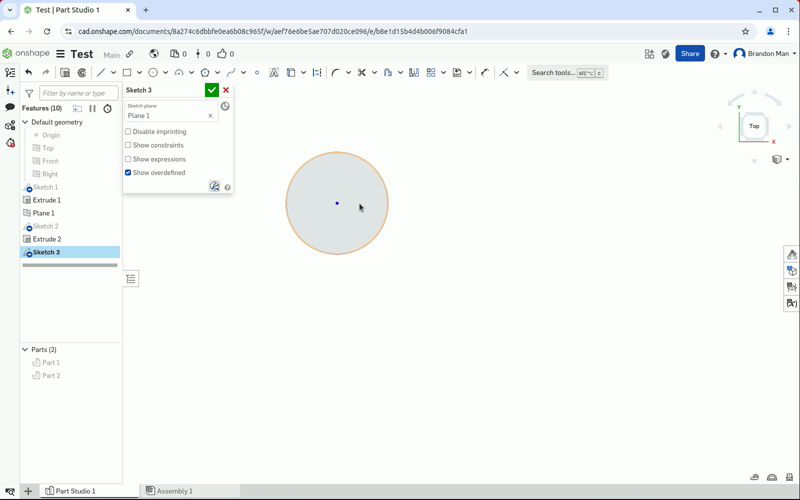
scroll(-6)
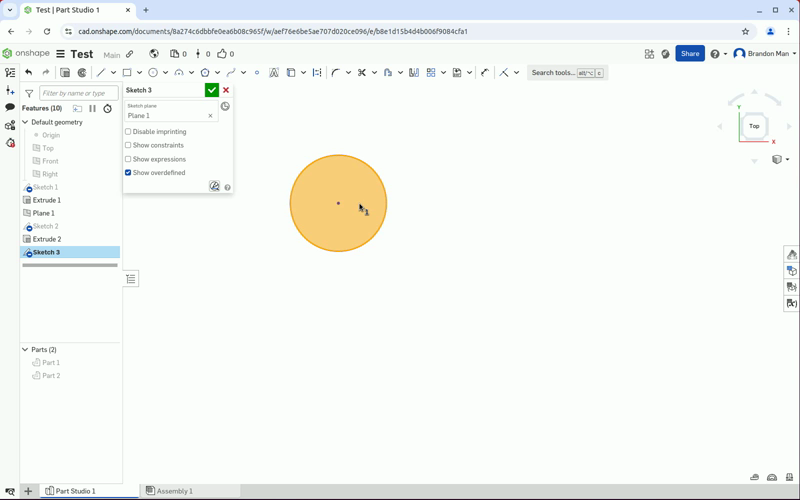
scroll(-6)
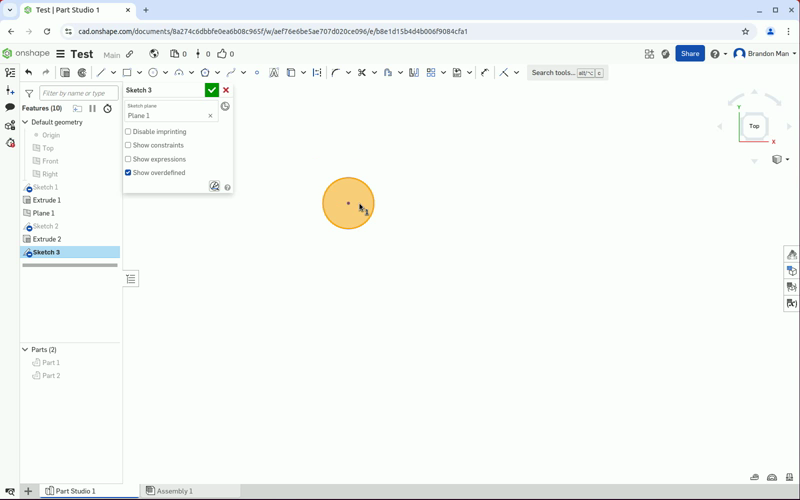
scroll(-6)
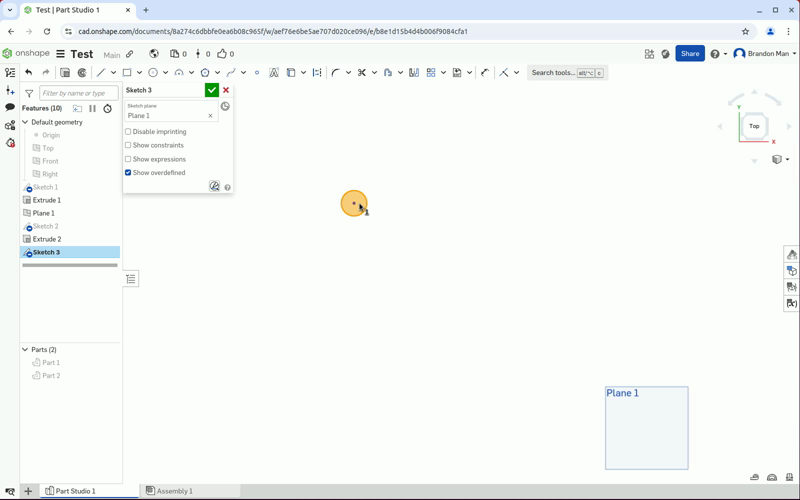
scroll(-6)
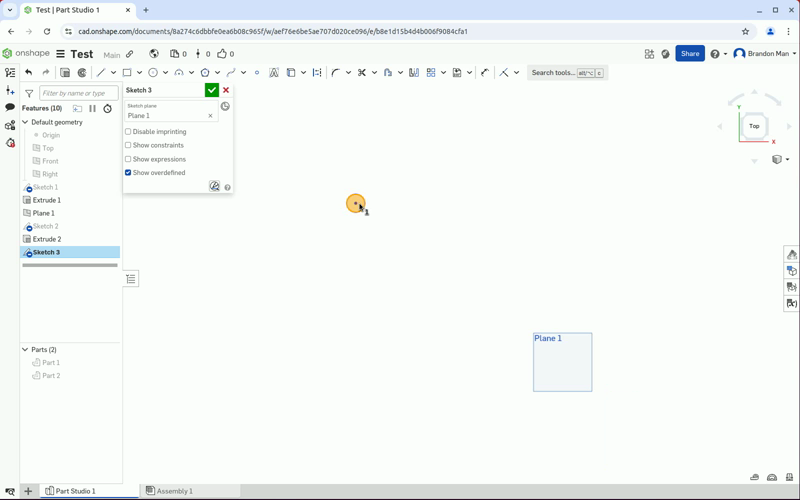
scroll(-6)
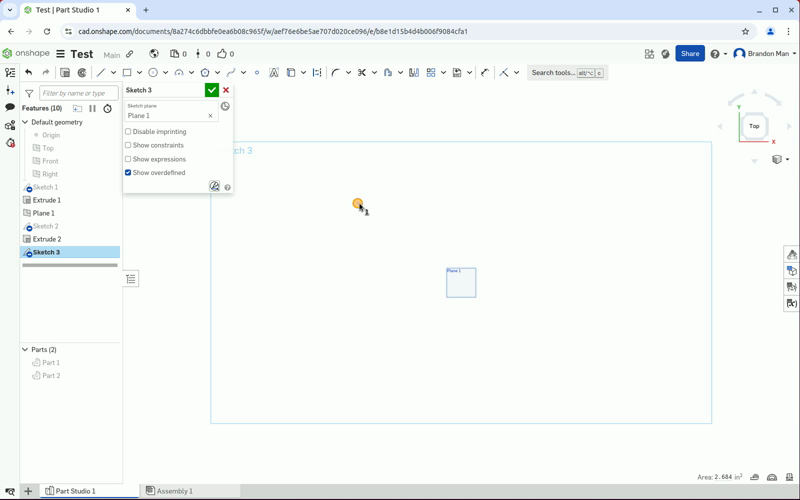
mouse_move(73, 352)
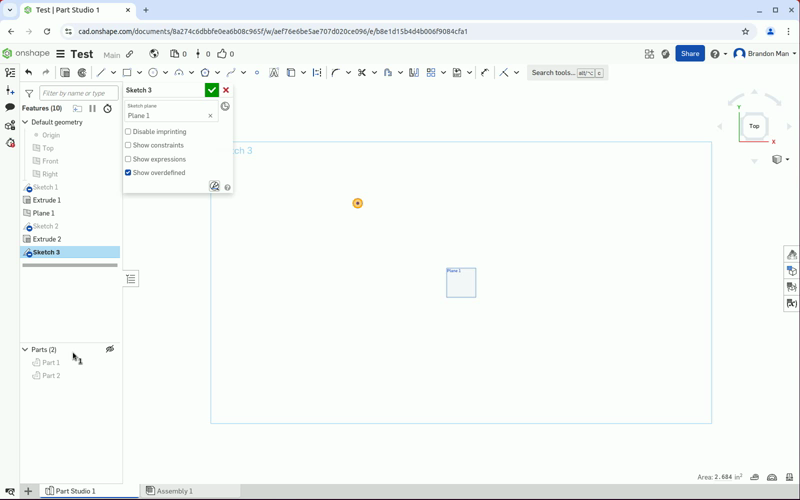
key(shift+y)
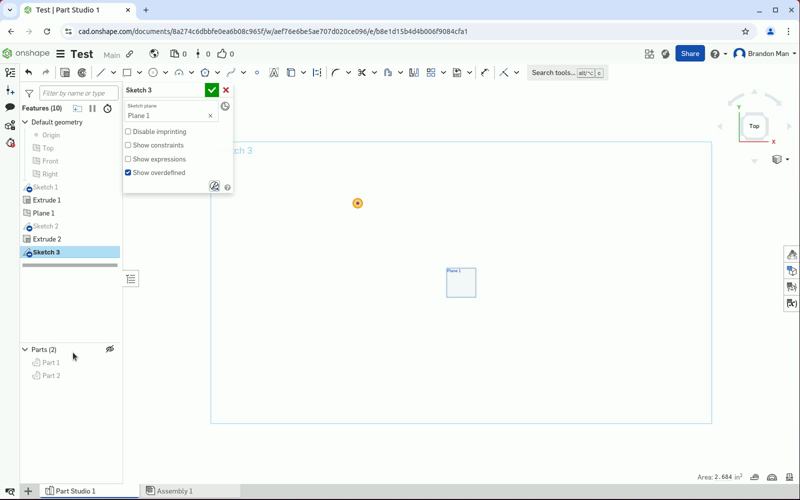
key(shift+e)
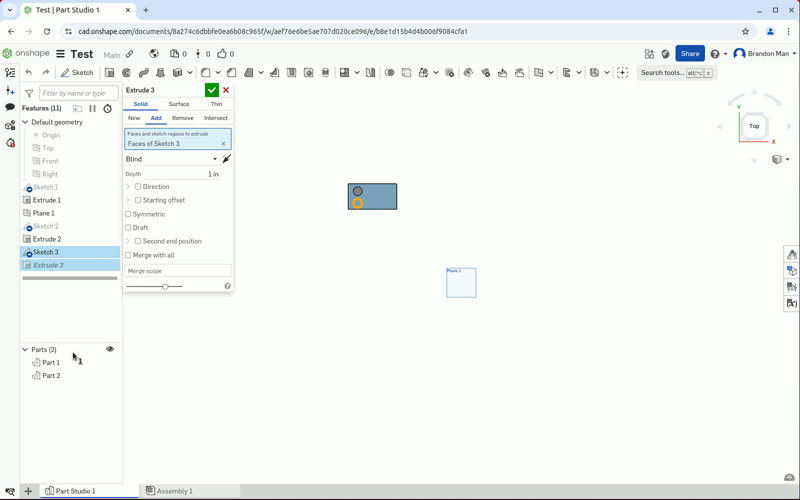
mouse_move(143, 106)
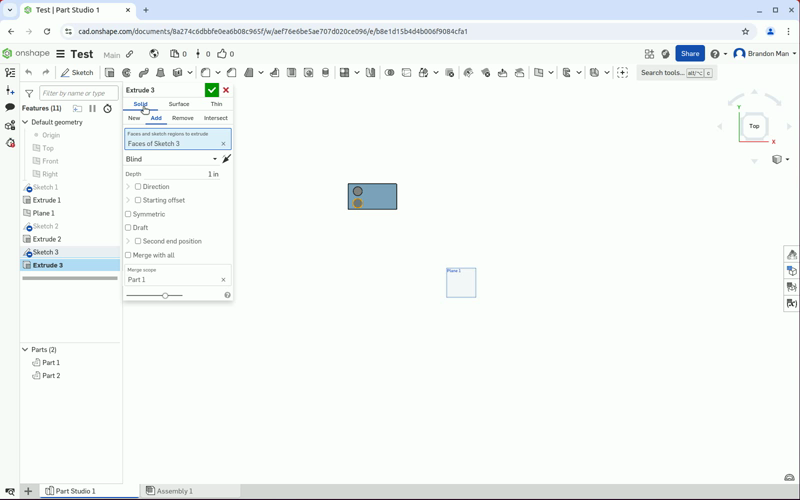
click(143, 106)
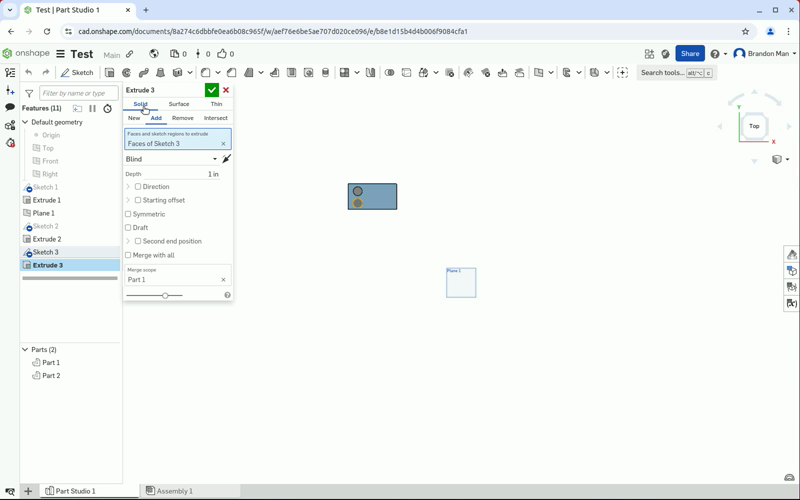
mouse_move(137, 120)
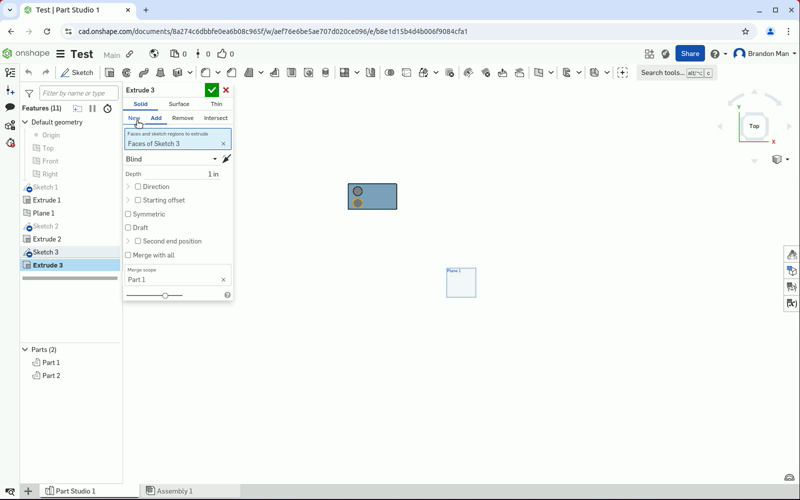
click(137, 120)
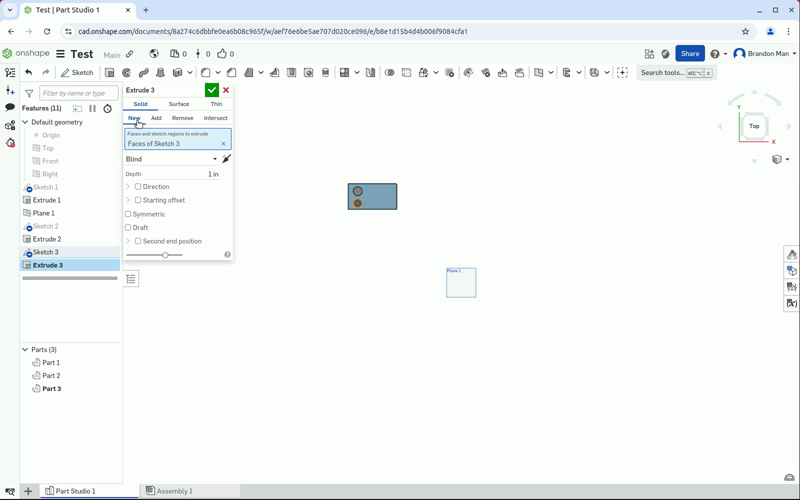
key(tab, 4)
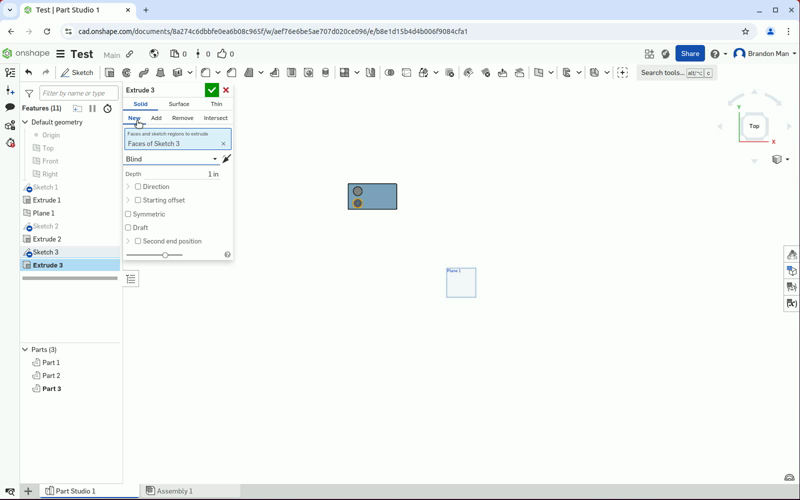
text(2.166)
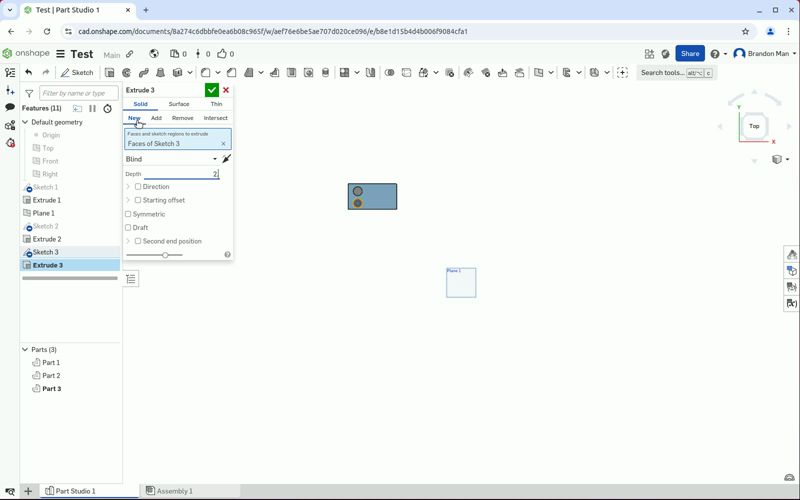
key(enter)
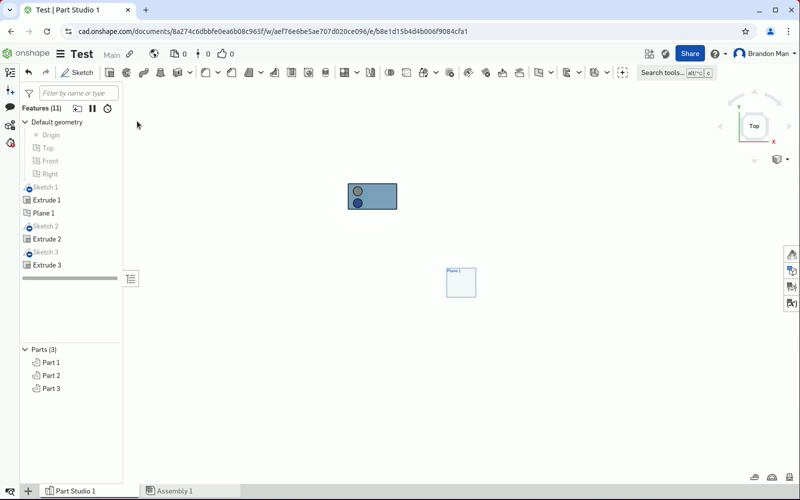
key(shift+h)
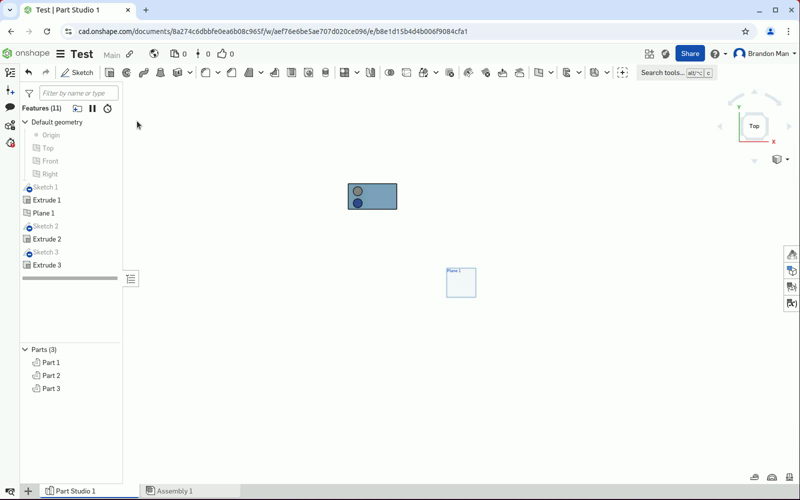
key(shift+h)
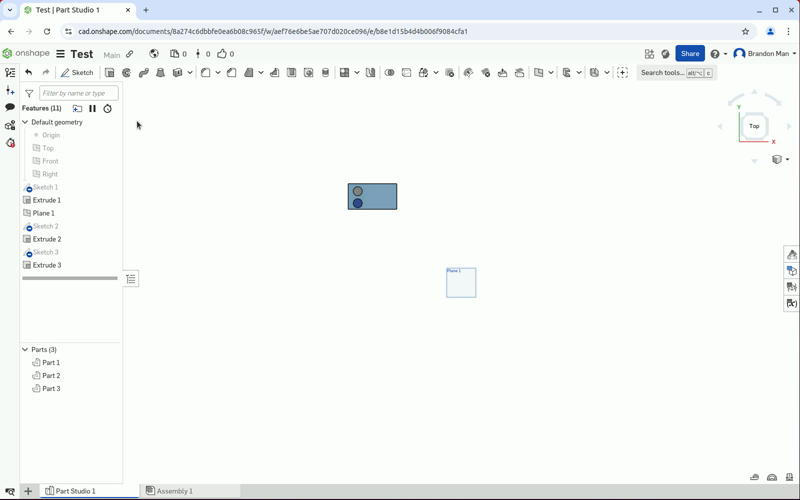
mouse_move(73, 189)
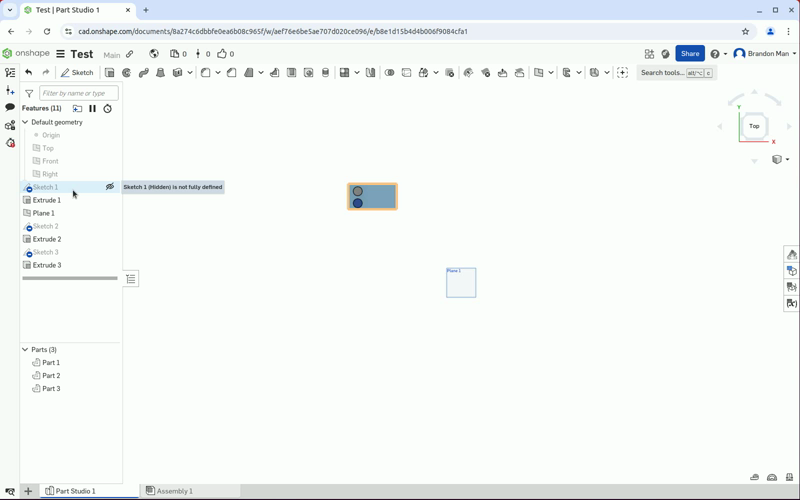
click(73, 189)
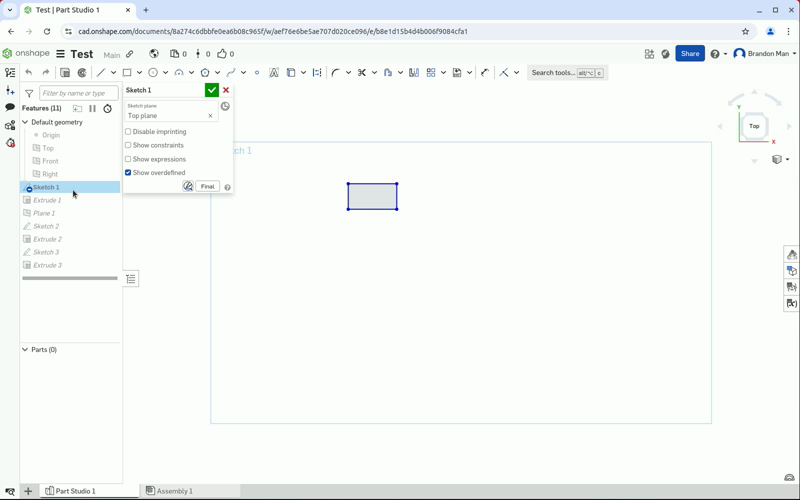
mouse_move(229, 92)
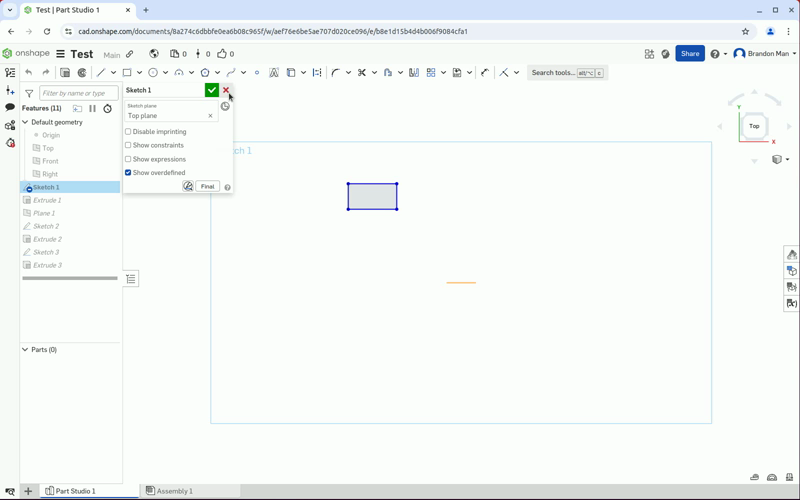
click(229, 92)
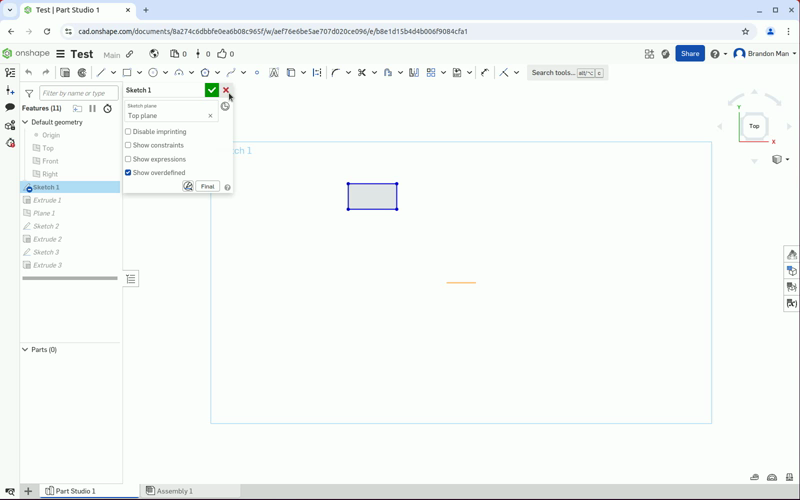
key(shift+s)
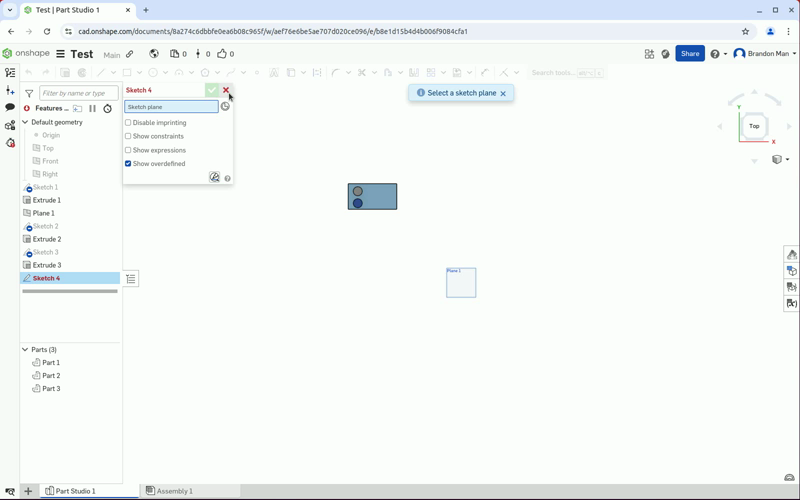
mouse_move(73, 215)
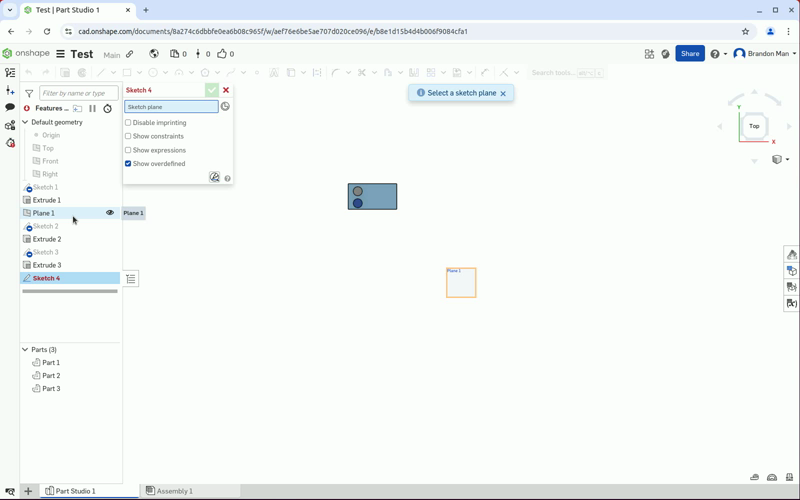
click(73, 215)
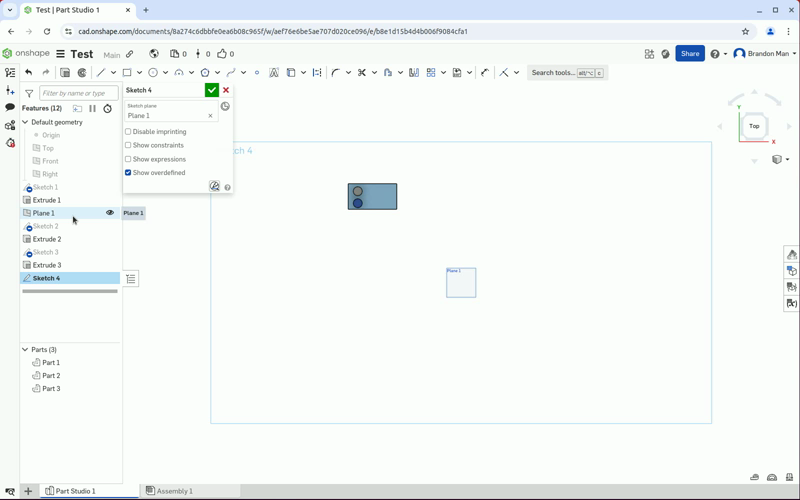
mouse_move(73, 352)
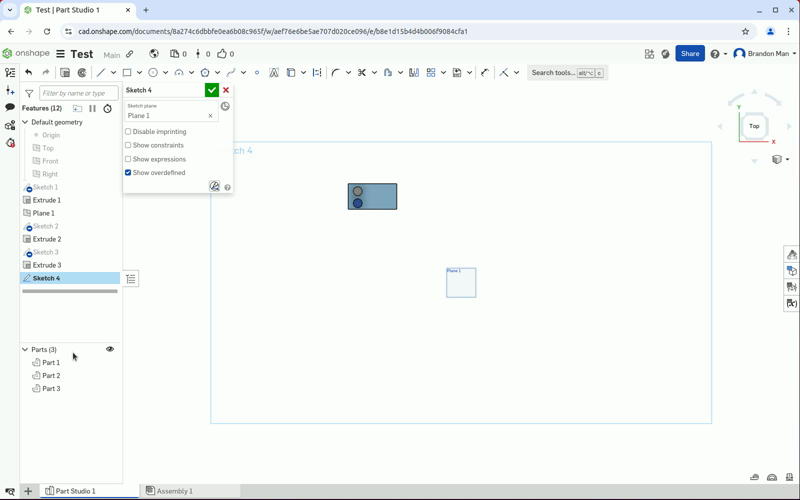
key(y)
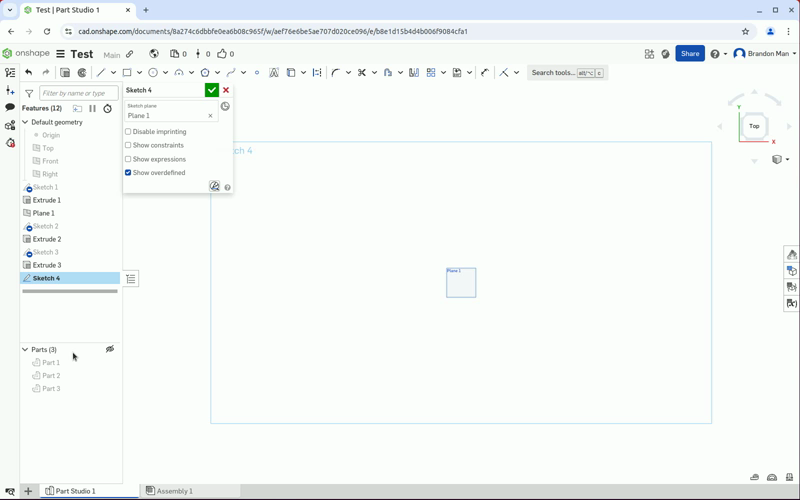
key(c)
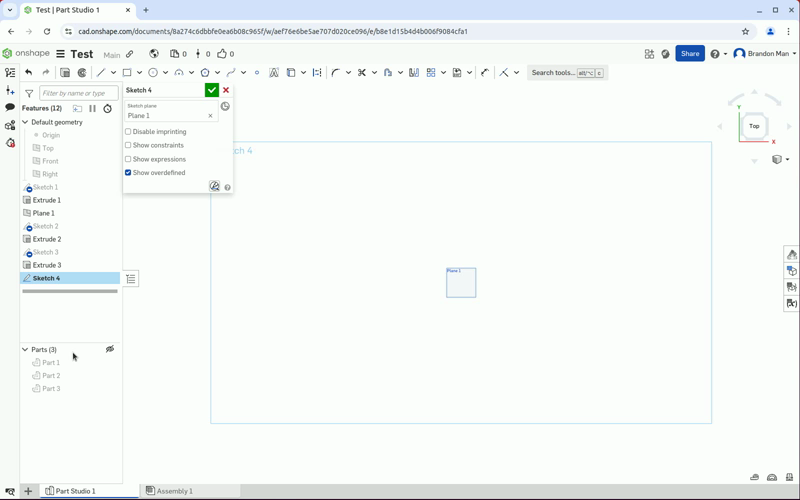
key_down(shift)
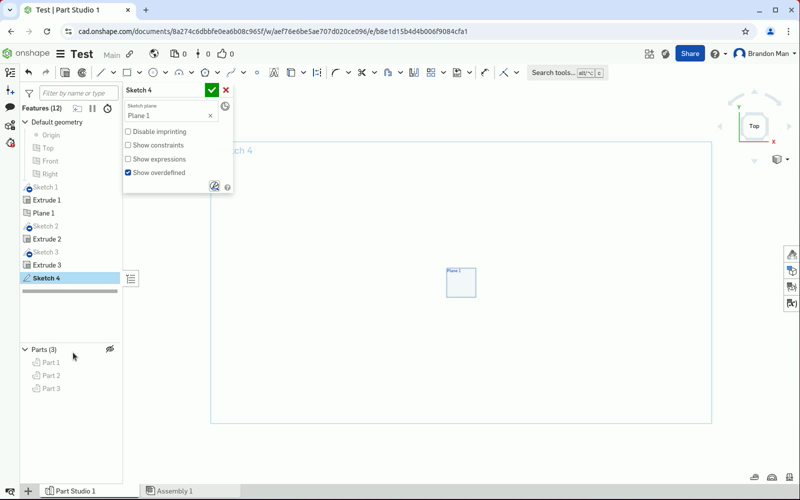
mouse_move(368, 191)
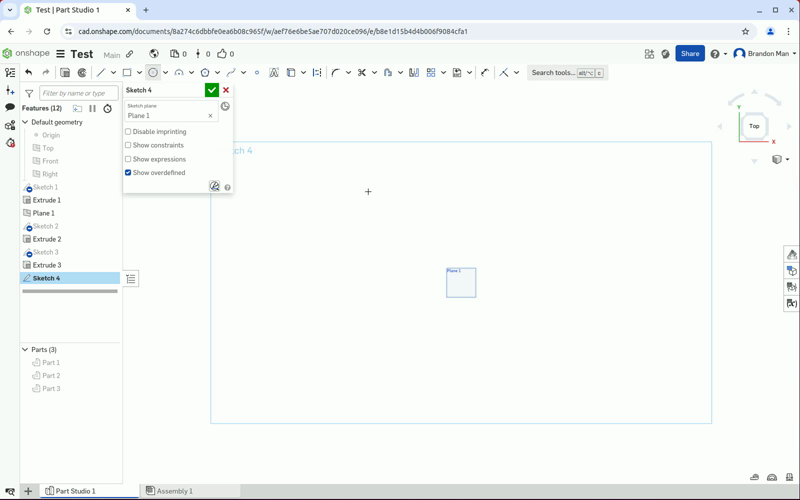
click(368, 191)
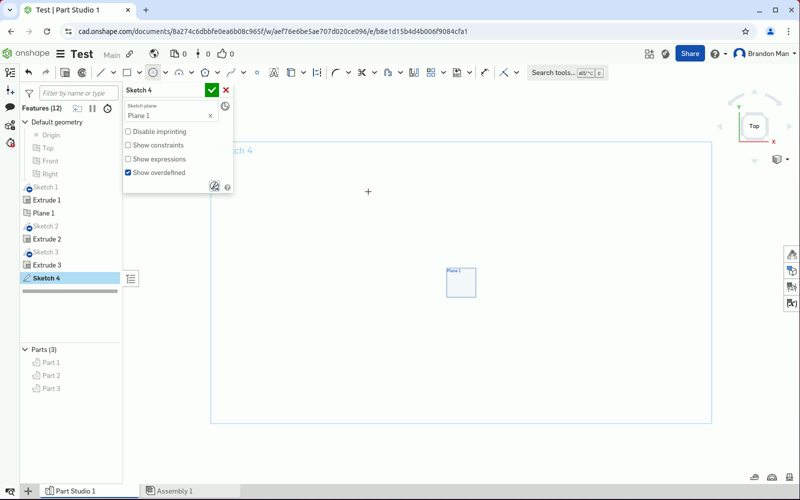
key_up(shift)
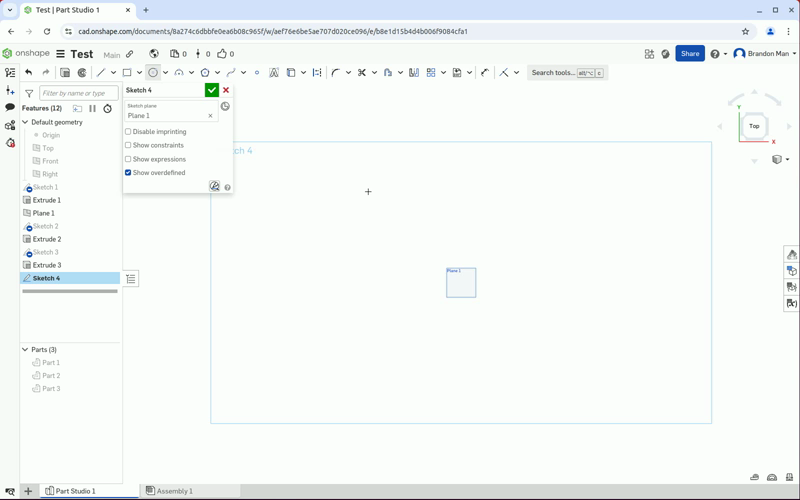
mouse_move(372, 191)
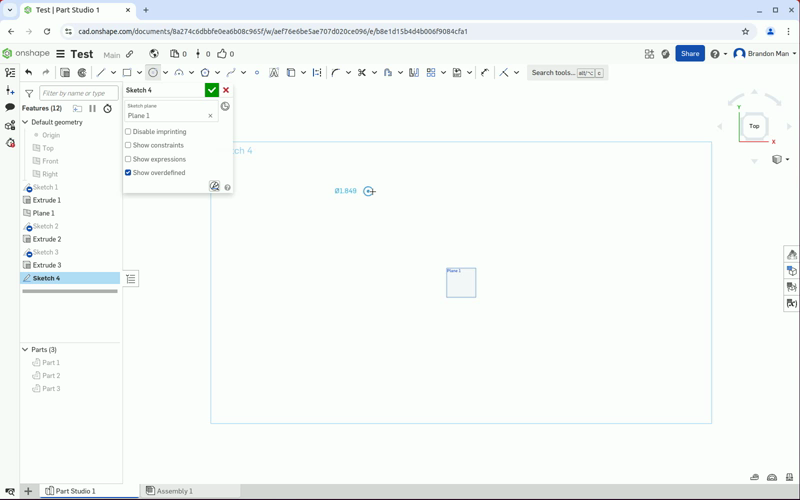
click(372, 191)
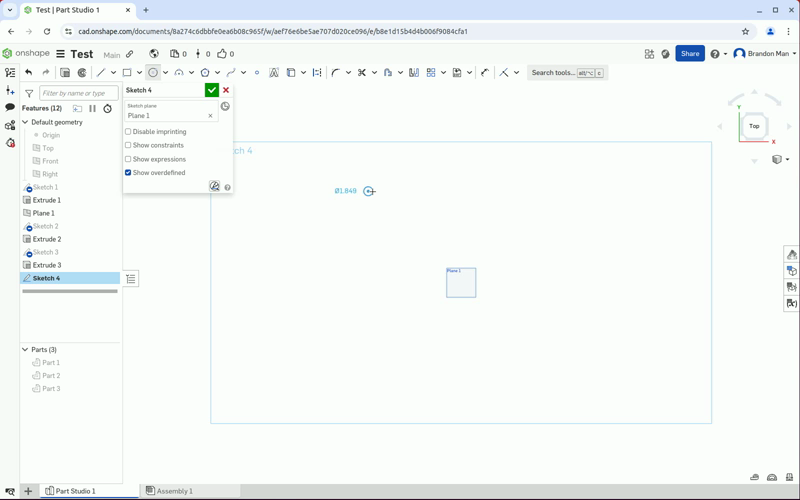
key(esc)
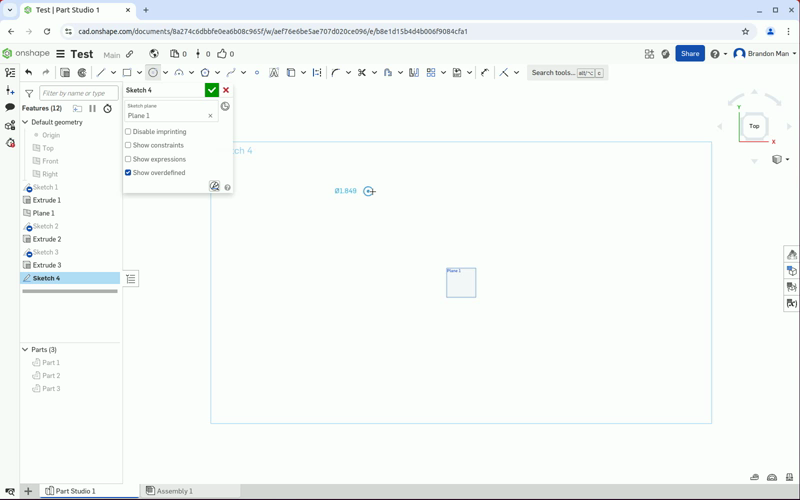
mouse_move(370, 187)
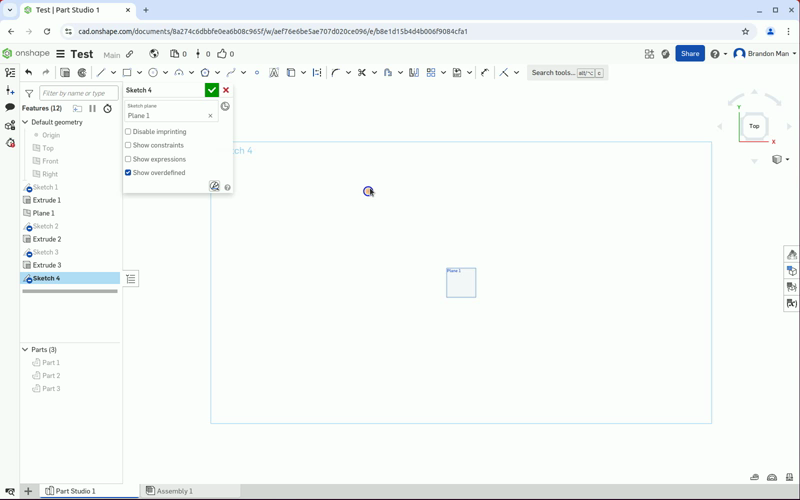
scroll(6)
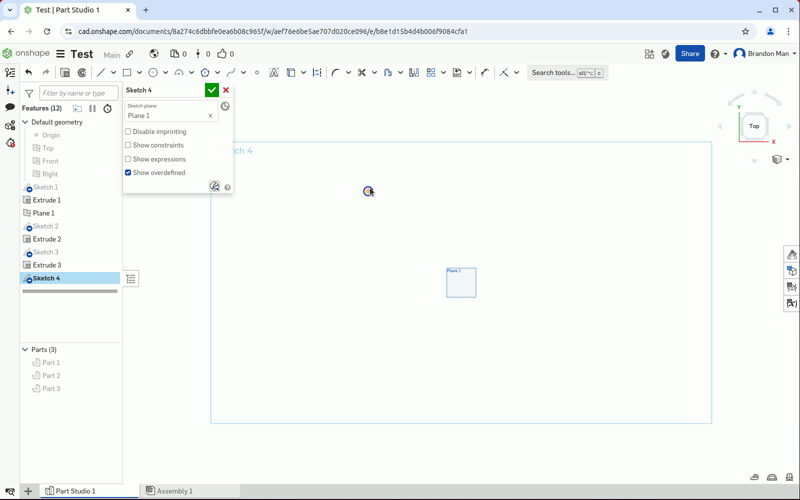
scroll(6)
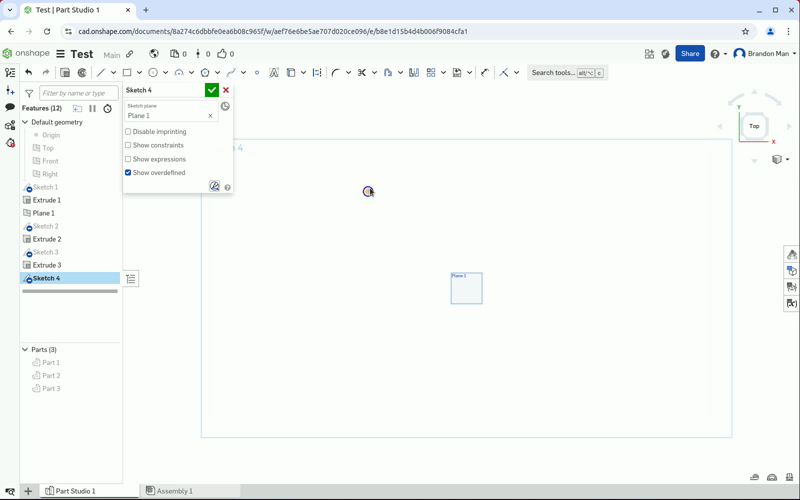
scroll(6)
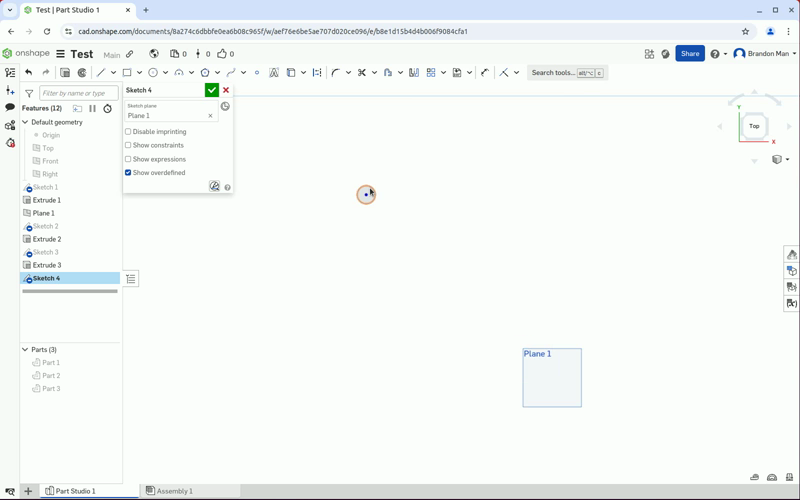
scroll(6)
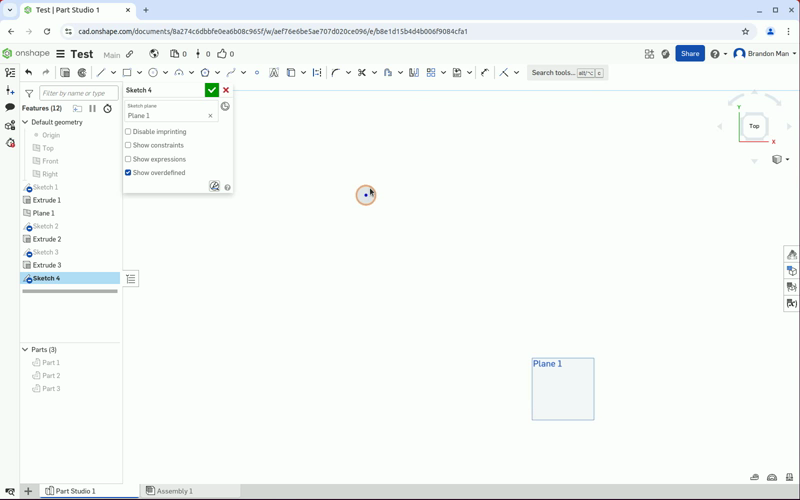
scroll(6)
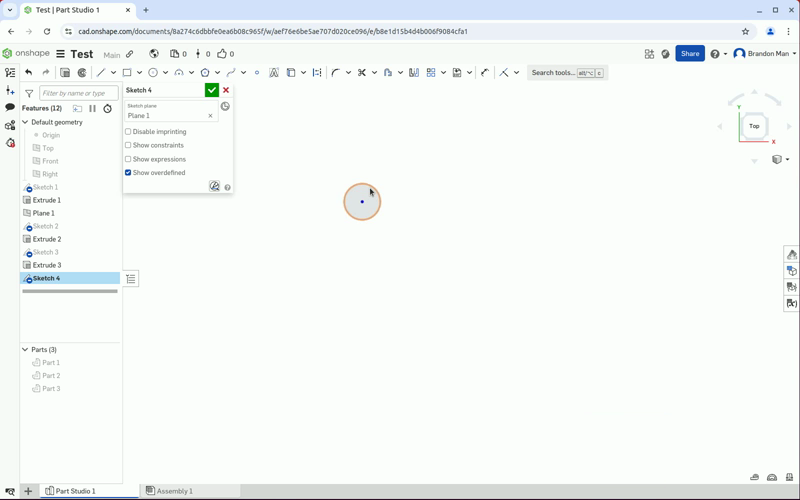
scroll(6)
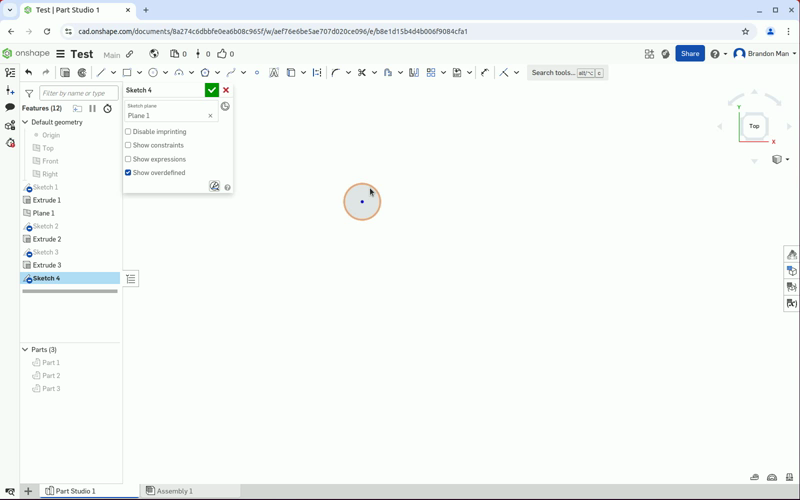
scroll(6)
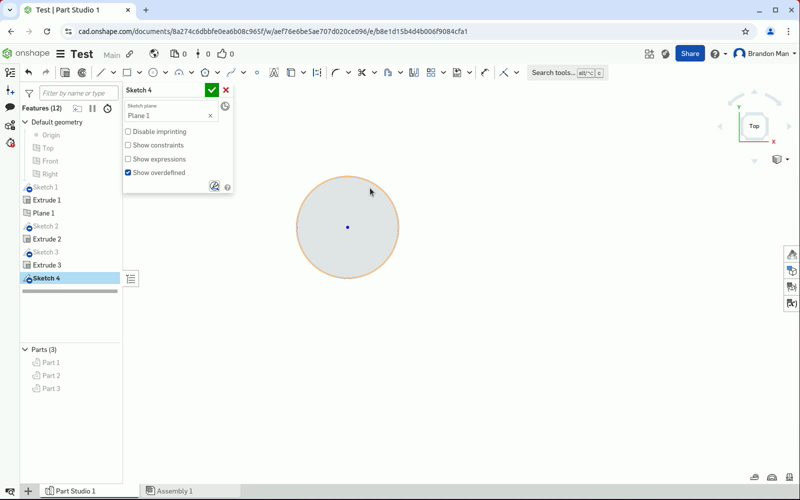
click(370, 187)
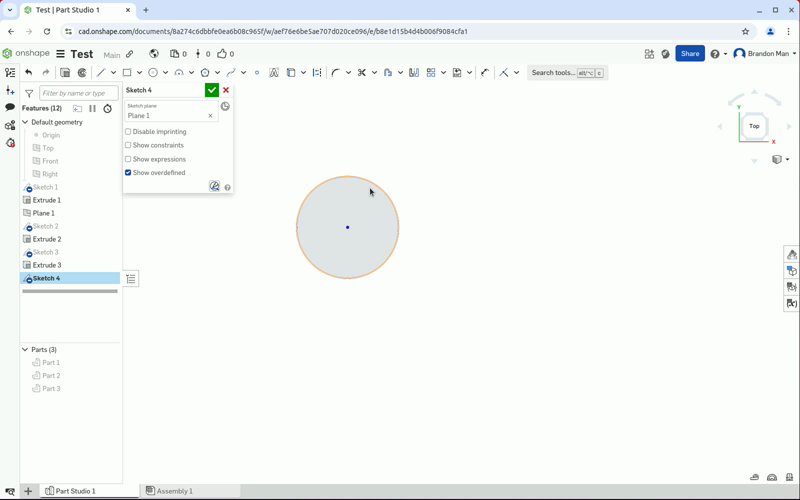
scroll(-6)
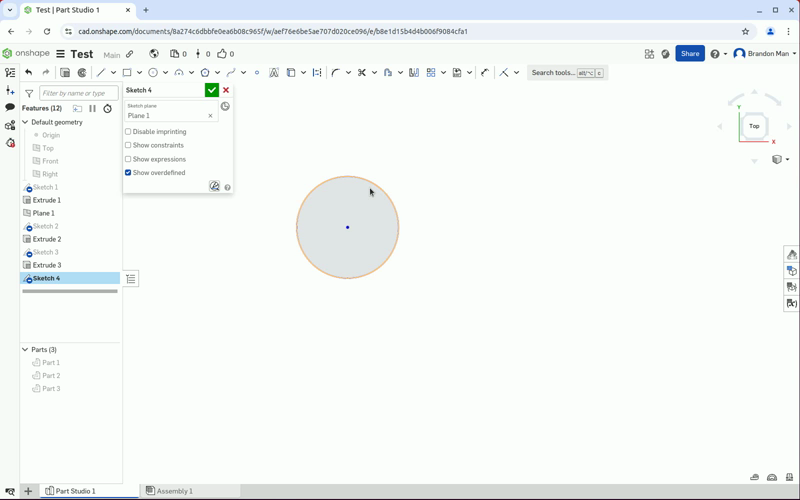
scroll(-6)
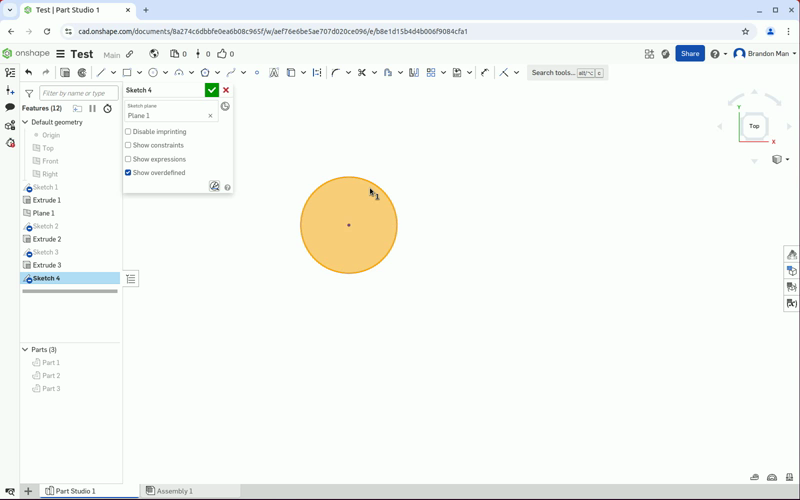
scroll(-6)
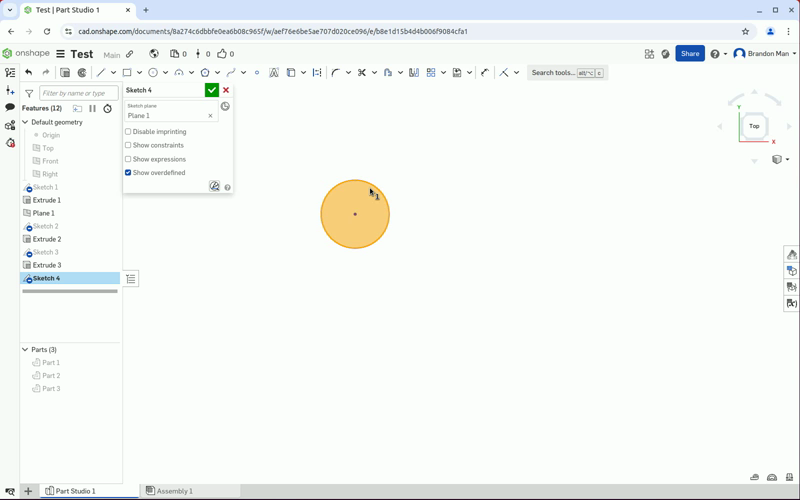
scroll(-6)
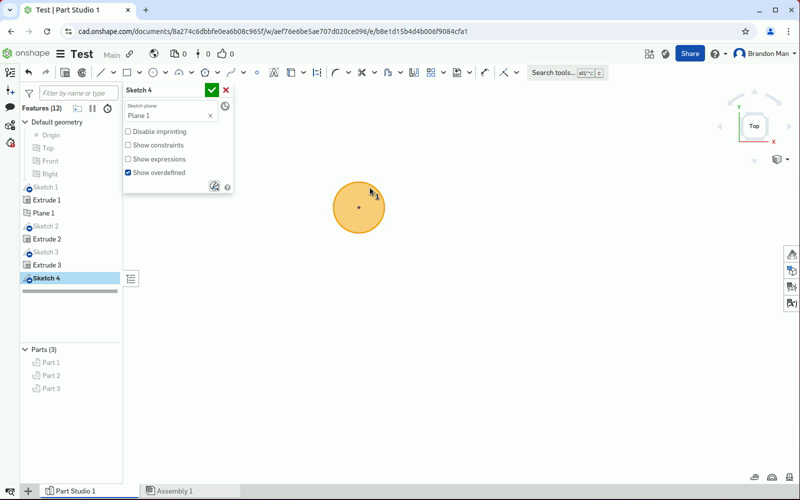
scroll(-6)
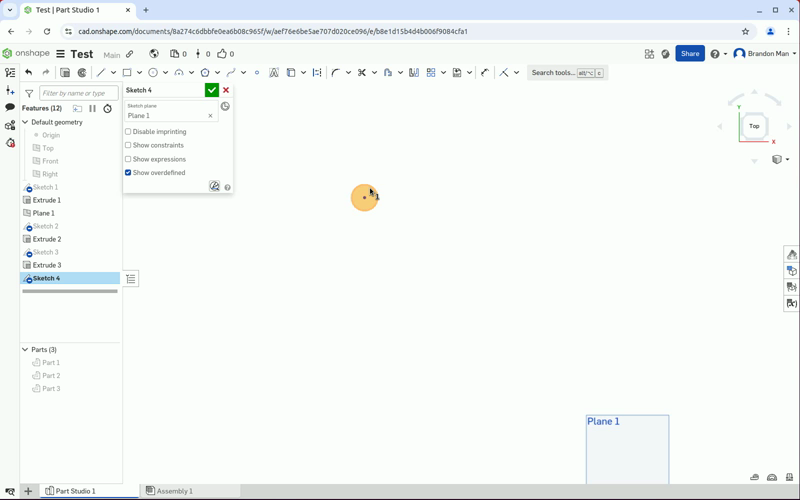
scroll(-6)
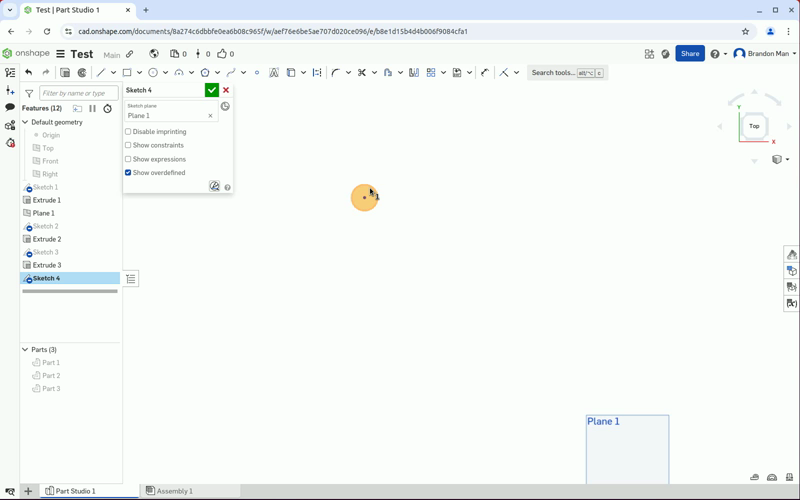
scroll(-6)
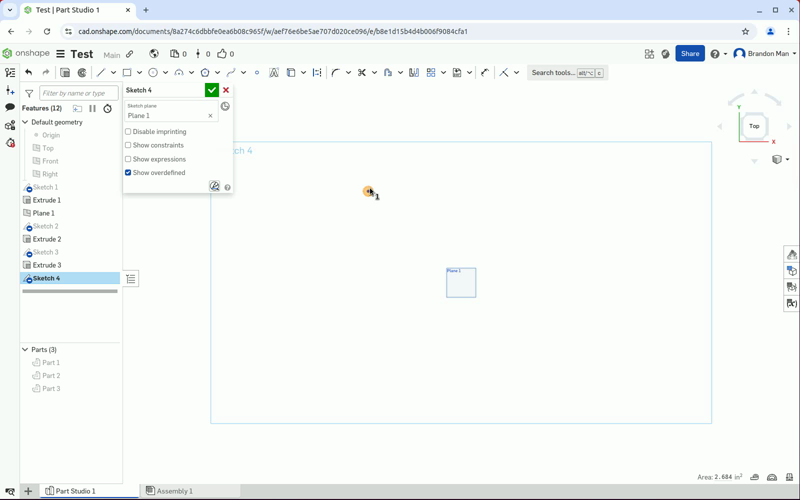
mouse_move(73, 352)
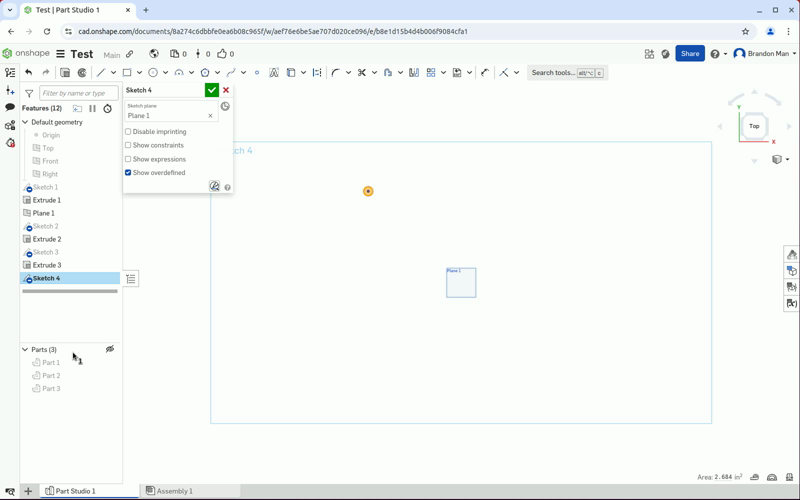
key(shift+y)
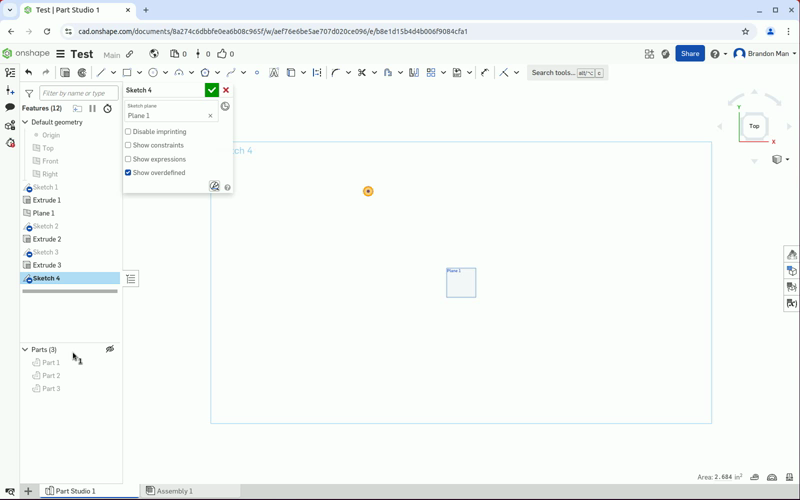
key(shift+e)
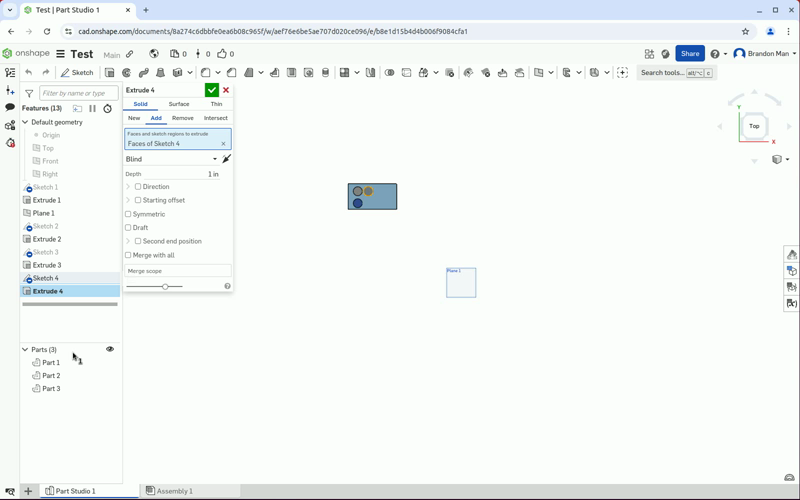
mouse_move(143, 106)
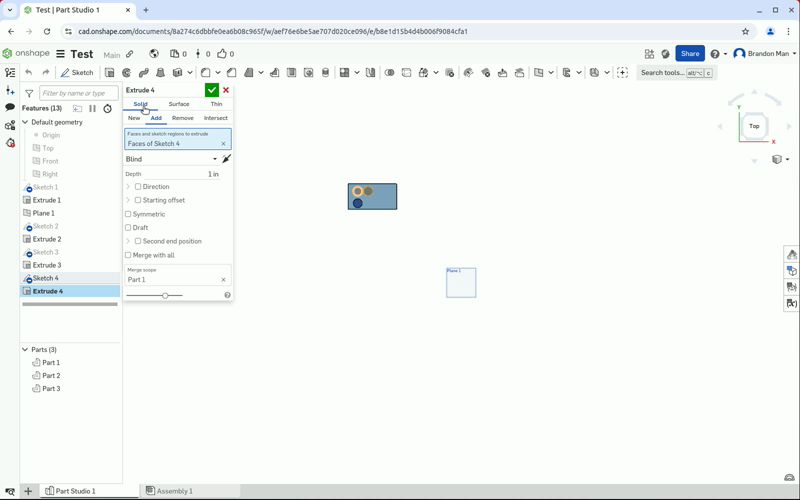
click(143, 106)
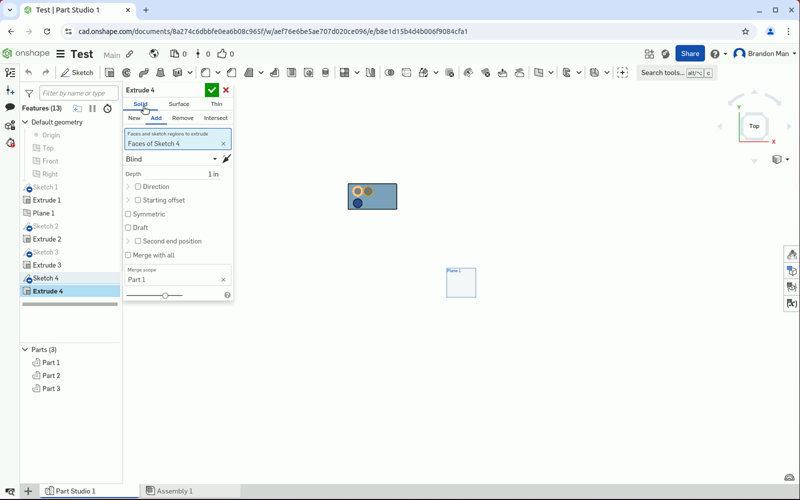
mouse_move(137, 120)
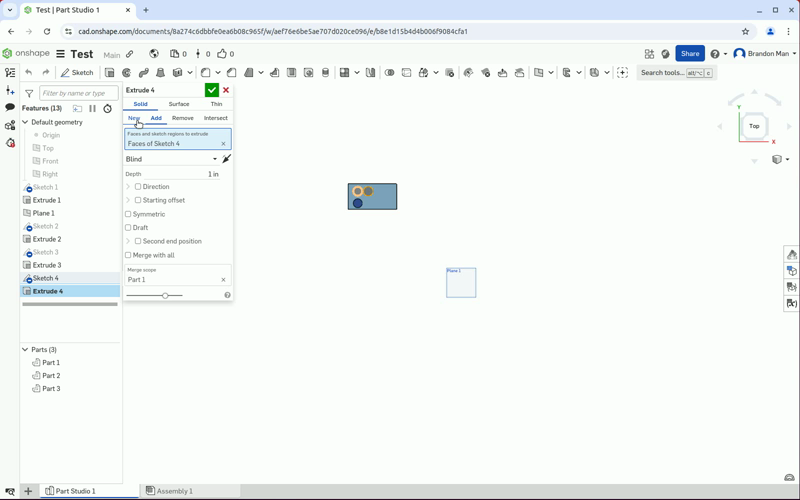
click(137, 120)
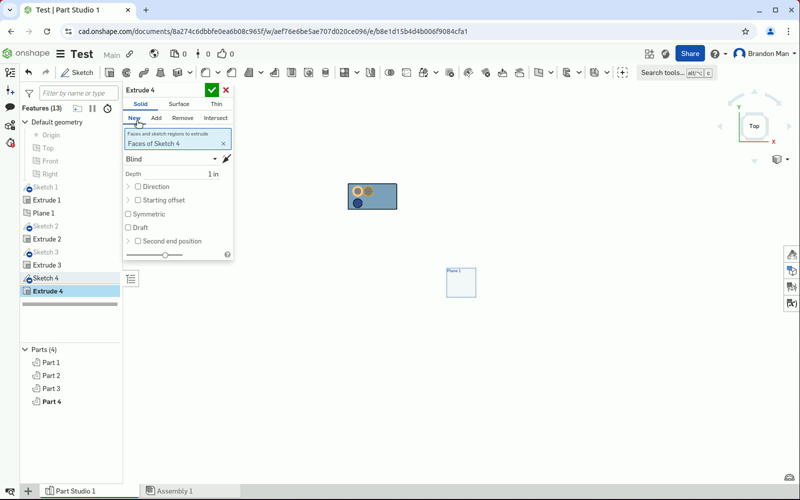
key(tab, 4)
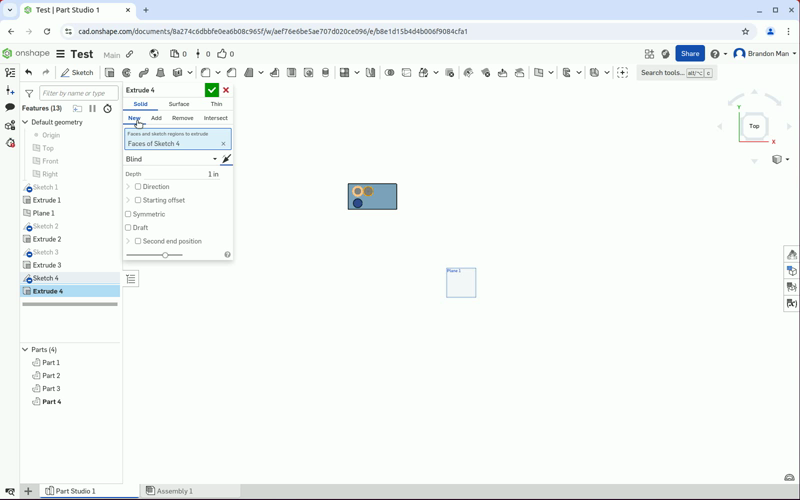
text(2.166)
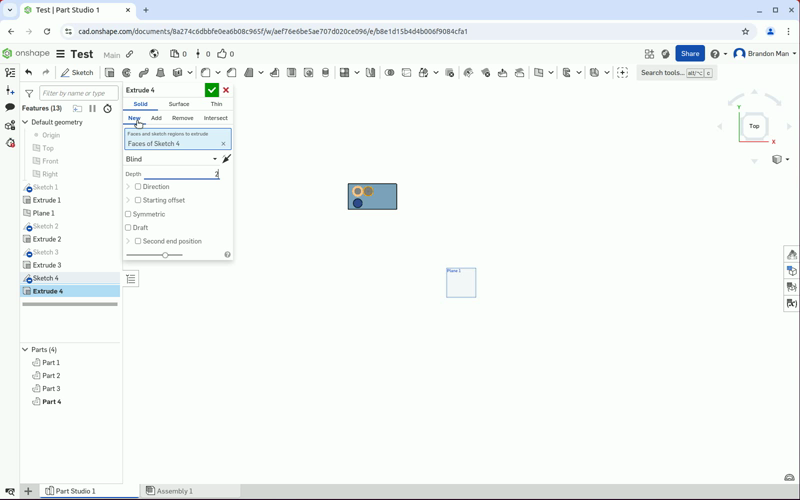
key(enter)
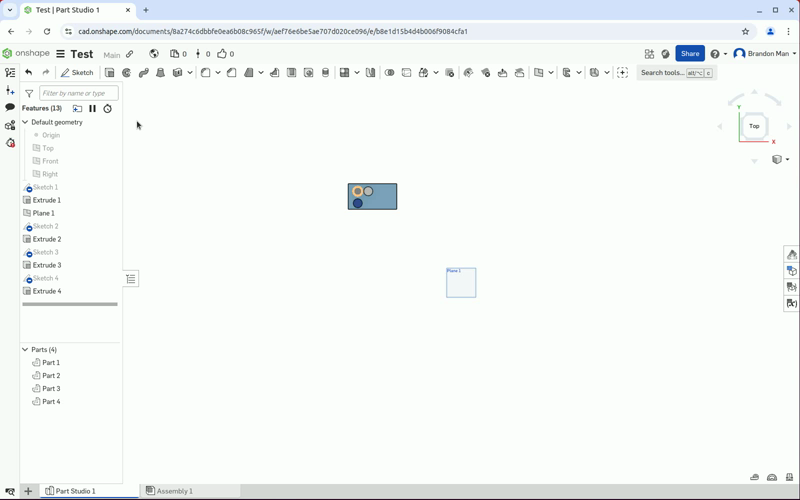
key(shift+h)
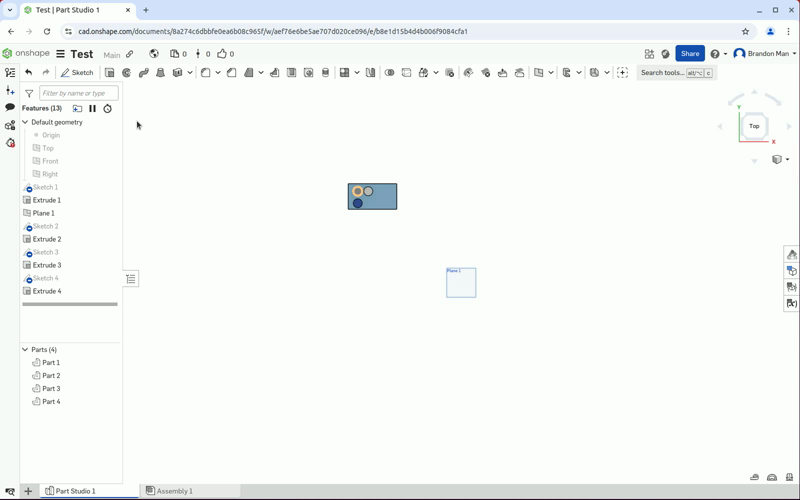
key(shift+h)
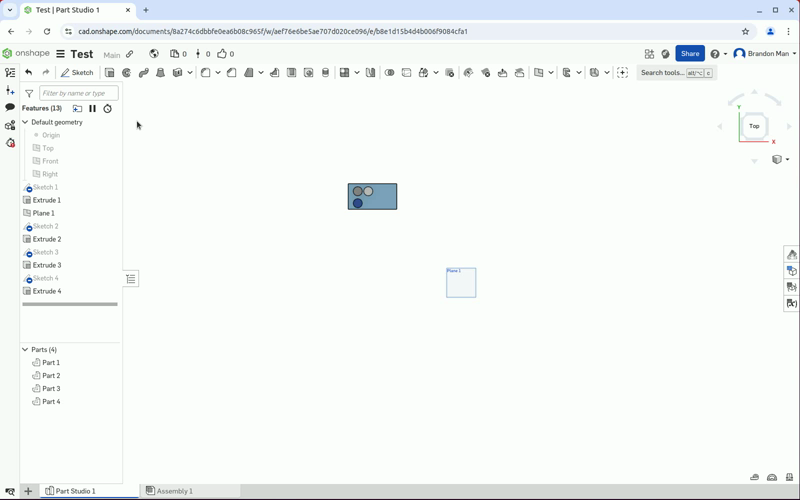
mouse_move(73, 189)
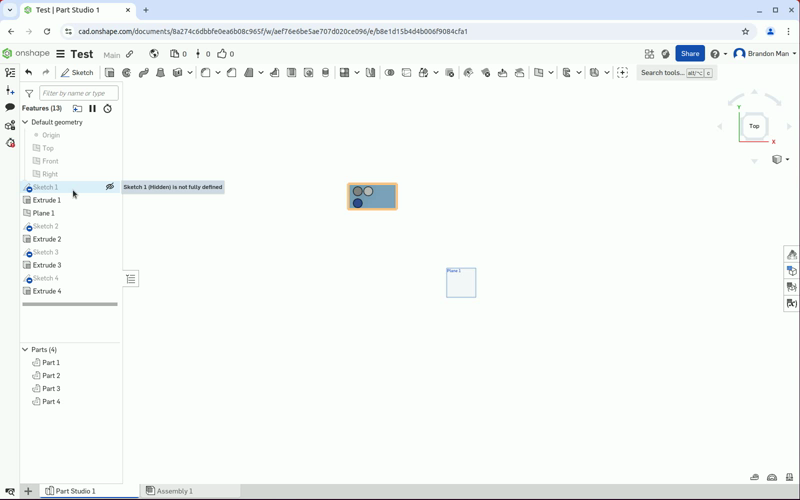
click(73, 189)
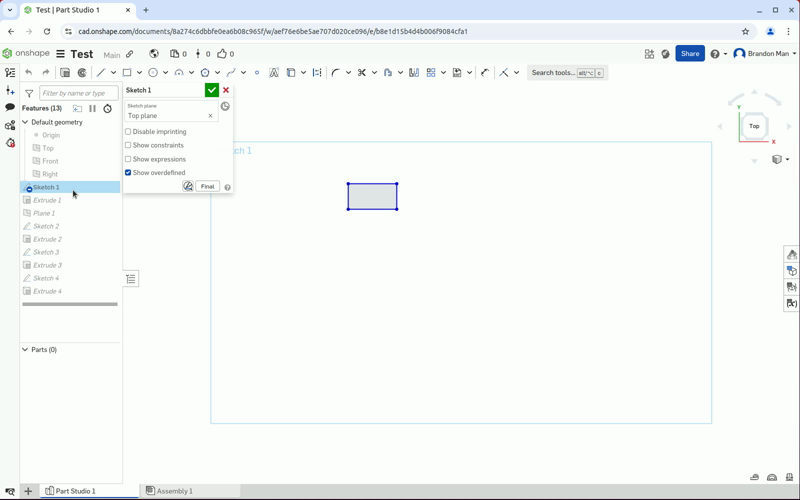
mouse_move(229, 92)
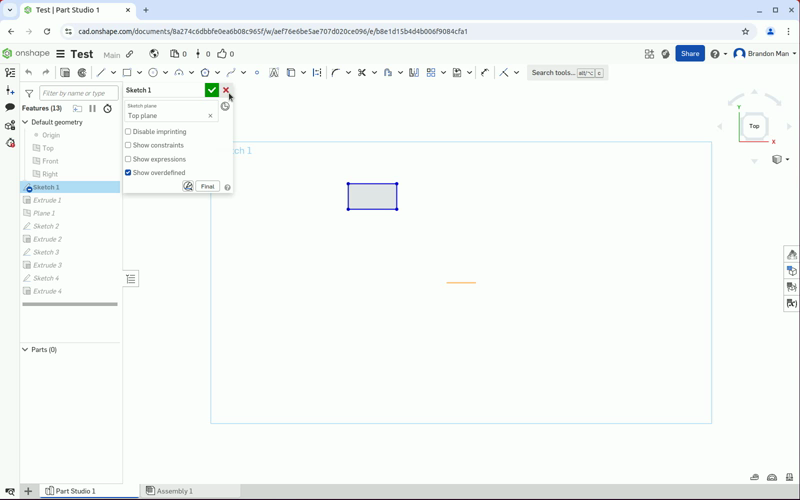
click(229, 92)
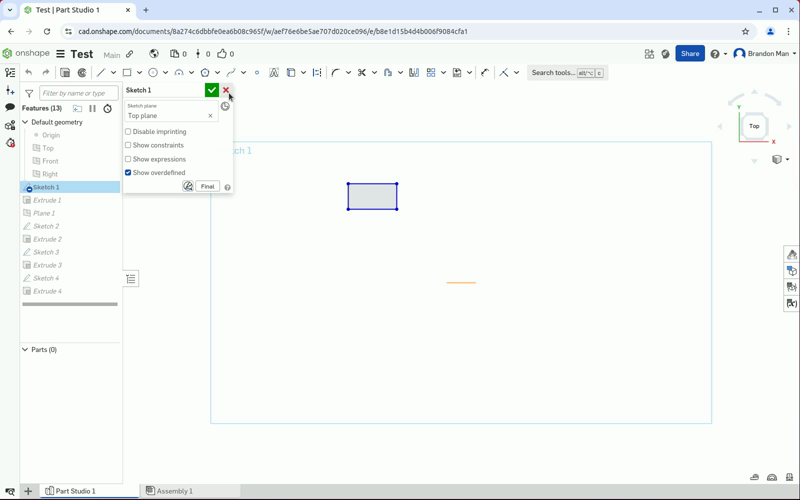
key(shift+s)
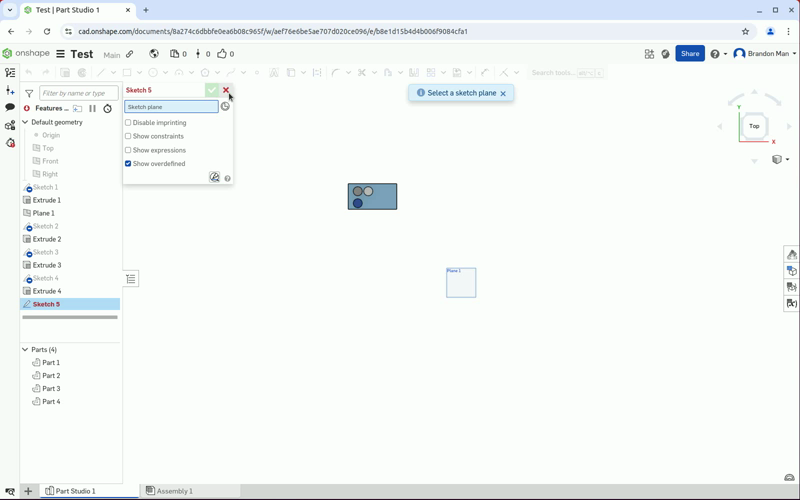
mouse_move(73, 215)
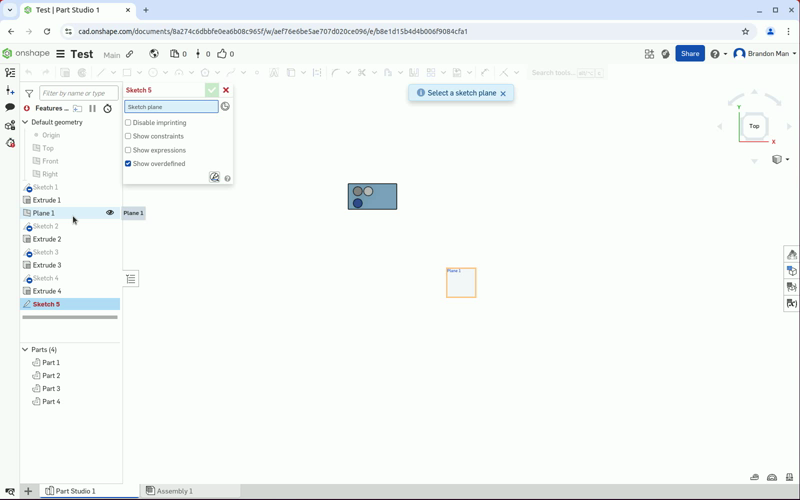
click(73, 215)
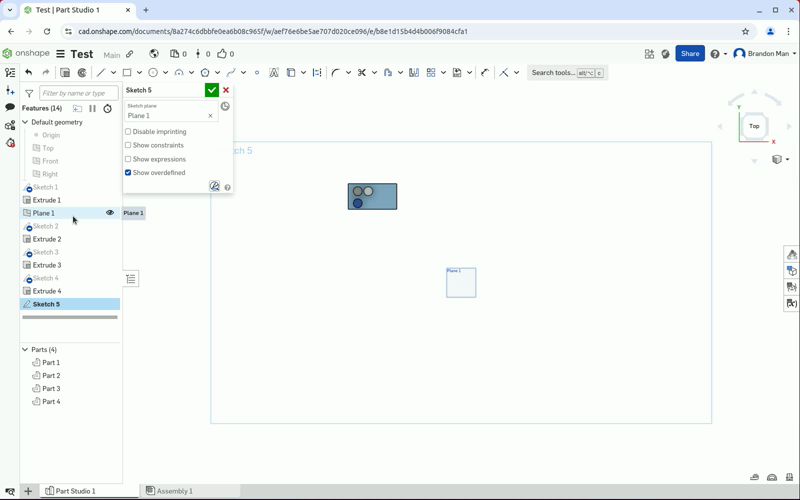
mouse_move(73, 352)
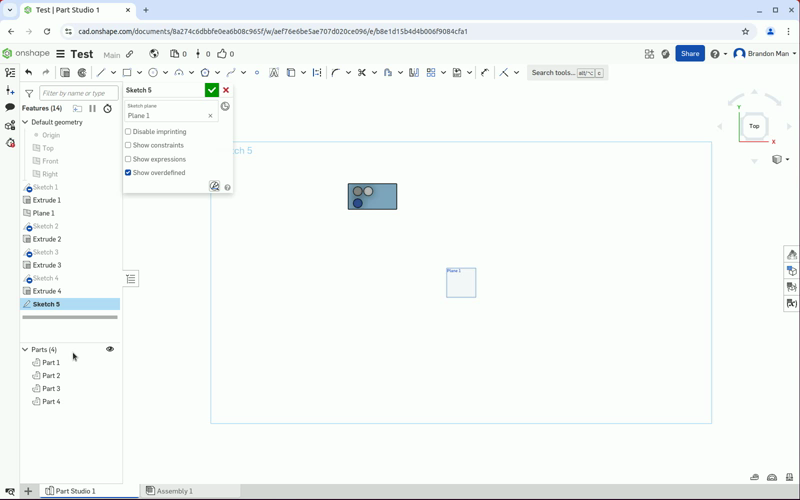
key(y)
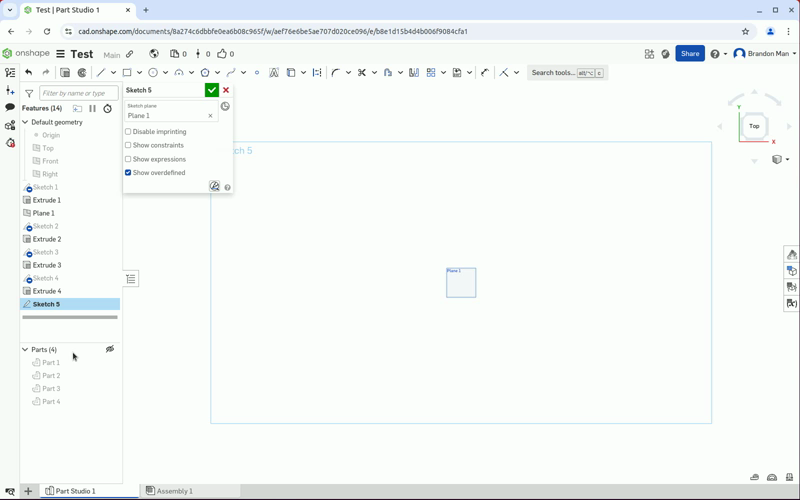
key(c)
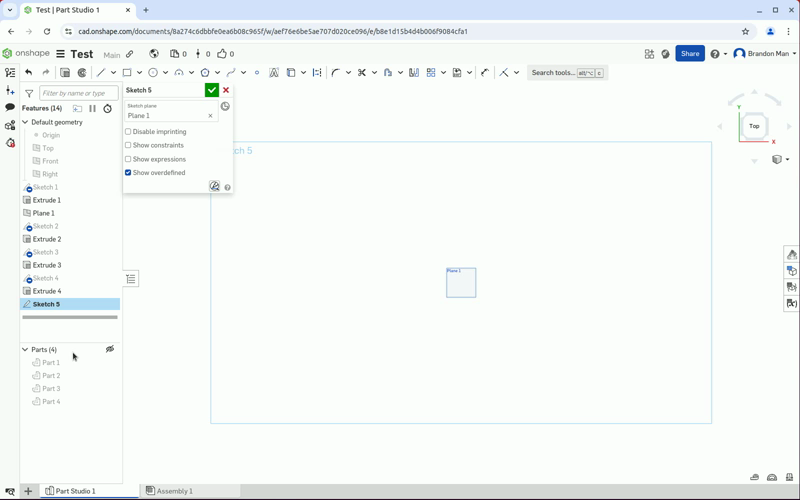
key_down(shift)
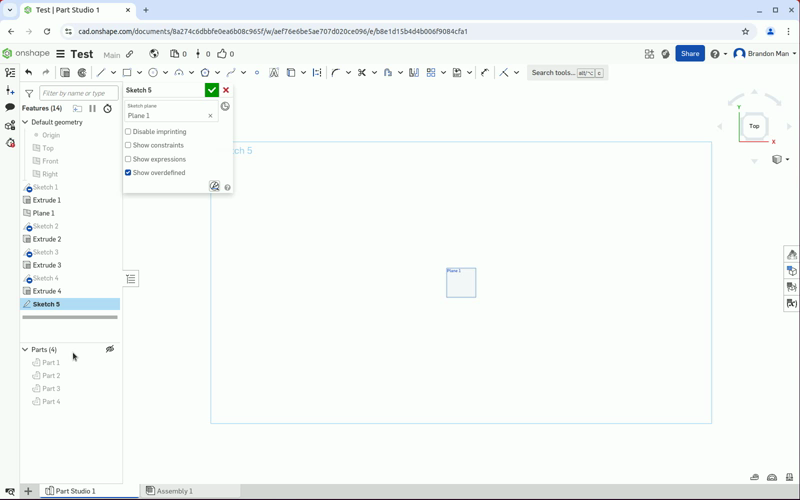
mouse_move(368, 203)
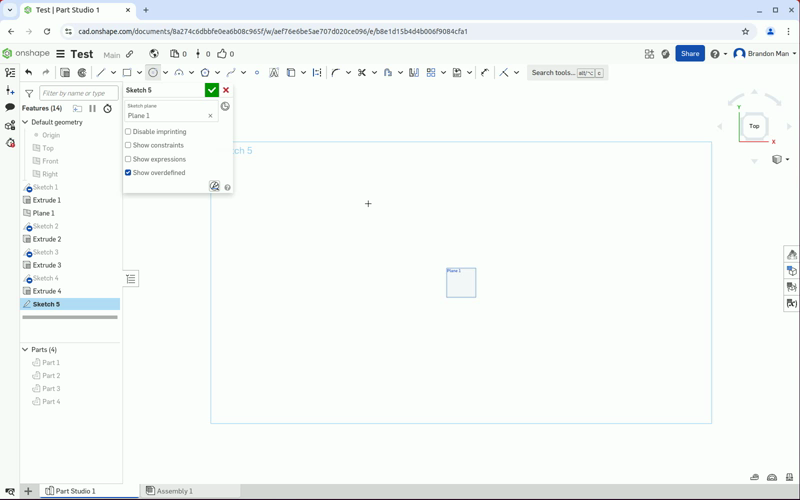
click(368, 203)
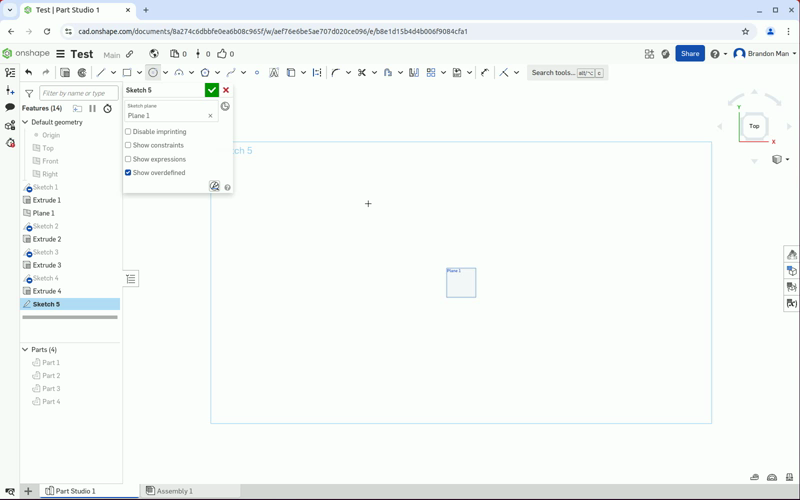
key_up(shift)
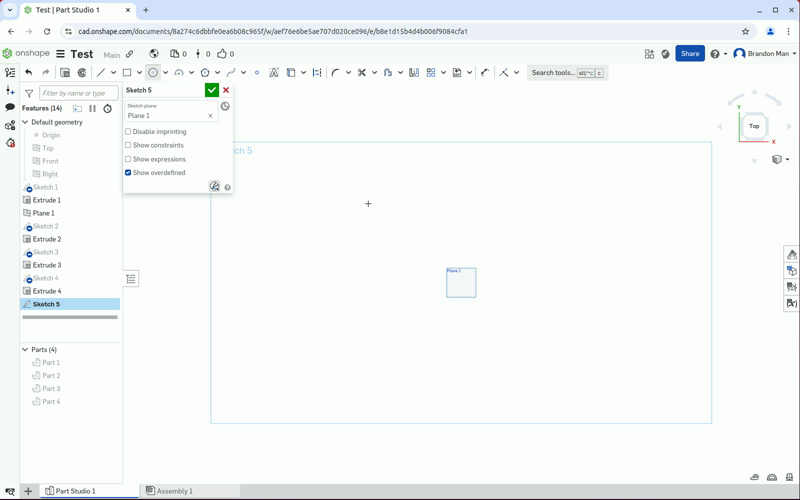
mouse_move(372, 203)
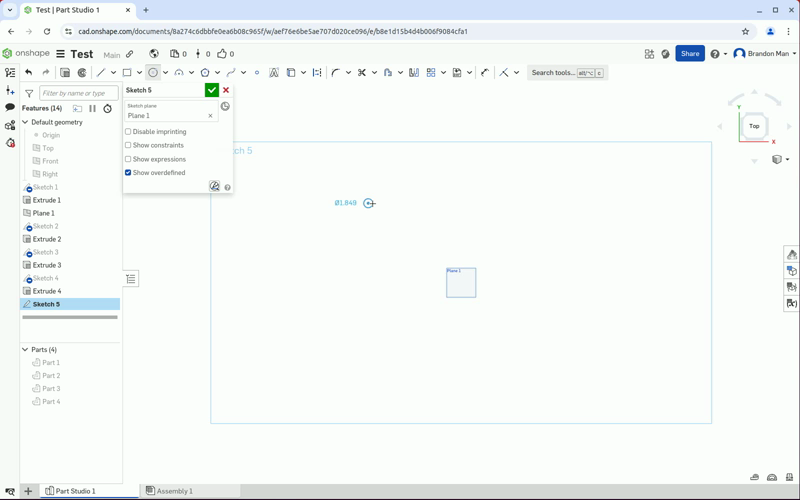
click(372, 203)
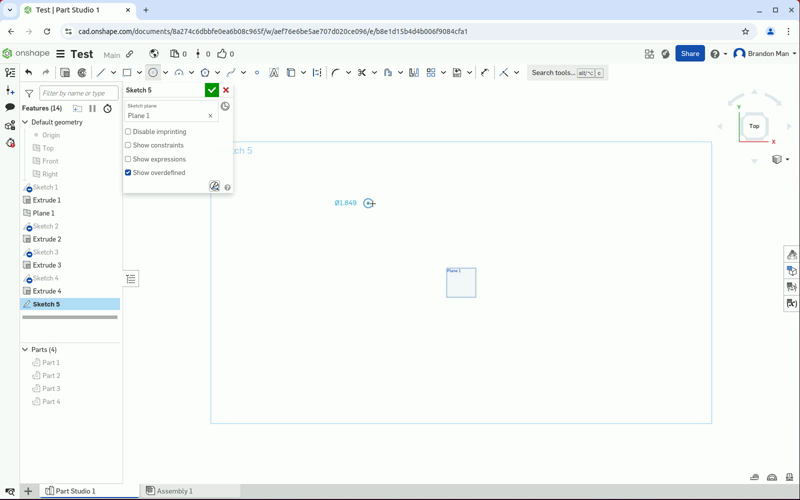
key(esc)
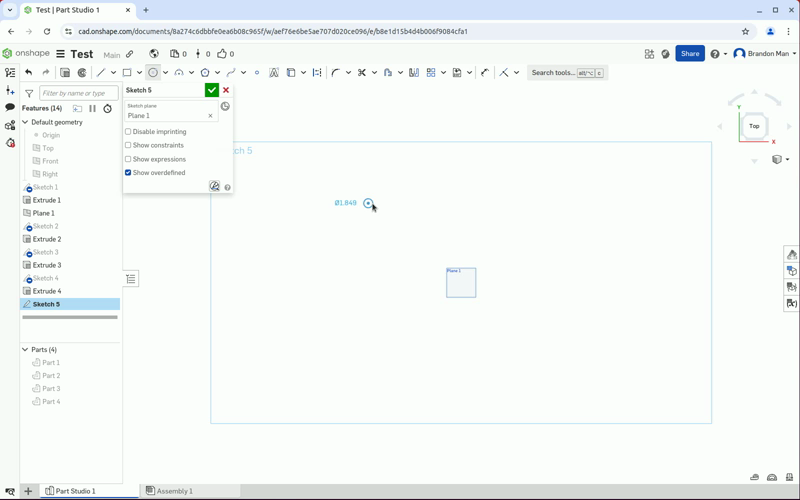
mouse_move(368, 200)
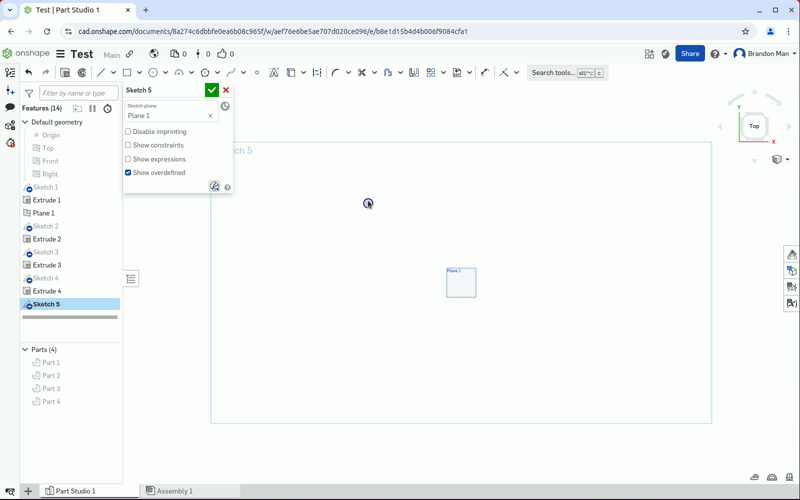
scroll(6)
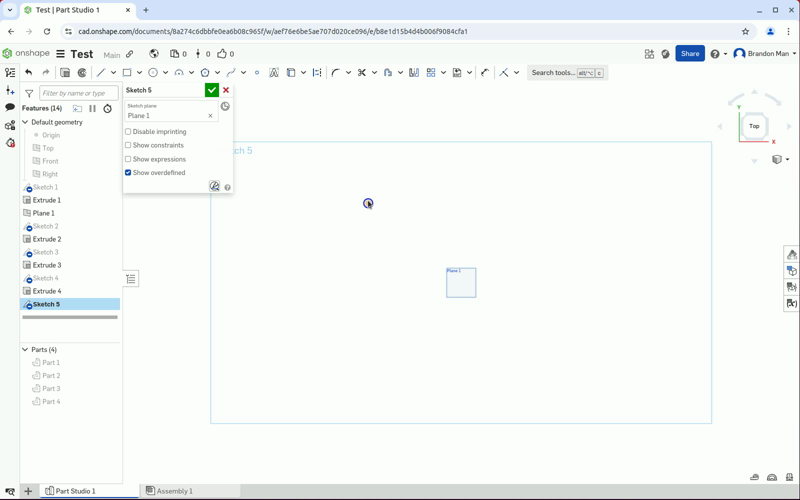
scroll(6)
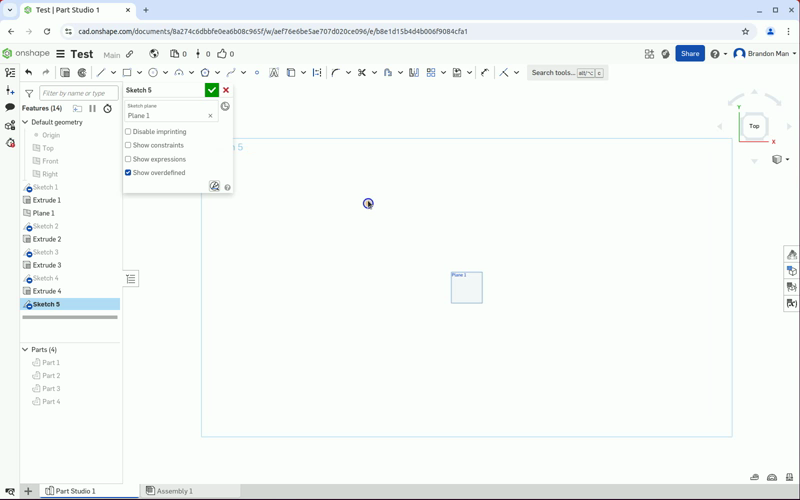
scroll(6)
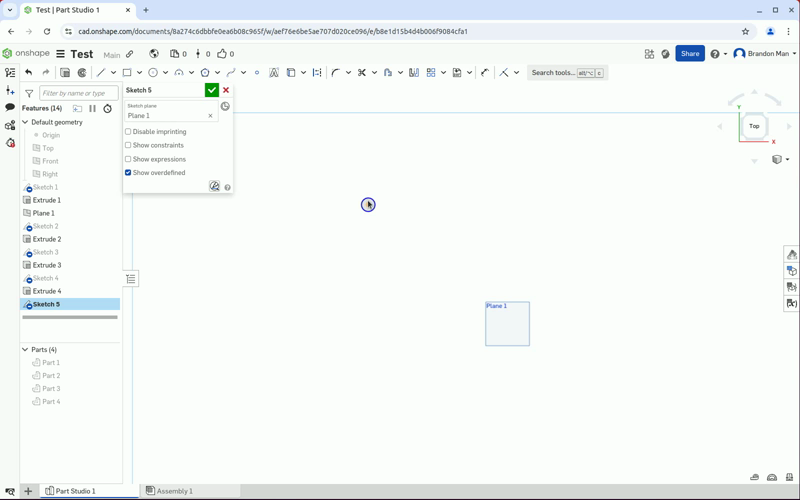
scroll(6)
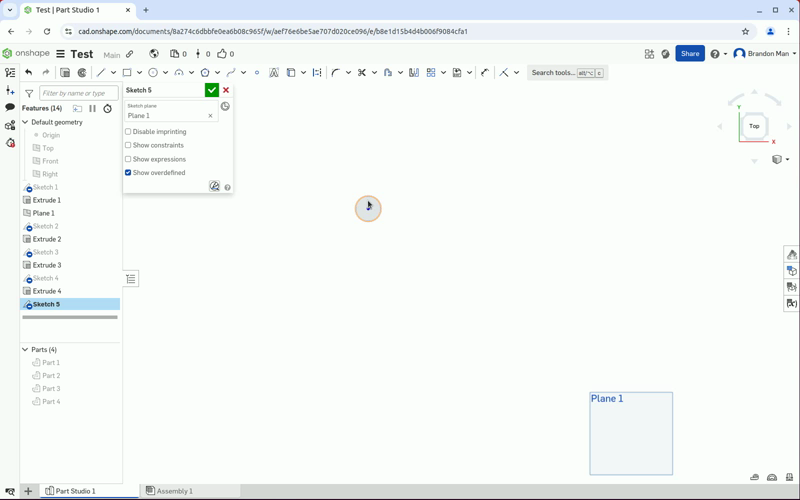
scroll(6)
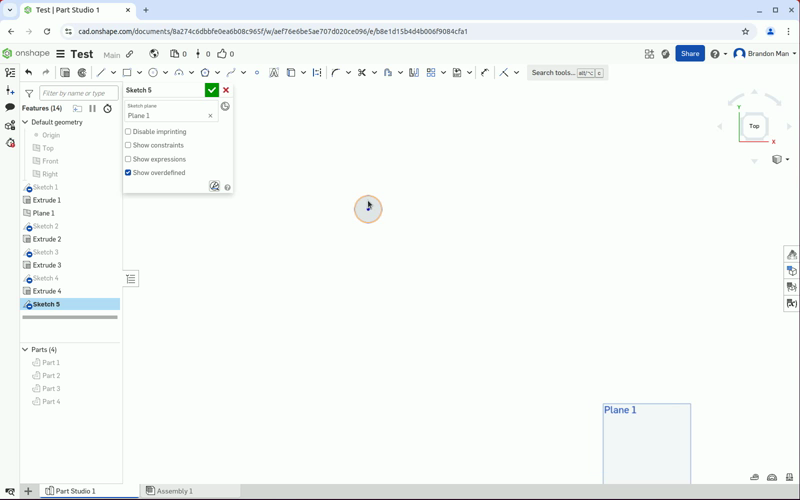
scroll(6)
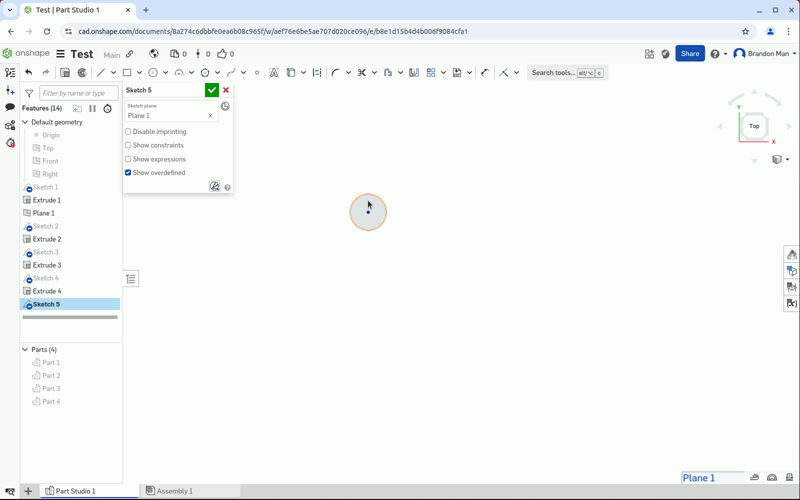
scroll(6)
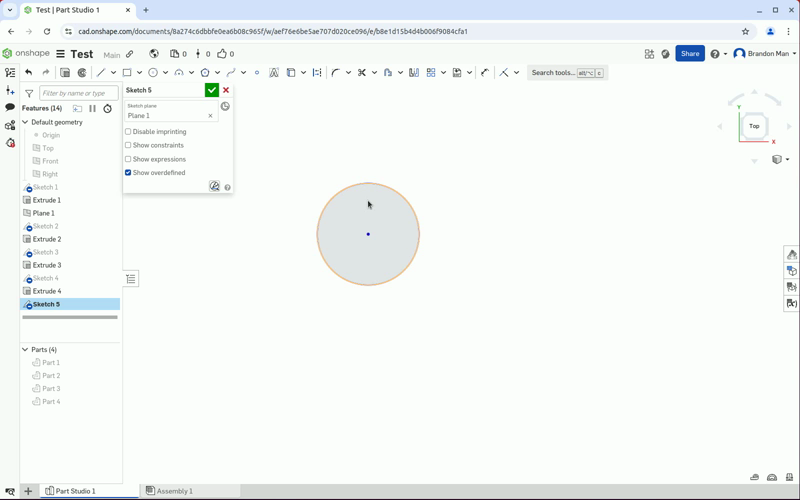
click(368, 200)
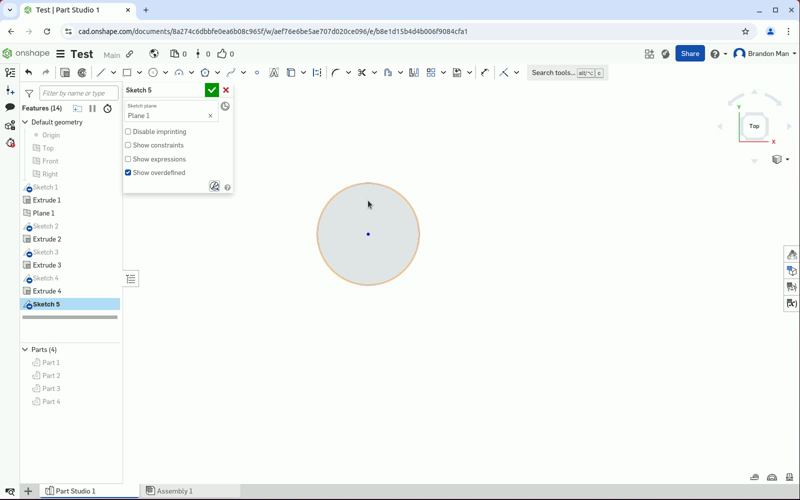
scroll(-6)
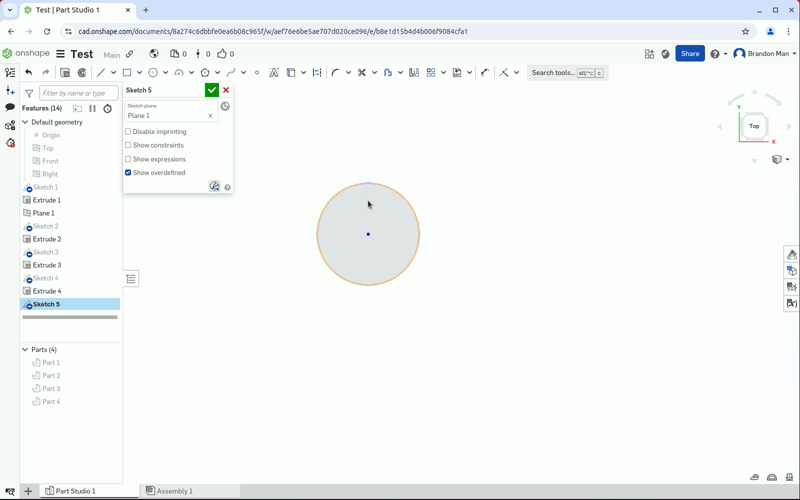
scroll(-6)
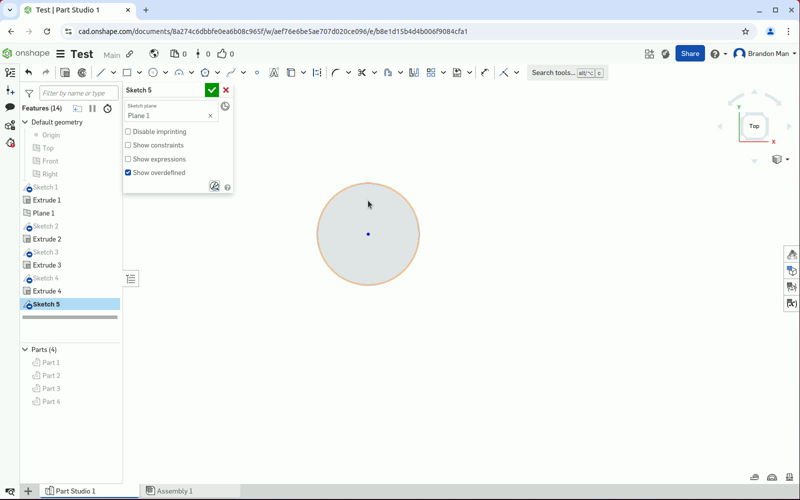
scroll(-6)
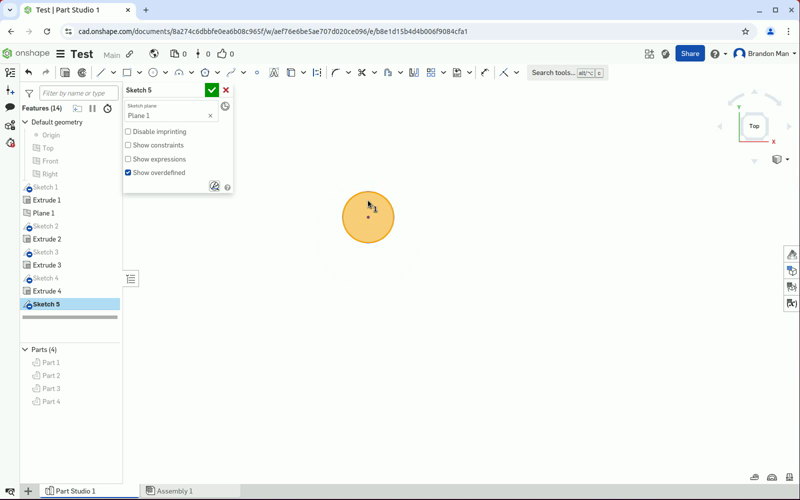
scroll(-6)
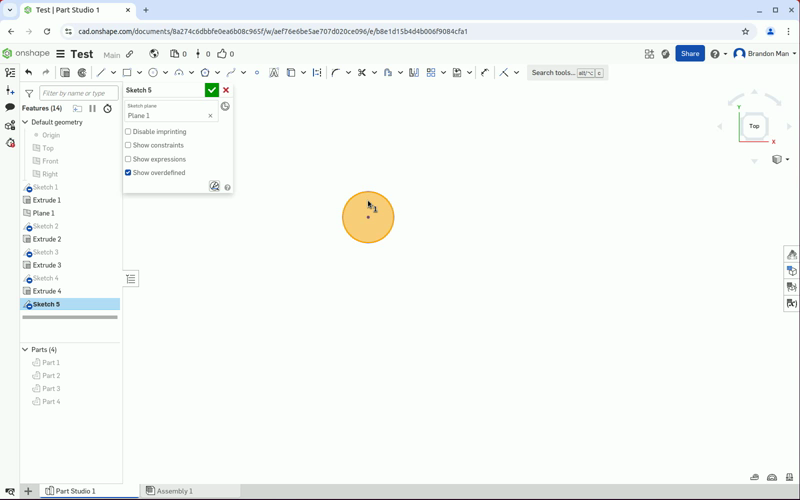
scroll(-6)
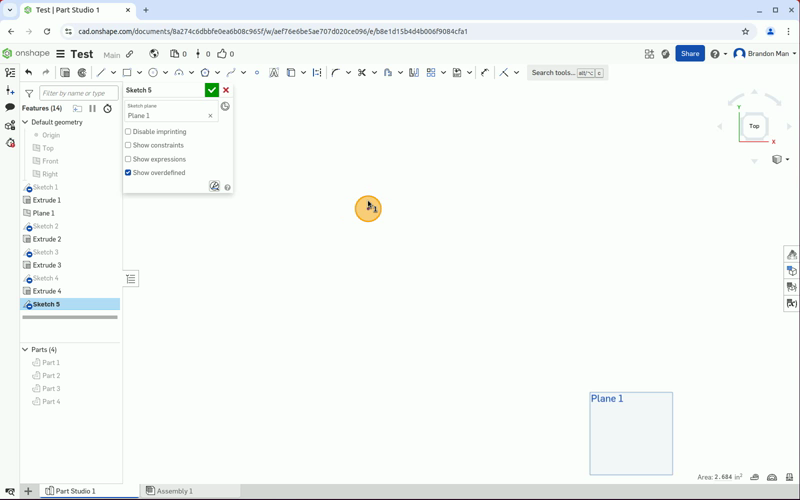
scroll(-6)
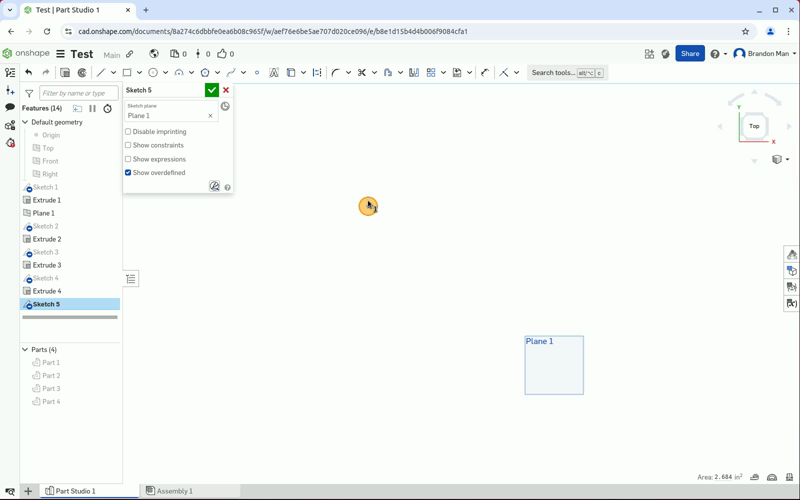
scroll(-6)
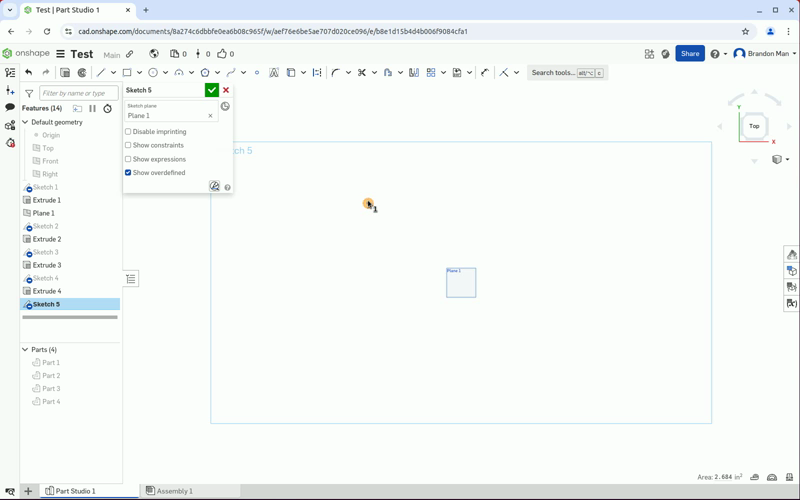
mouse_move(73, 352)
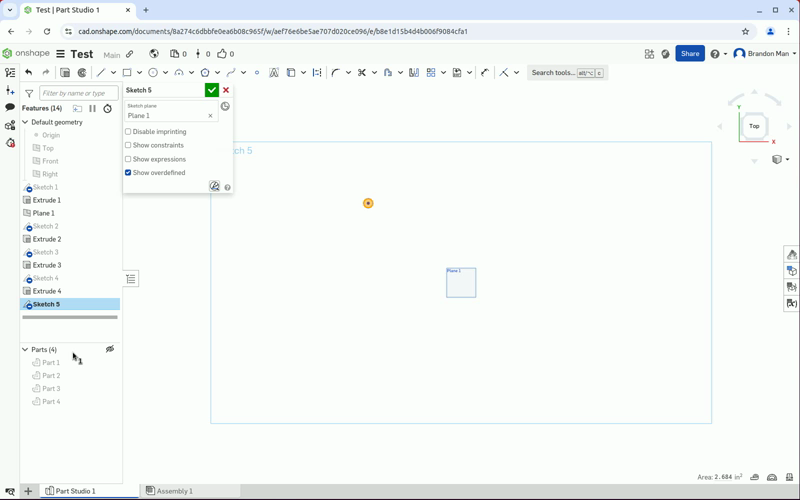
key(shift+y)
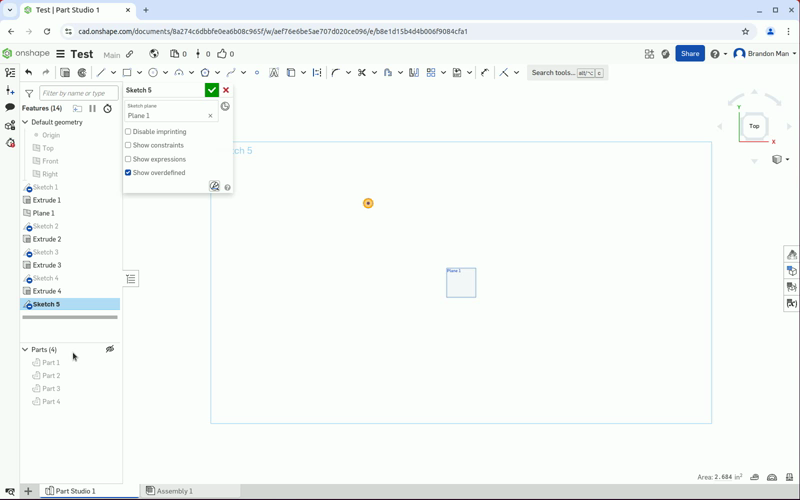
key(shift+e)
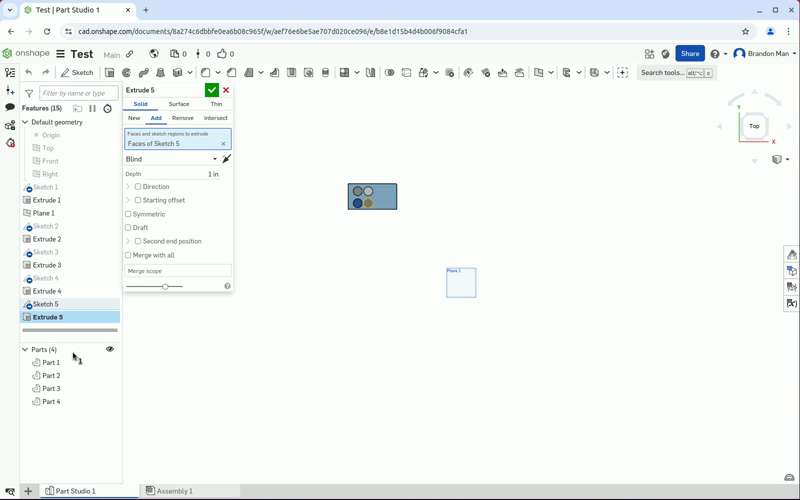
mouse_move(143, 106)
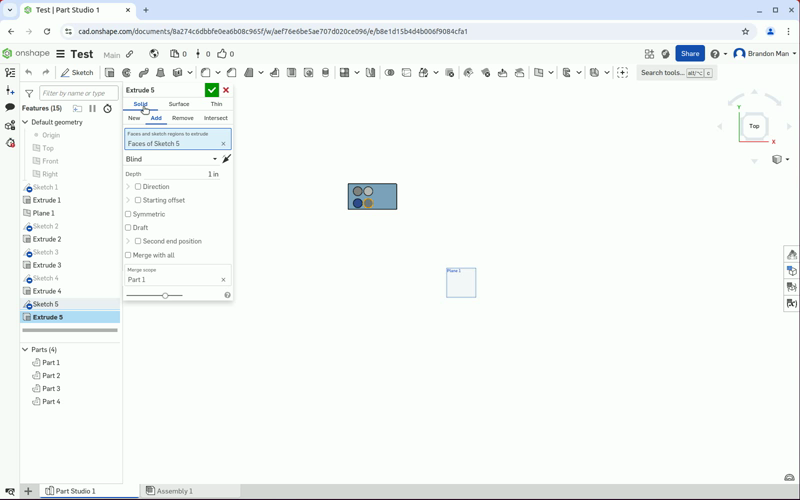
click(143, 106)
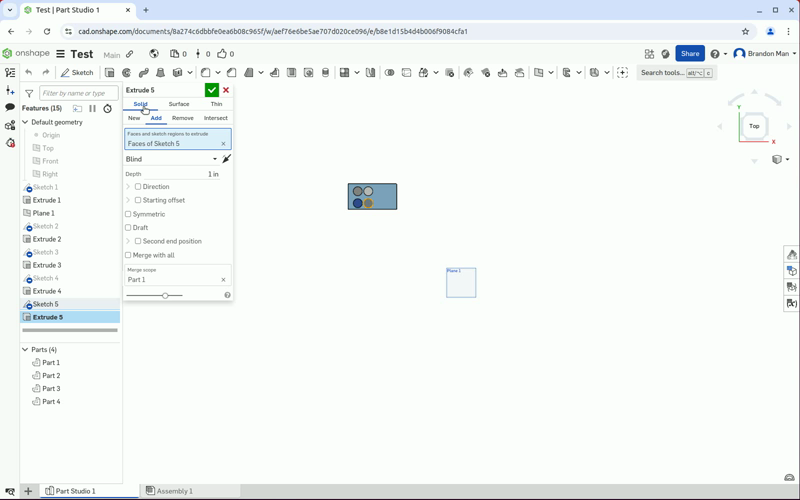
mouse_move(137, 120)
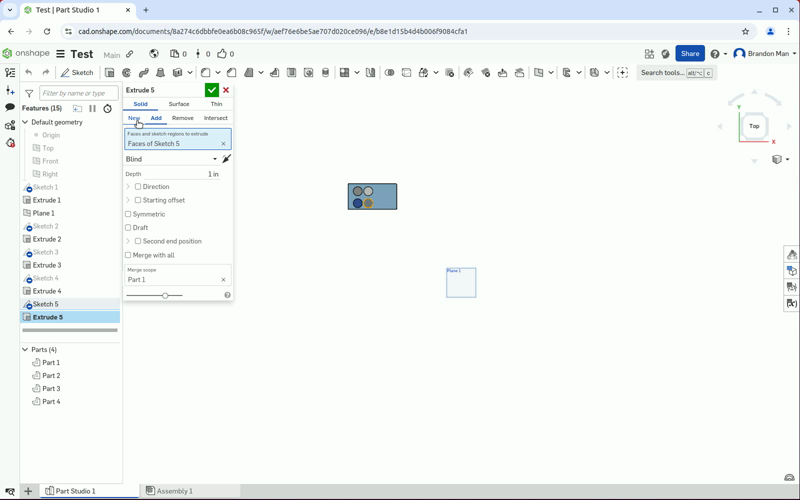
click(137, 120)
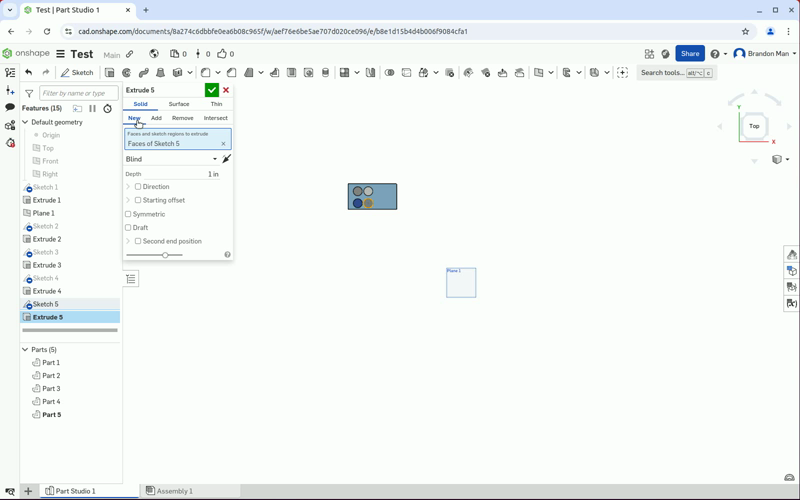
key(tab, 4)
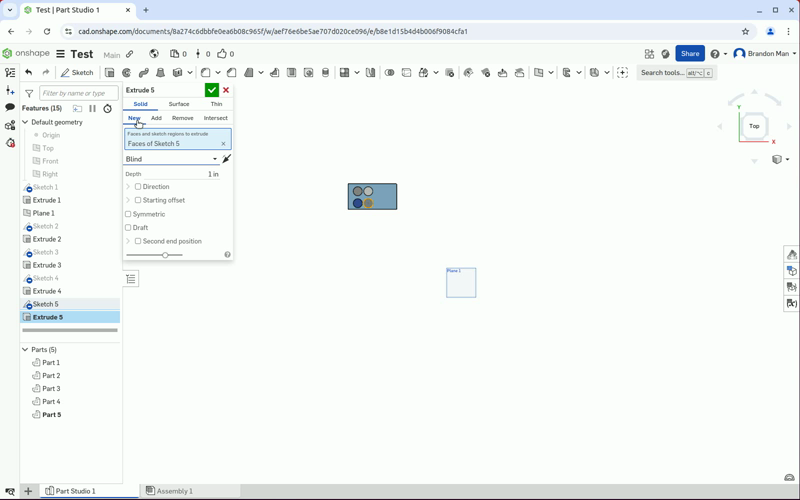
text(2.166)
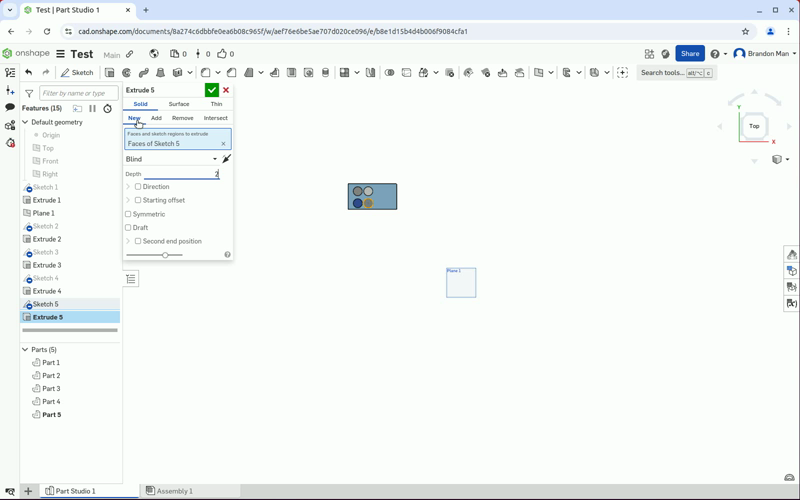
key(enter)
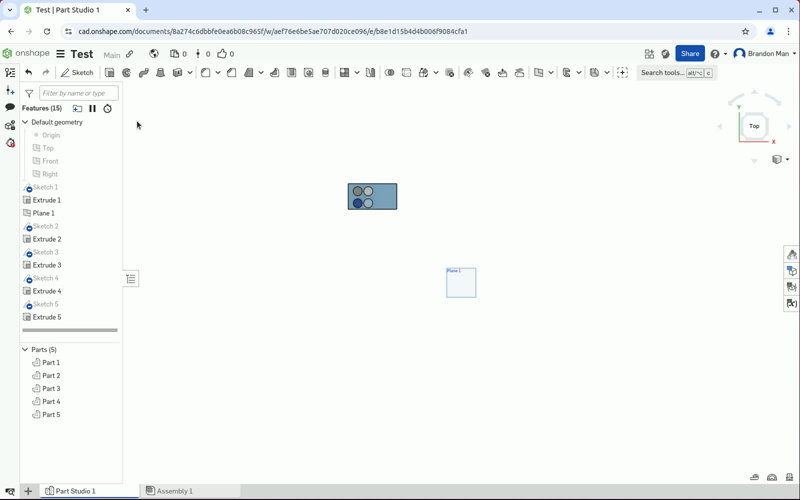
key(shift+h)
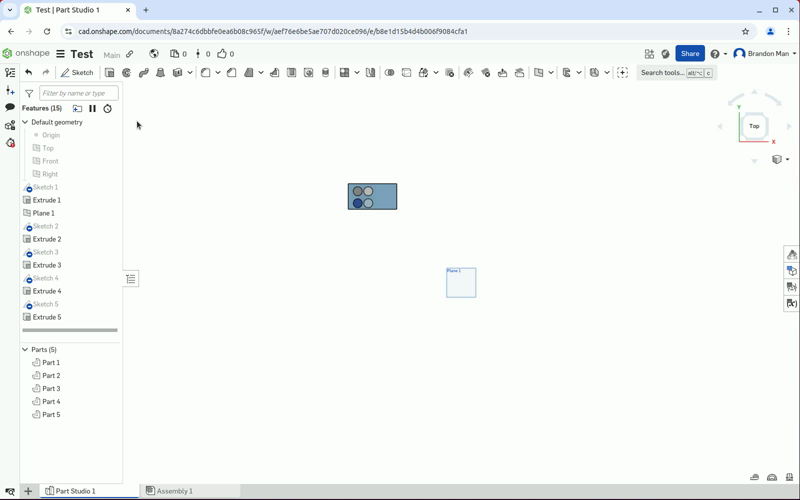
key(shift+h)
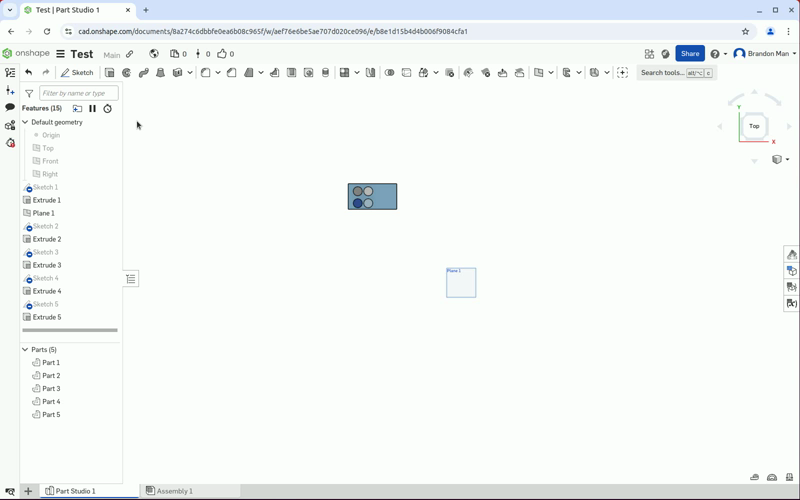
mouse_move(73, 189)
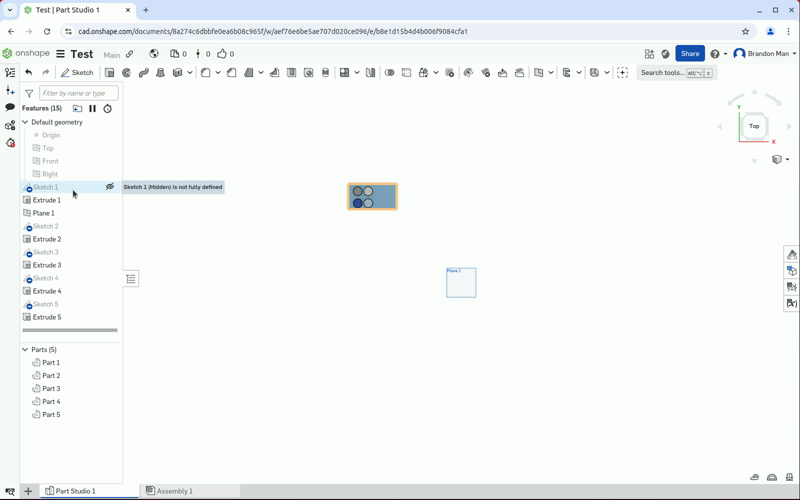
click(73, 189)
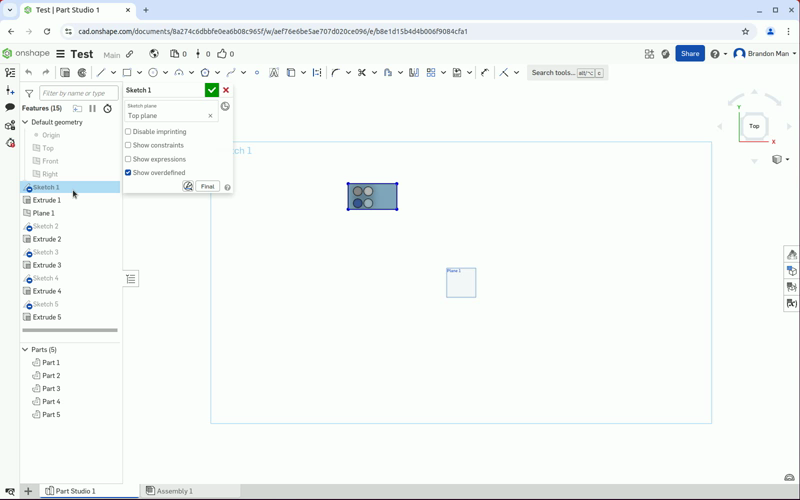
mouse_move(229, 92)
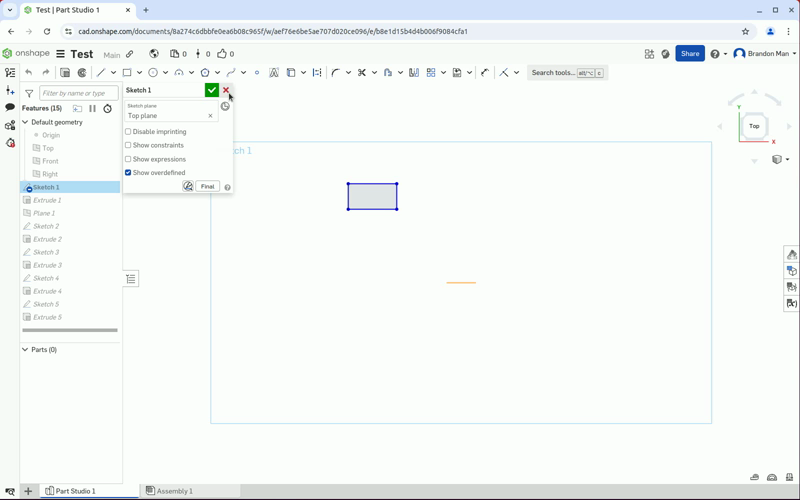
click(229, 92)
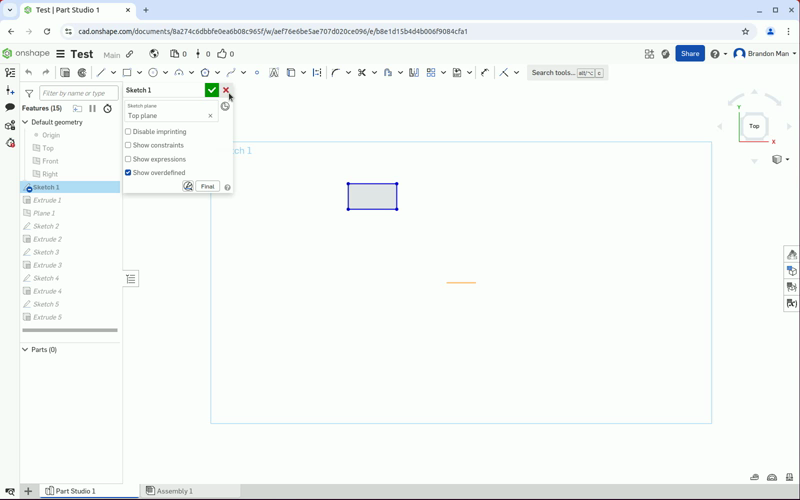
key(shift+s)
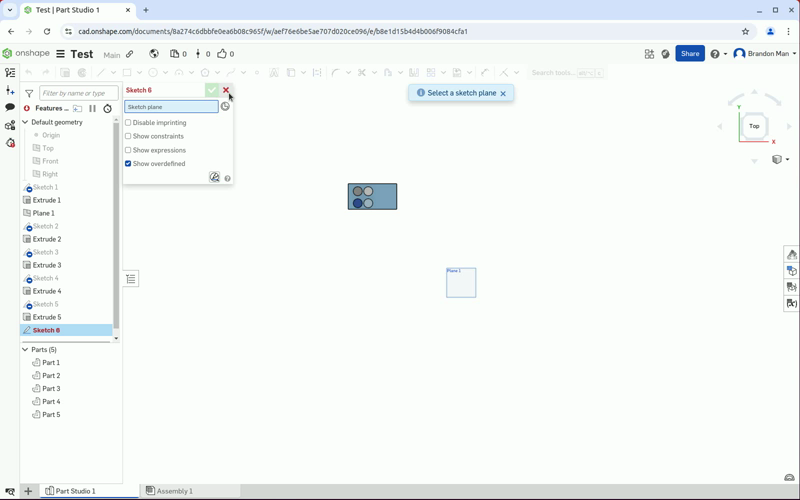
mouse_move(69, 215)
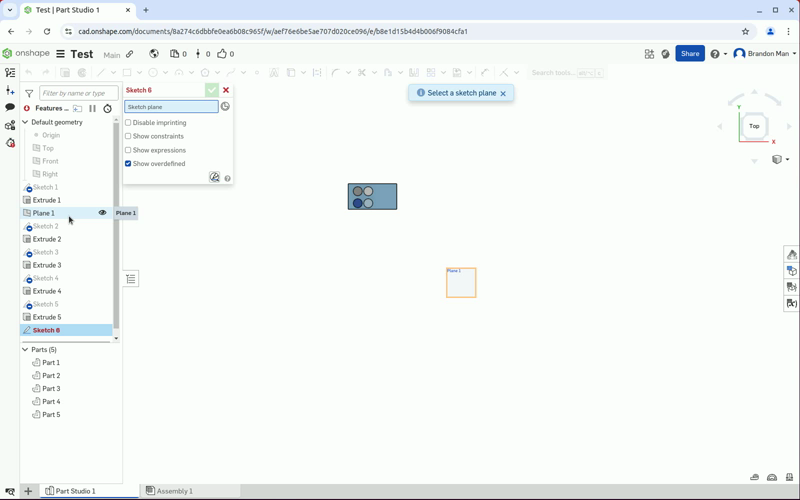
click(69, 215)
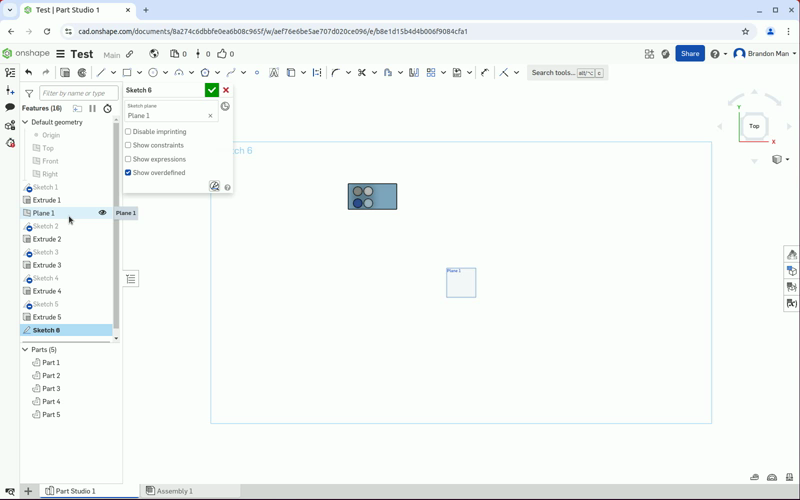
mouse_move(73, 352)
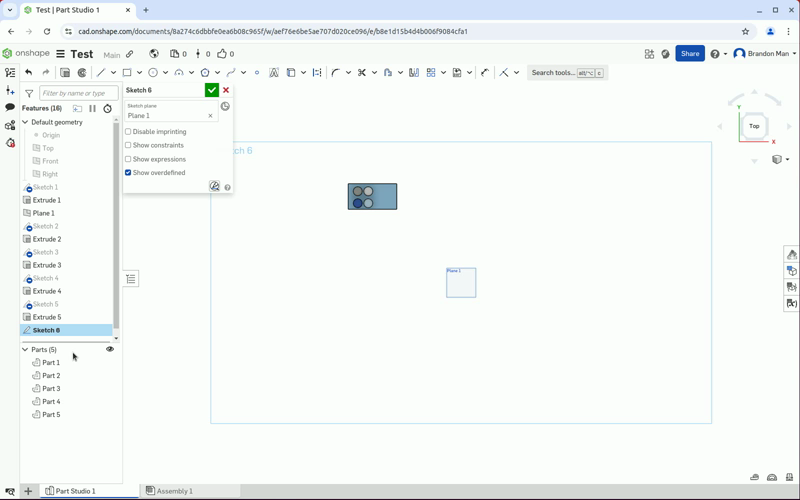
key(y)
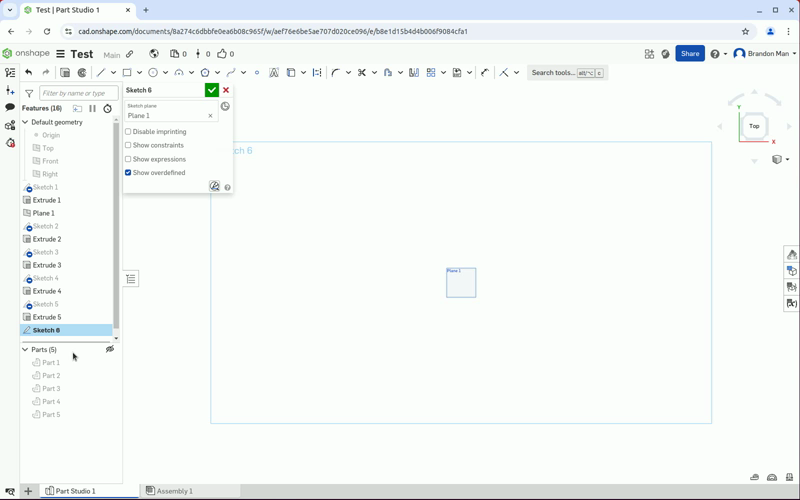
key(c)
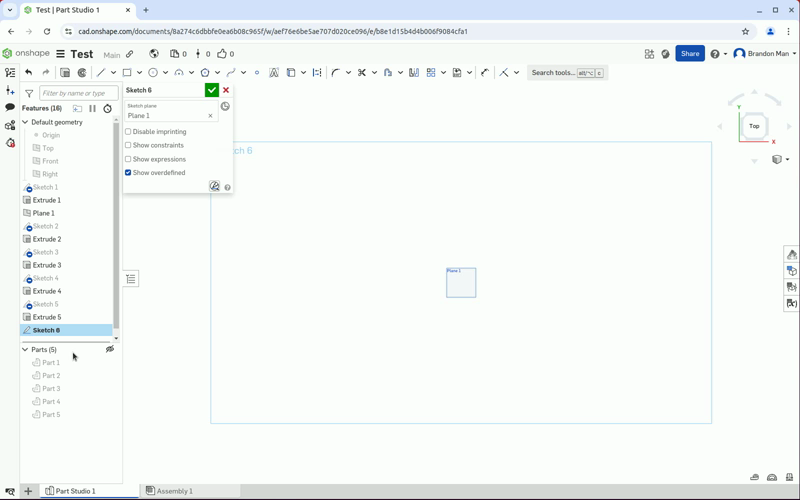
key_down(shift)
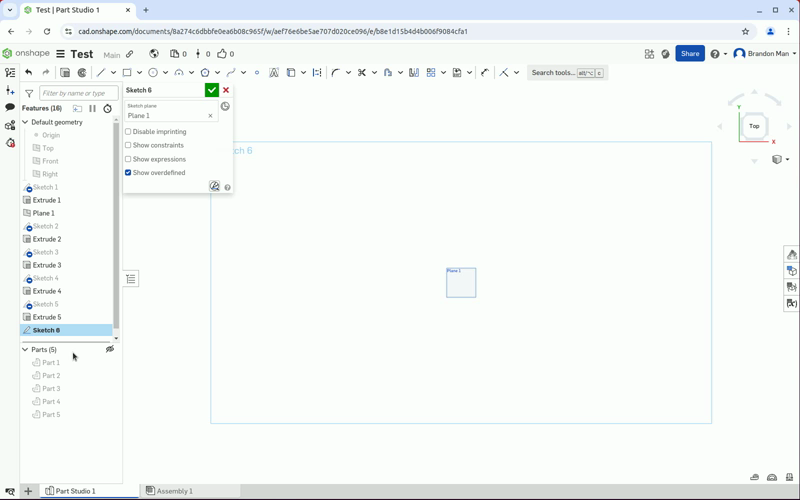
mouse_move(378, 191)
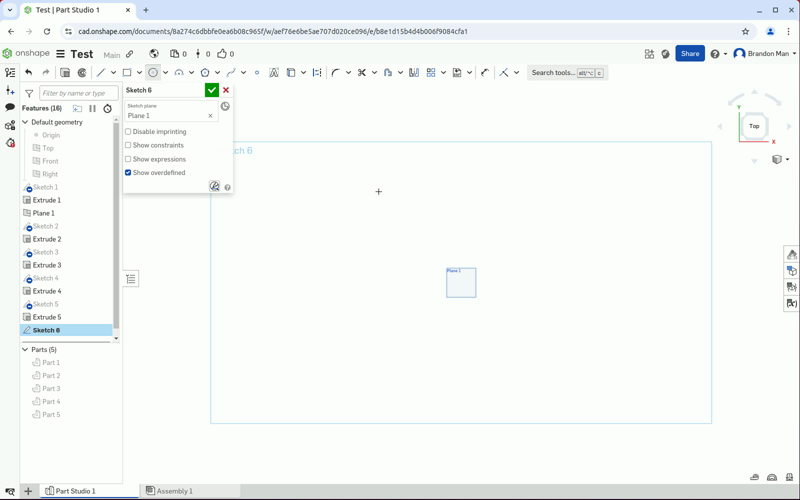
click(378, 191)
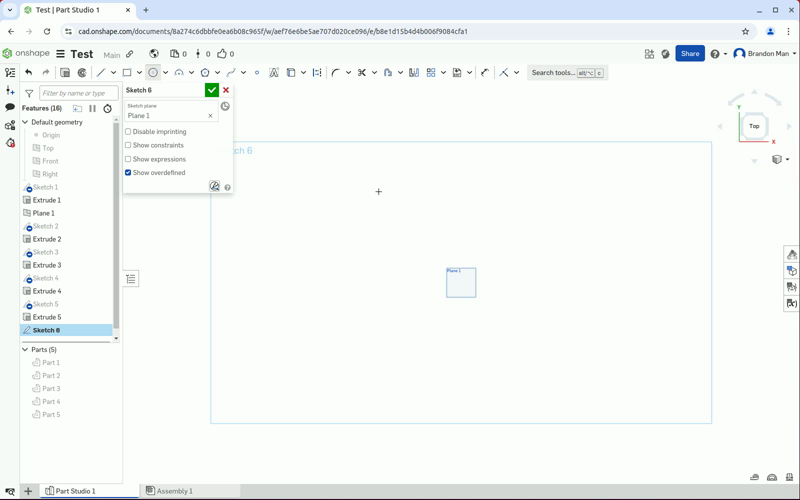
key_up(shift)
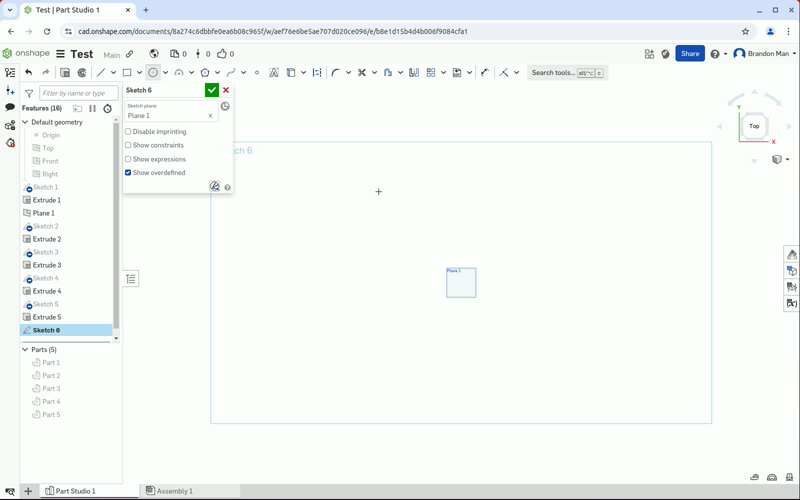
mouse_move(383, 191)
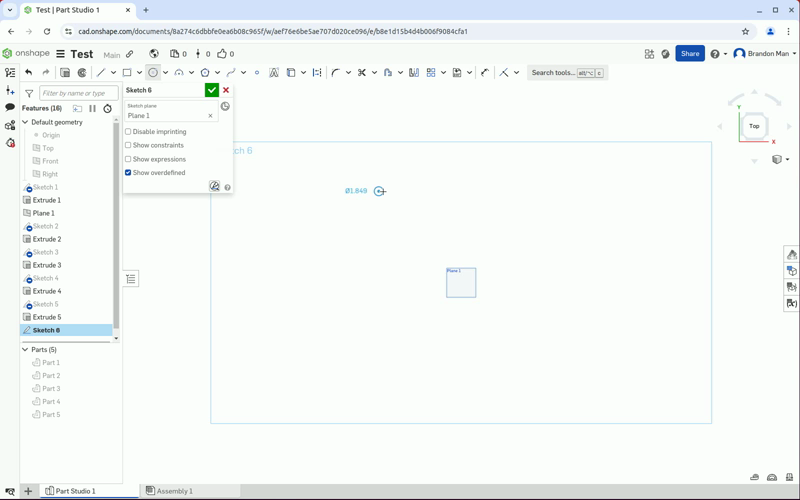
click(383, 191)
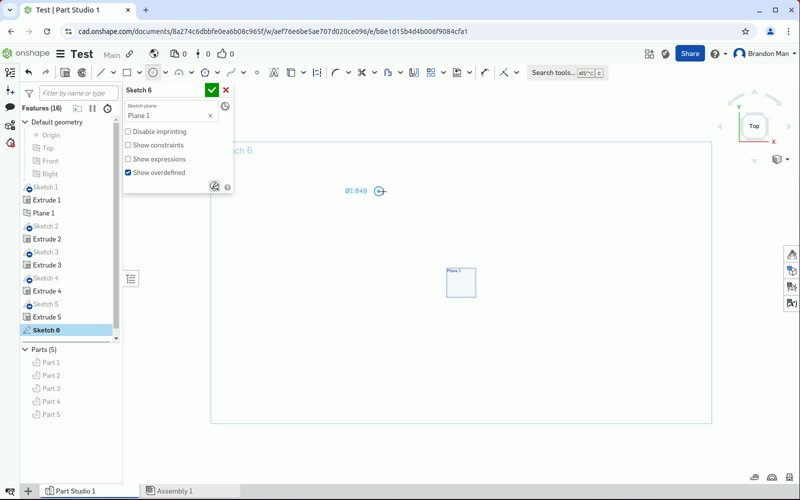
key(esc)
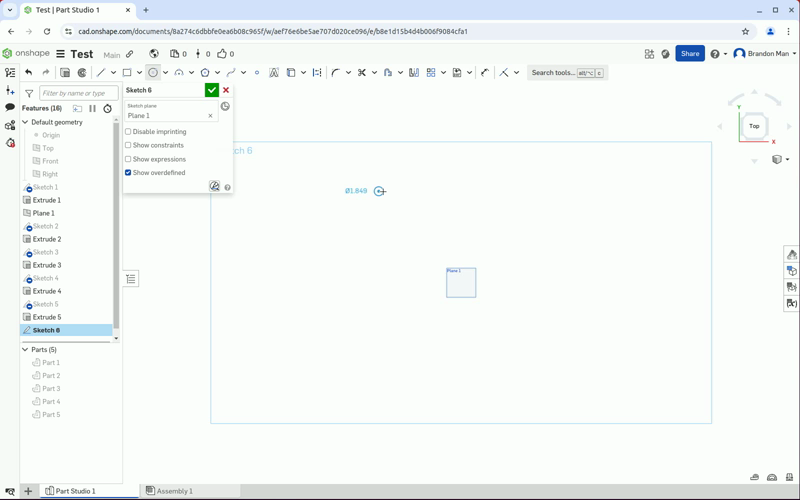
mouse_move(380, 192)
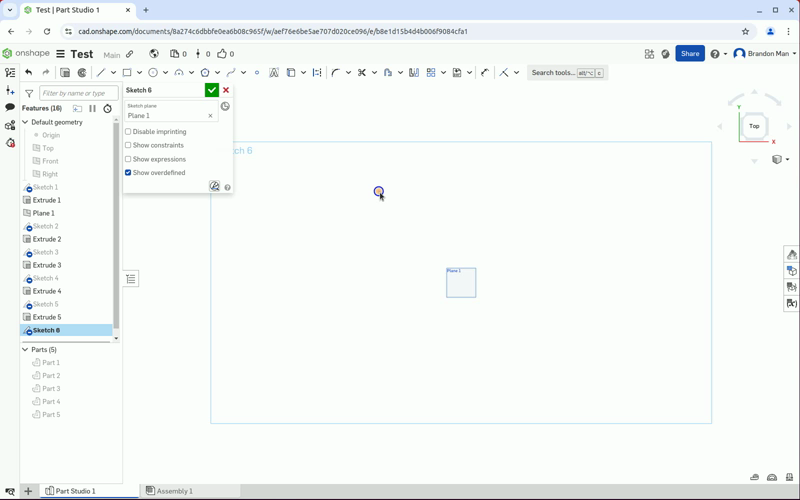
scroll(6)
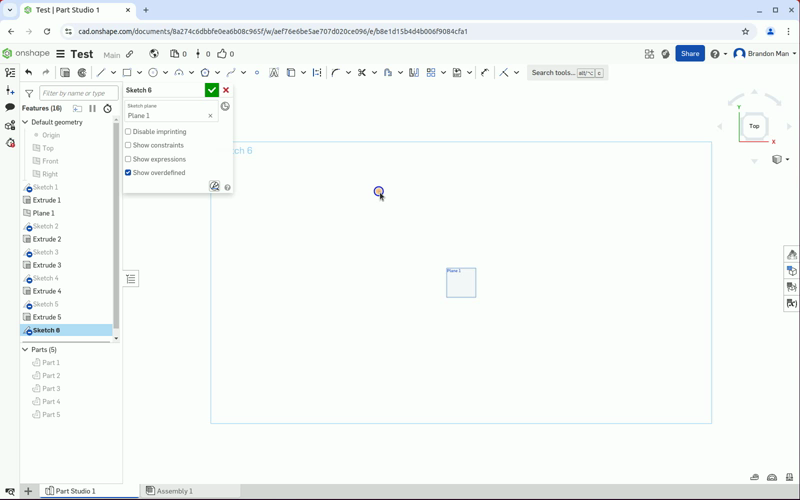
scroll(6)
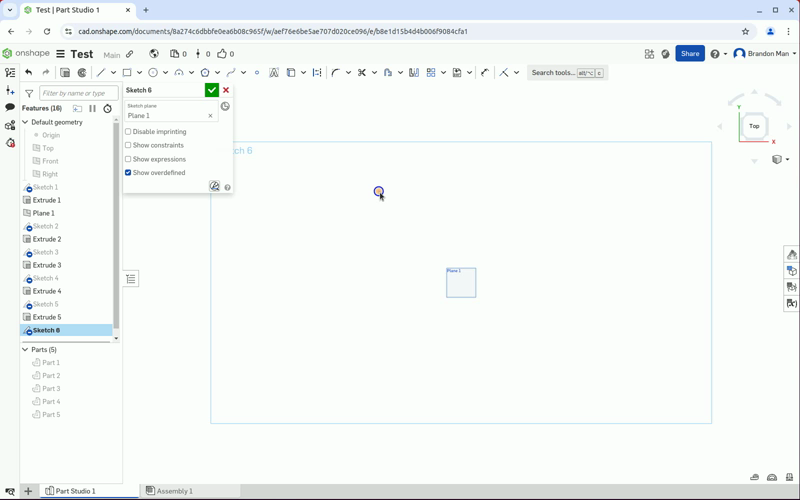
scroll(6)
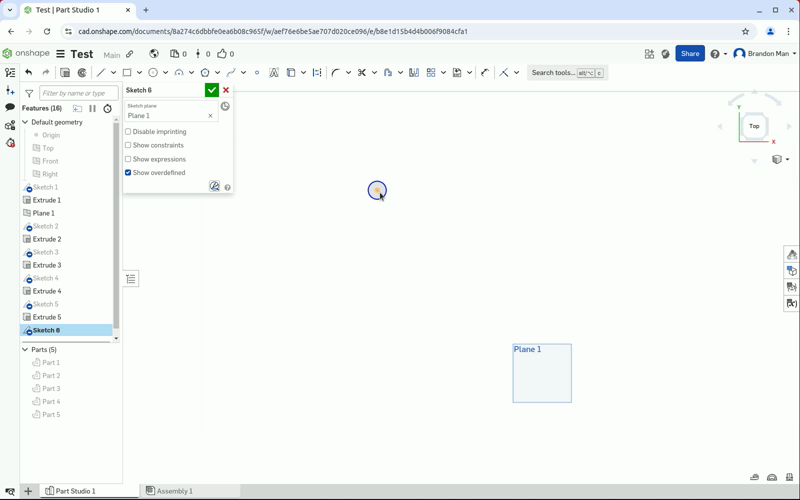
scroll(6)
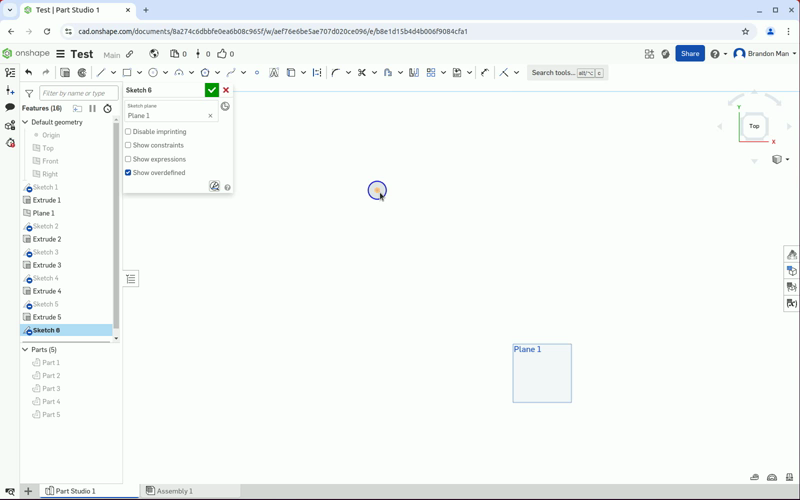
scroll(6)
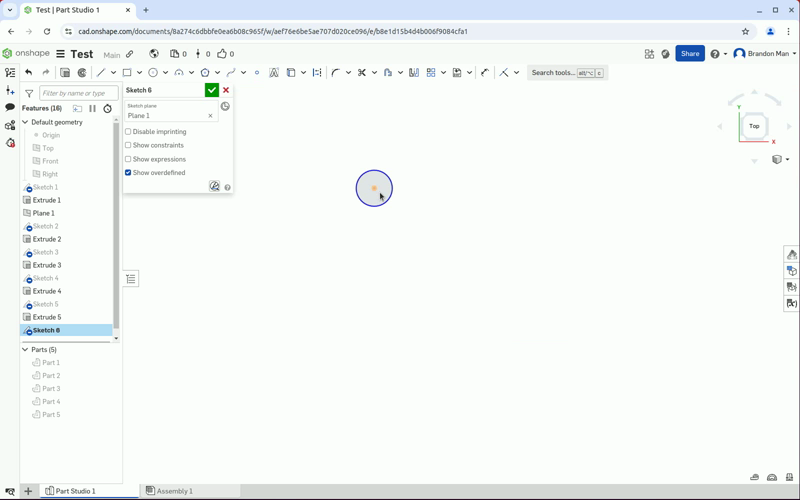
scroll(6)
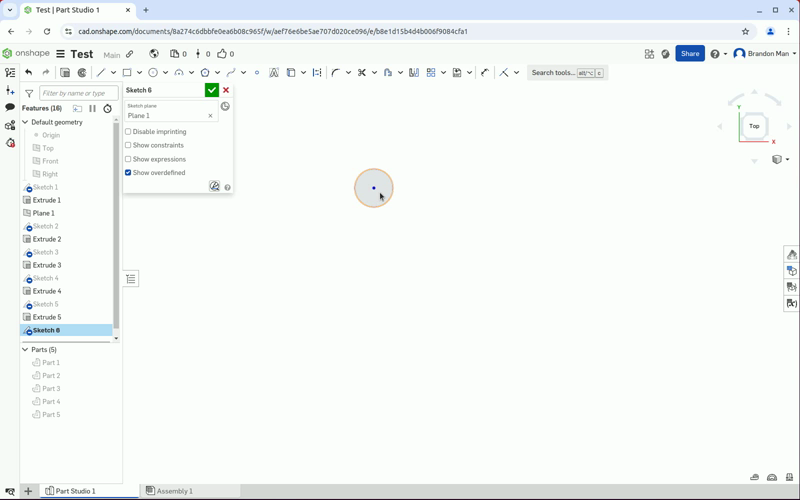
scroll(6)
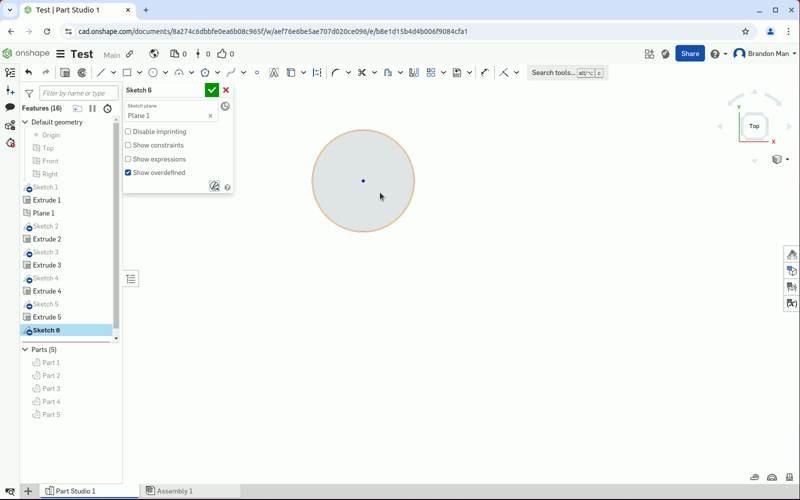
click(380, 192)
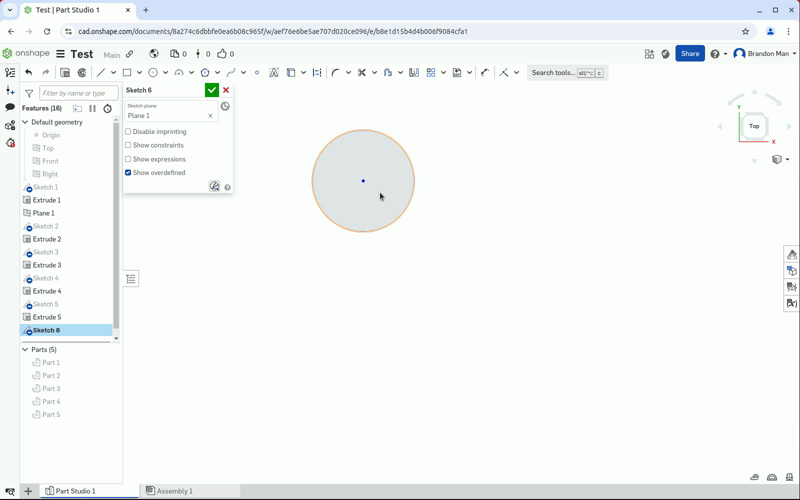
scroll(-6)
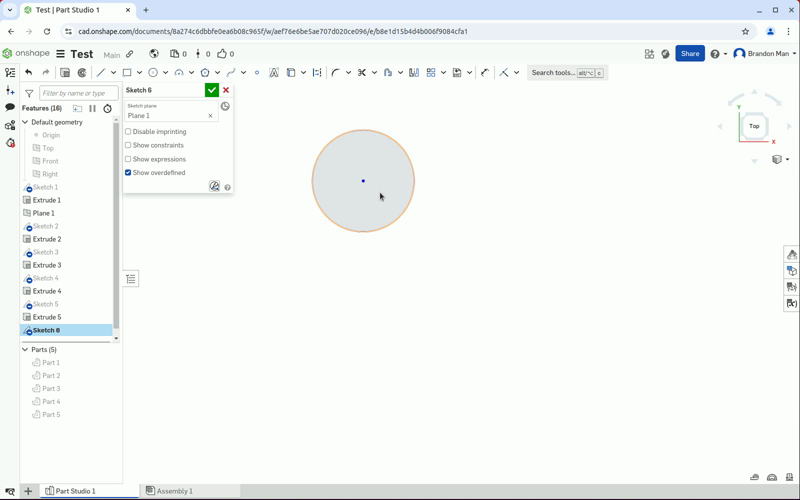
scroll(-6)
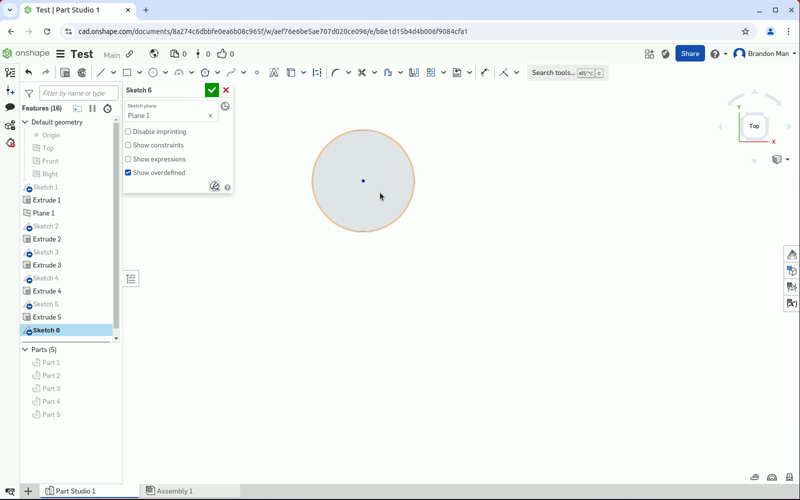
scroll(-6)
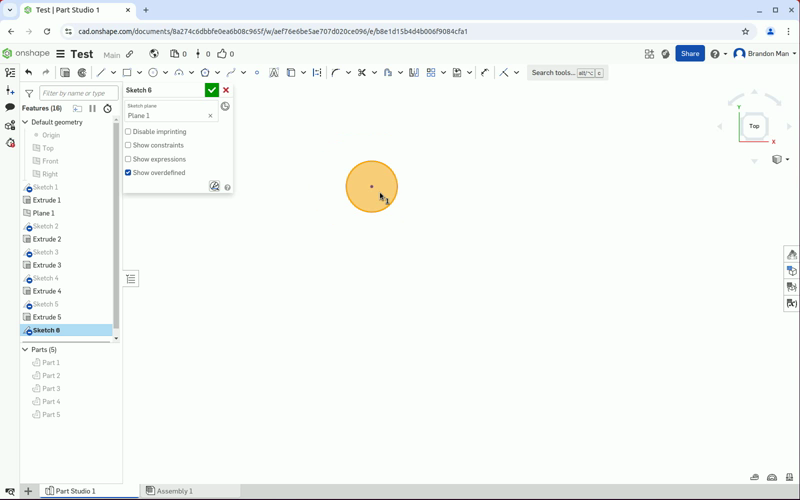
scroll(-6)
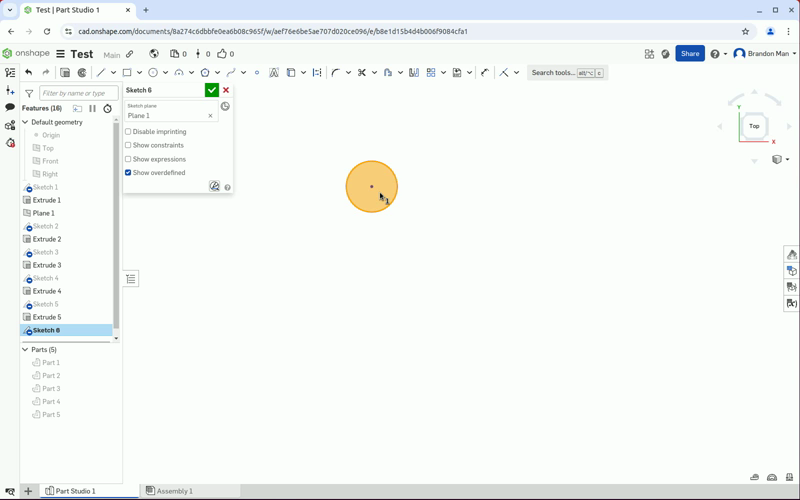
scroll(-6)
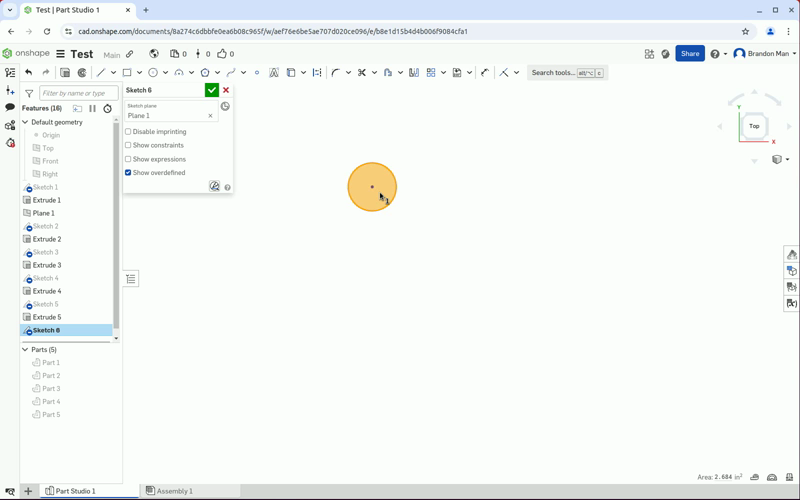
scroll(-6)
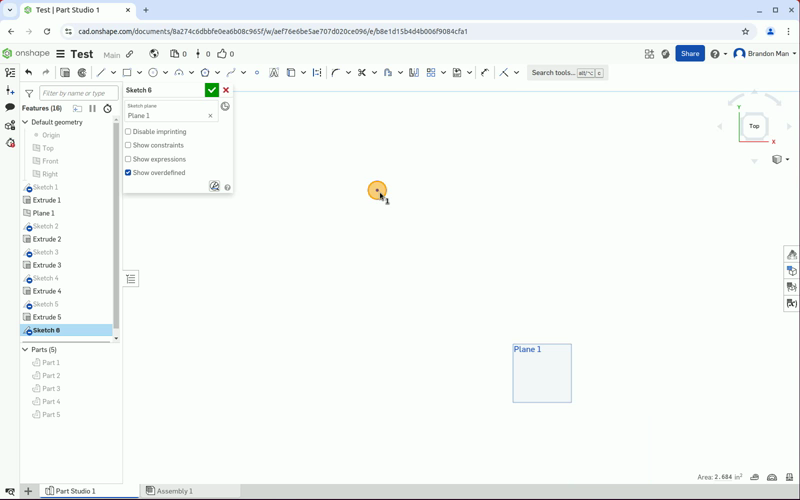
scroll(-6)
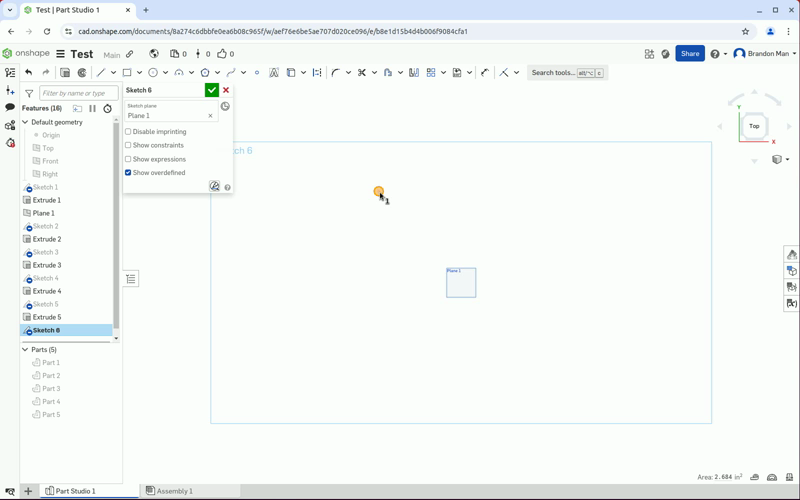
mouse_move(73, 352)
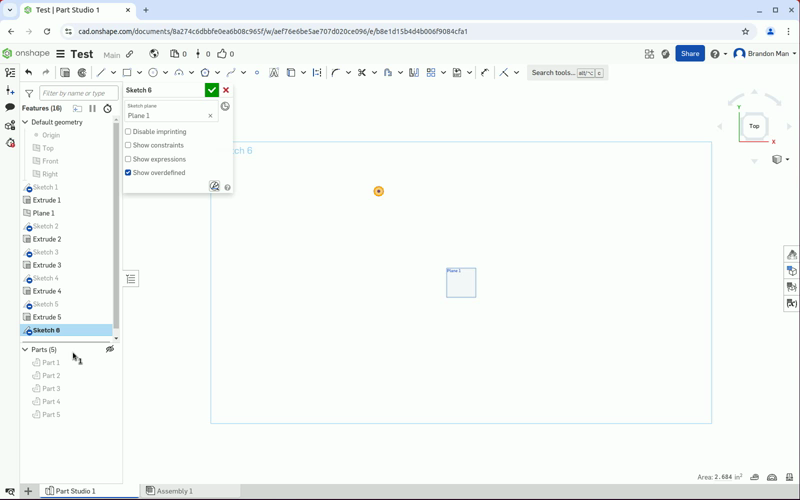
key(shift+y)
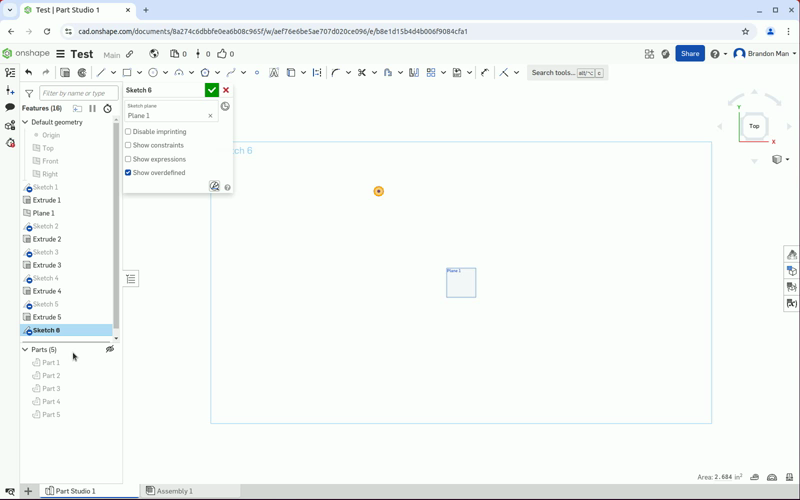
key(shift+e)
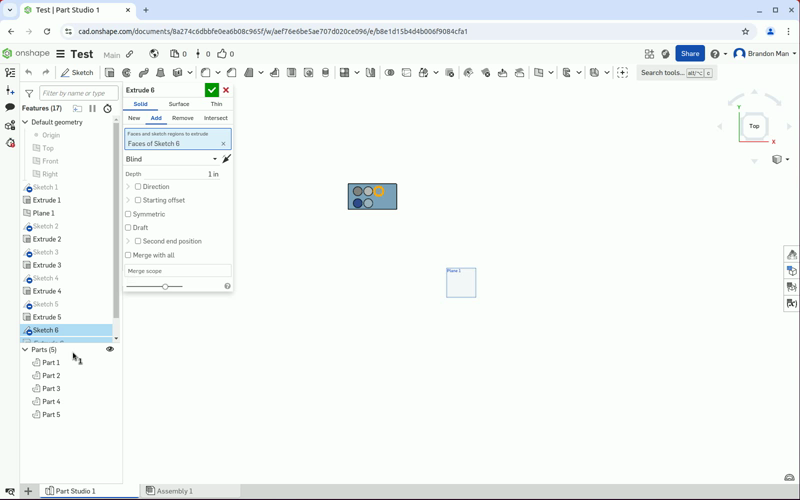
mouse_move(143, 106)
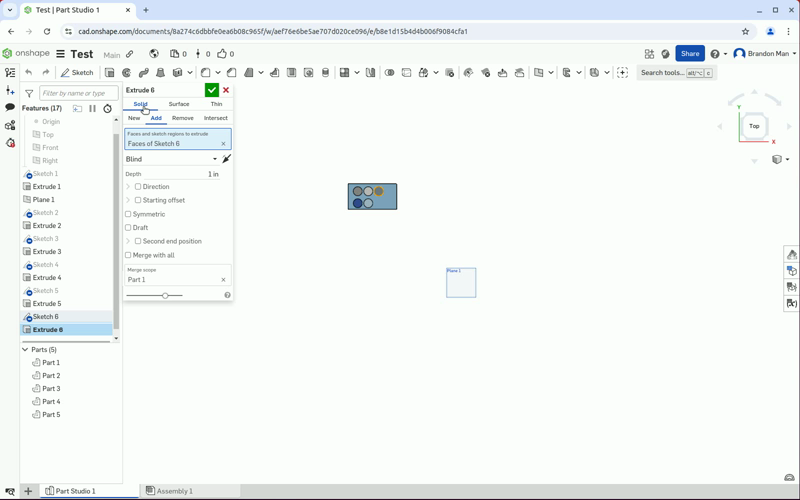
click(143, 106)
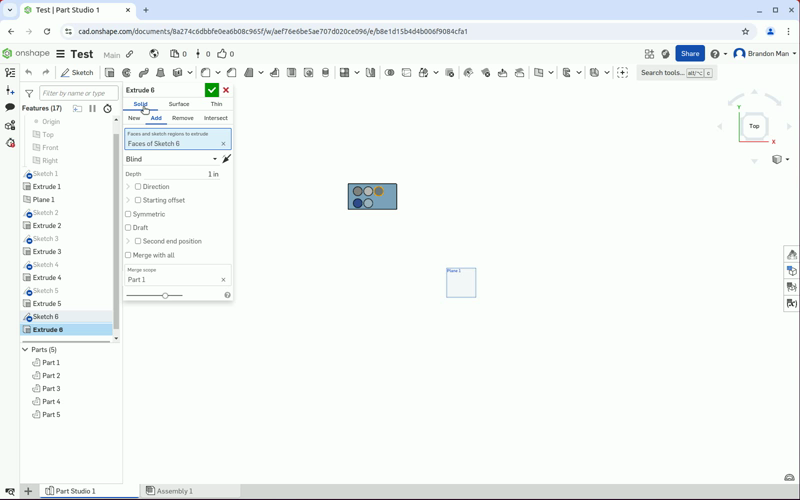
mouse_move(137, 120)
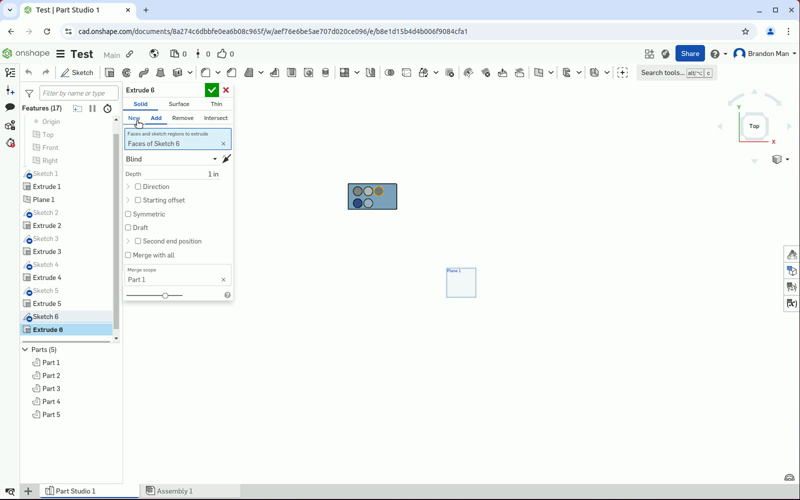
click(137, 120)
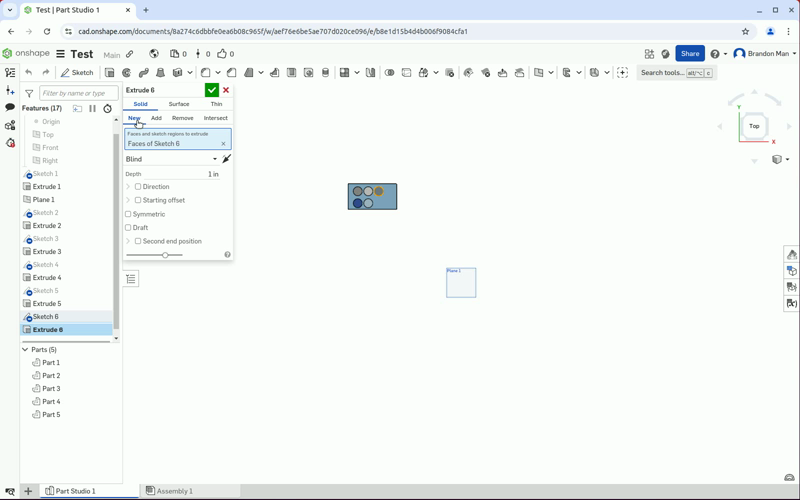
key(tab, 4)
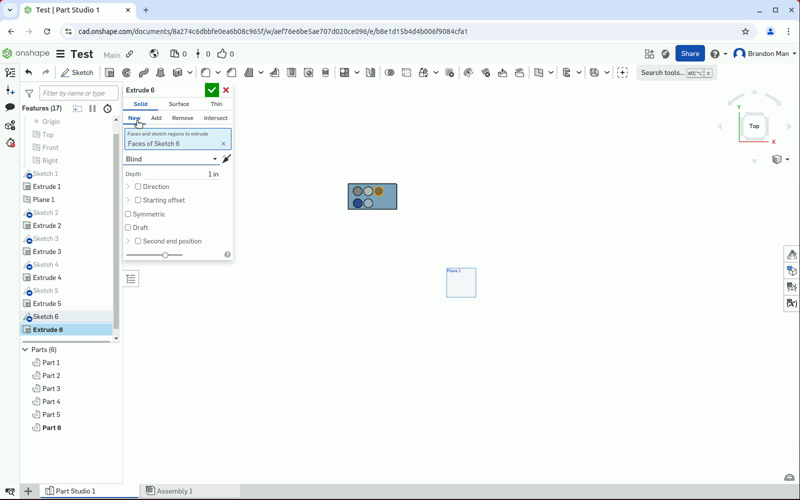
text(2.166)
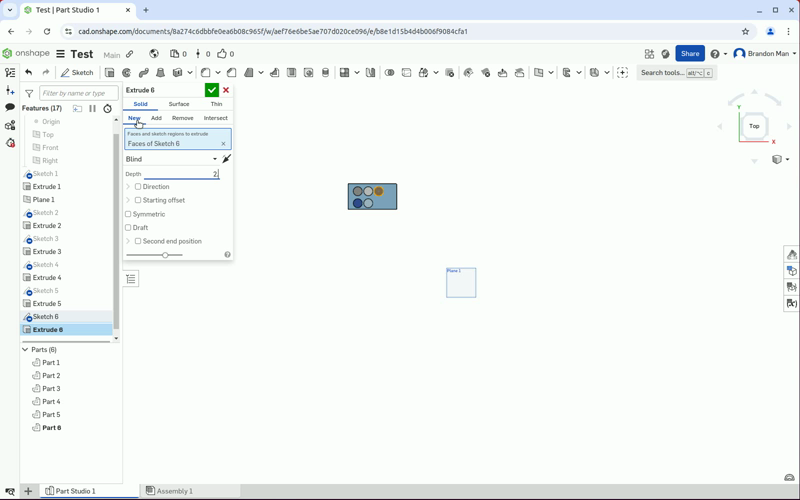
key(enter)
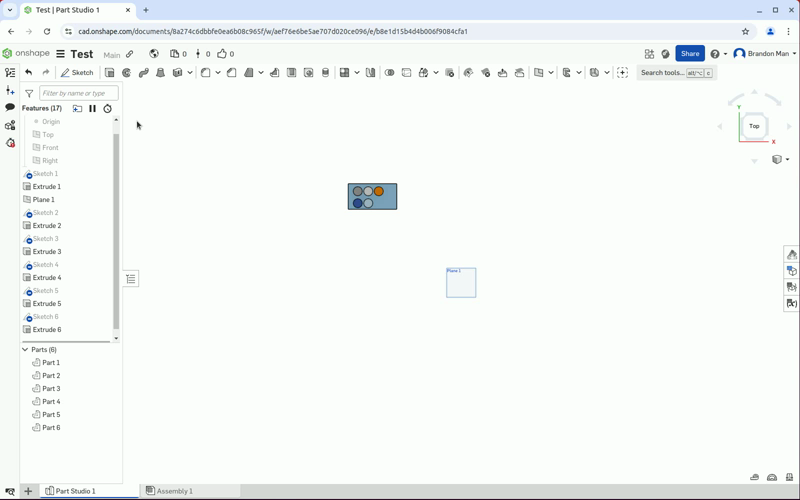
key(shift+h)
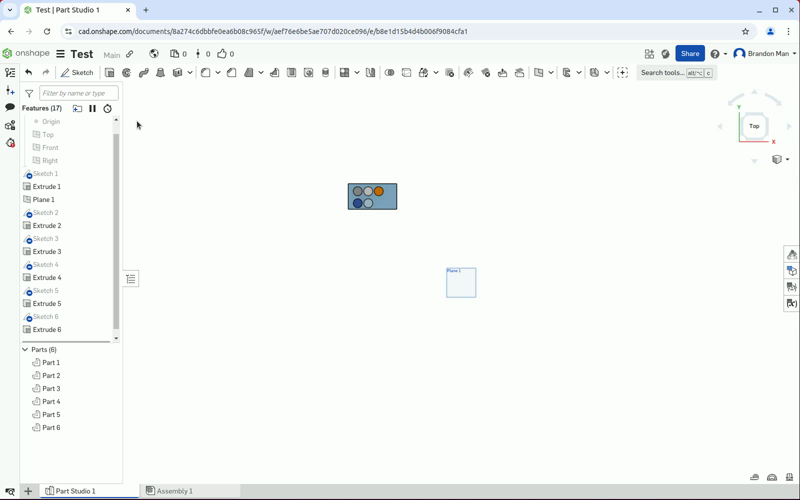
key(shift+h)
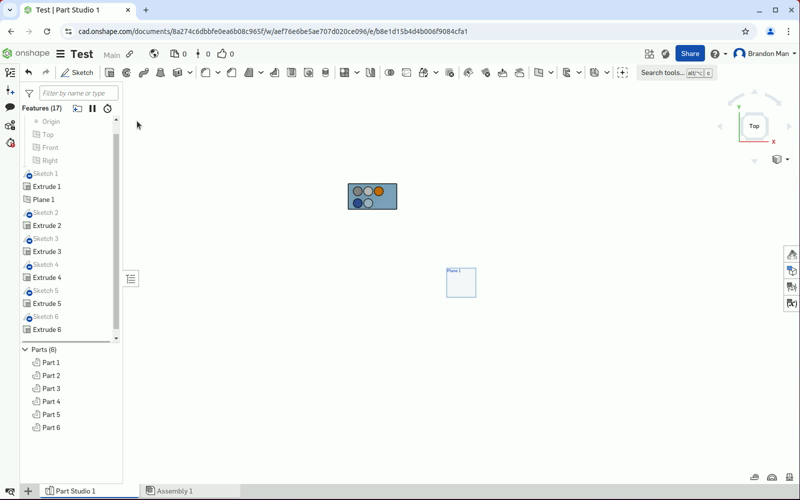
mouse_move(69, 176)
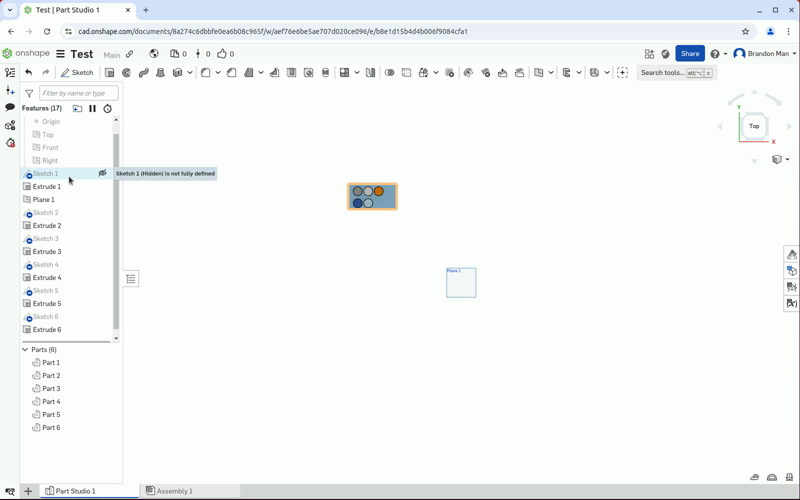
click(69, 176)
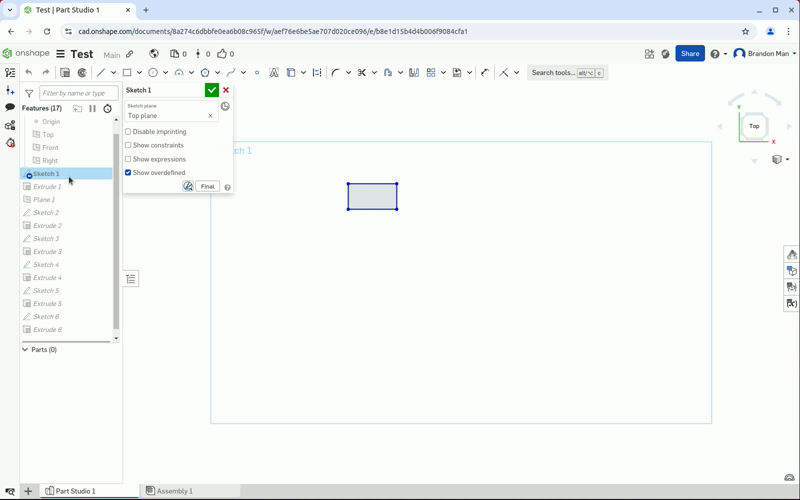
mouse_move(229, 92)
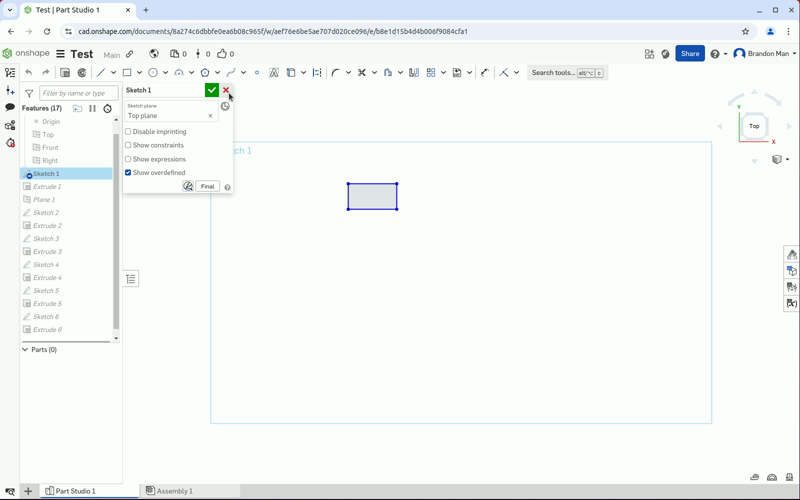
click(229, 92)
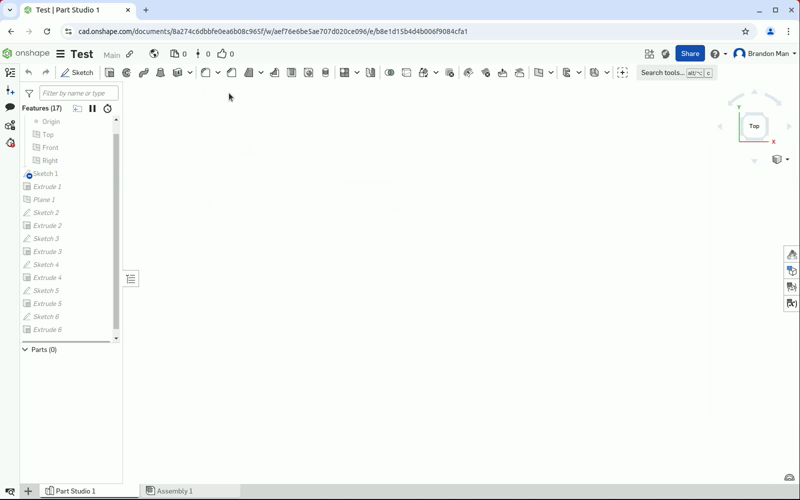
key(shift+s)
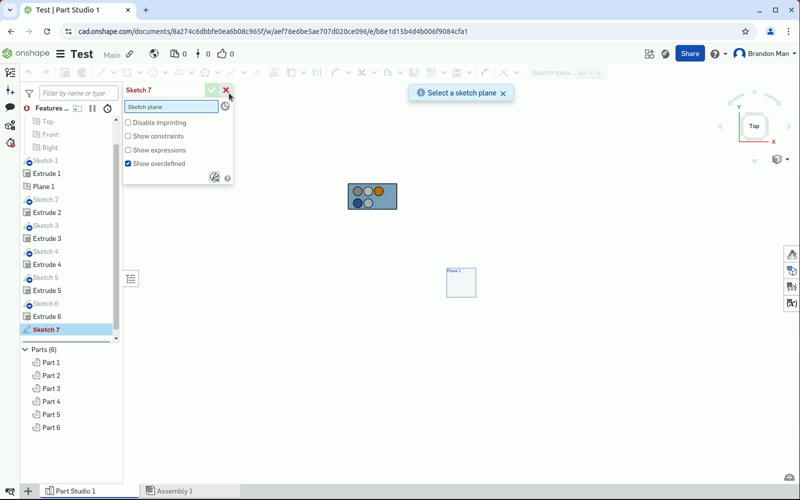
mouse_move(69, 189)
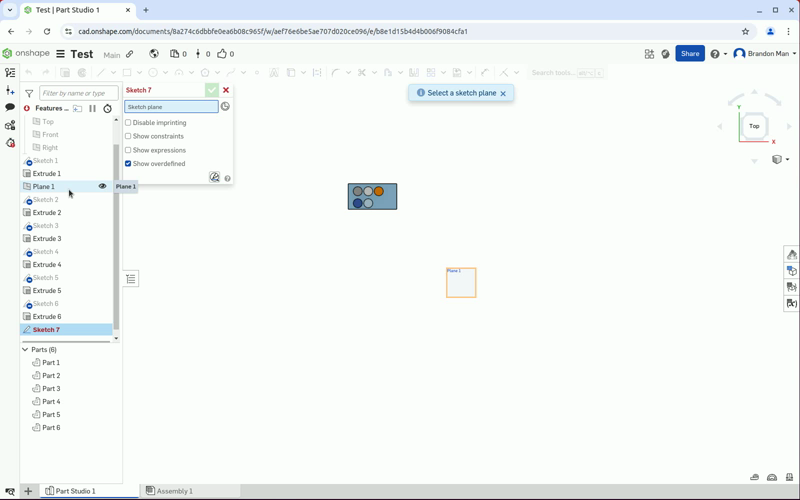
click(69, 189)
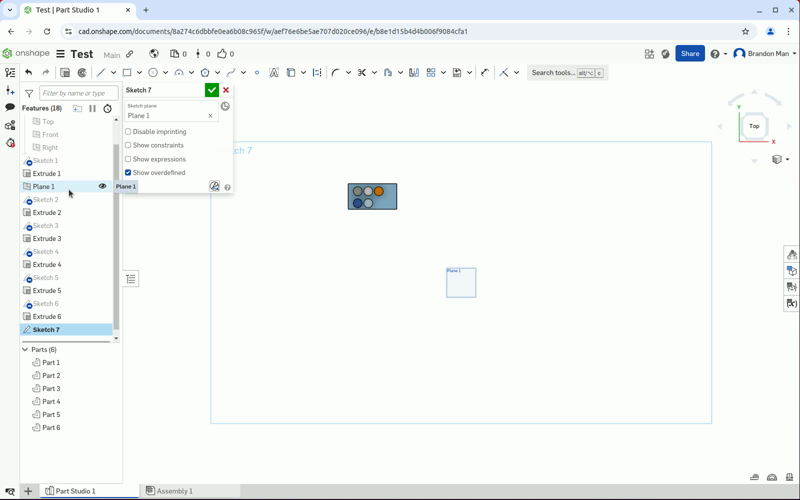
mouse_move(73, 352)
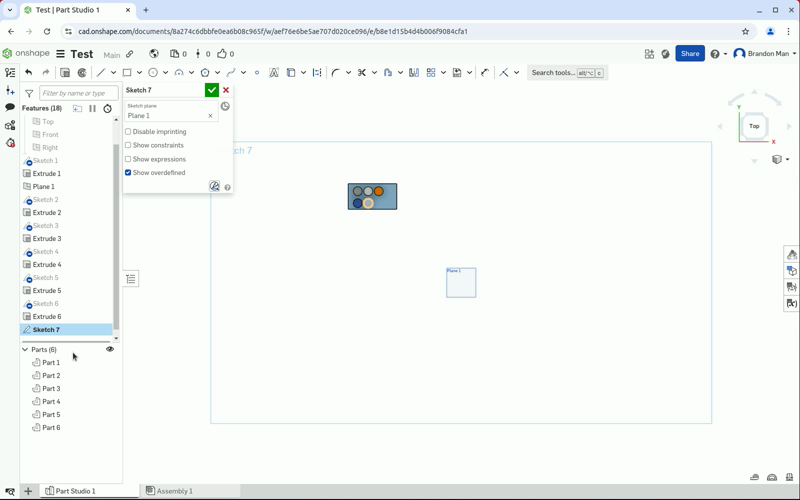
key(y)
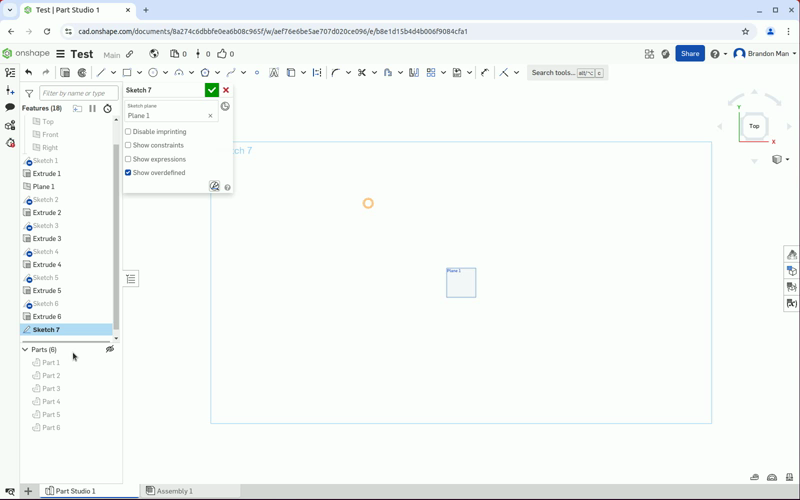
key(c)
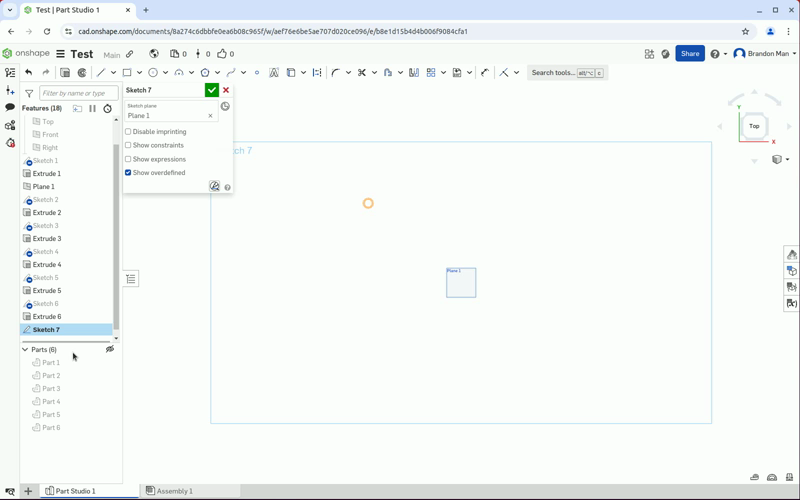
key_down(shift)
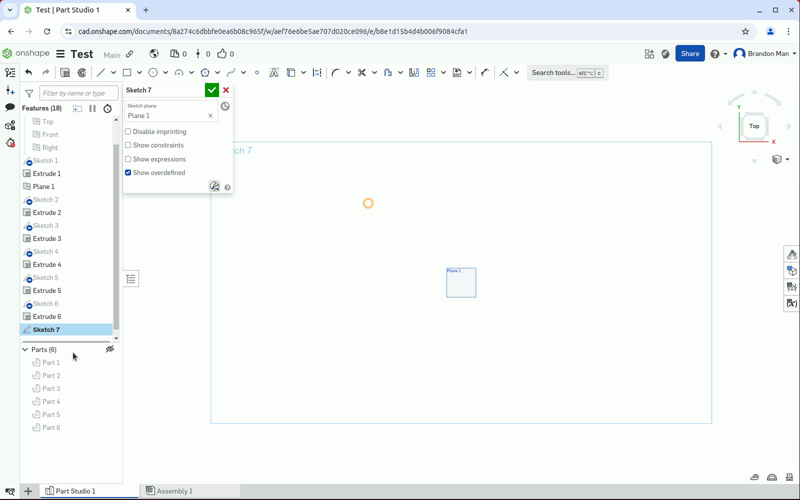
mouse_move(378, 203)
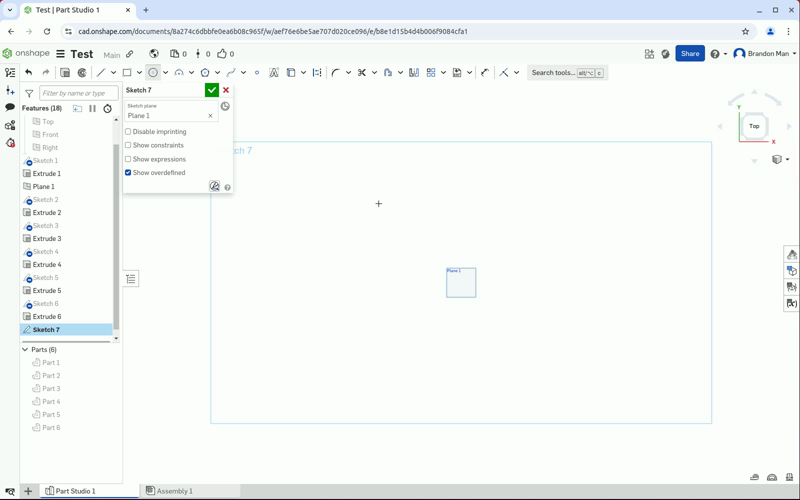
click(378, 203)
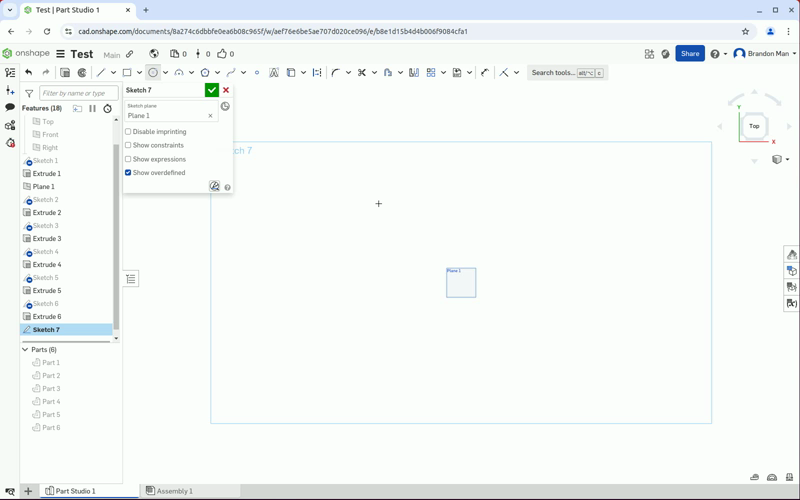
key_up(shift)
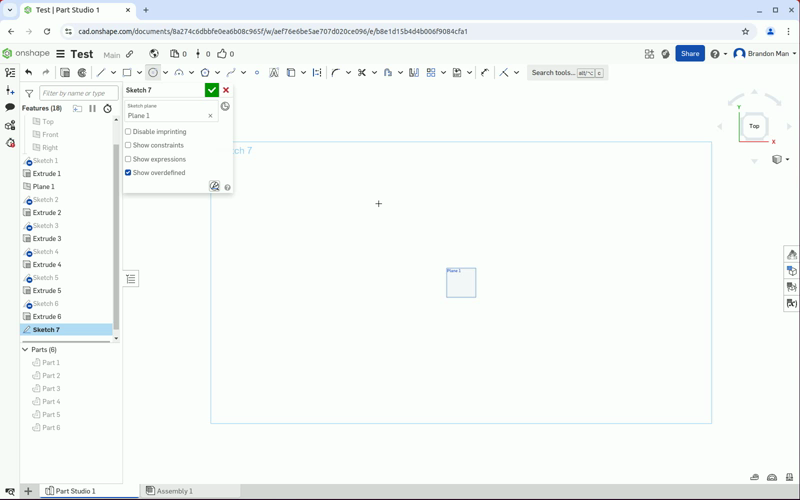
mouse_move(383, 203)
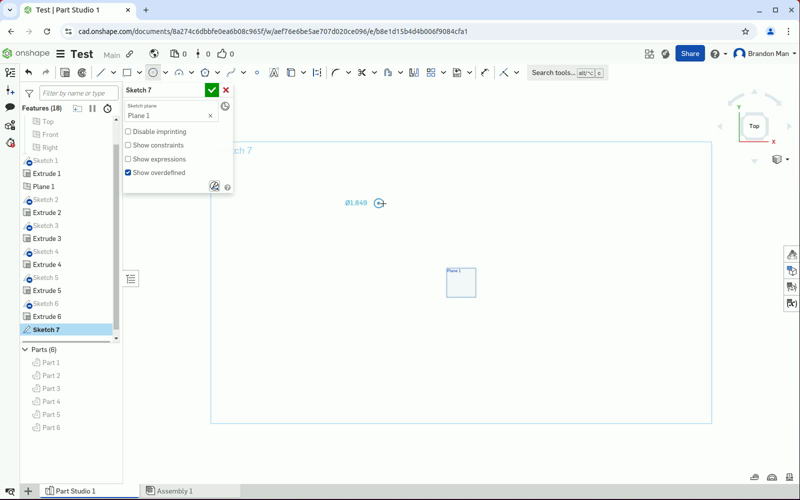
click(383, 203)
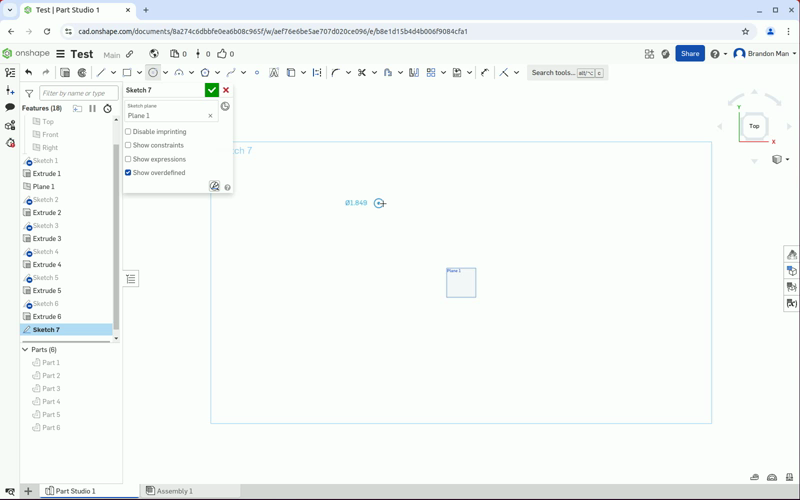
key(esc)
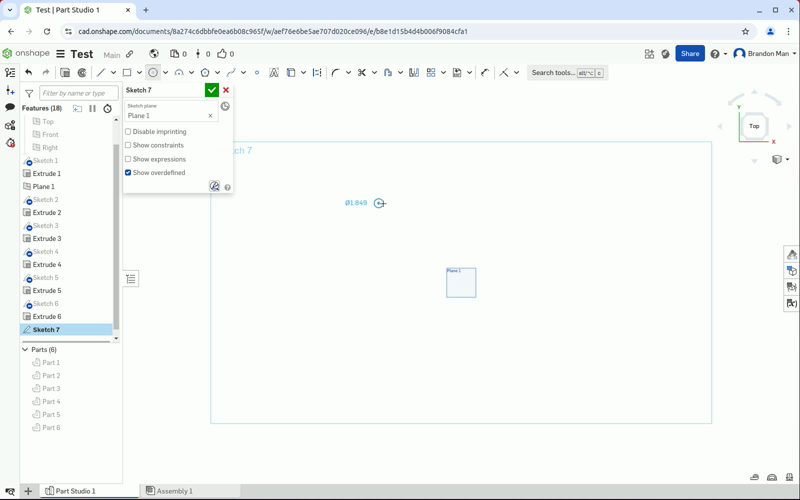
mouse_move(375, 202)
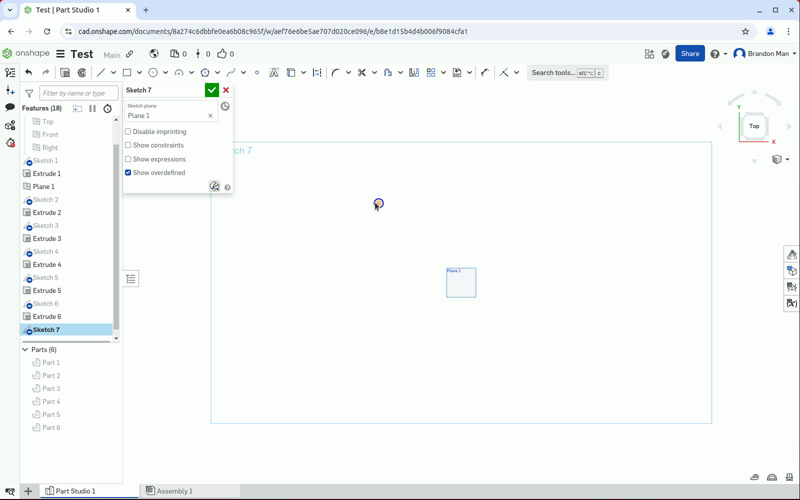
scroll(6)
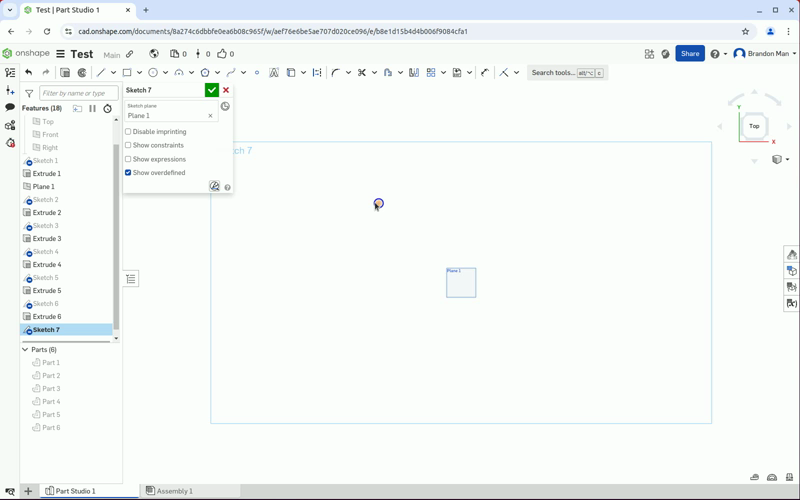
scroll(6)
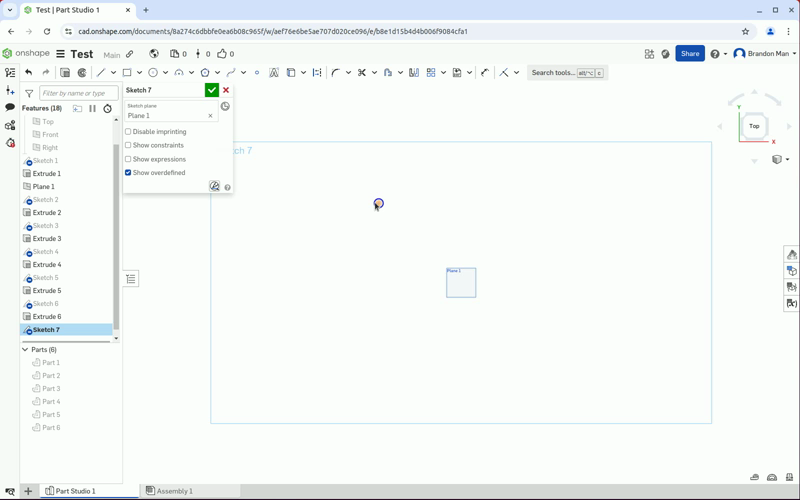
scroll(6)
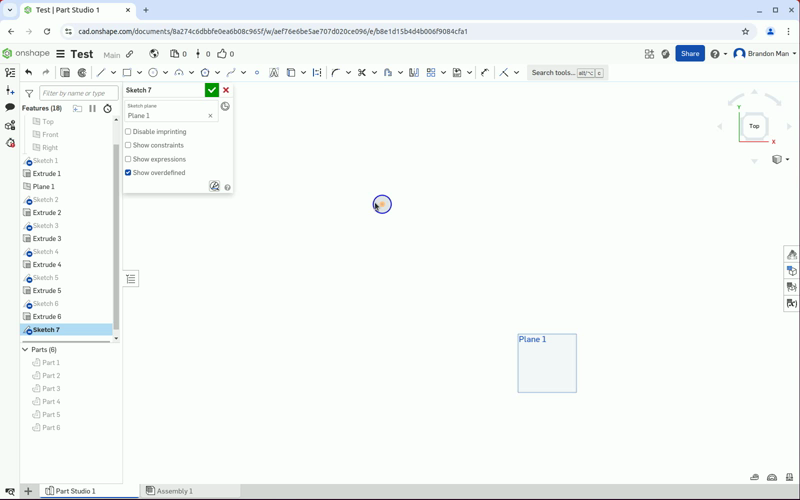
scroll(6)
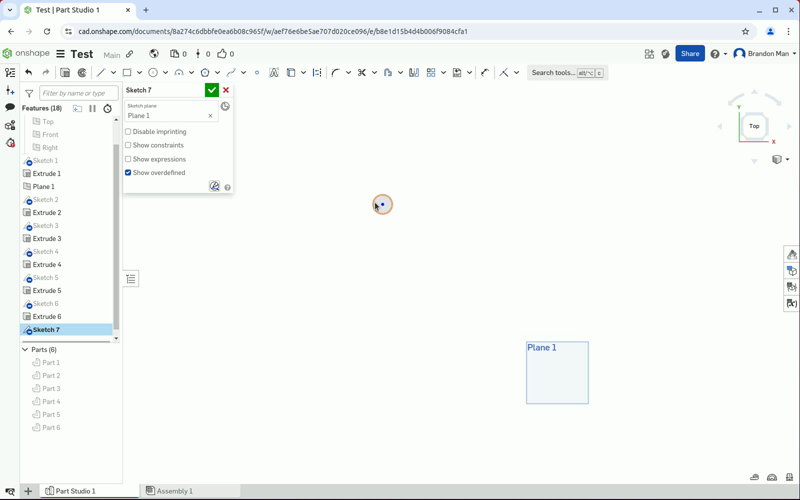
scroll(6)
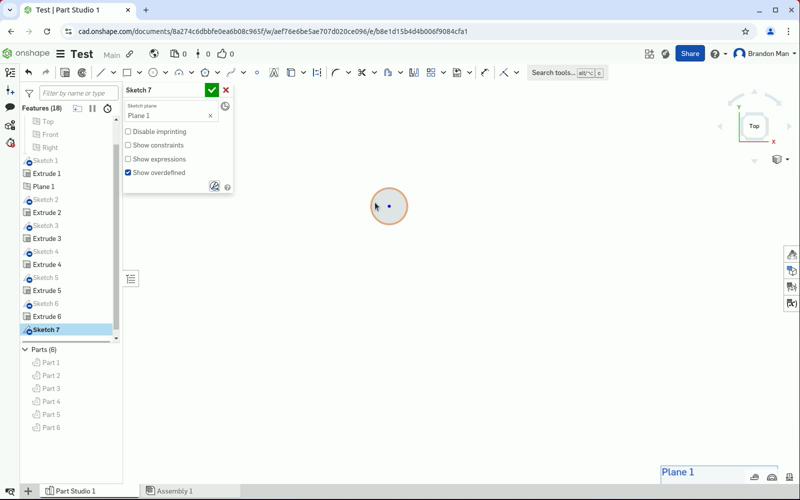
scroll(6)
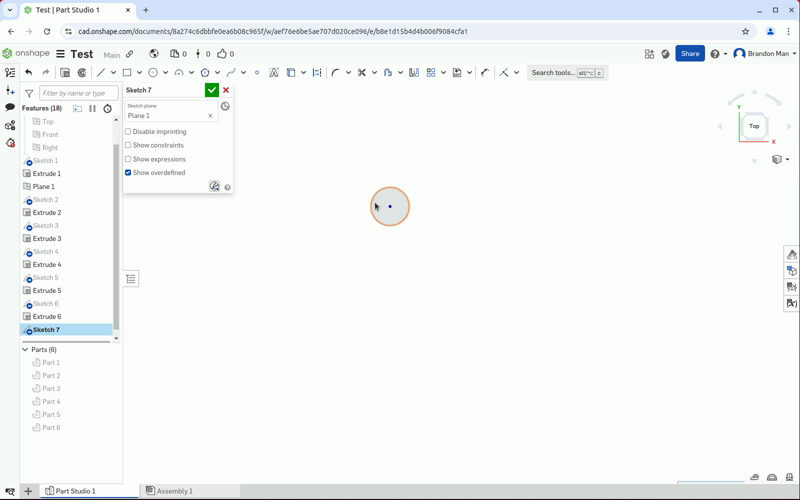
scroll(6)
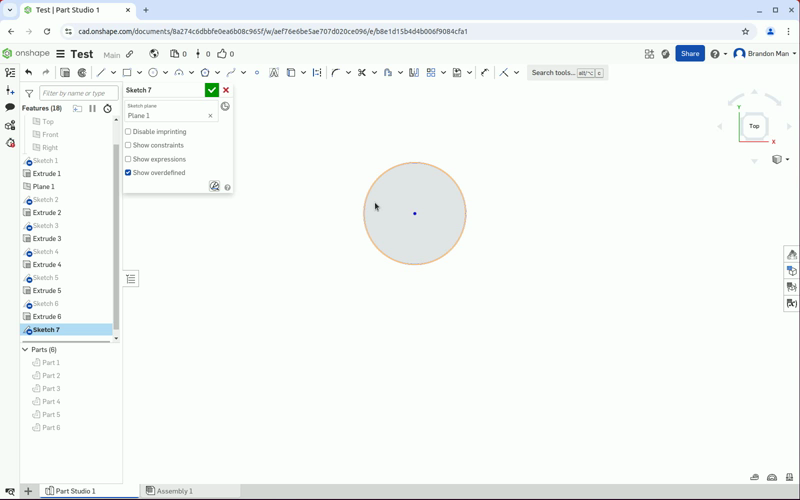
click(375, 202)
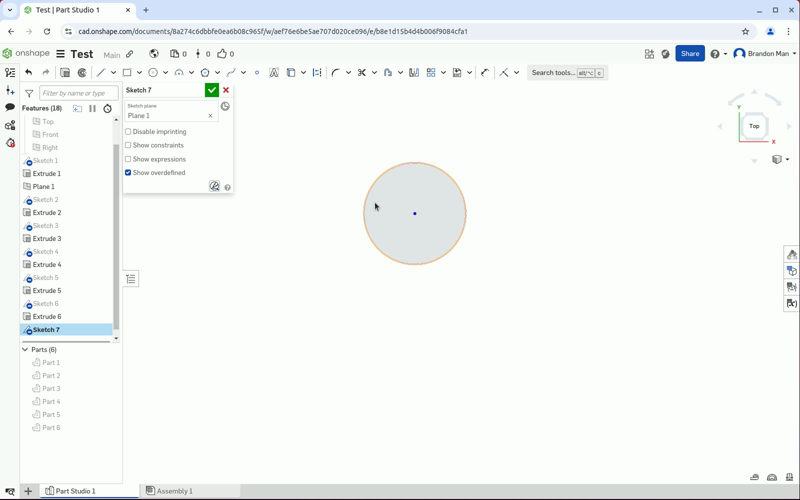
scroll(-6)
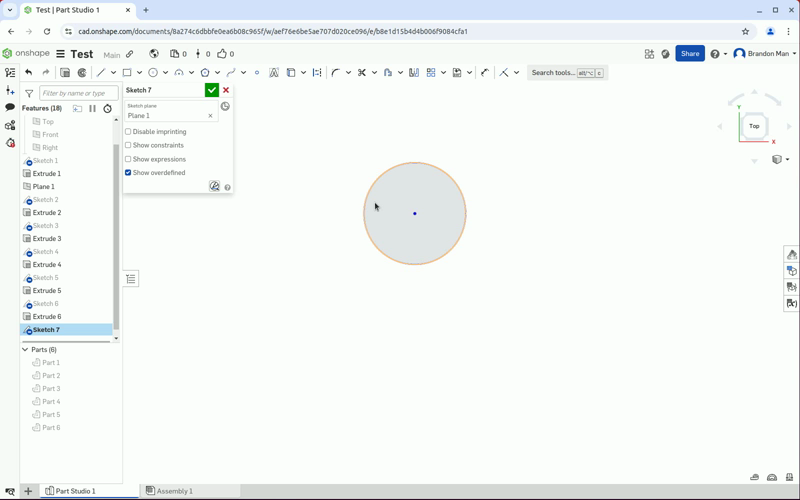
scroll(-6)
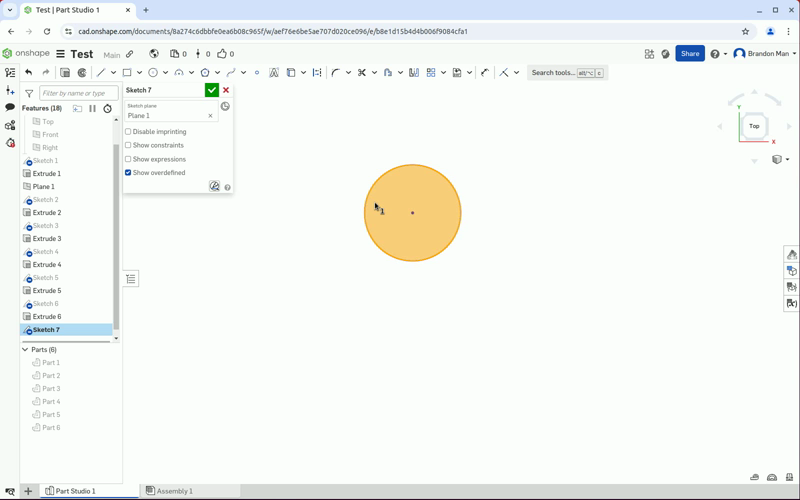
scroll(-6)
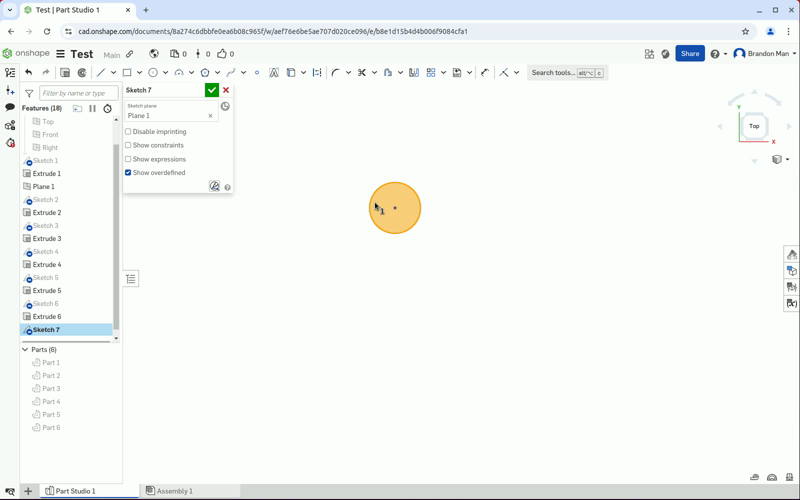
scroll(-6)
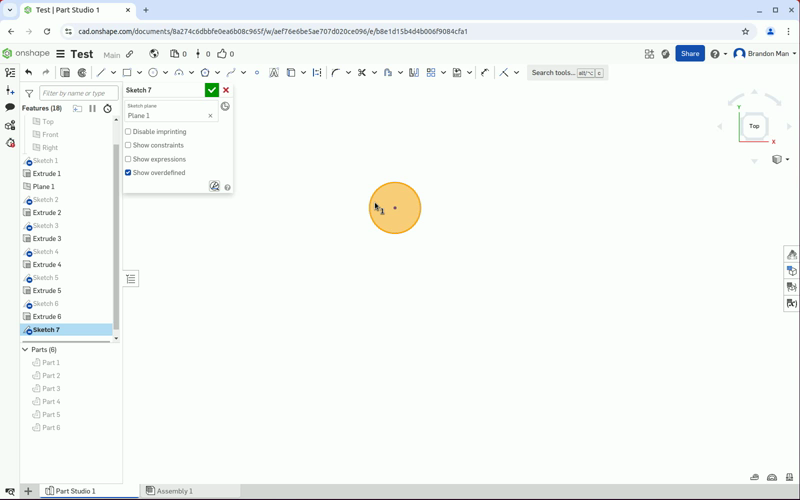
scroll(-6)
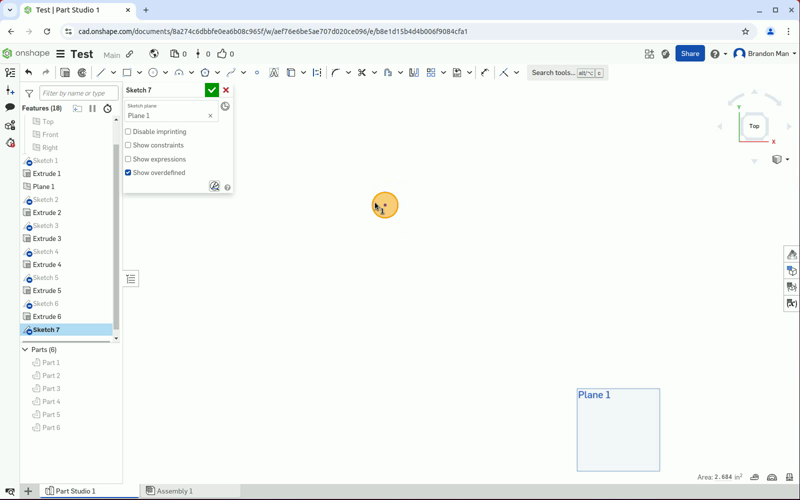
scroll(-6)
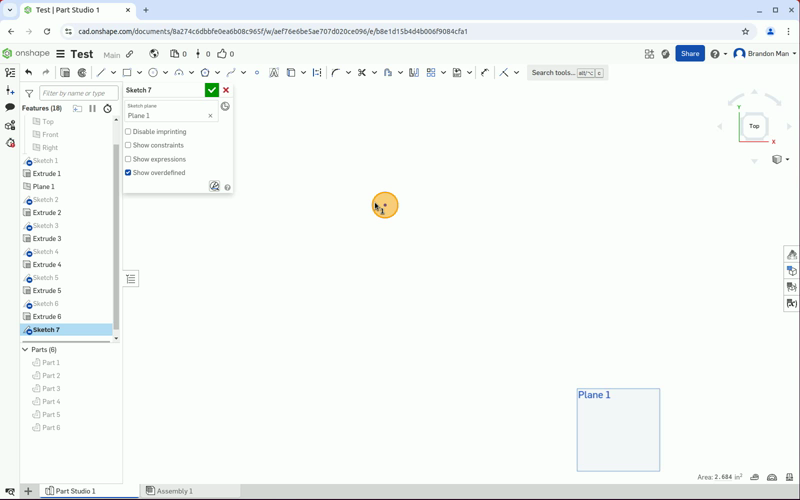
scroll(-6)
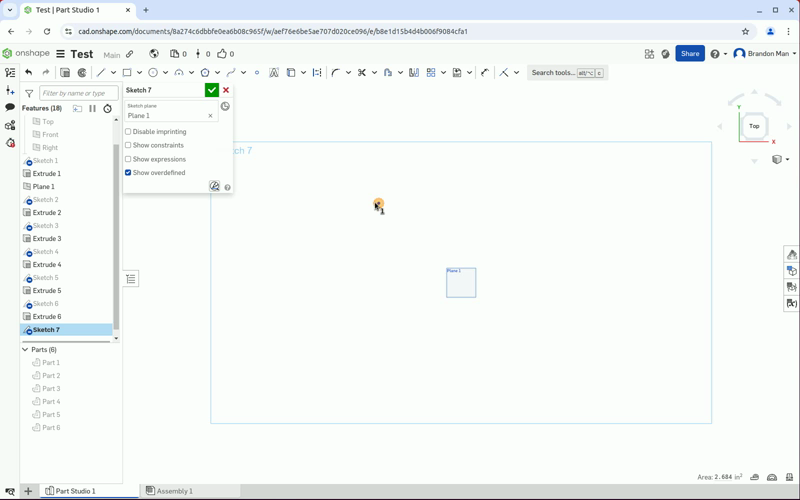
mouse_move(73, 352)
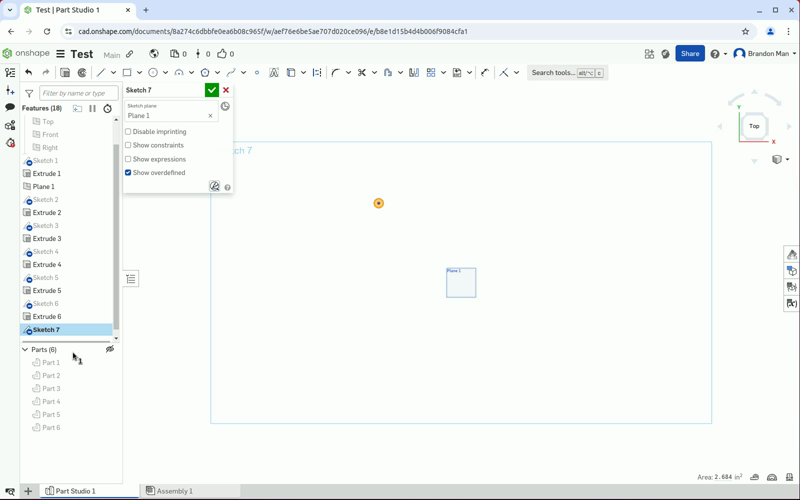
key(shift+y)
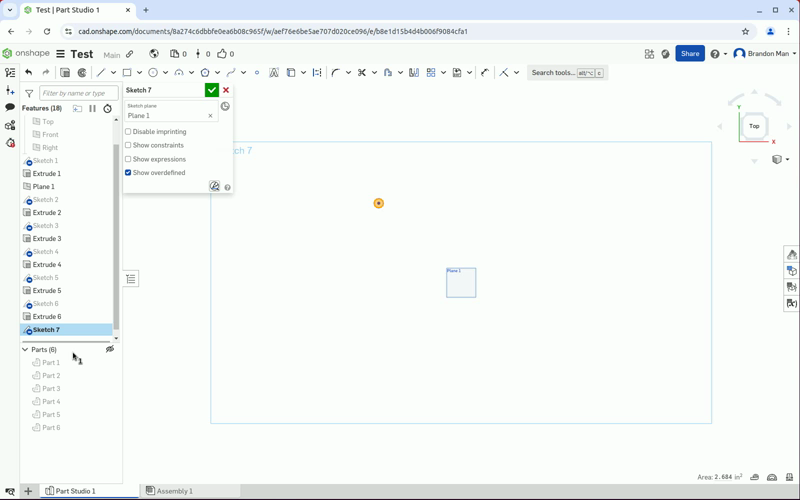
key(shift+e)
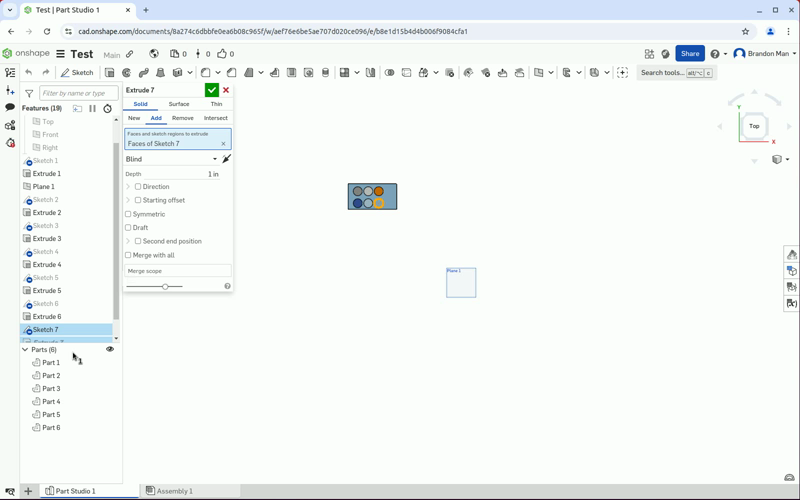
mouse_move(143, 106)
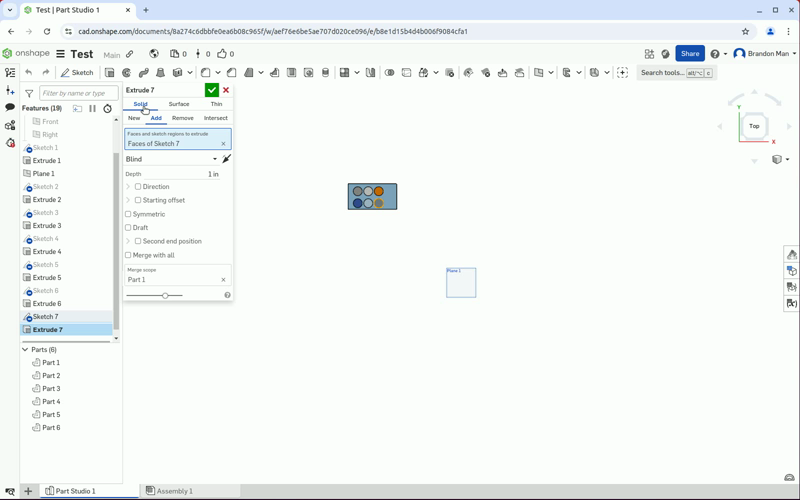
click(143, 106)
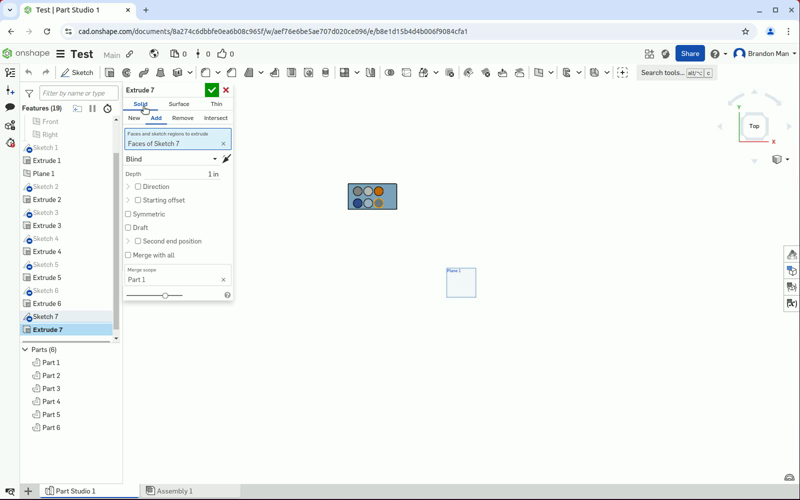
mouse_move(137, 120)
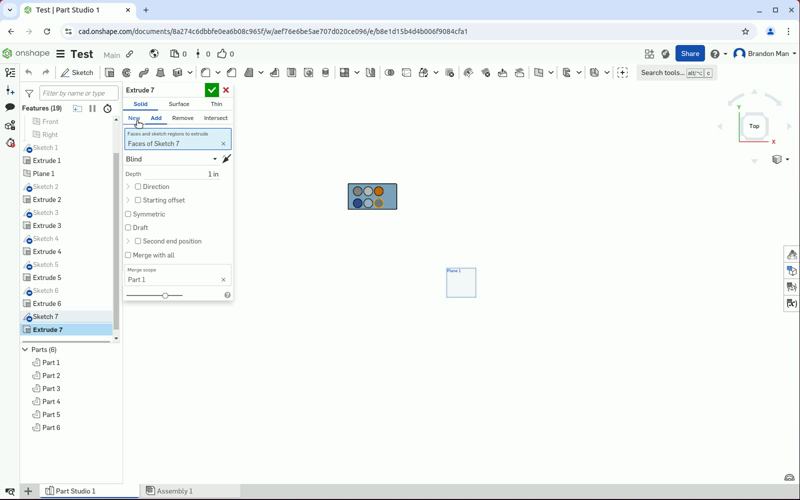
click(137, 120)
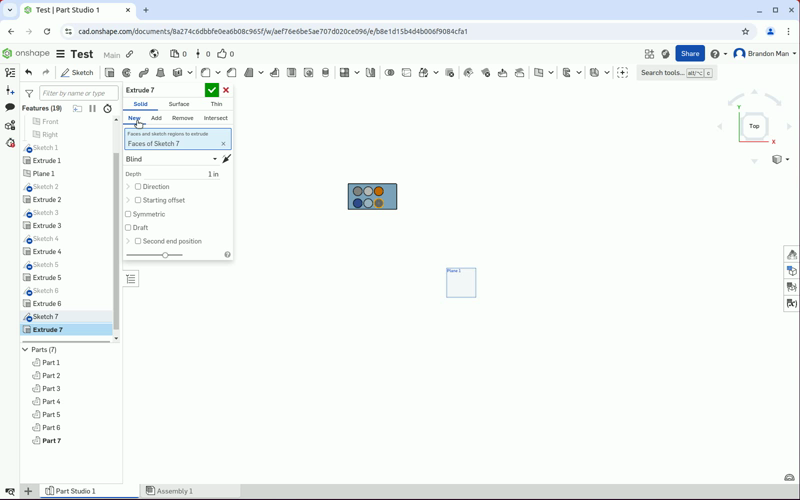
key(tab, 4)
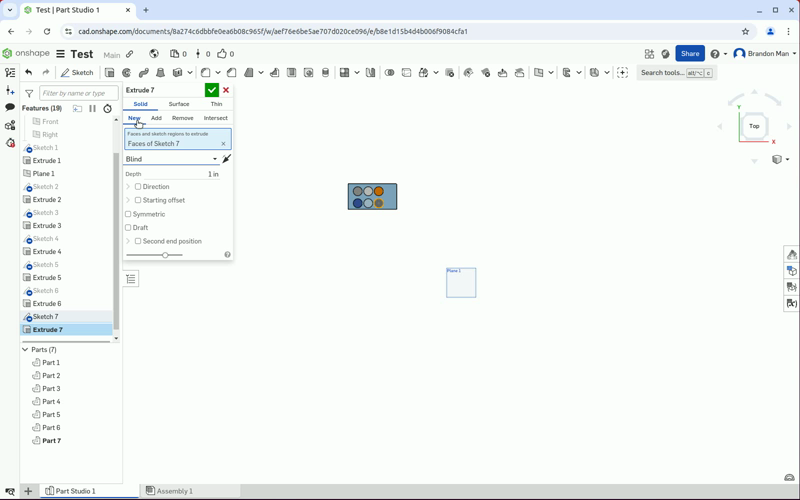
text(2.166)
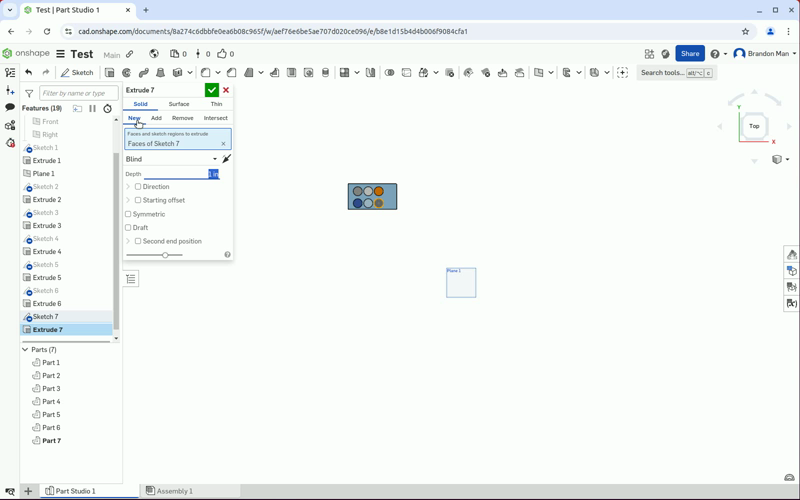
key(enter)
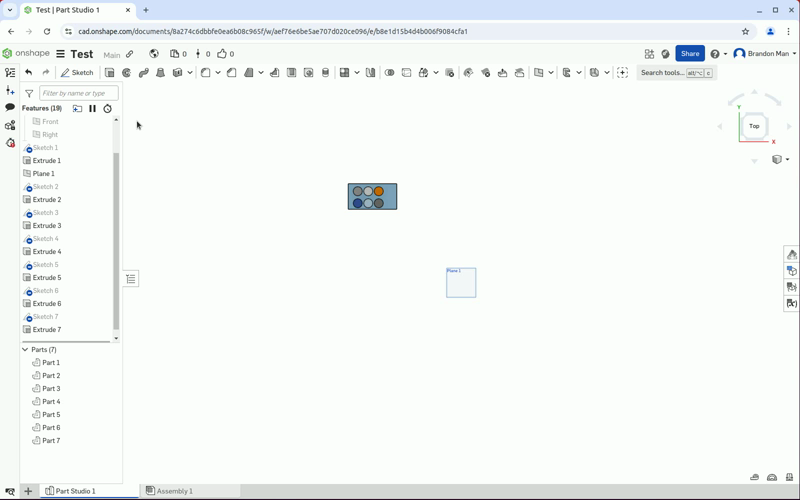
key(shift+h)
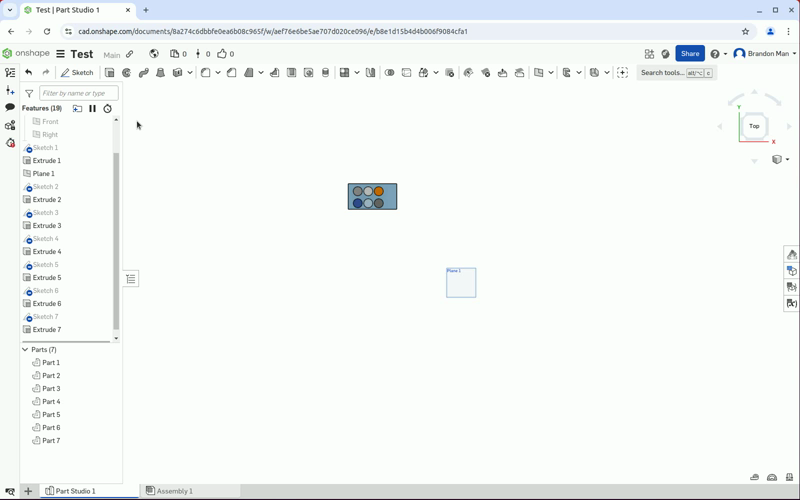
key(shift+h)
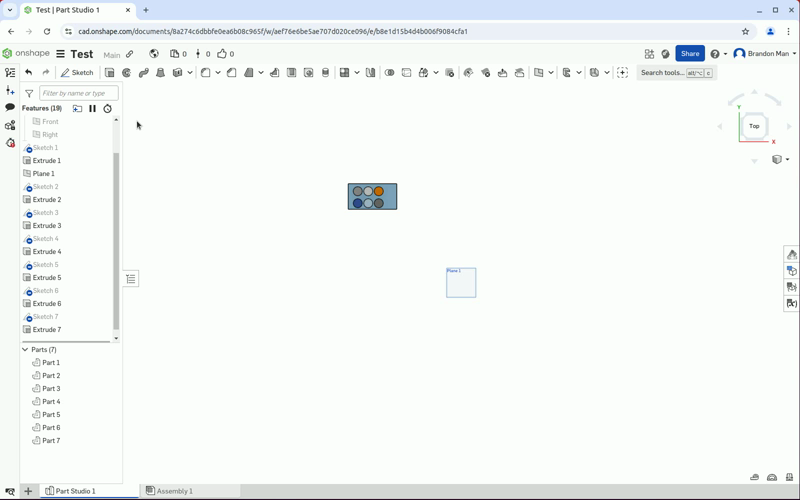
mouse_move(69, 150)
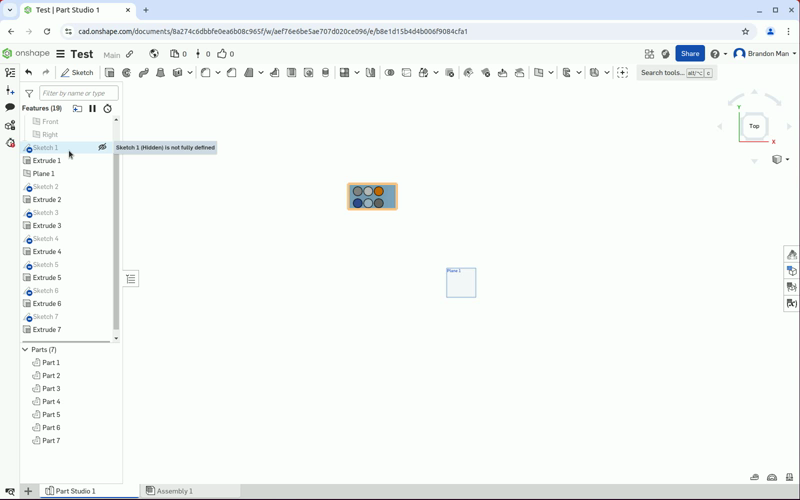
click(69, 150)
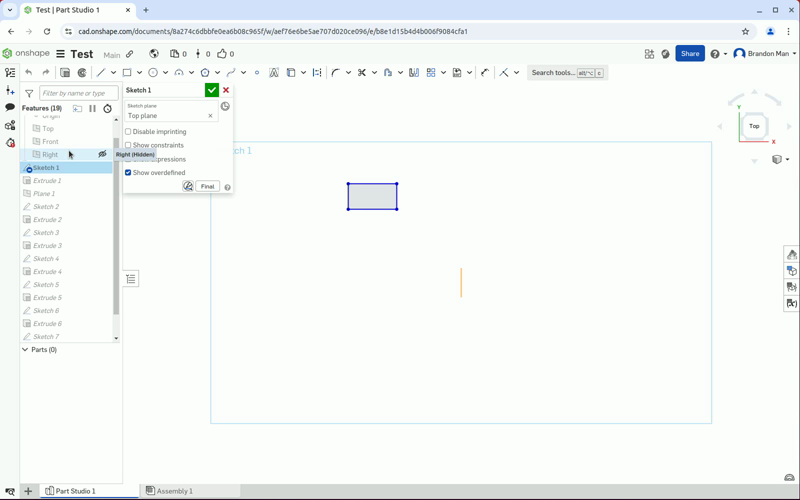
mouse_move(229, 92)
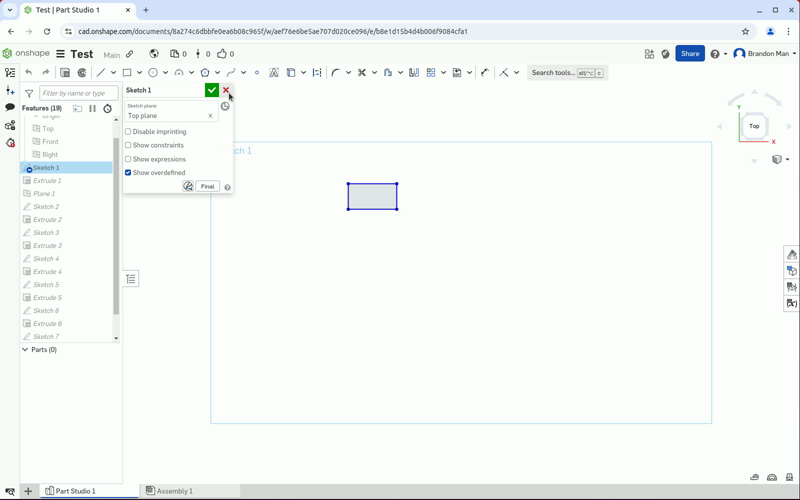
click(229, 92)
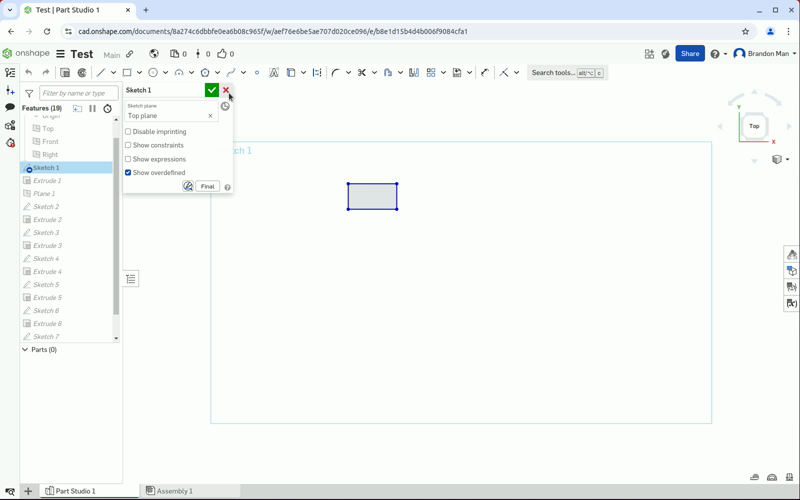
key(shift+s)
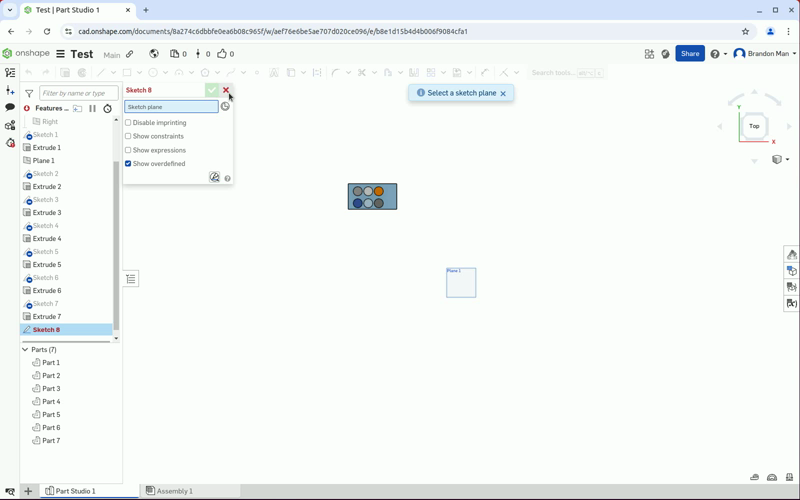
mouse_move(69, 163)
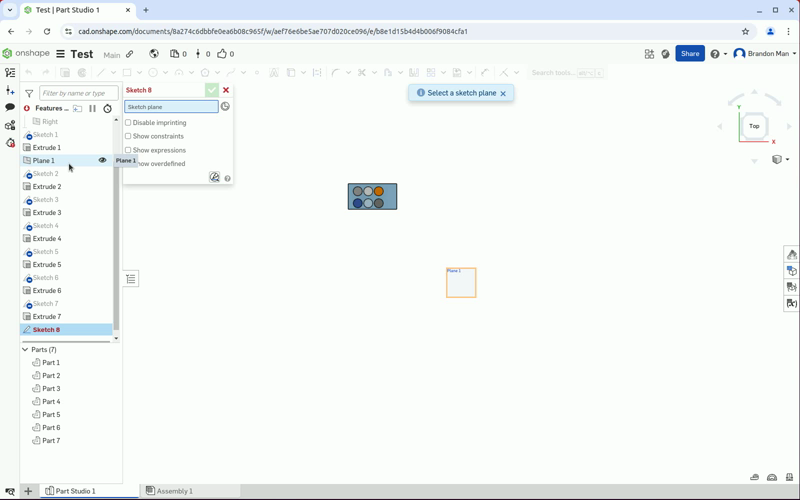
click(69, 163)
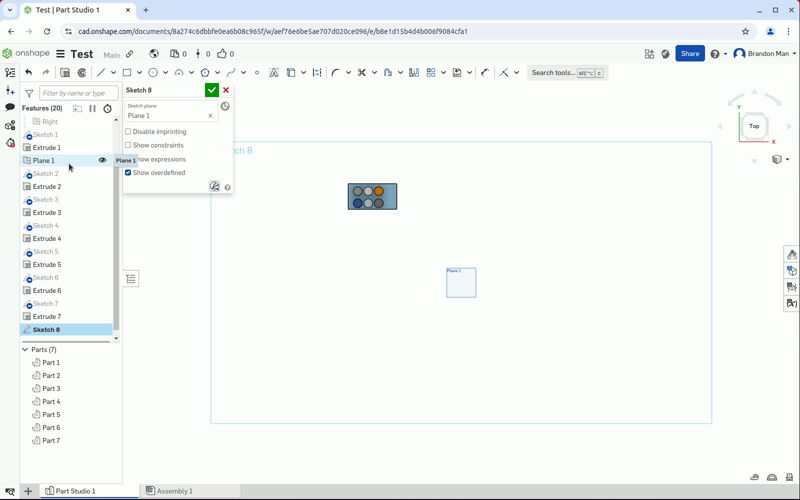
mouse_move(73, 352)
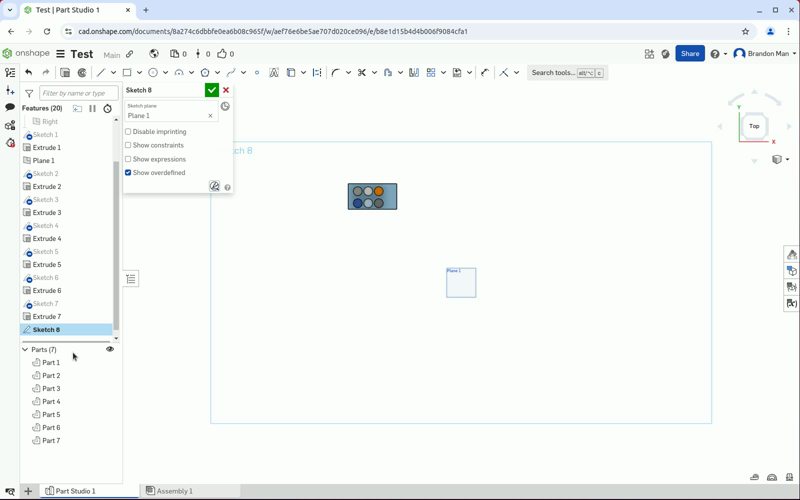
key(y)
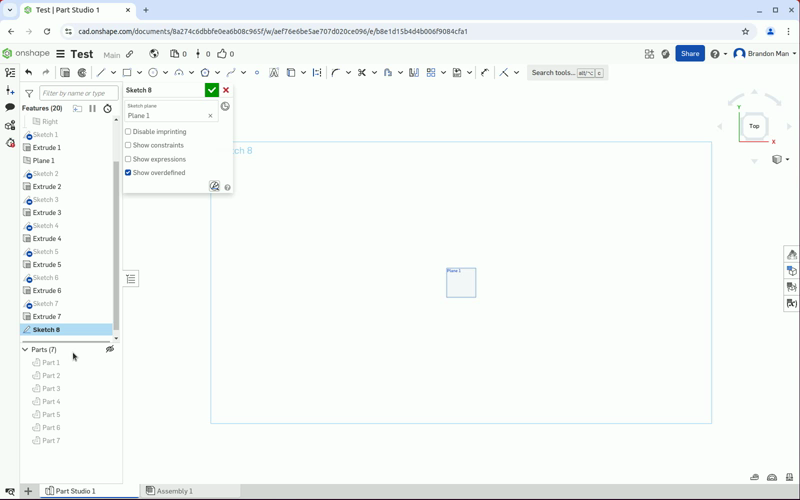
key(c)
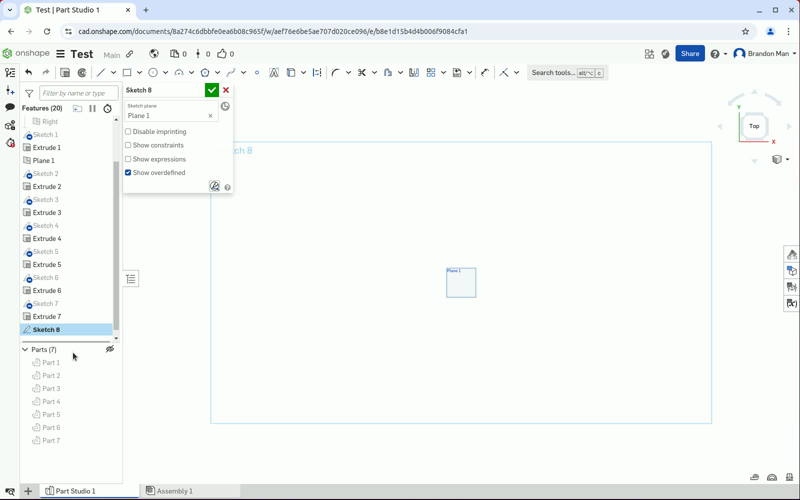
key_down(shift)
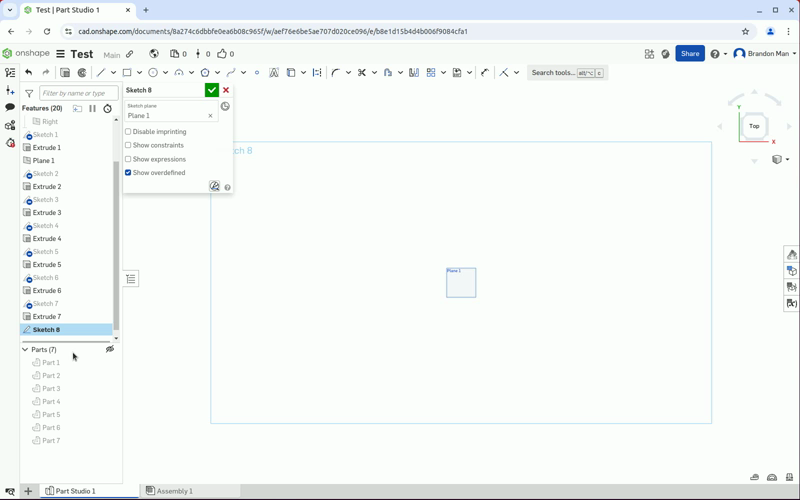
mouse_move(390, 191)
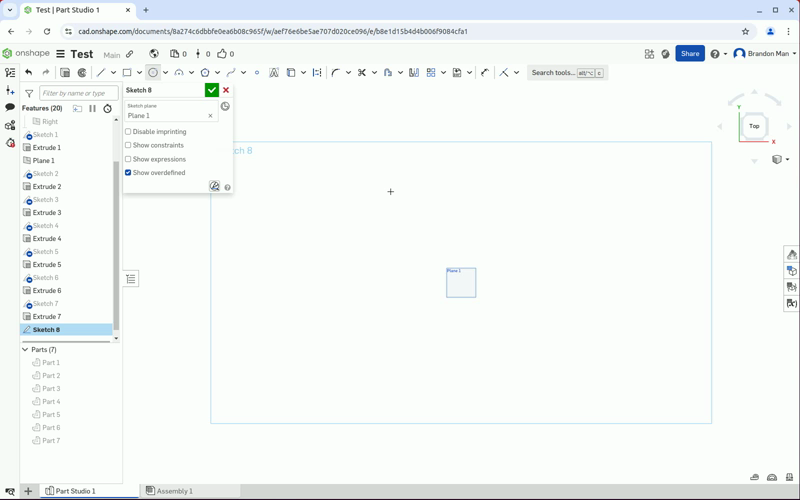
click(390, 191)
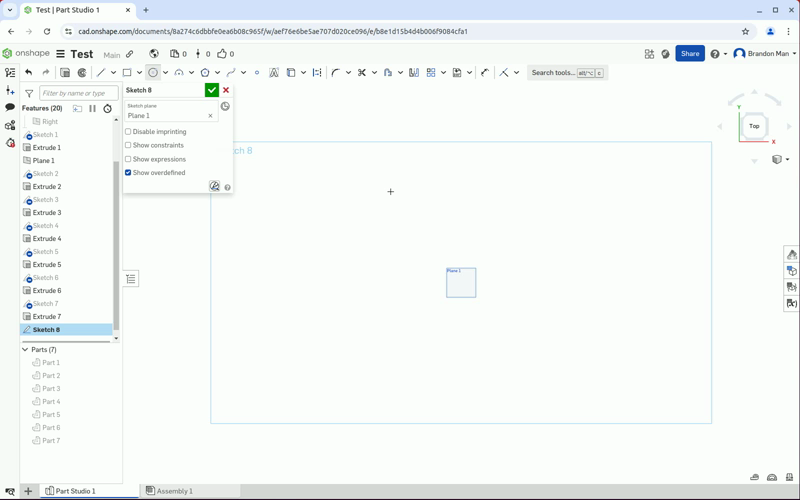
key_up(shift)
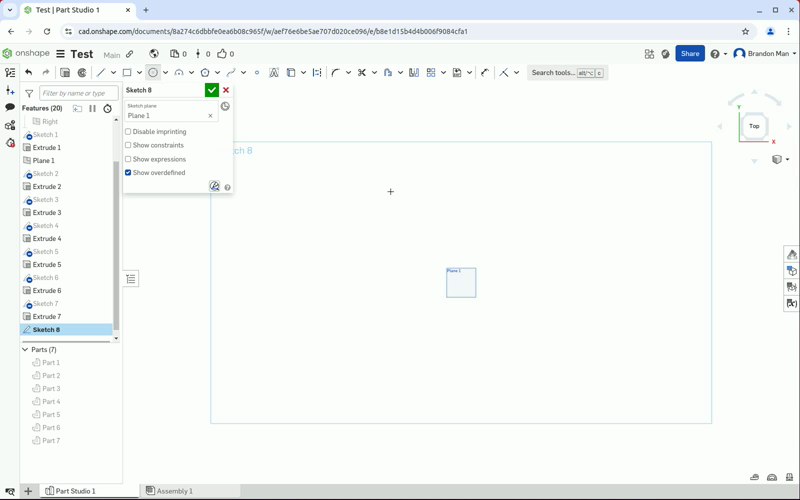
mouse_move(395, 191)
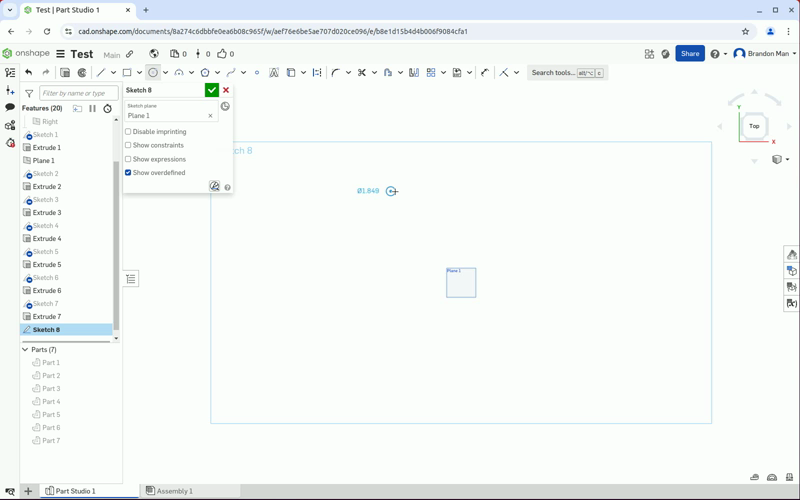
click(395, 191)
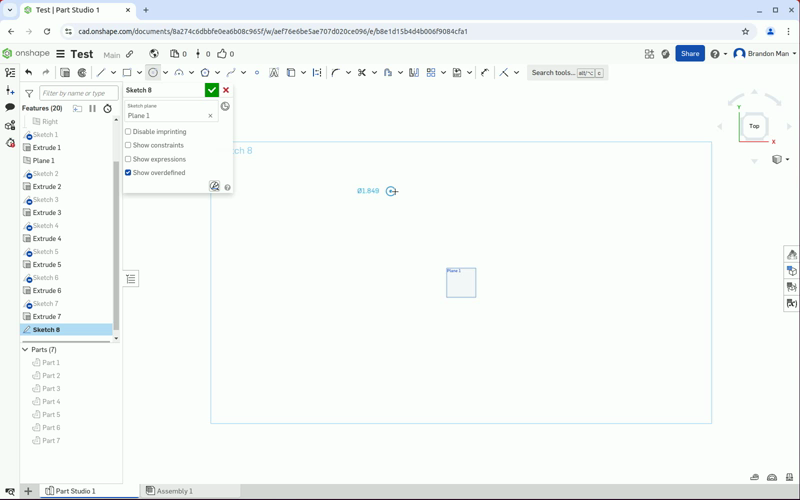
key(esc)
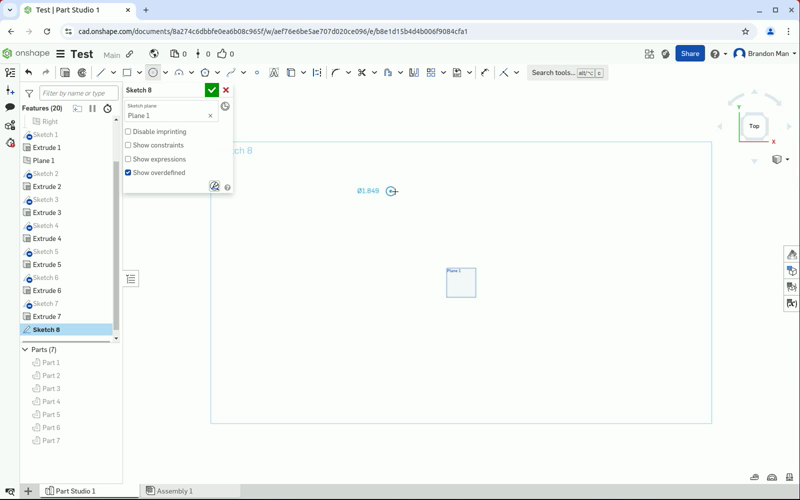
mouse_move(391, 193)
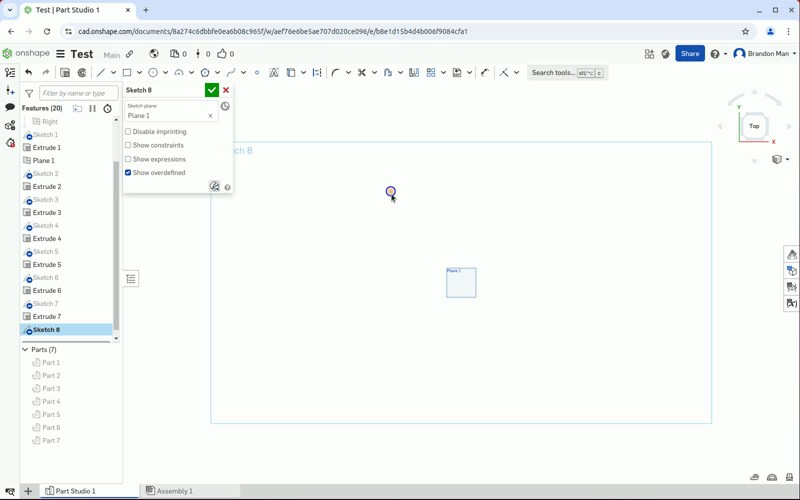
scroll(6)
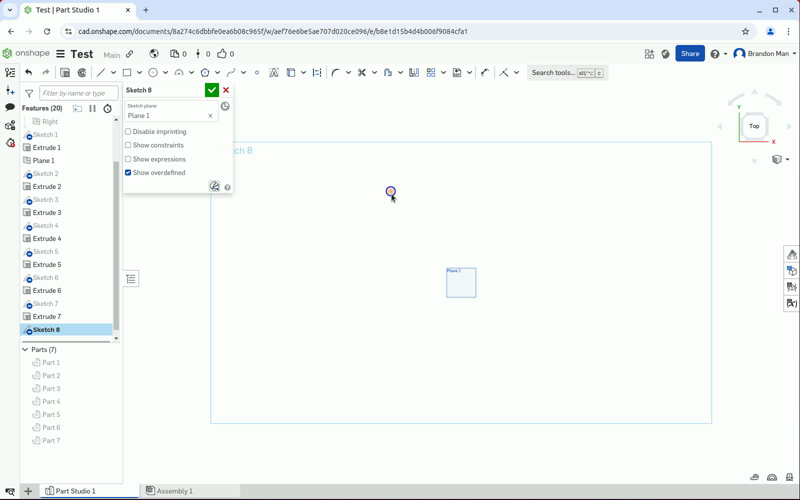
scroll(6)
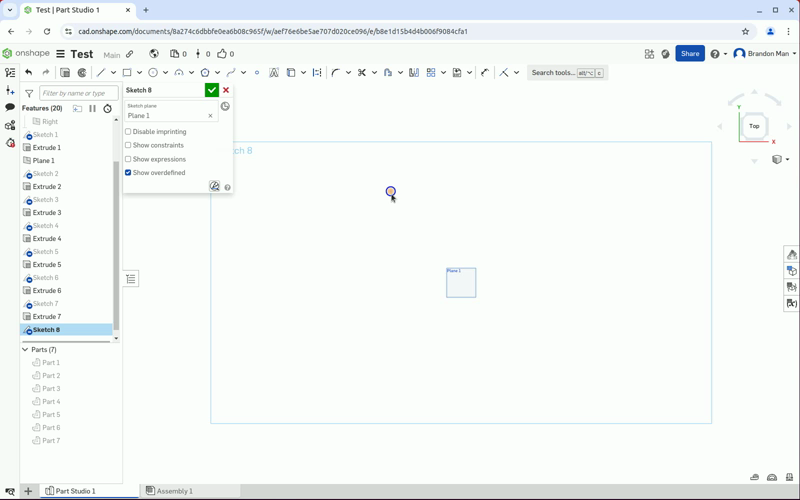
scroll(6)
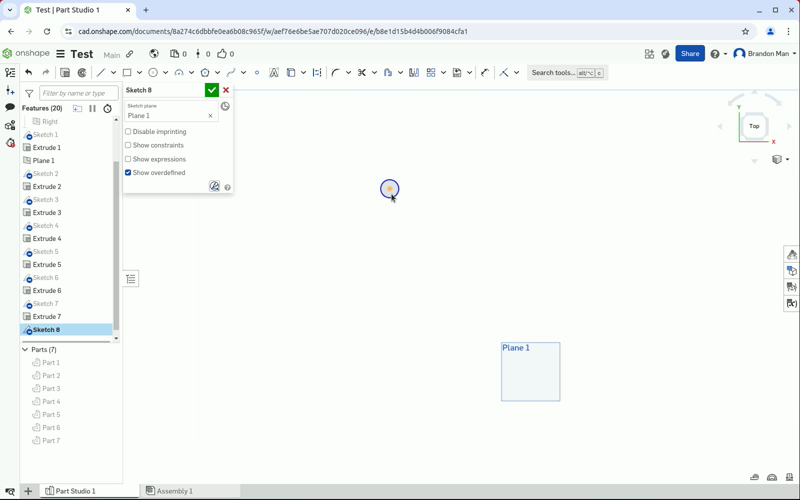
scroll(6)
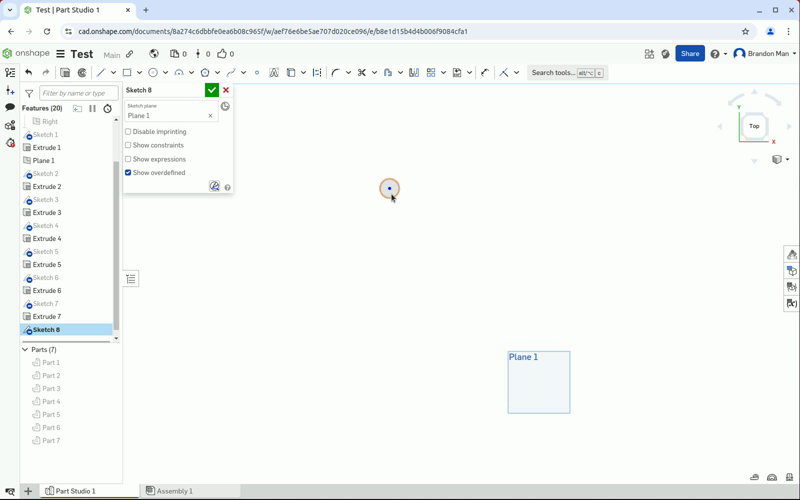
scroll(6)
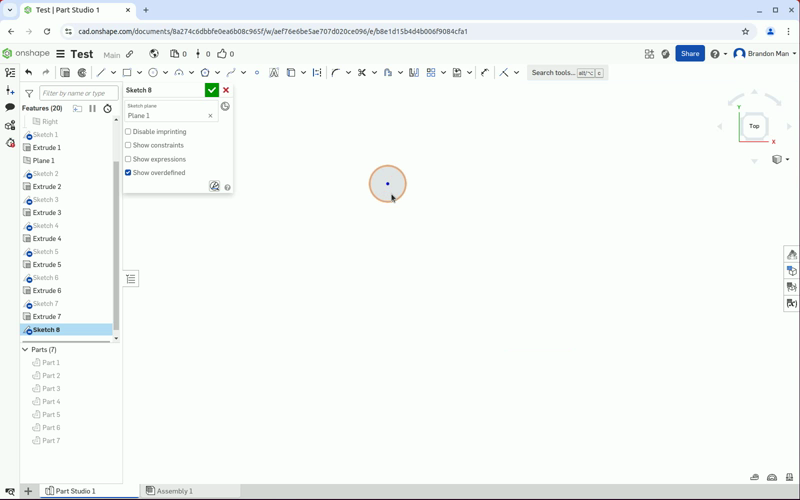
scroll(6)
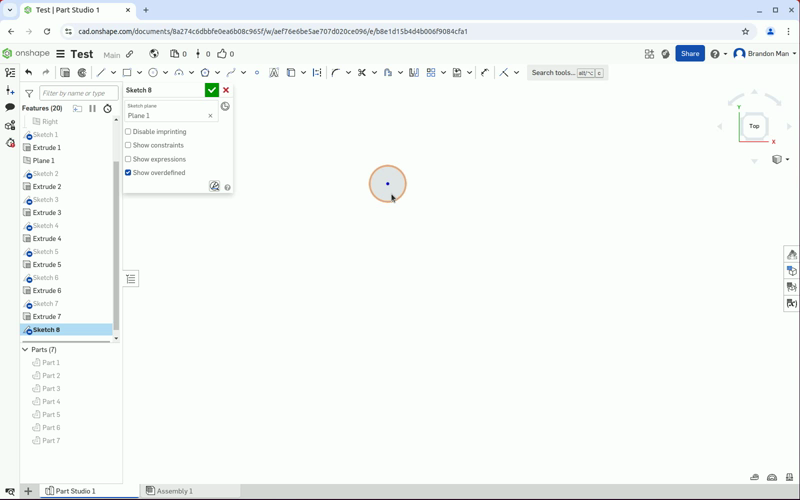
scroll(6)
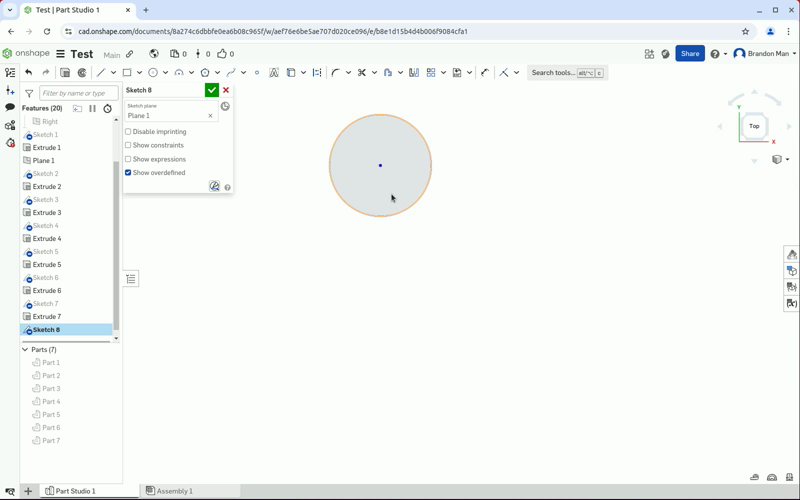
click(391, 193)
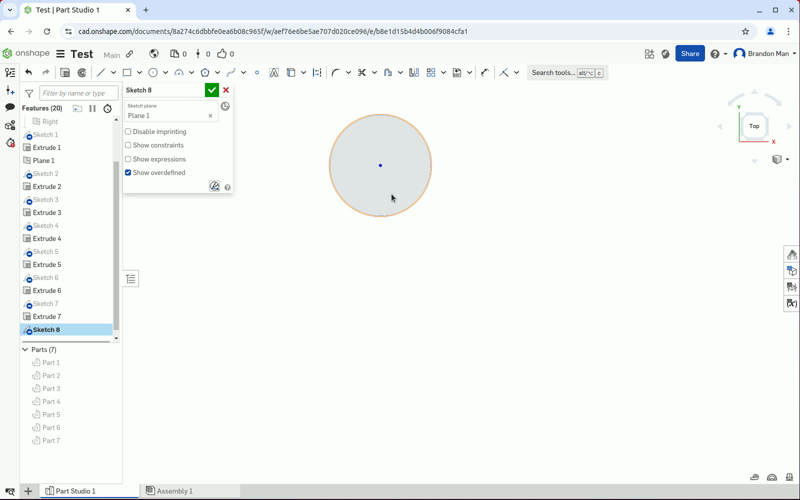
scroll(-6)
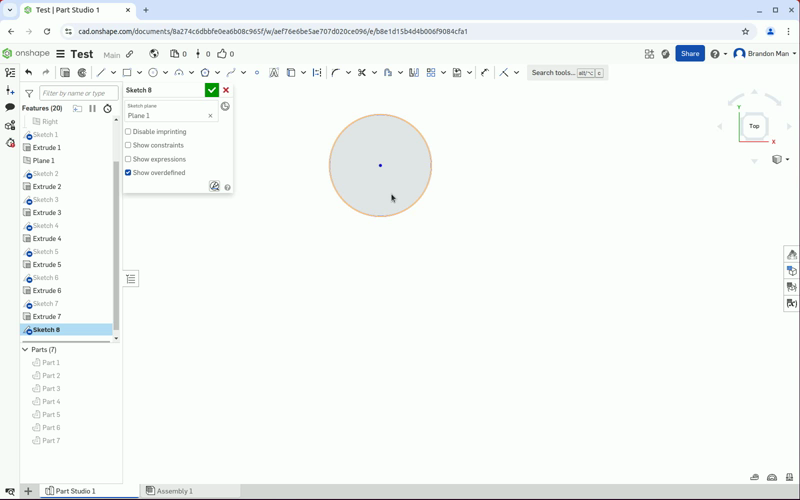
scroll(-6)
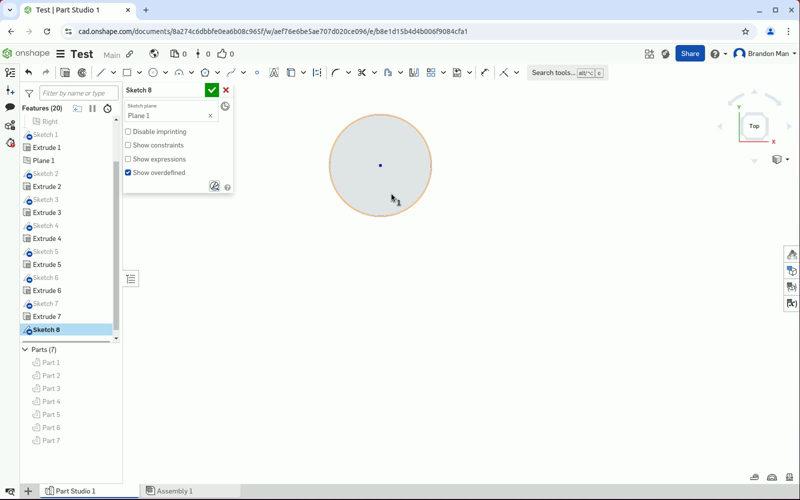
scroll(-6)
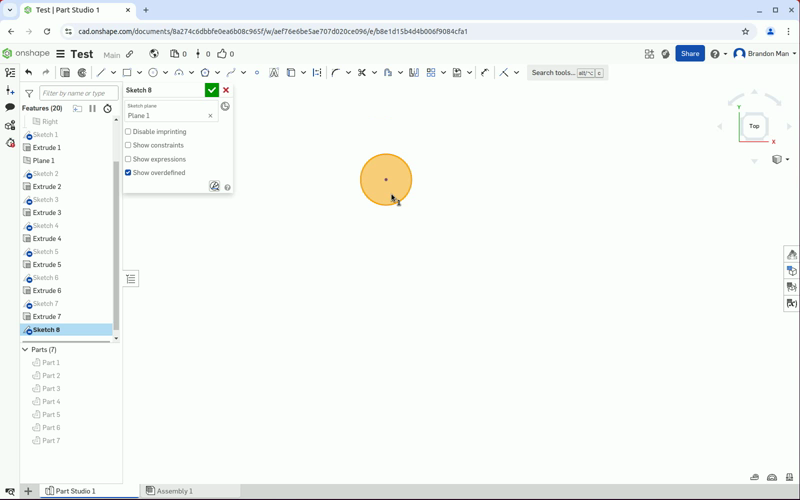
scroll(-6)
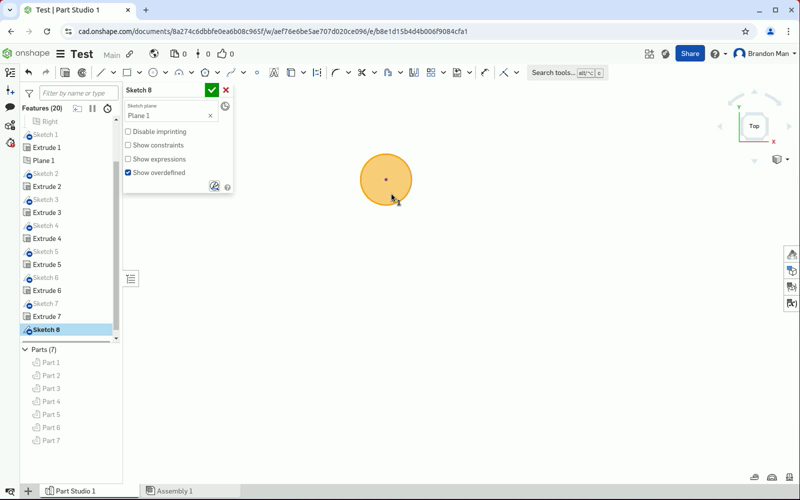
scroll(-6)
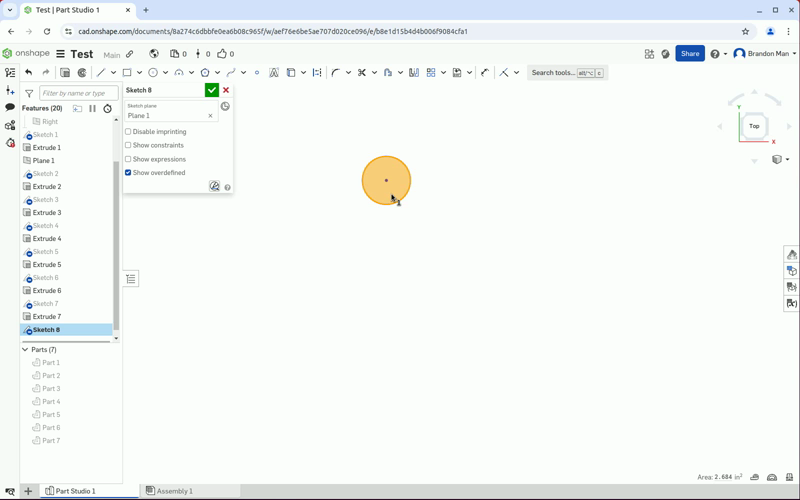
scroll(-6)
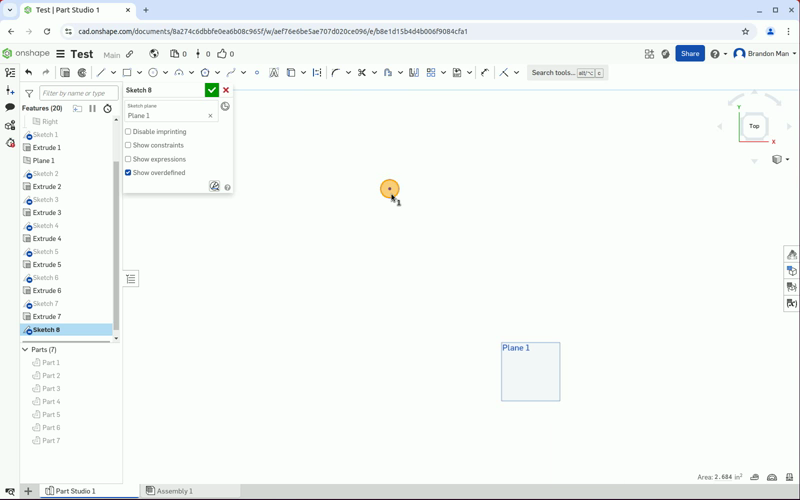
scroll(-6)
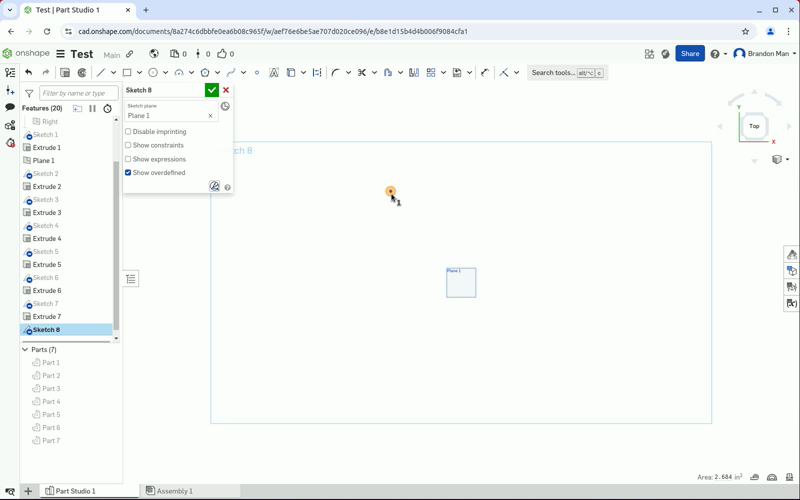
mouse_move(73, 352)
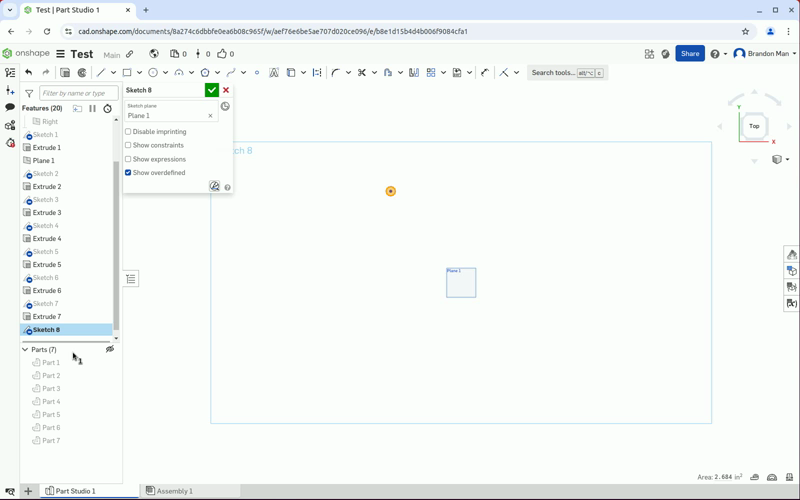
key(shift+y)
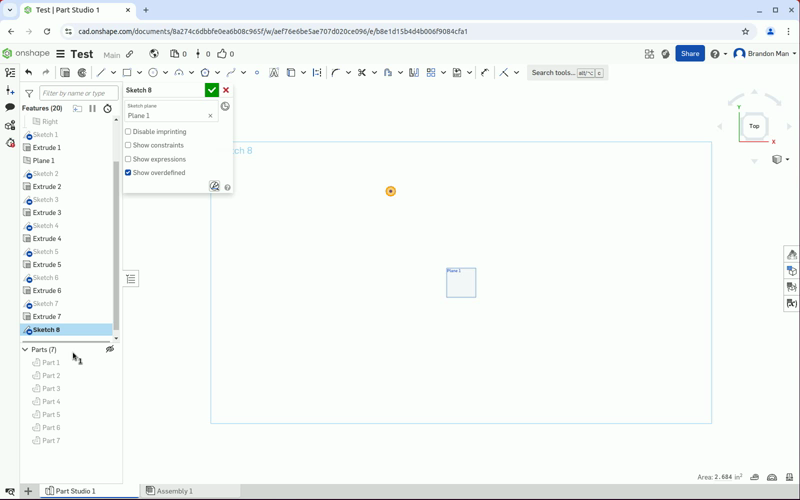
key(shift+e)
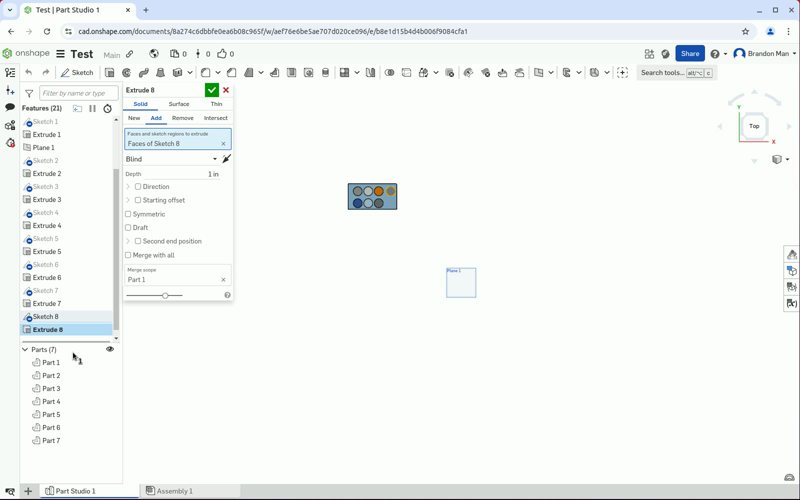
mouse_move(143, 106)
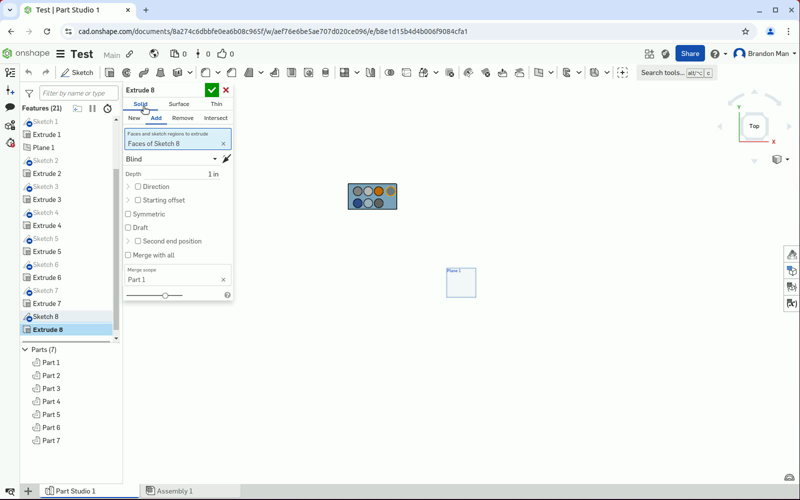
click(143, 106)
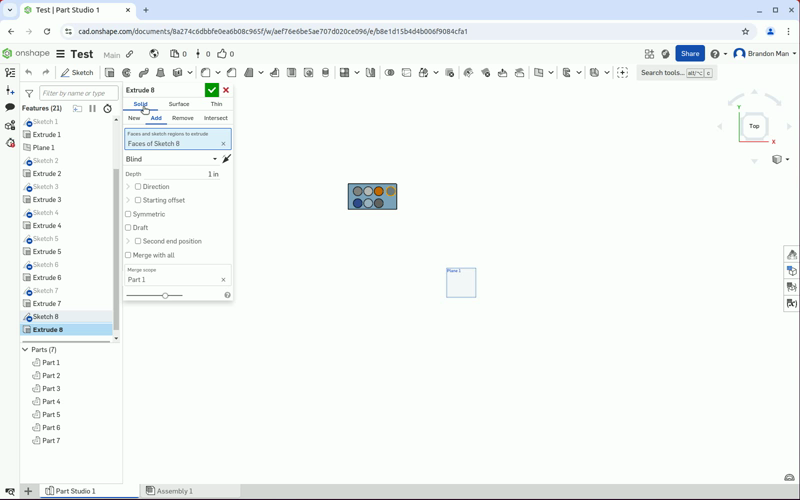
mouse_move(137, 120)
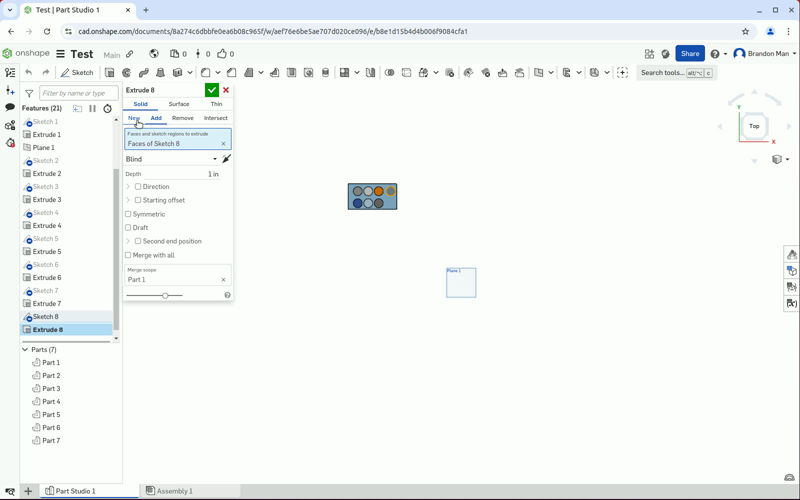
click(137, 120)
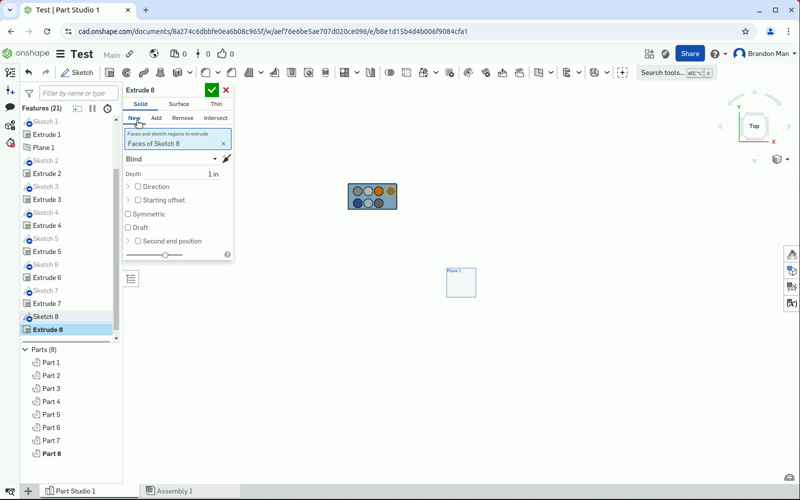
key(tab, 4)
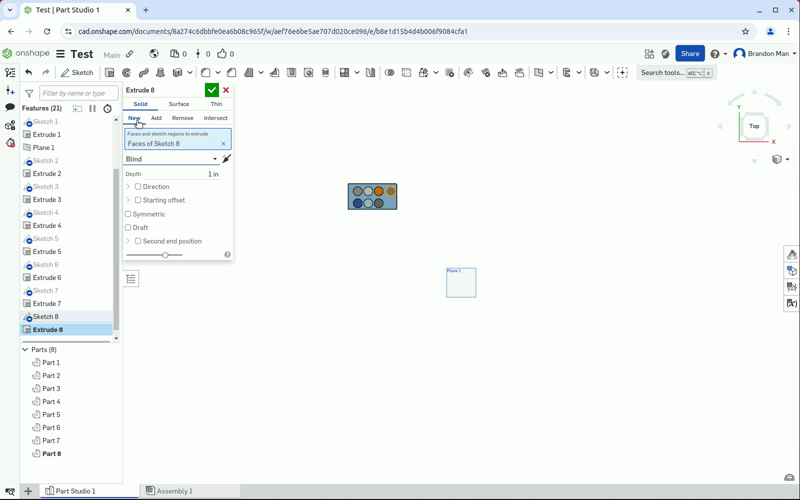
text(2.166)
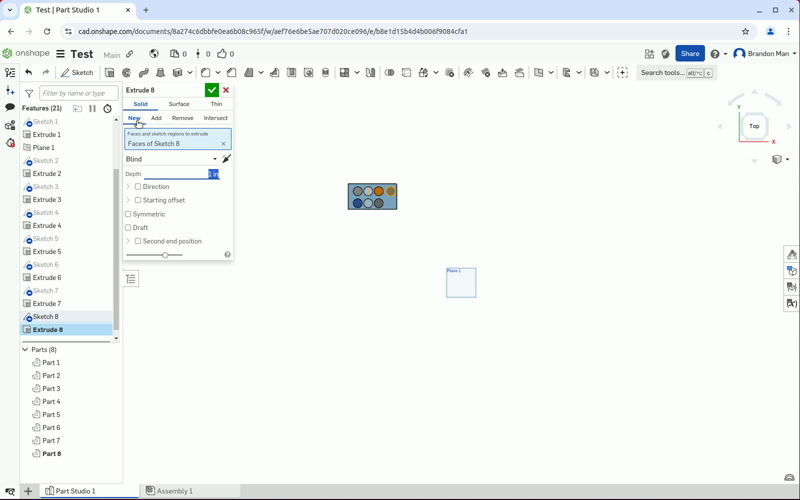
key(enter)
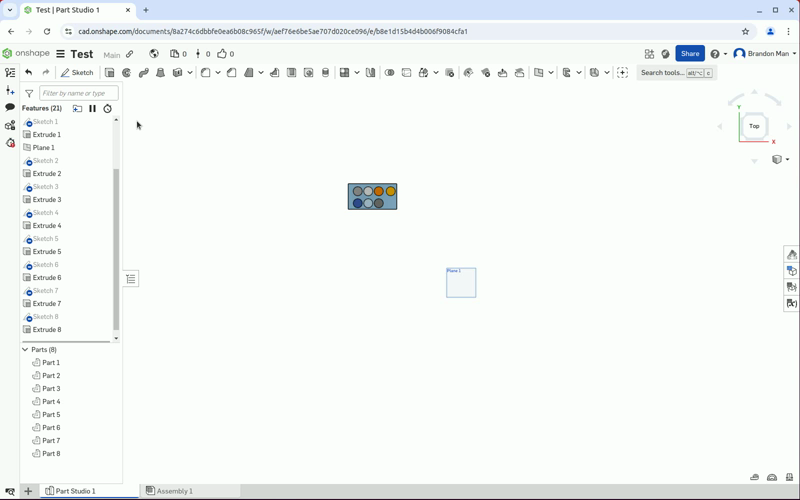
key(shift+h)
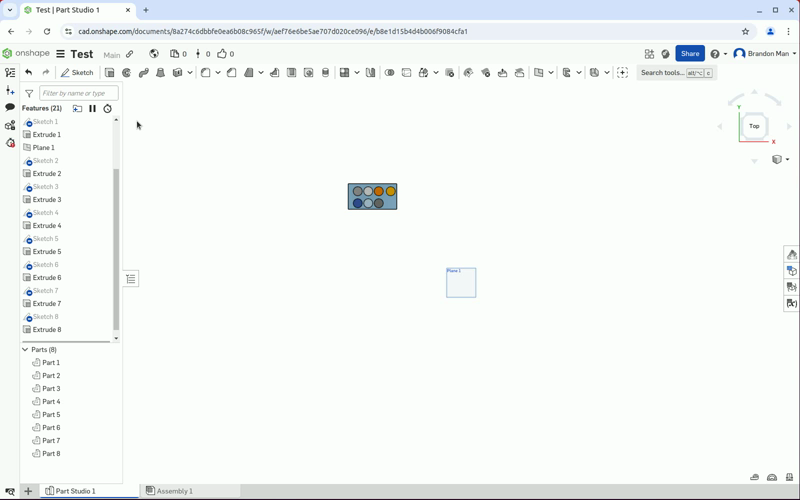
key(shift+h)
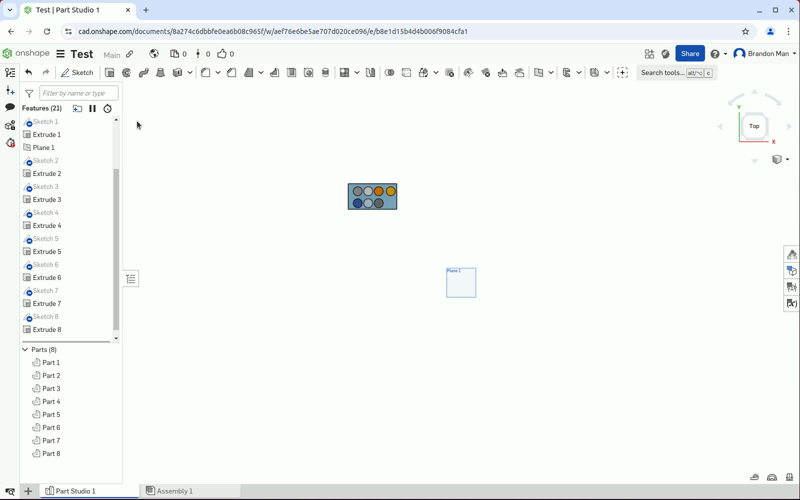
mouse_move(69, 124)
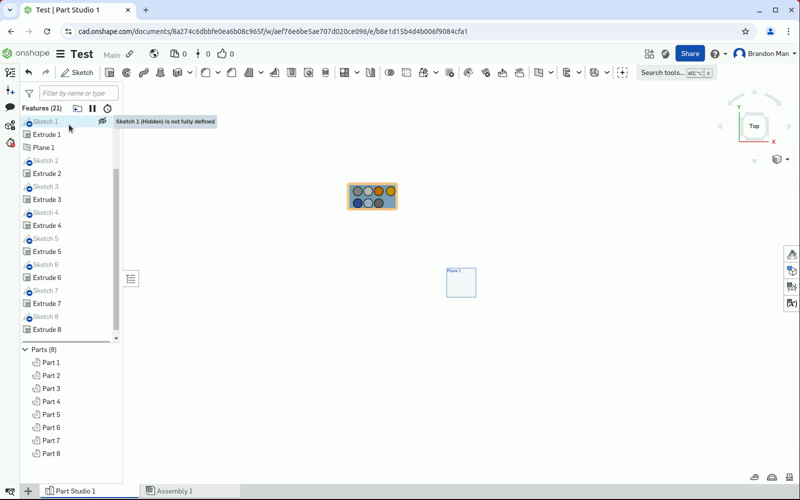
click(69, 124)
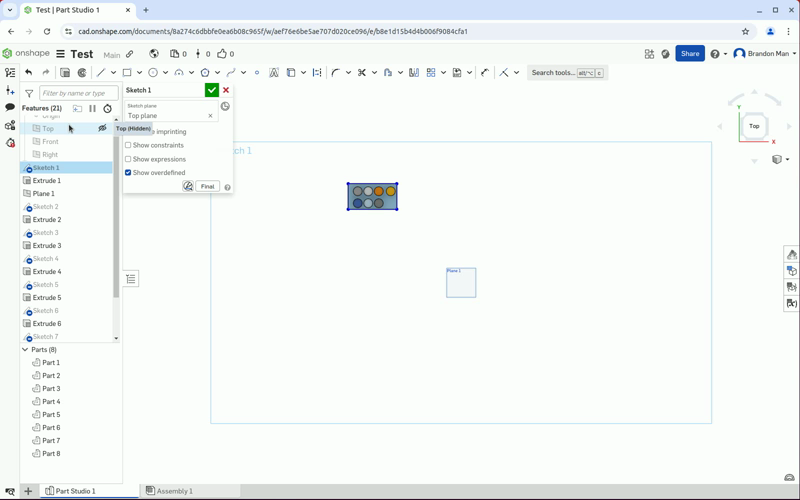
mouse_move(229, 92)
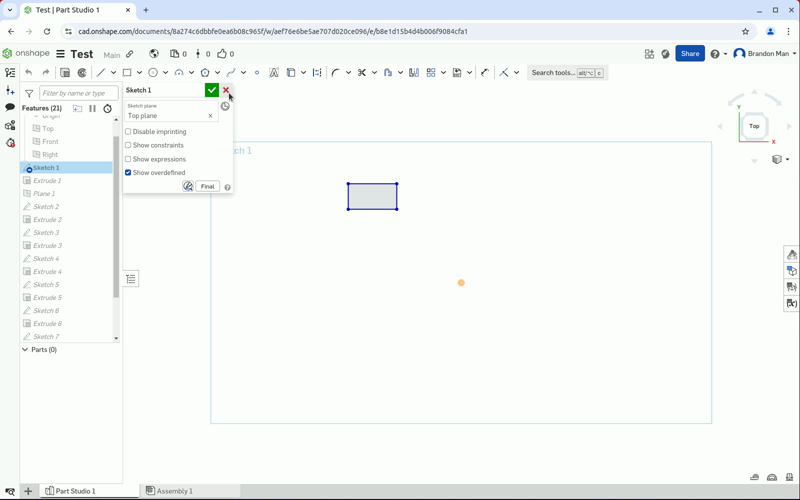
click(229, 92)
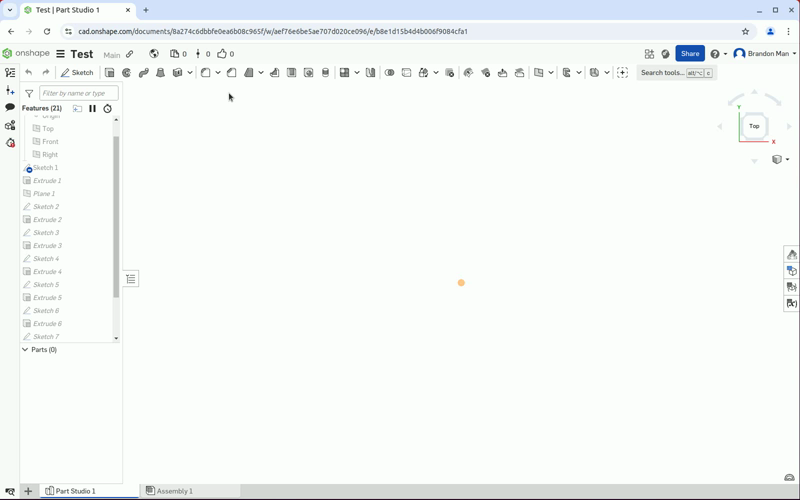
key(shift+s)
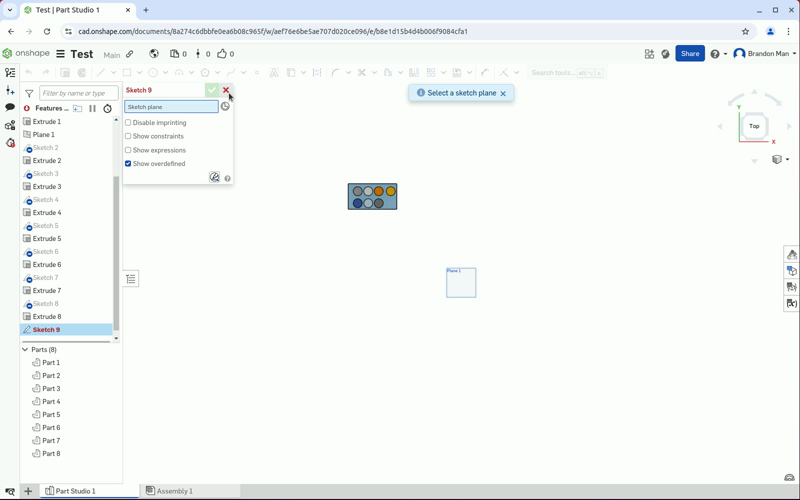
mouse_move(69, 137)
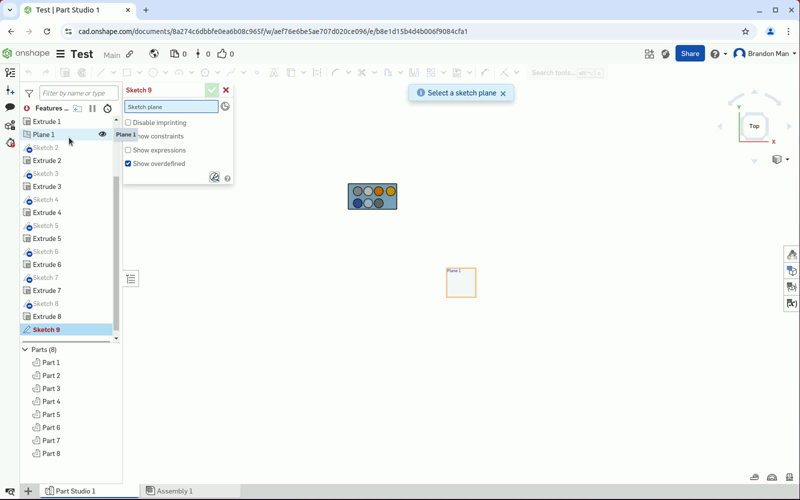
click(69, 137)
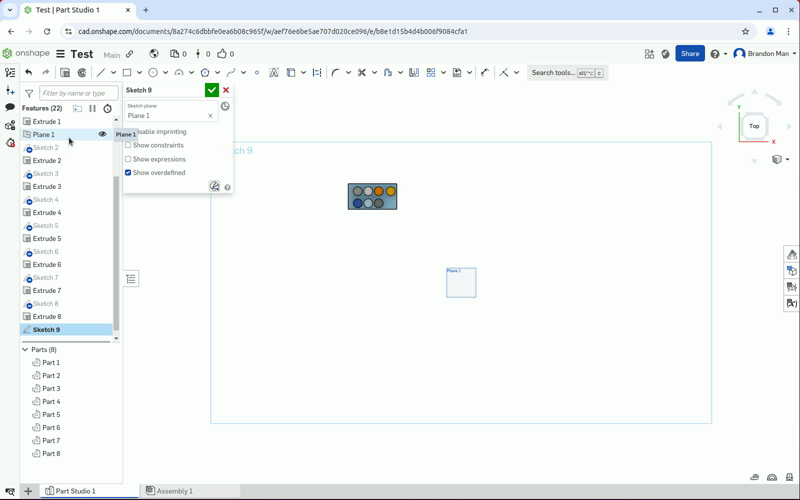
mouse_move(73, 352)
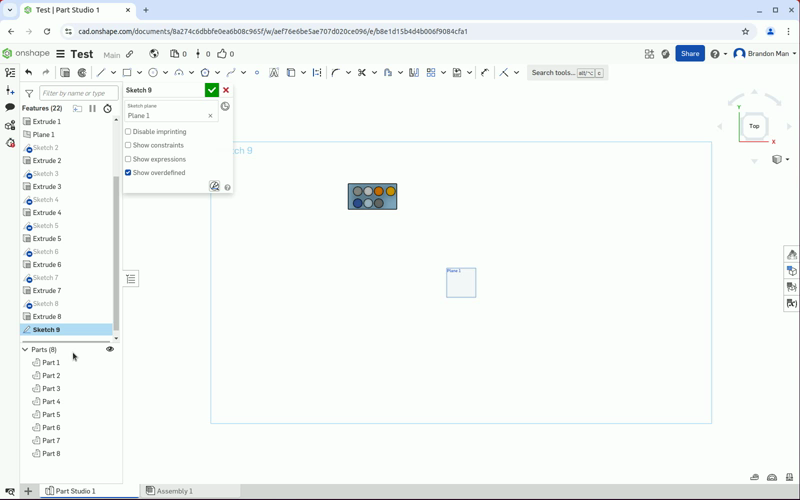
key(y)
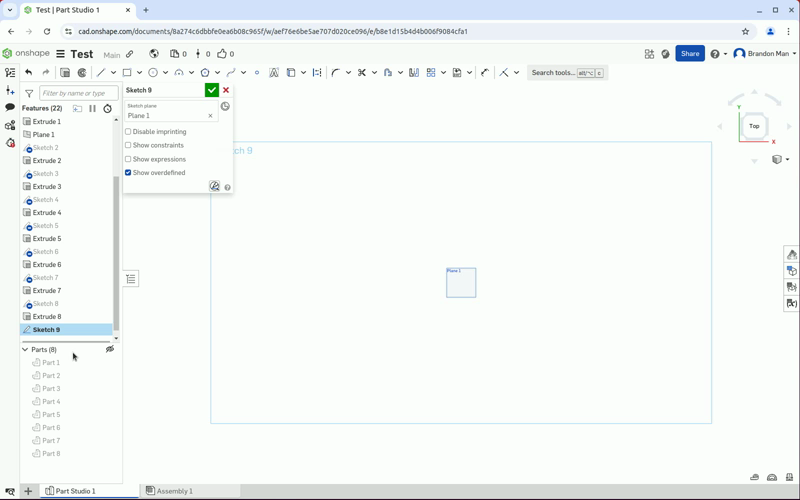
key(c)
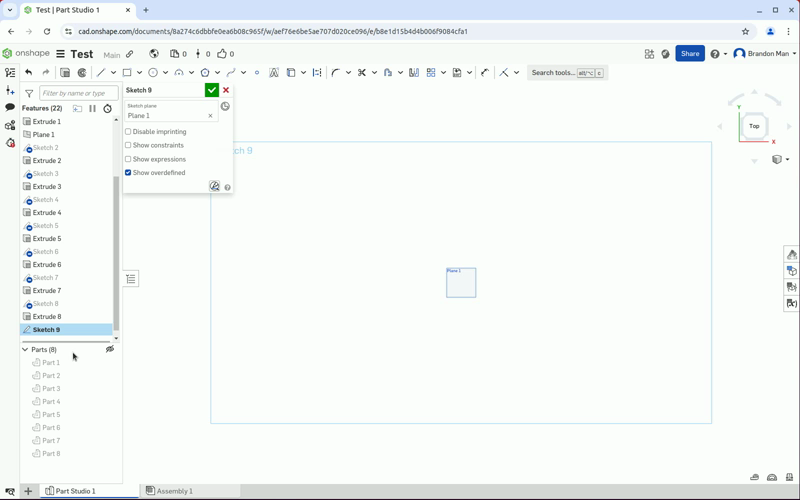
key_down(shift)
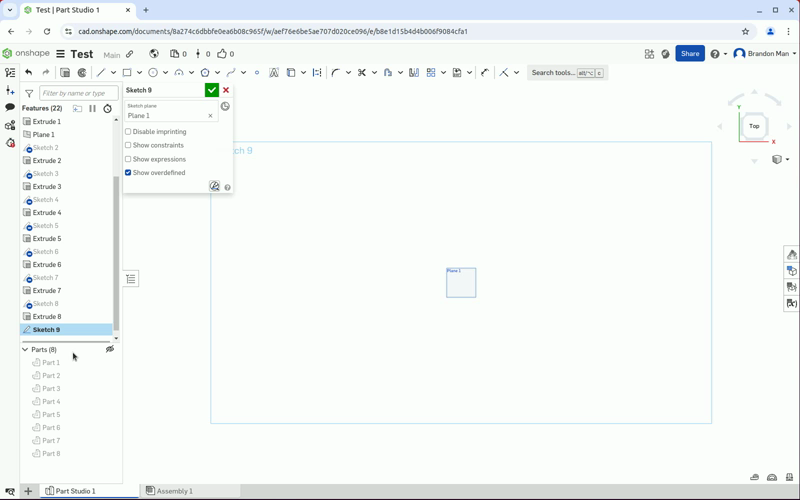
mouse_move(390, 203)
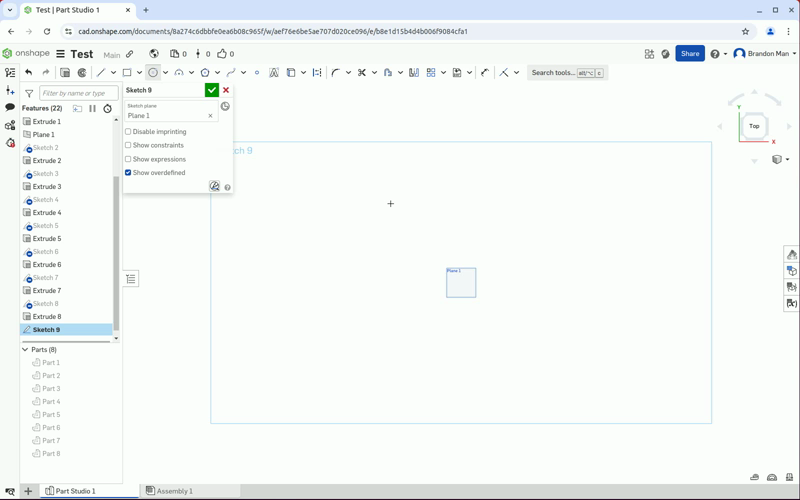
click(390, 203)
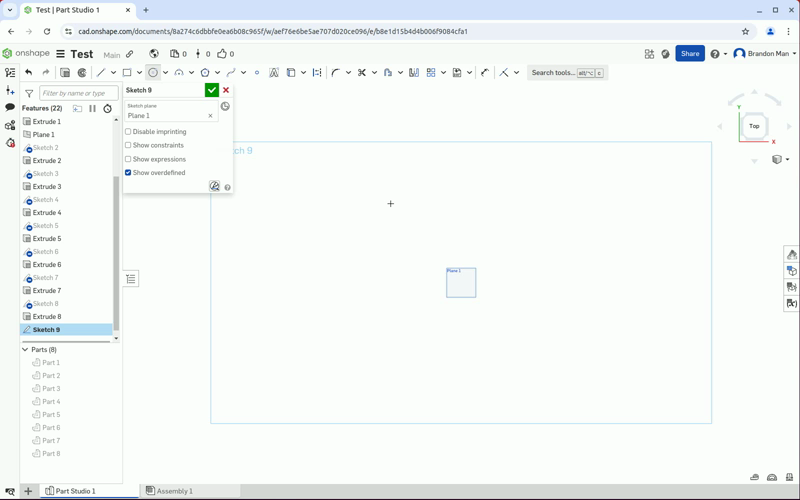
key_up(shift)
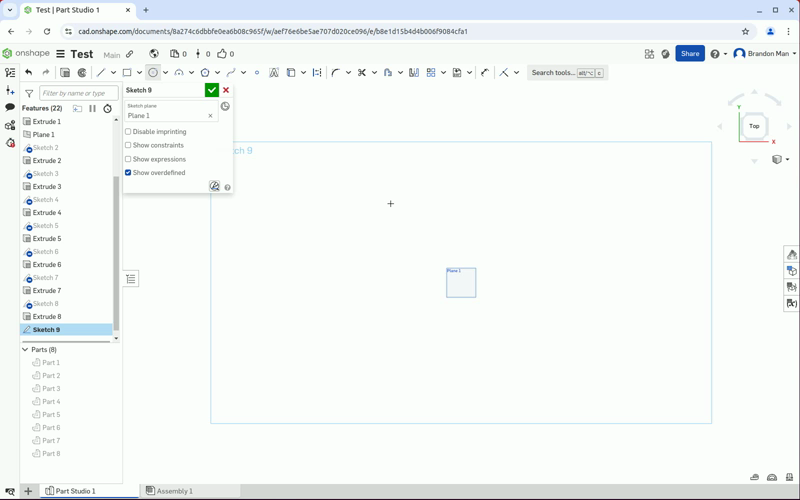
mouse_move(395, 203)
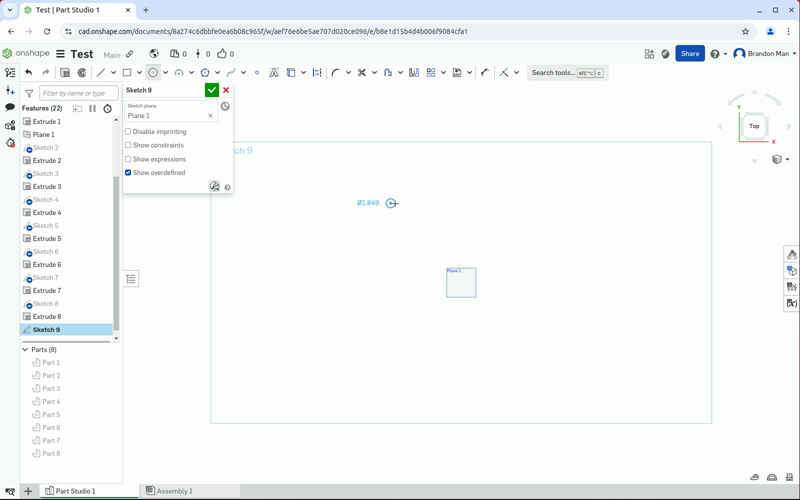
click(395, 203)
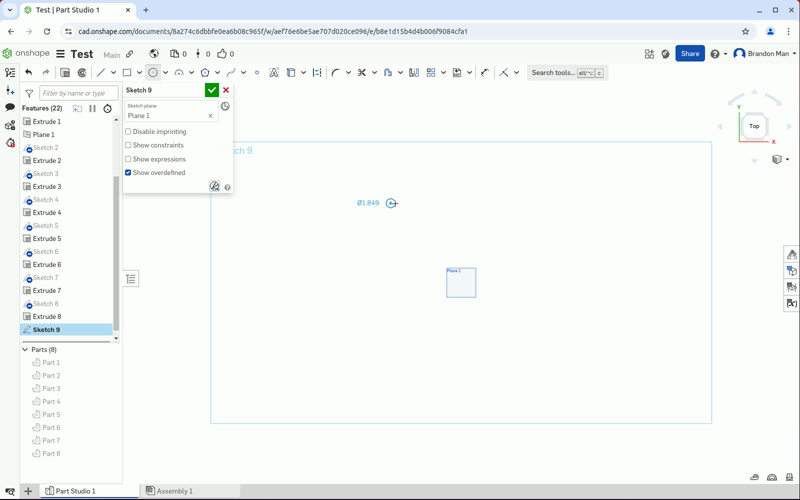
key(esc)
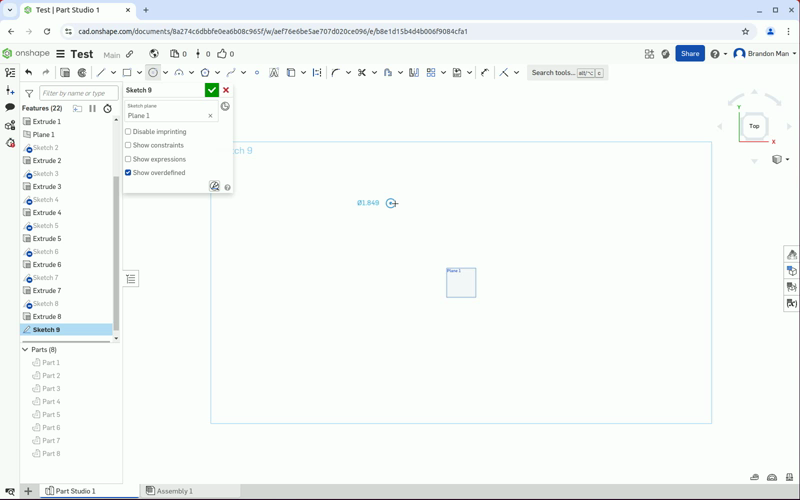
mouse_move(392, 204)
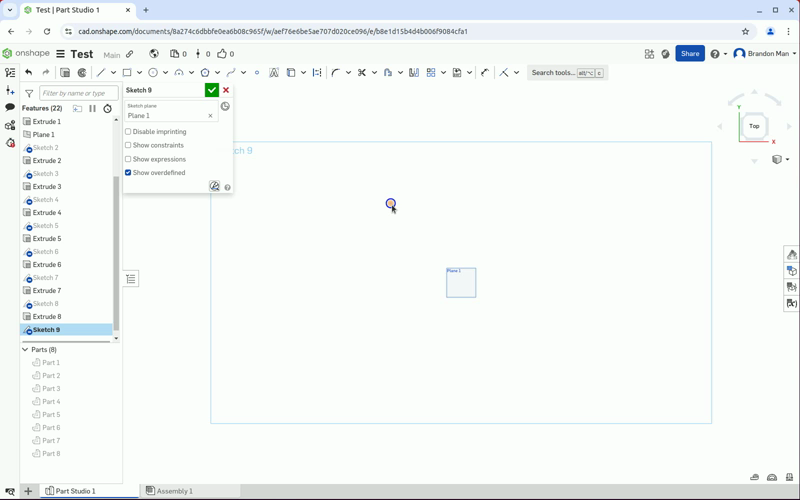
scroll(6)
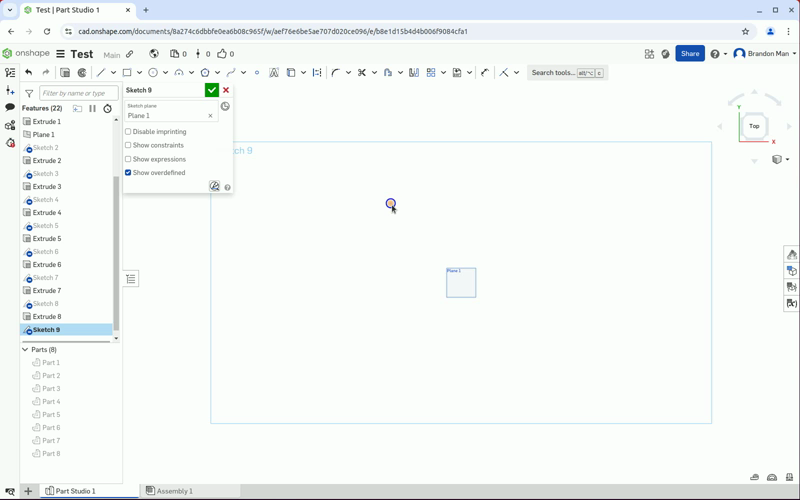
scroll(6)
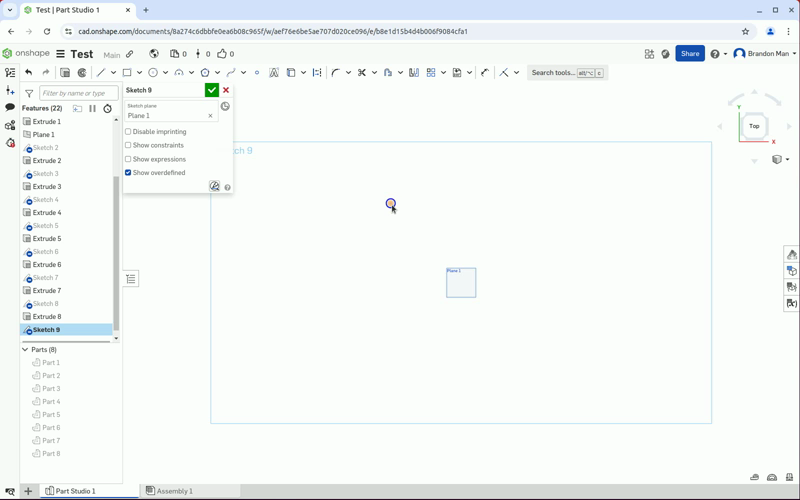
scroll(6)
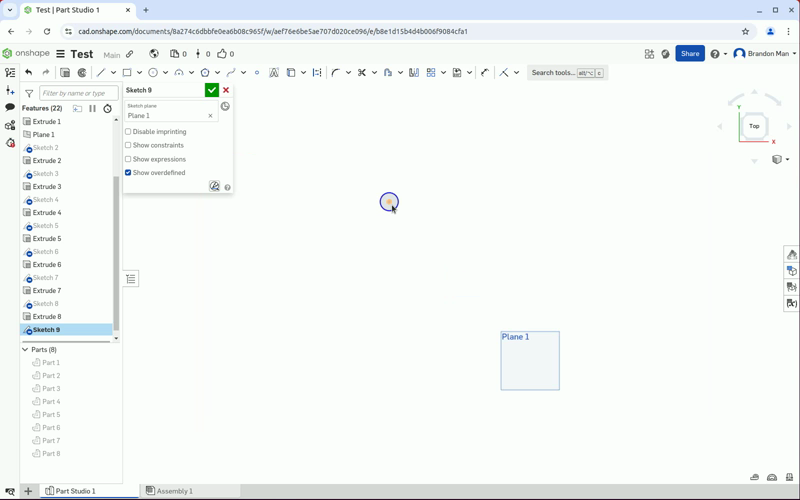
scroll(6)
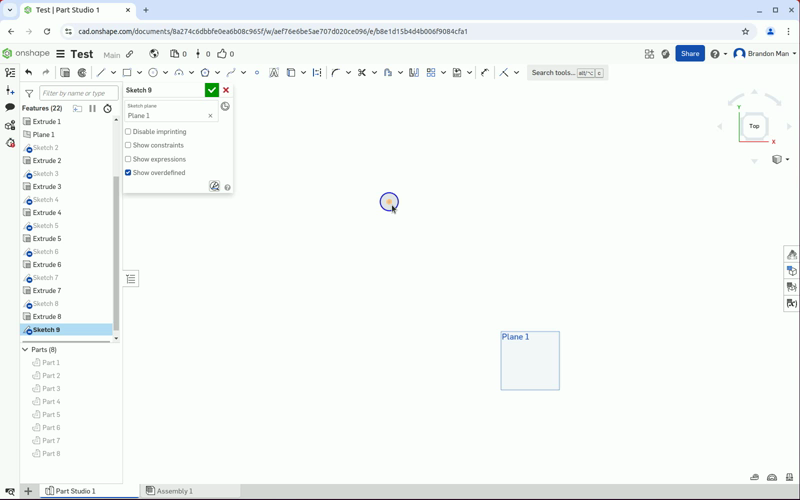
scroll(6)
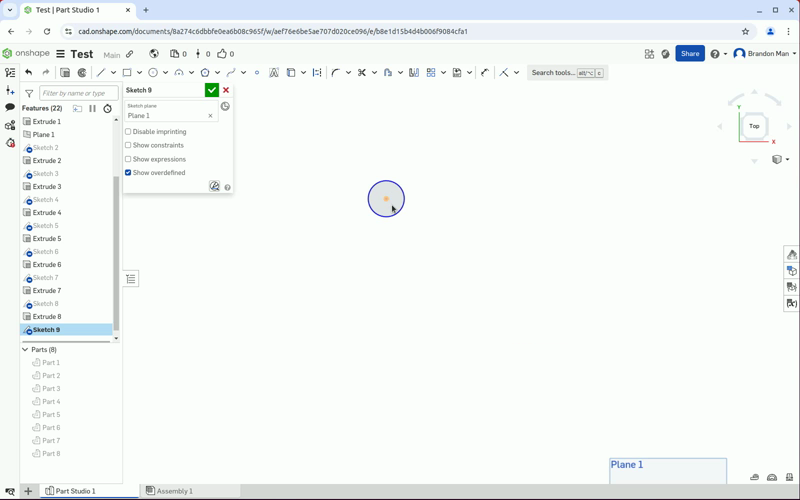
scroll(6)
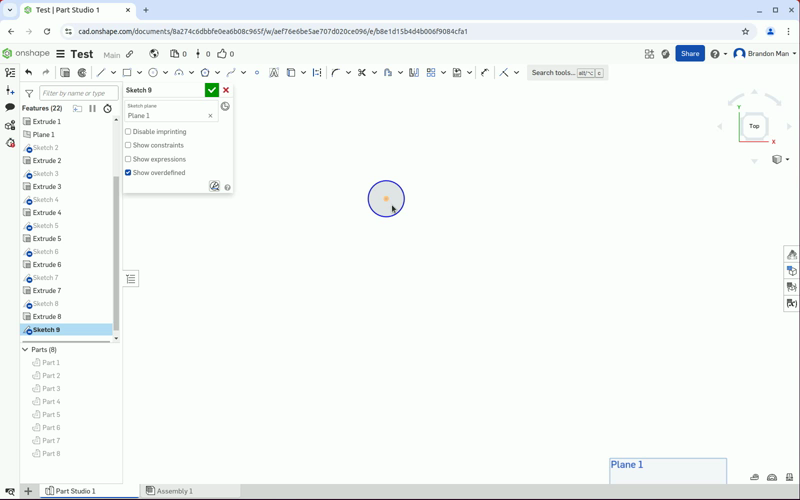
scroll(6)
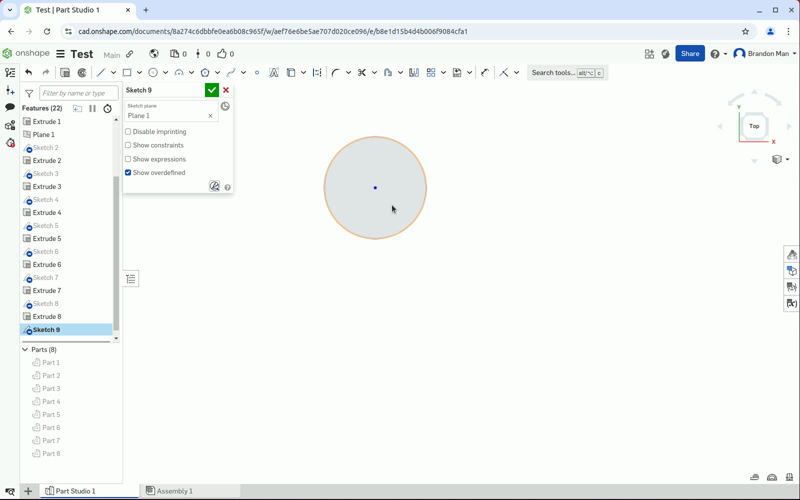
click(392, 204)
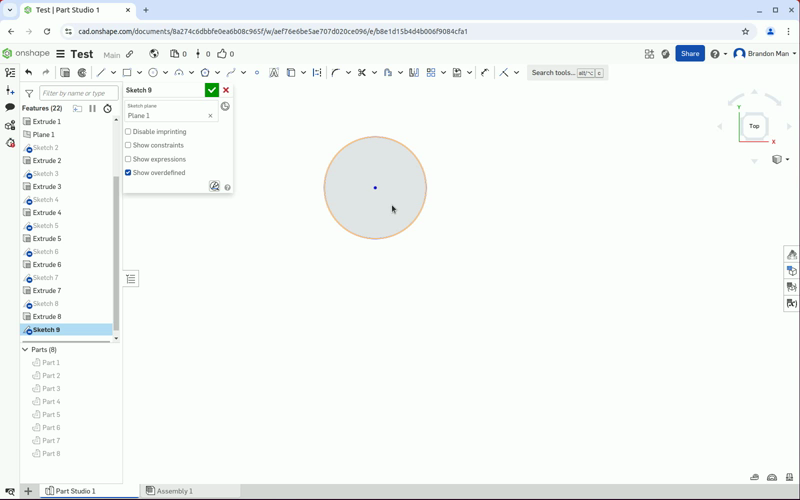
scroll(-6)
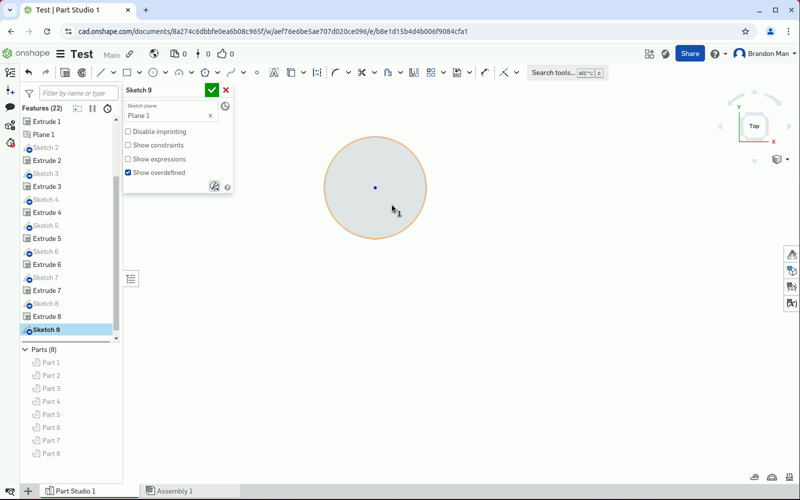
scroll(-6)
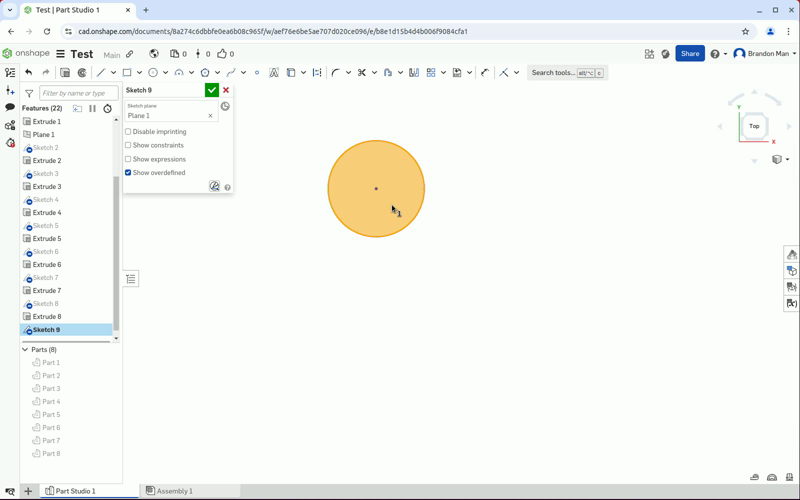
scroll(-6)
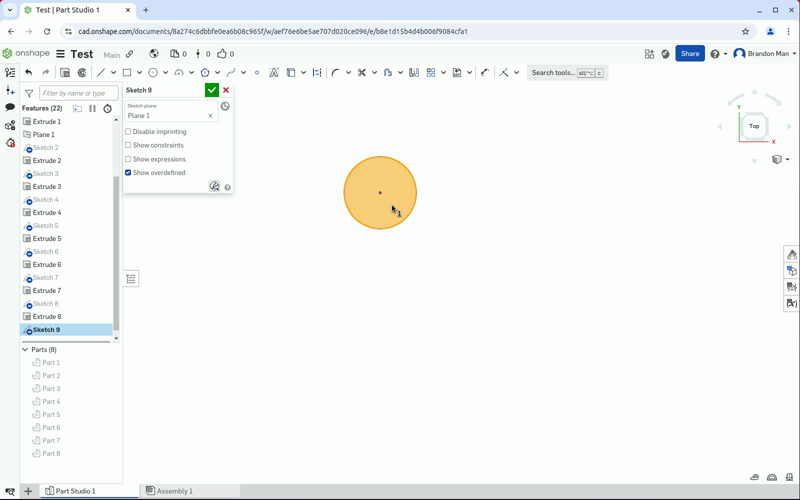
scroll(-6)
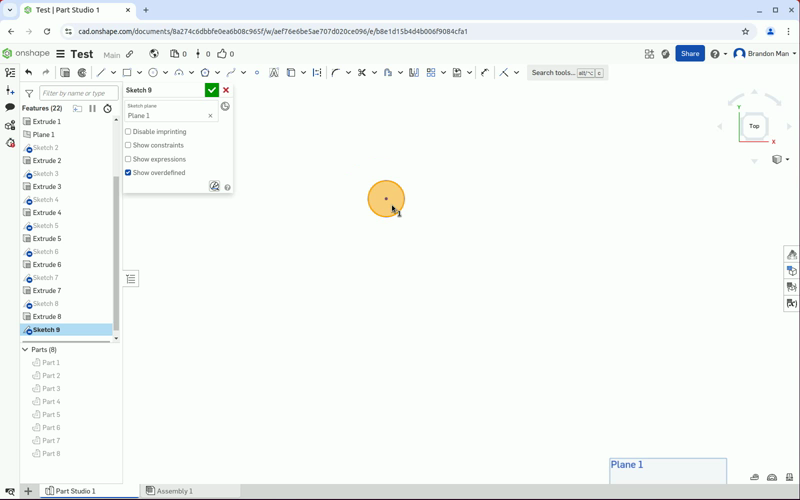
scroll(-6)
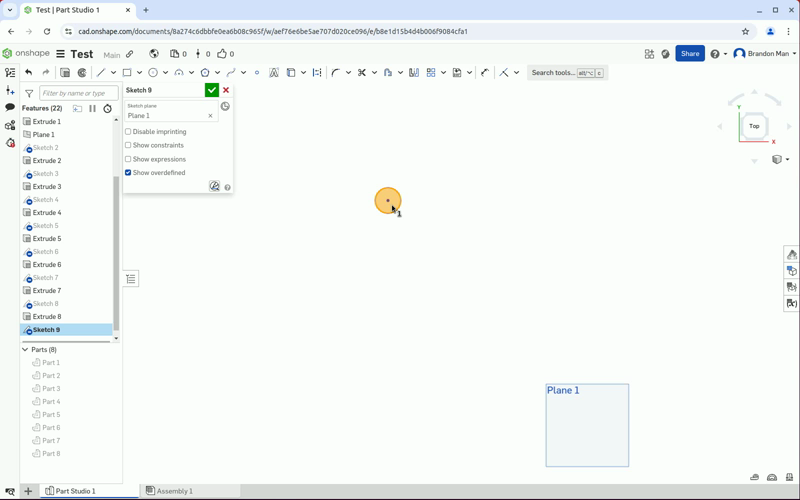
scroll(-6)
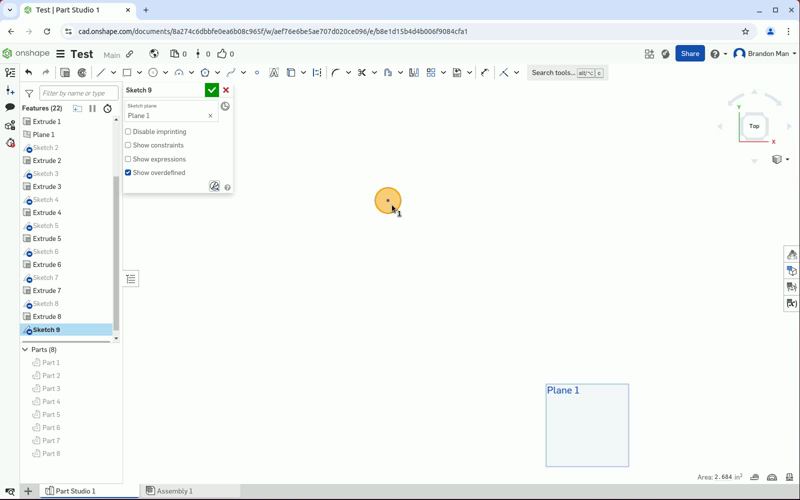
scroll(-6)
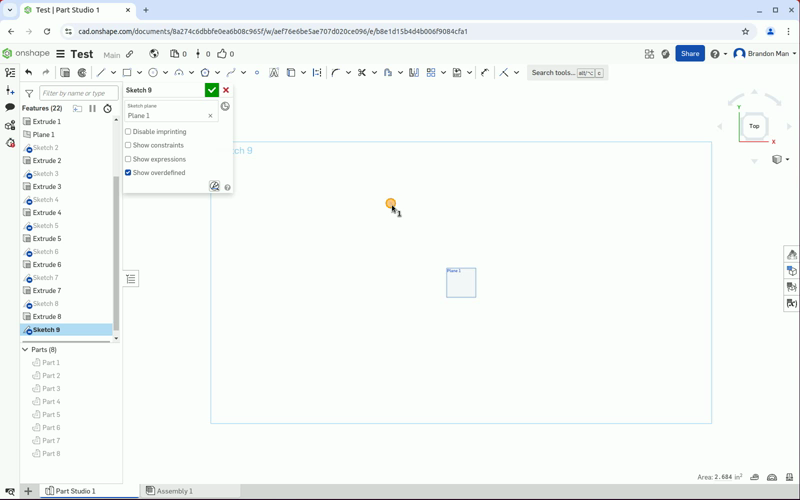
mouse_move(73, 352)
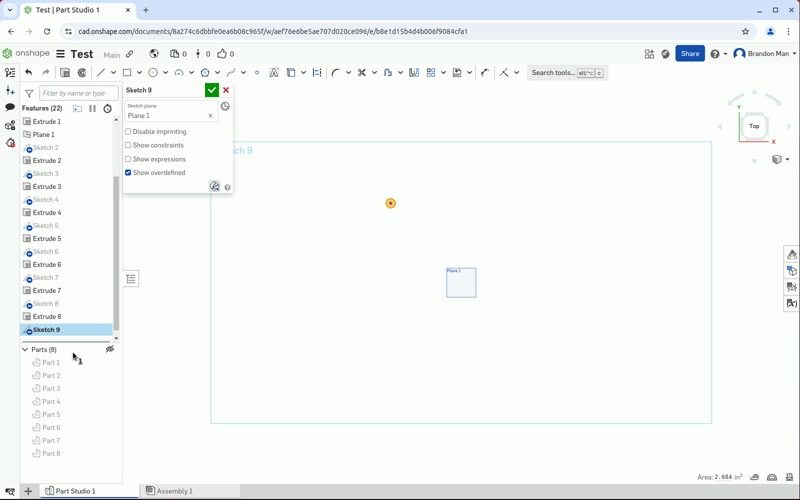
key(shift+y)
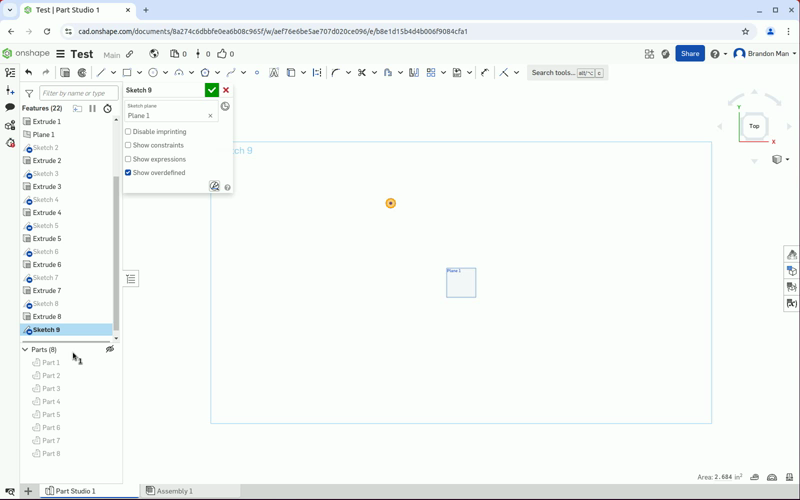
key(shift+e)
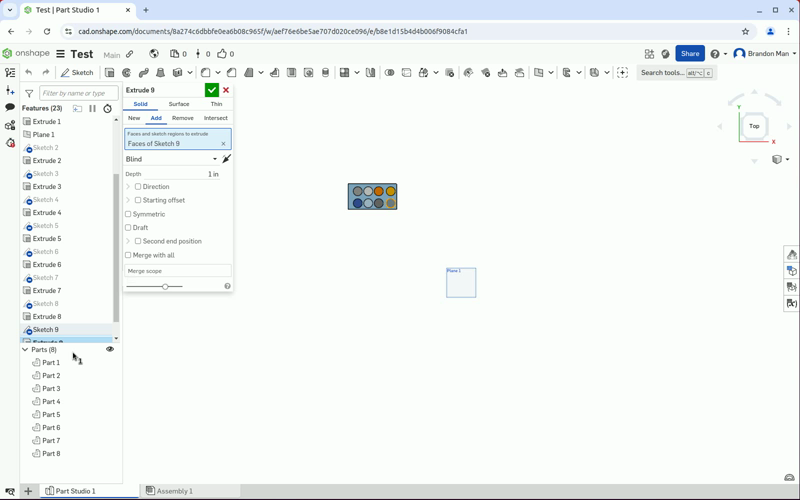
mouse_move(143, 106)
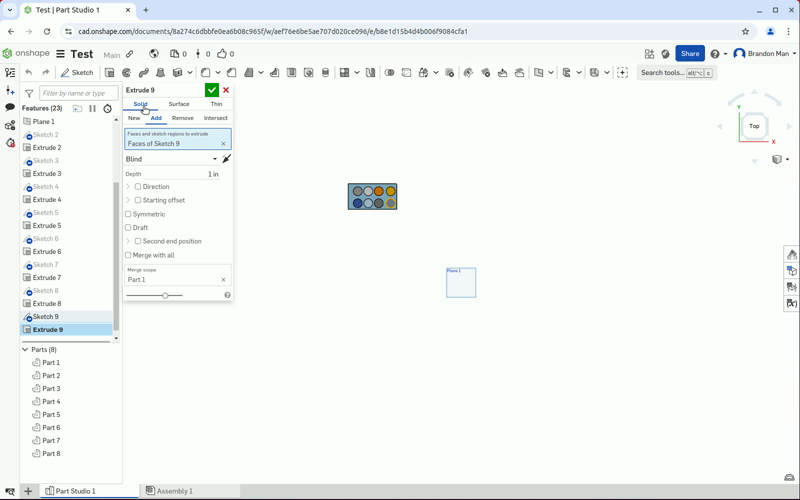
click(143, 106)
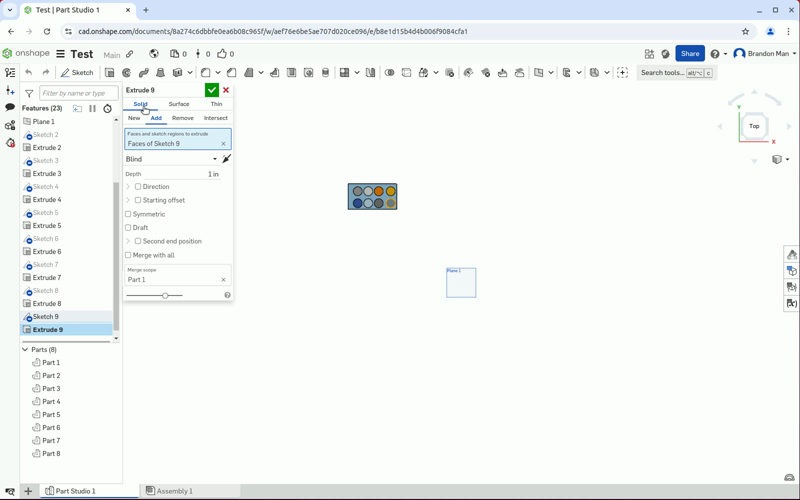
mouse_move(137, 120)
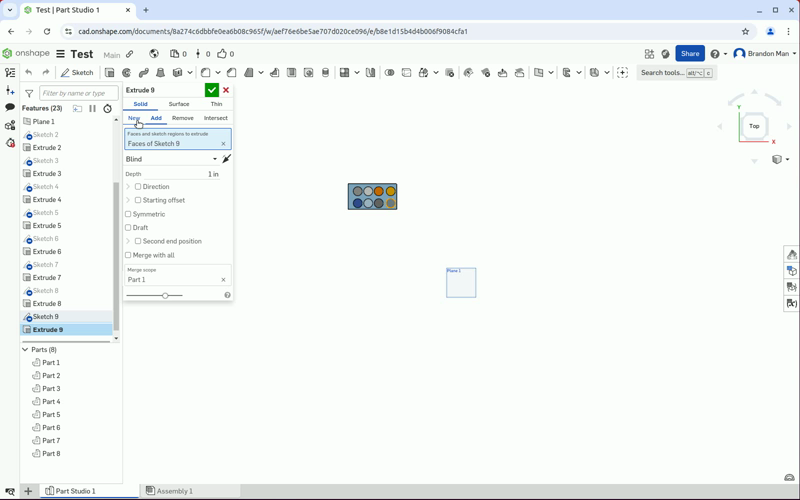
click(137, 120)
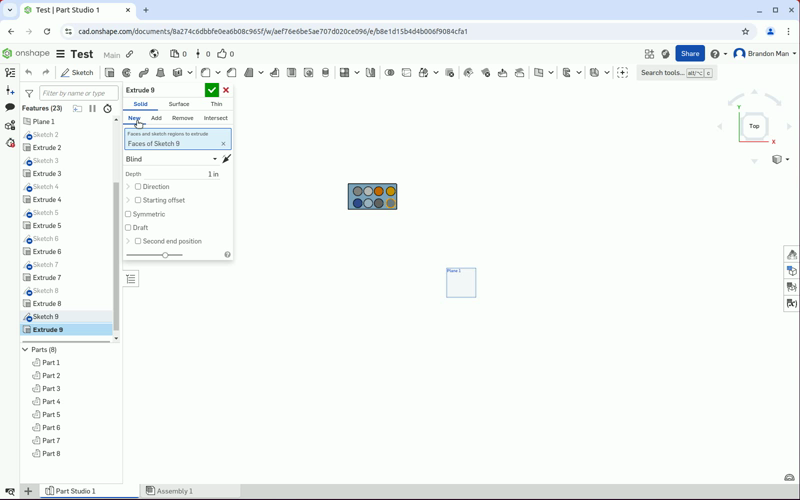
key(tab, 4)
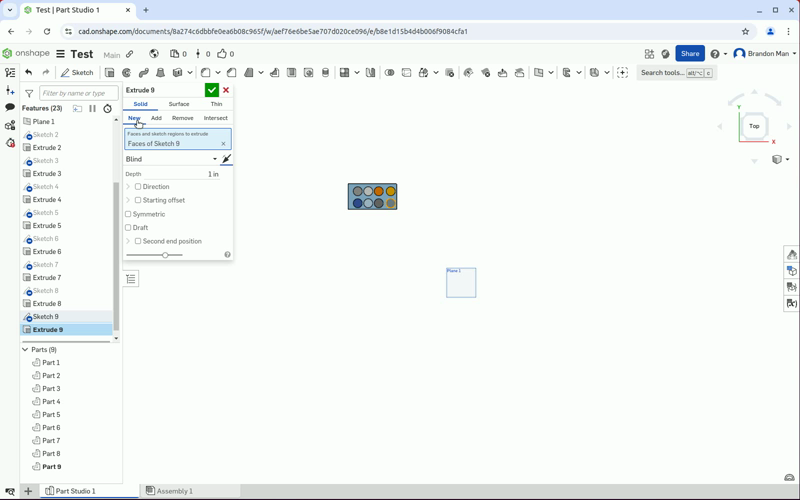
text(2.166)
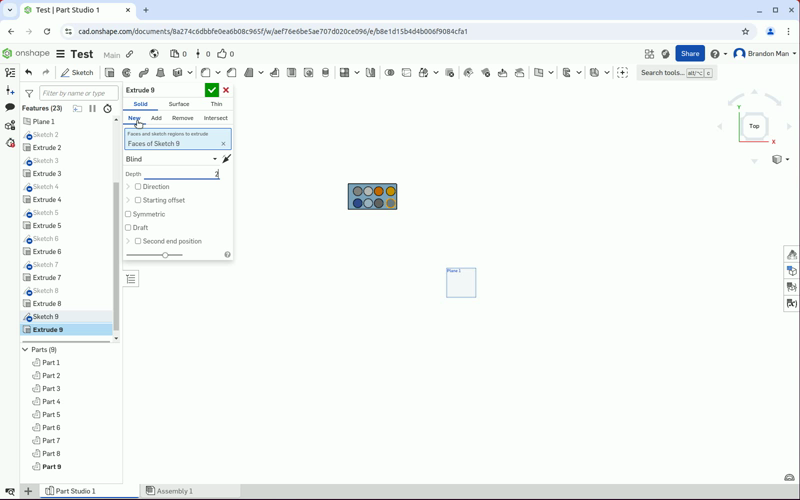
key(enter)
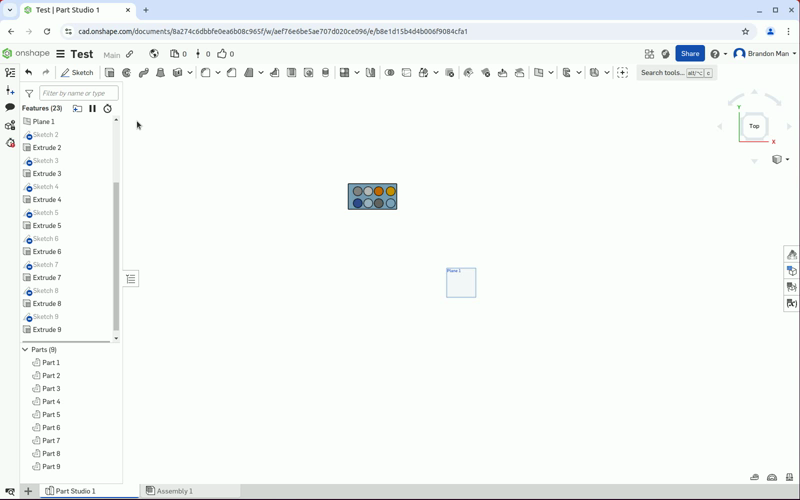
key(shift+h)
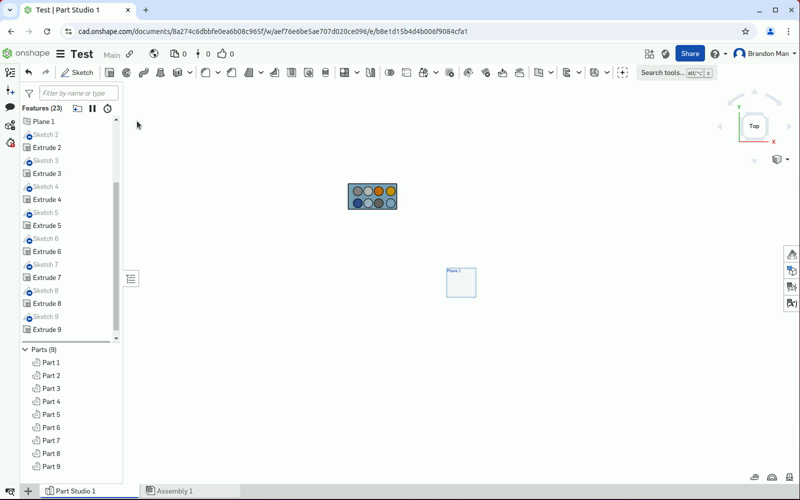
key(shift+h)
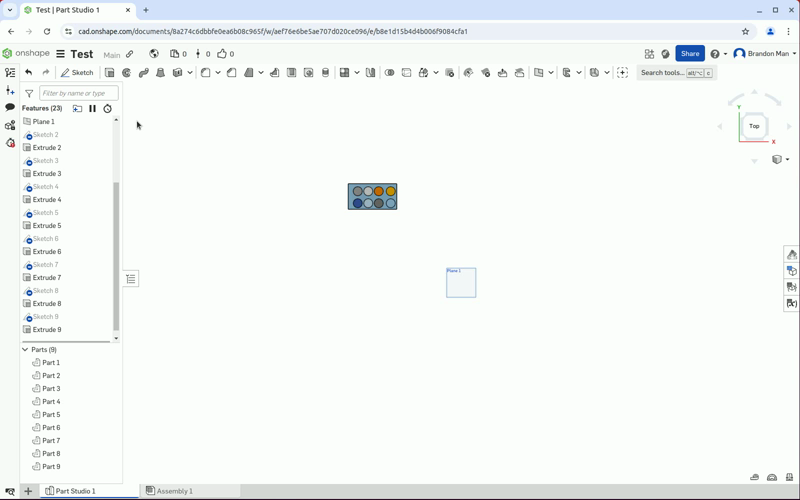
key(shift+7)
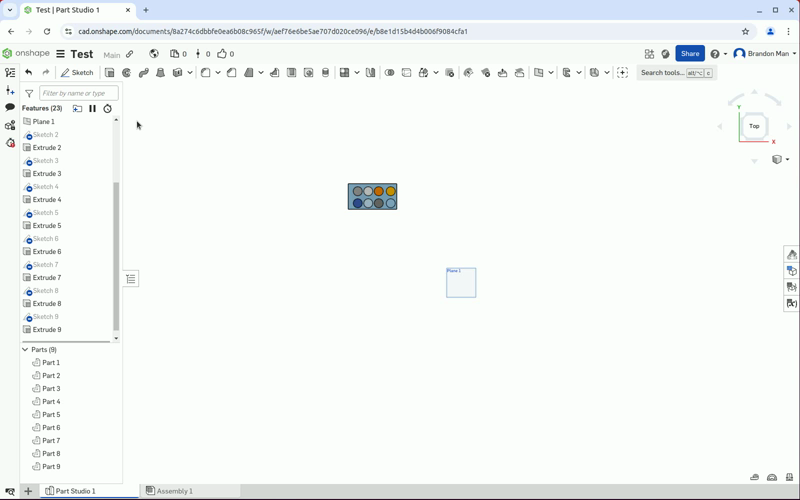
key(up, 3)
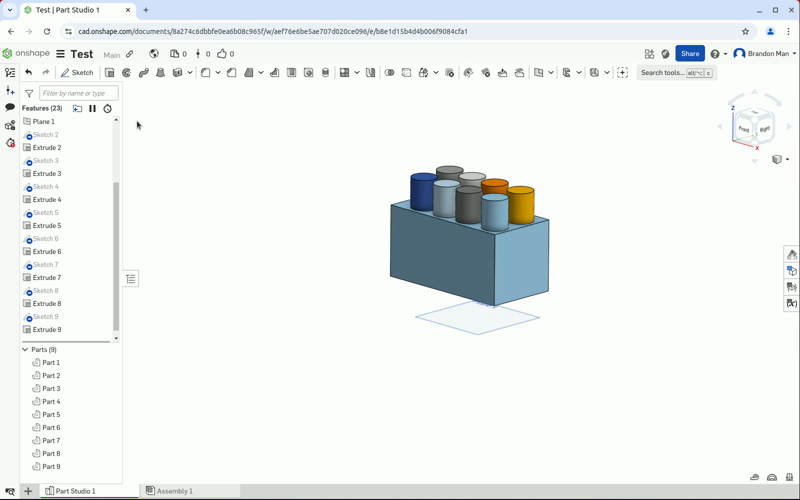
key(left, 3)
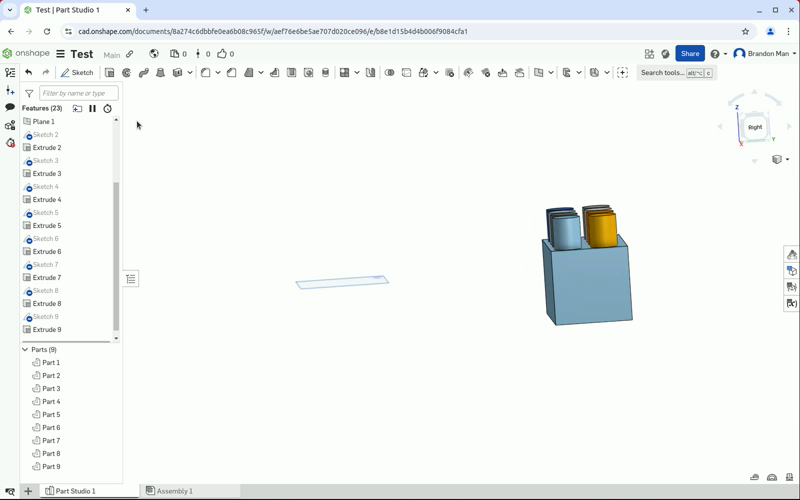
key(right, 3)
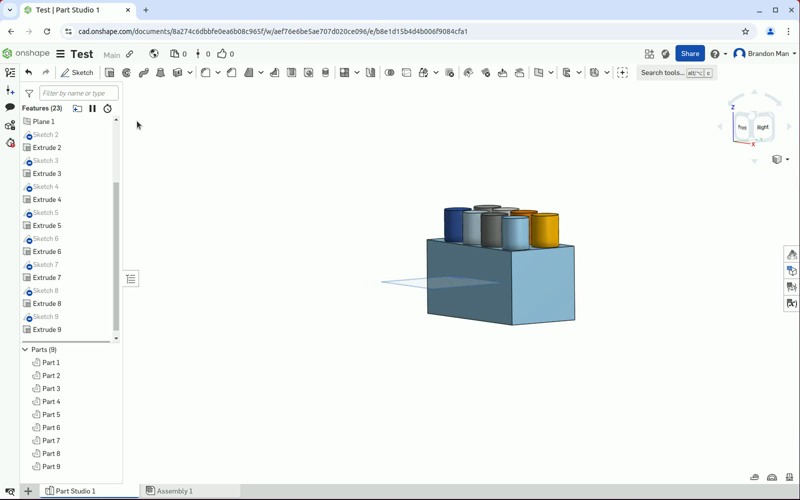
key(down, 3)
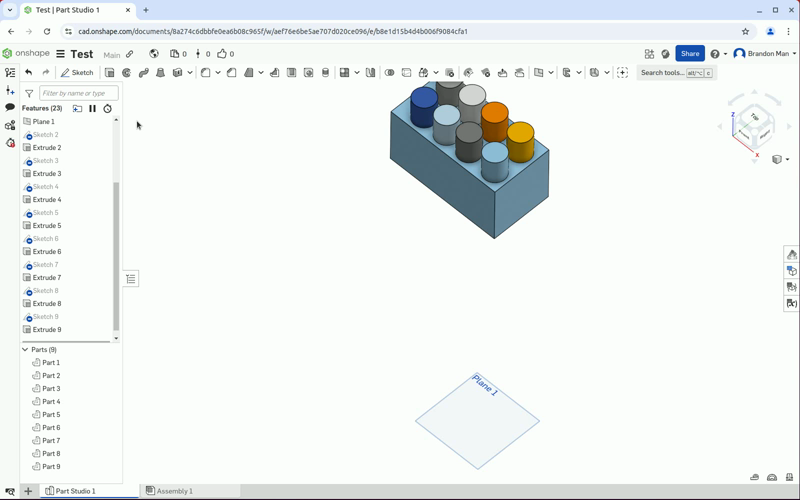
mouse_move(69, 98)
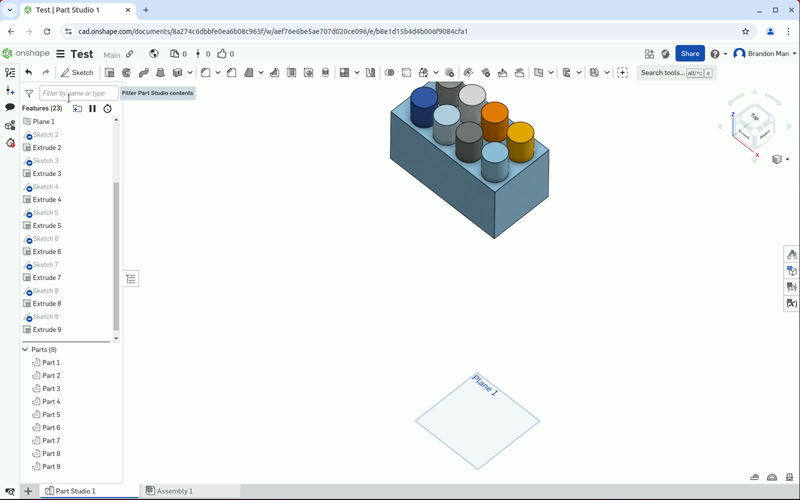
click(69, 98)